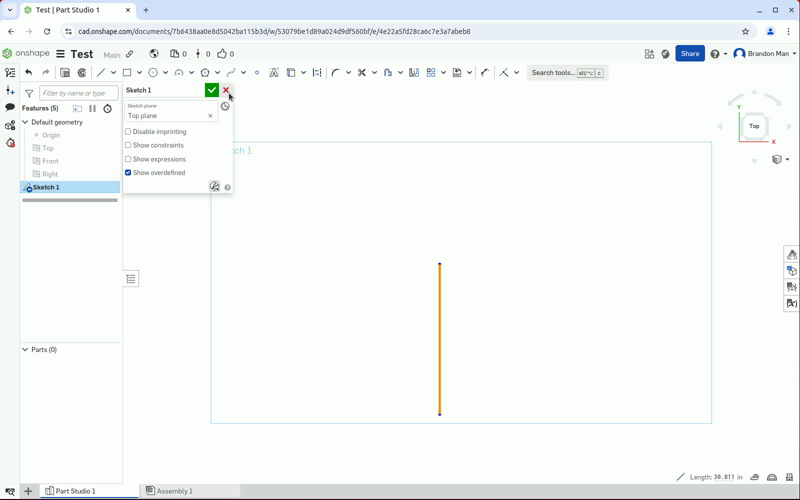
key(shift+h)
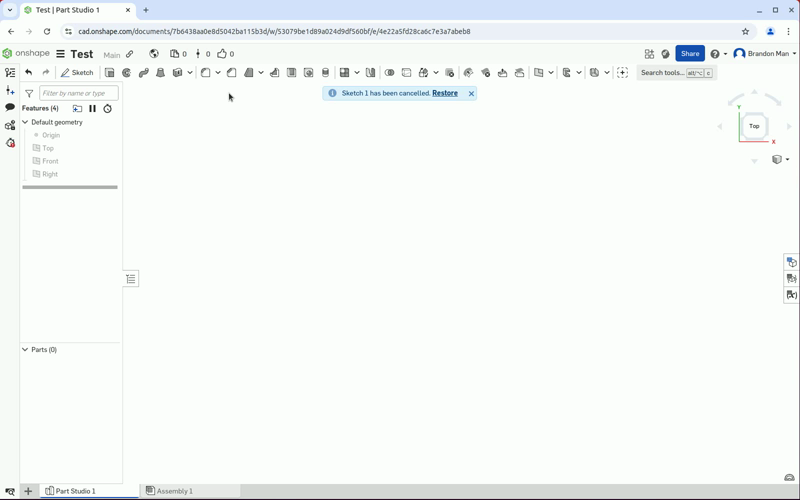
mouse_move(73, 352)
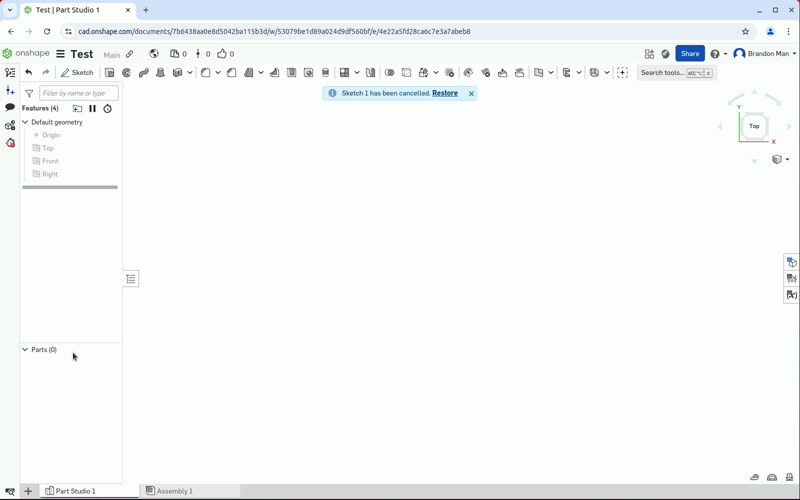
key(y)
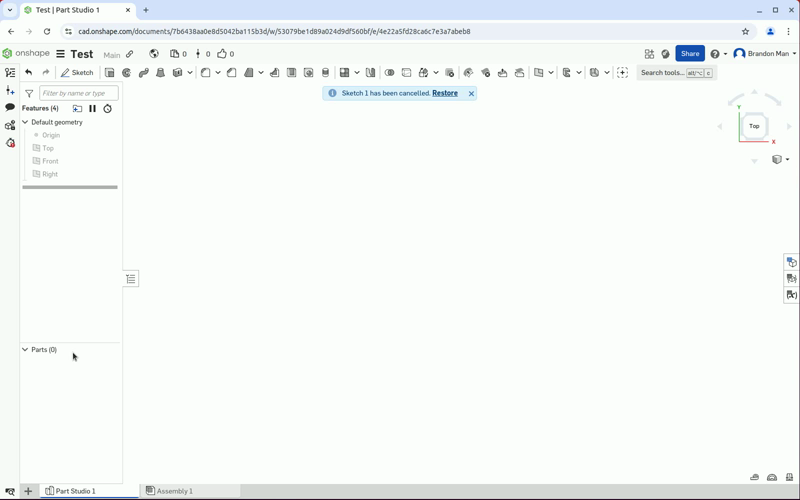
key(shift+p)
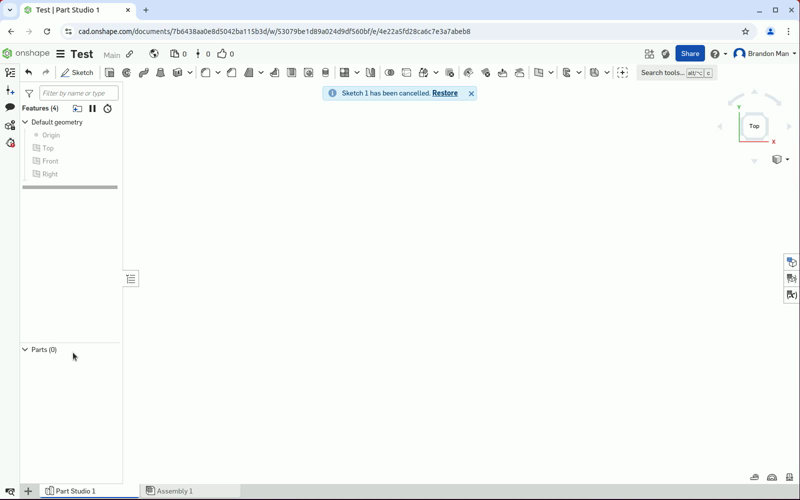
key(space)
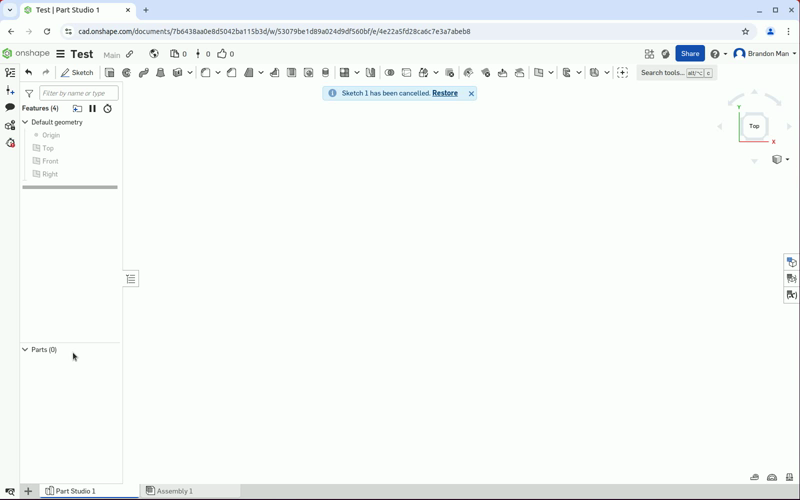
key_down(shift)
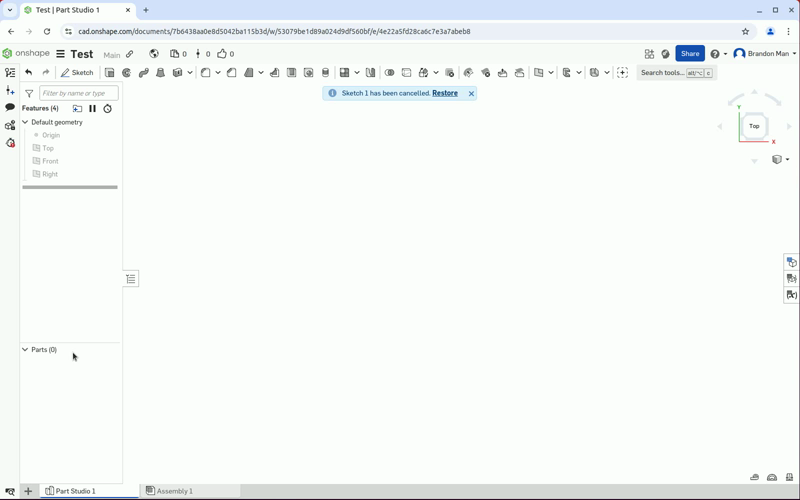
key(up)
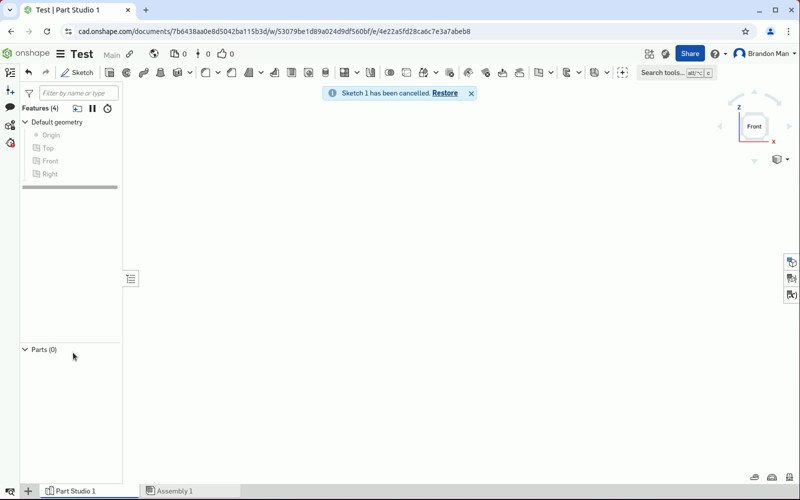
key_up(shift)
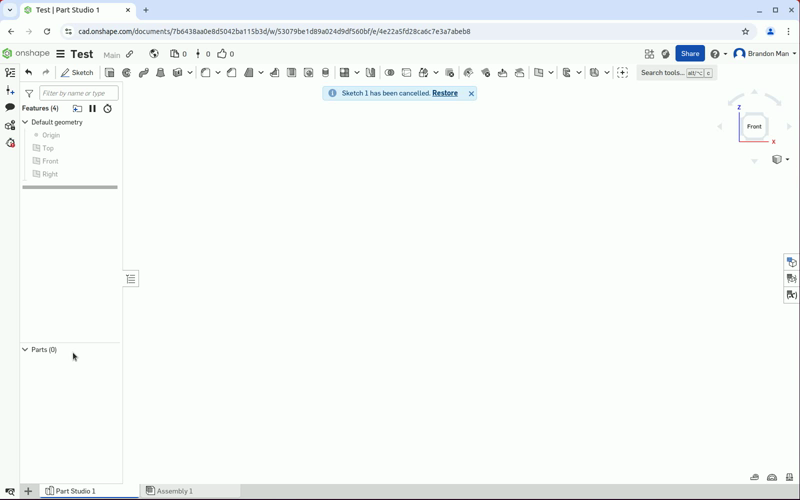
mouse_move(73, 352)
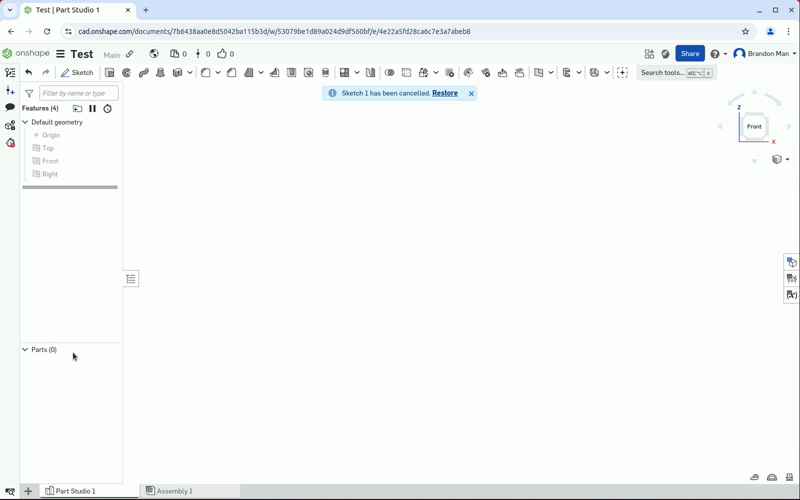
key(shift+y)
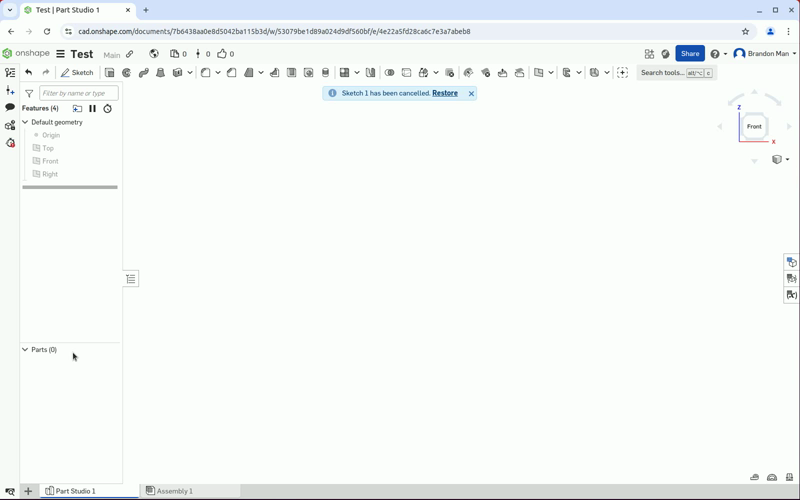
key(shift+s)
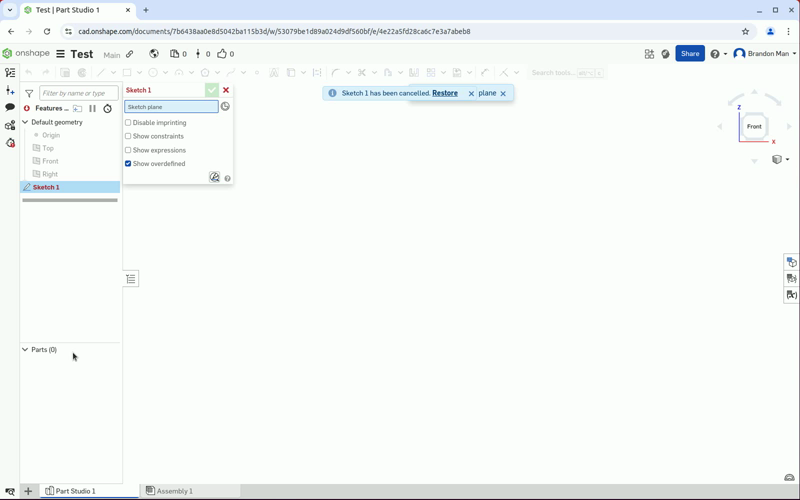
mouse_move(73, 163)
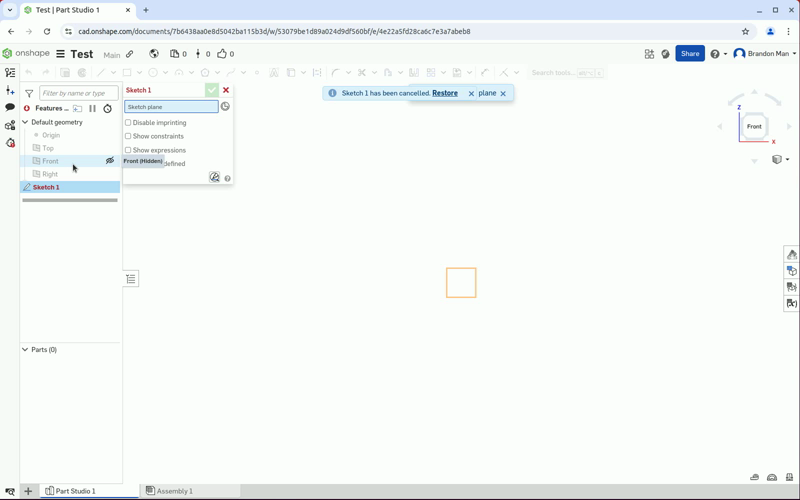
click(73, 163)
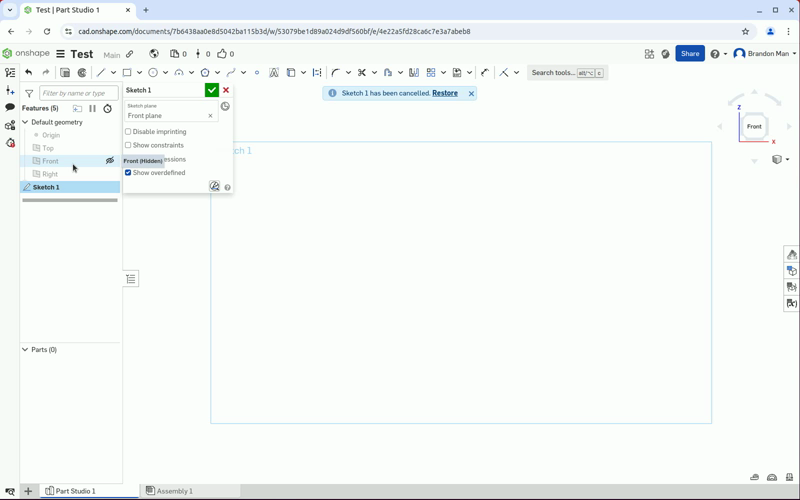
mouse_move(73, 352)
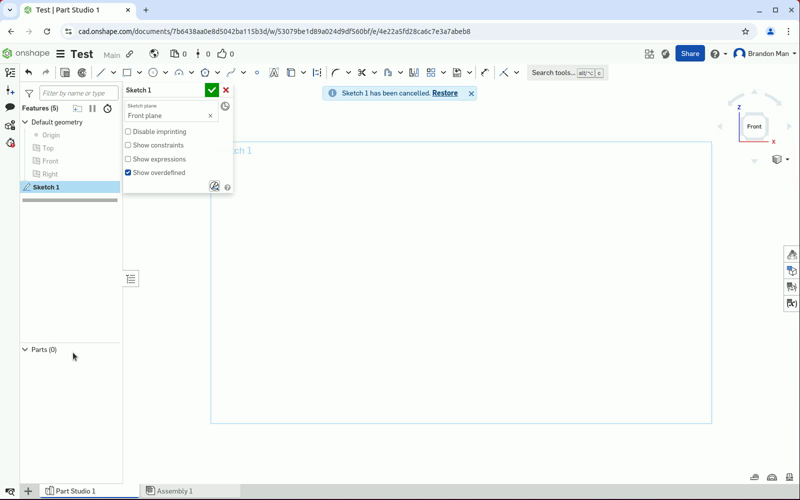
key(y)
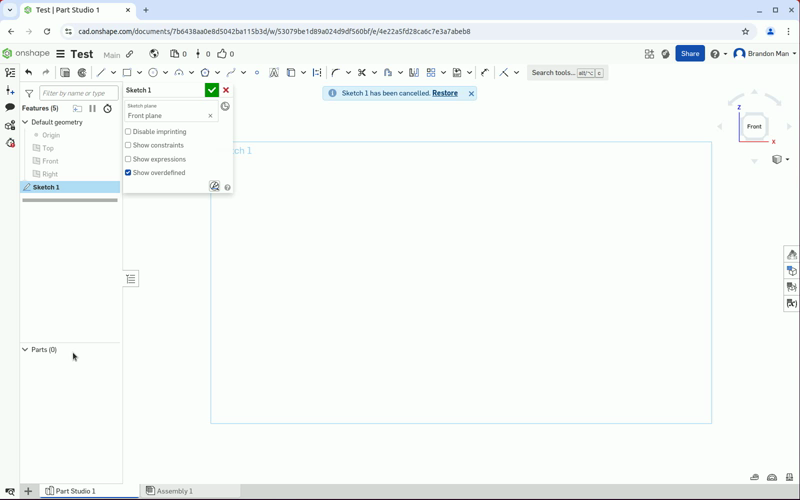
key(l)
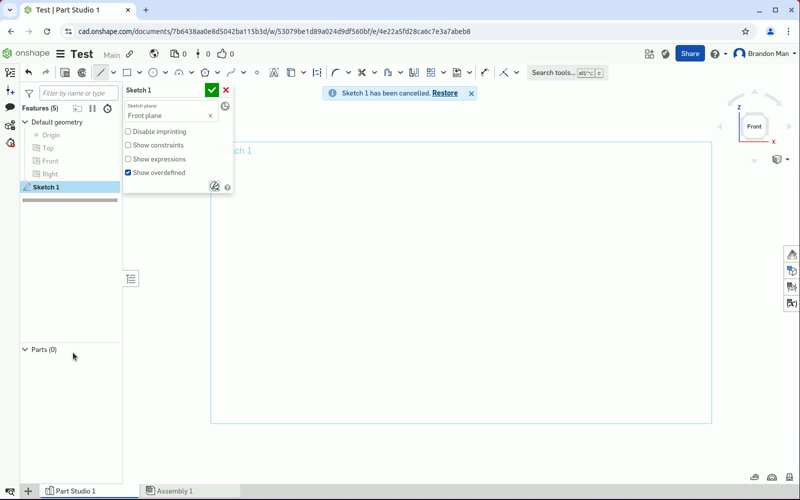
key_down(shift)
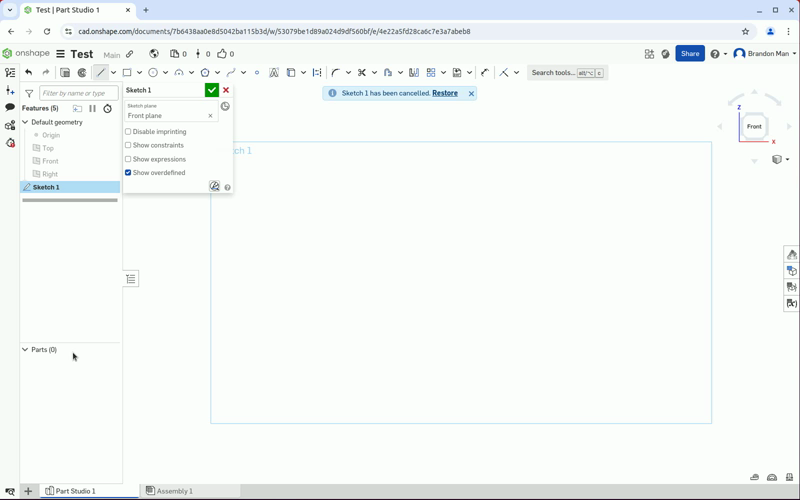
mouse_move(405, 320)
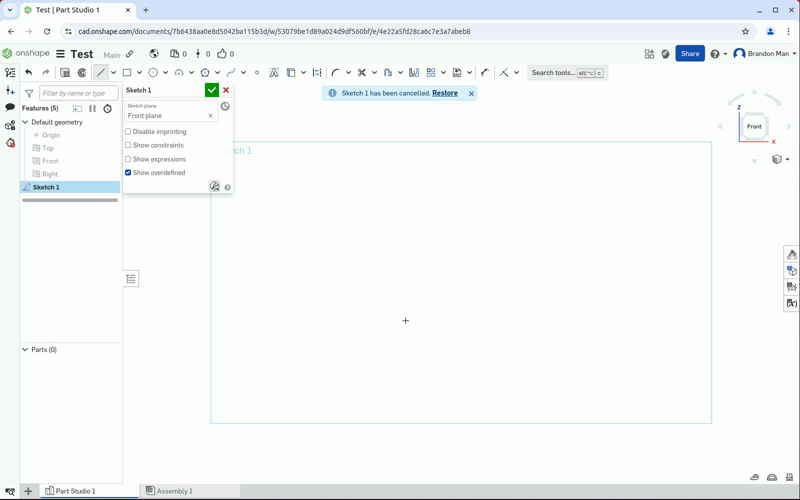
click(405, 320)
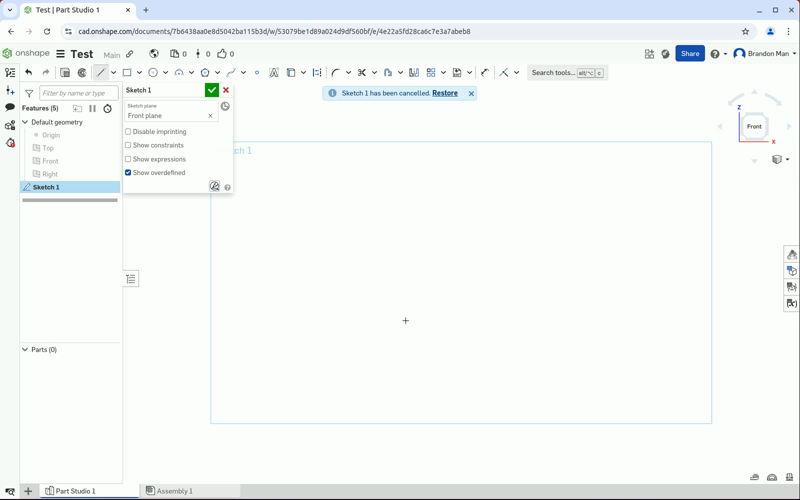
key_up(shift)
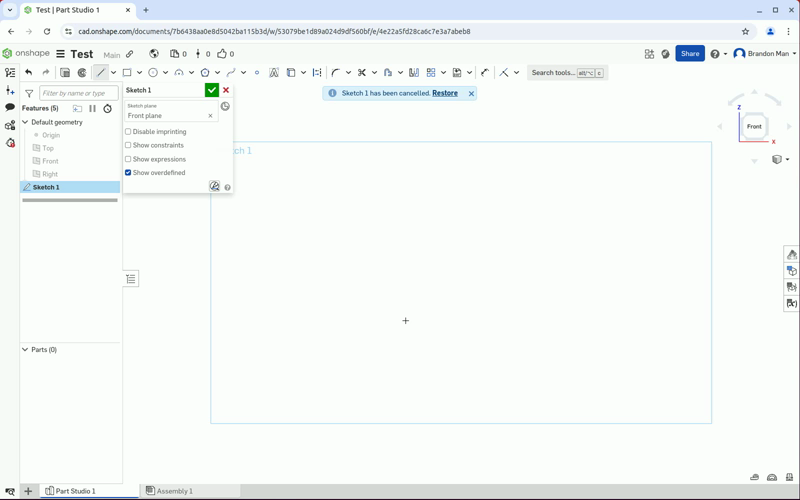
key_down(shift)
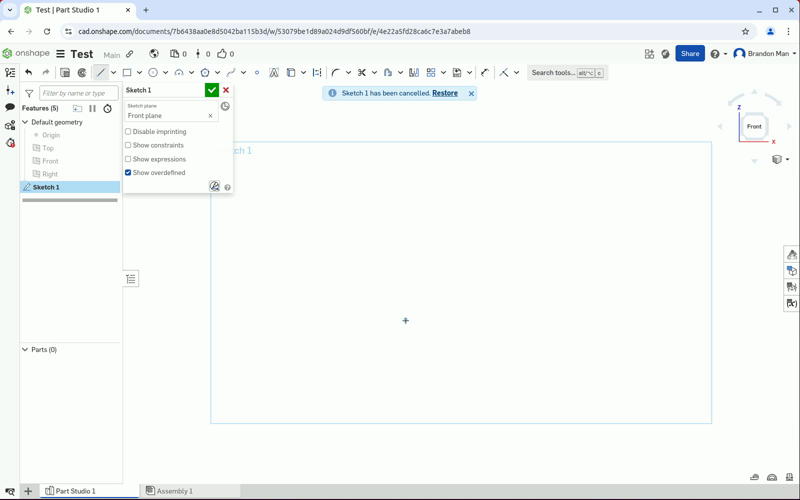
mouse_move(517, 320)
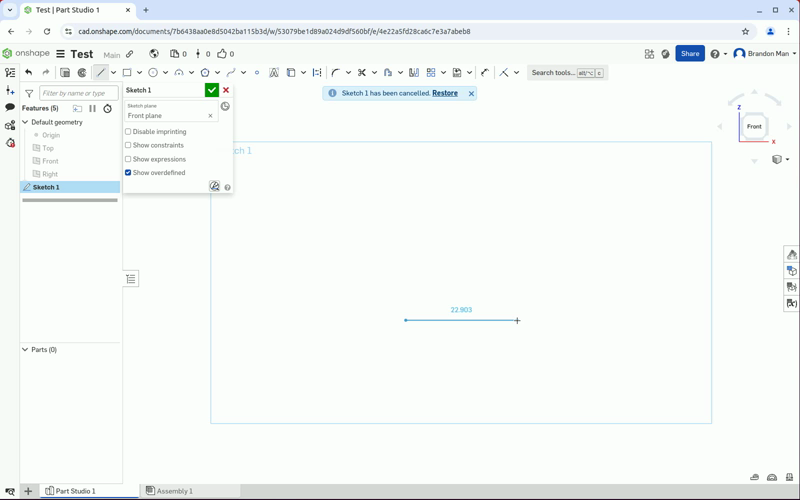
click(517, 320)
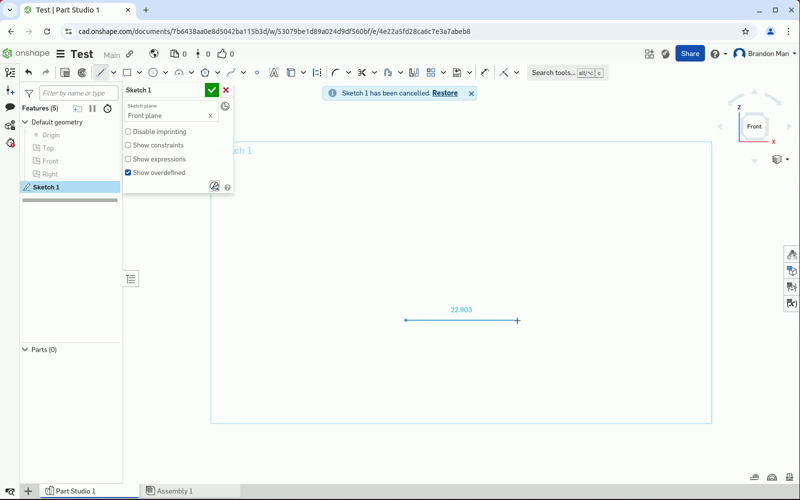
key_up(shift)
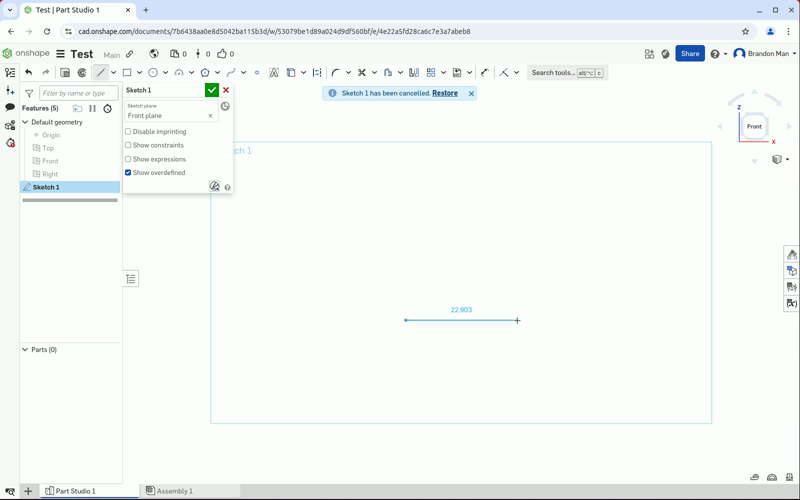
key_down(shift)
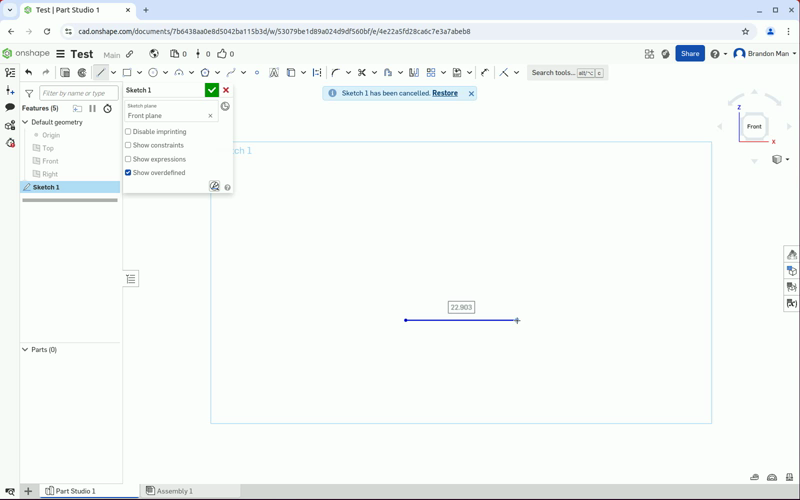
mouse_move(517, 246)
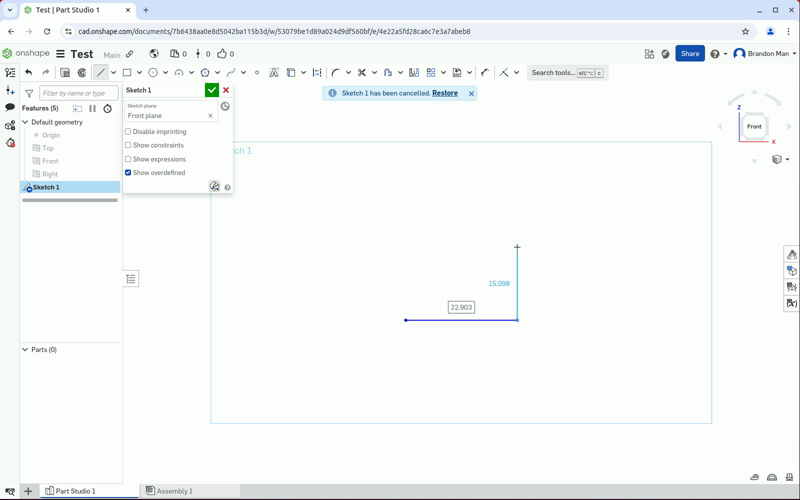
click(517, 246)
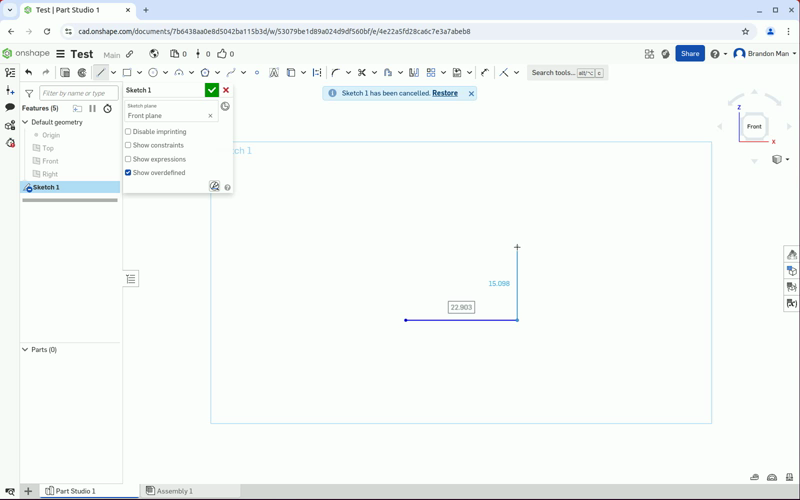
key_up(shift)
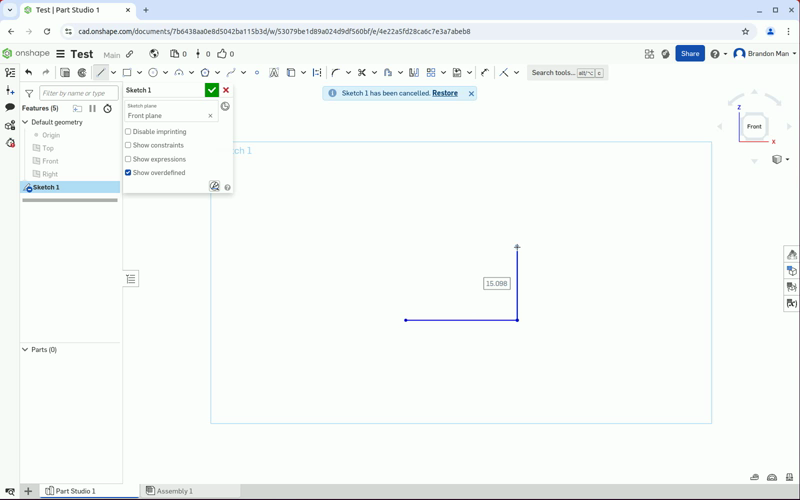
key_down(shift)
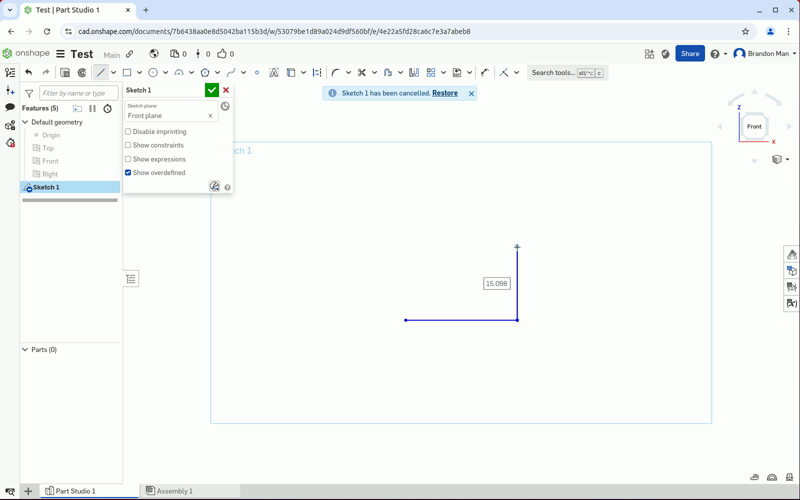
mouse_move(405, 246)
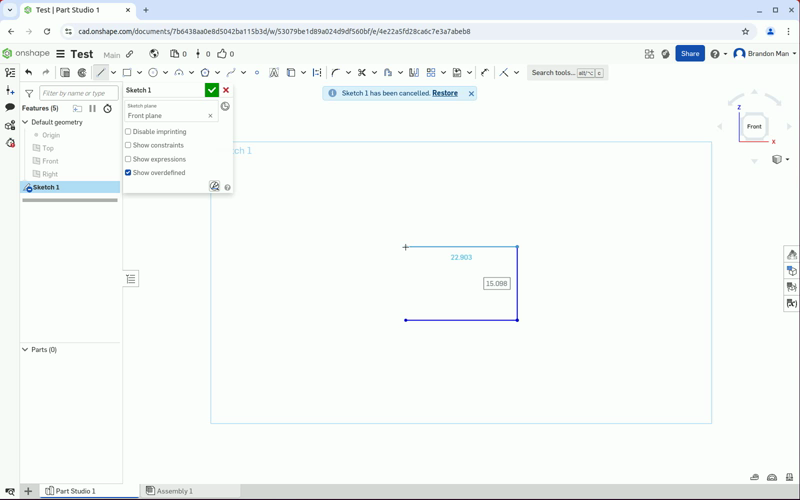
click(405, 246)
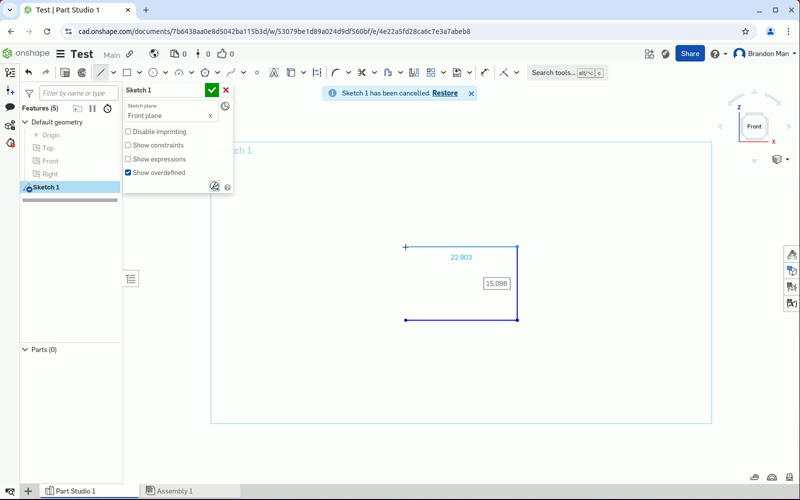
key_up(shift)
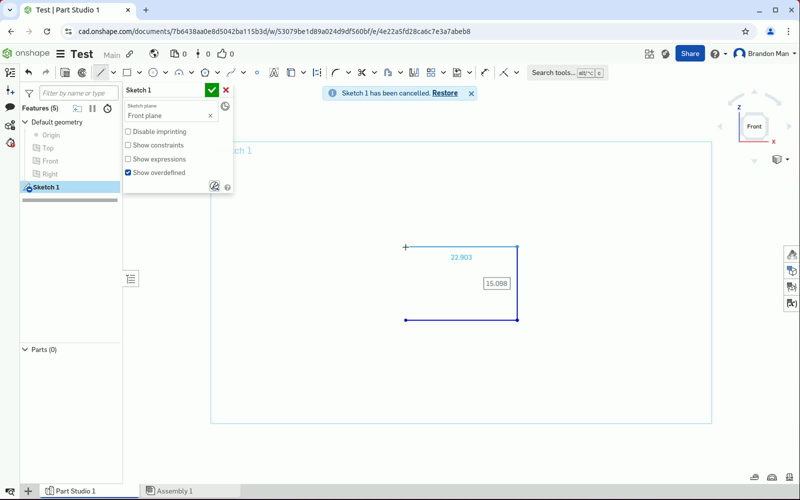
key_down(shift)
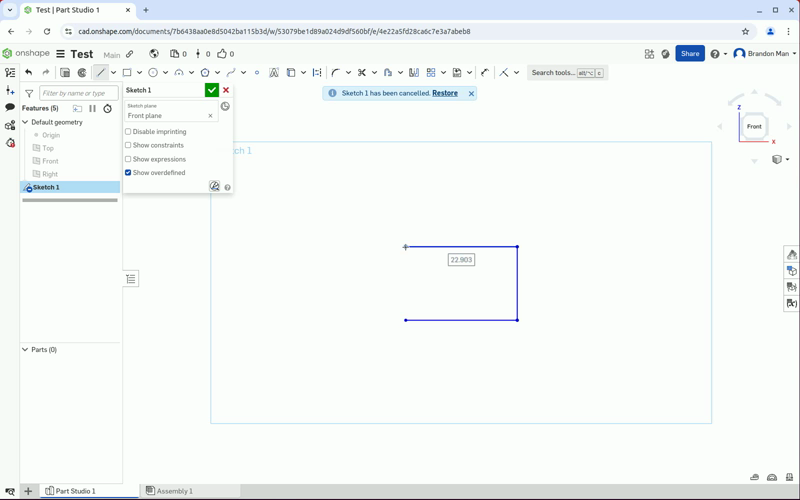
mouse_move(405, 320)
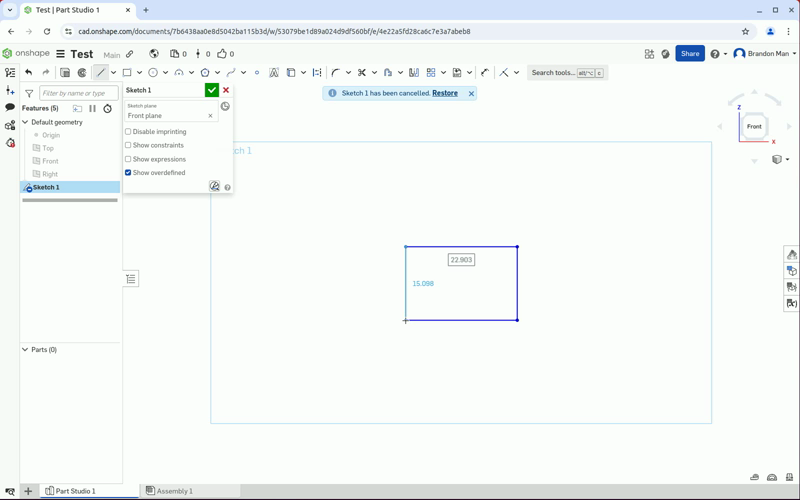
key_up(shift)
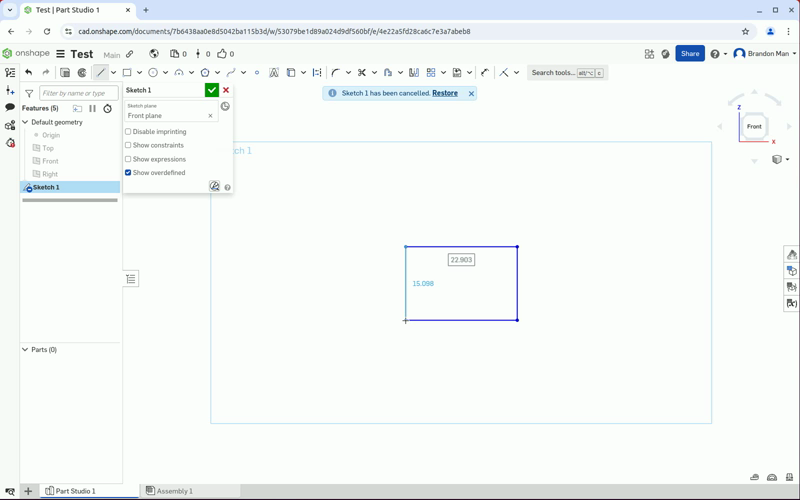
click(405, 320)
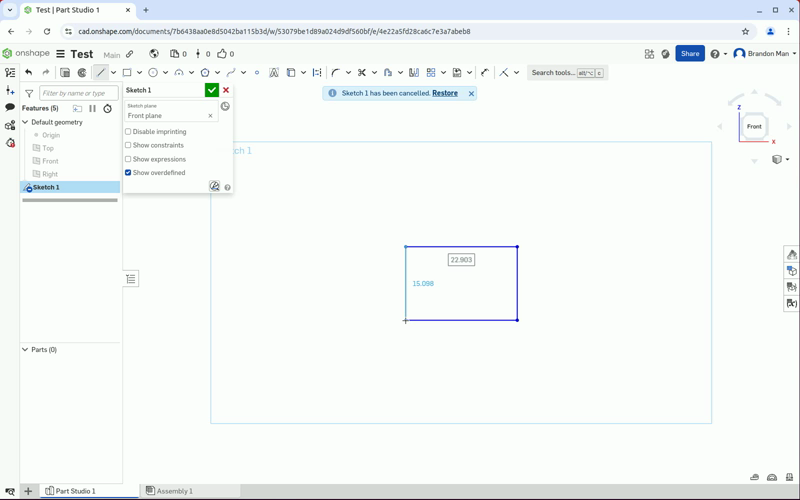
key(esc)
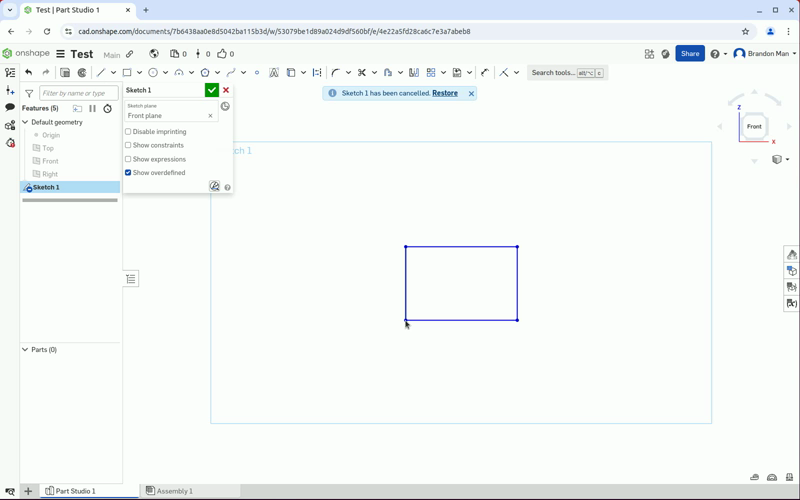
key(l)
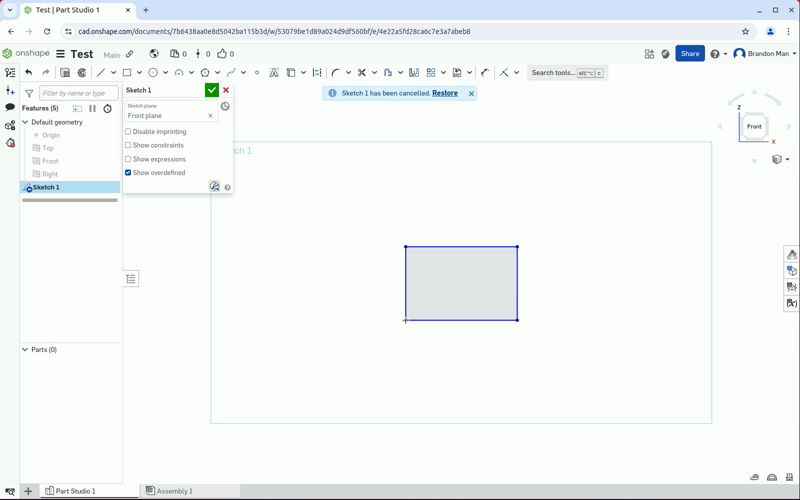
key_down(shift)
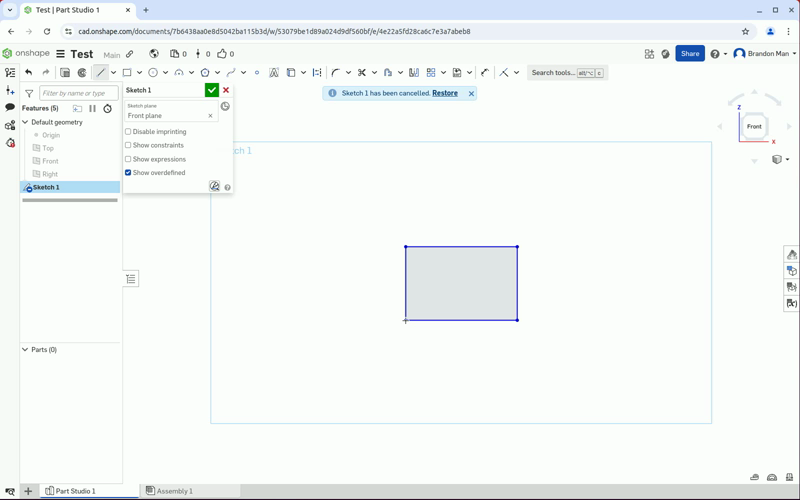
mouse_move(411, 314)
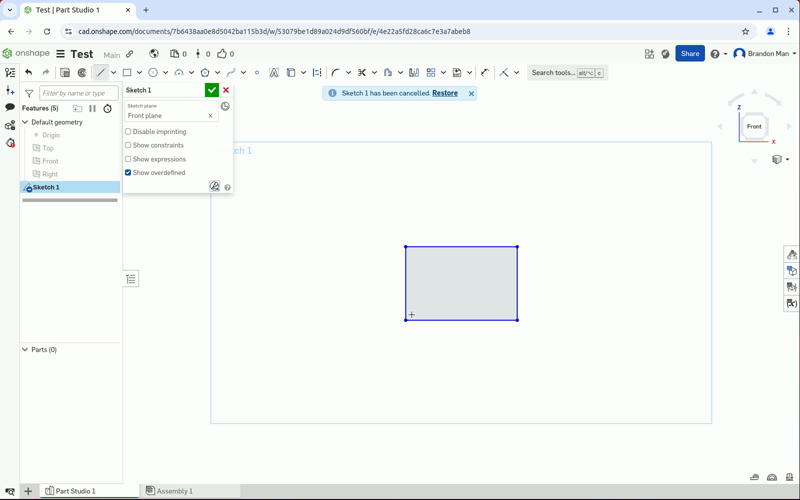
click(411, 314)
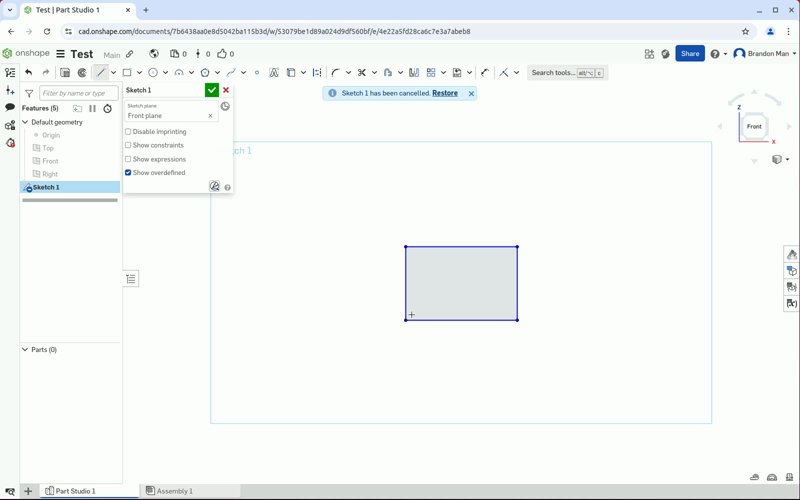
key_up(shift)
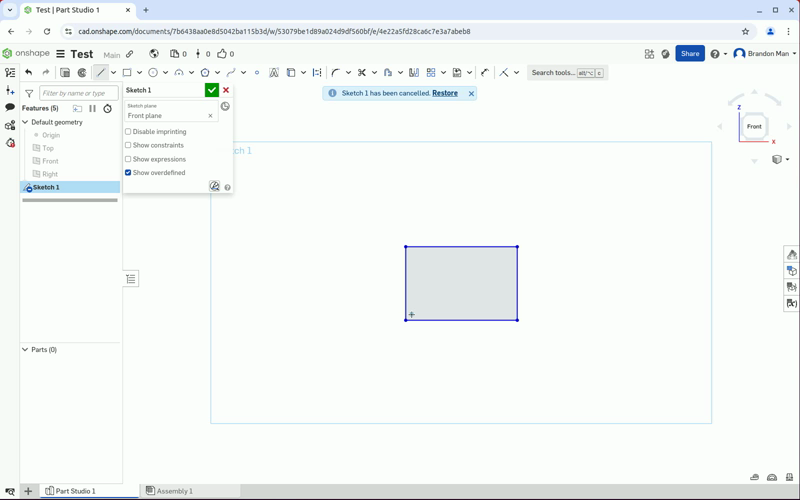
key_down(shift)
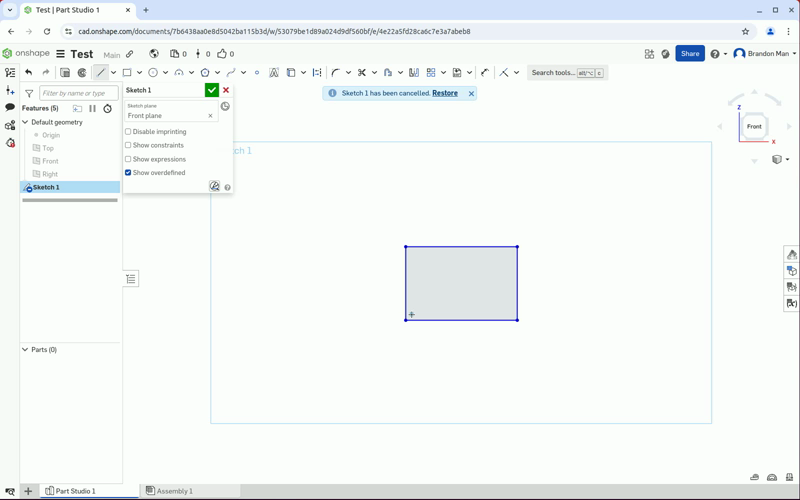
mouse_move(511, 314)
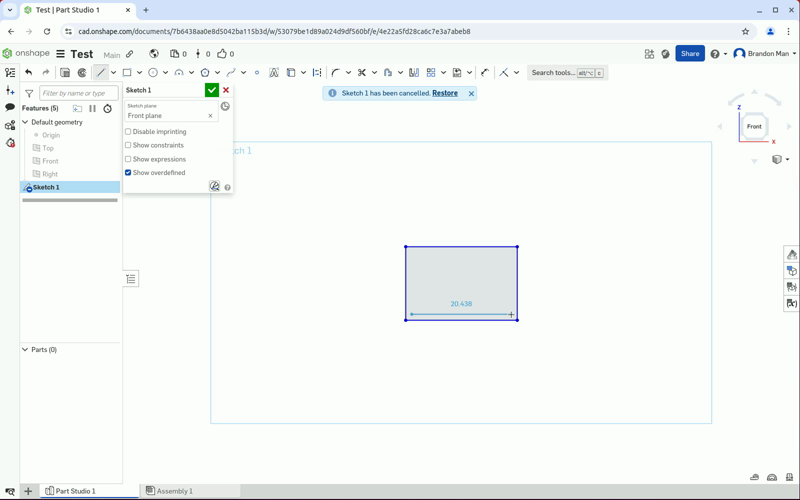
click(511, 314)
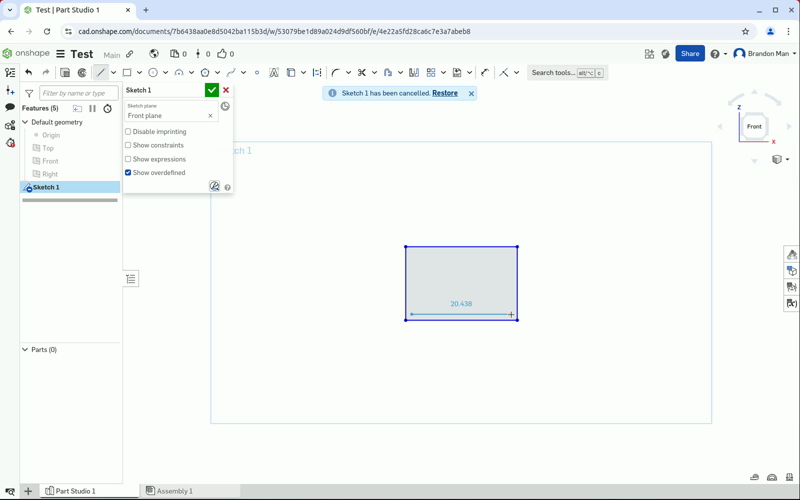
key_up(shift)
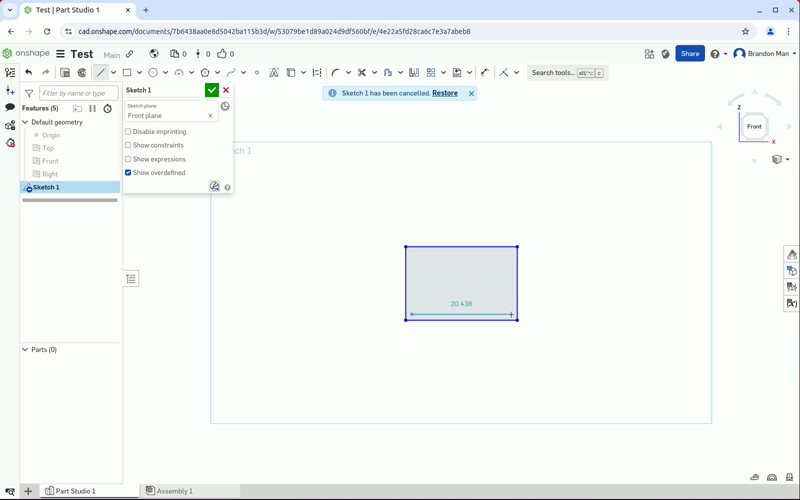
key_down(shift)
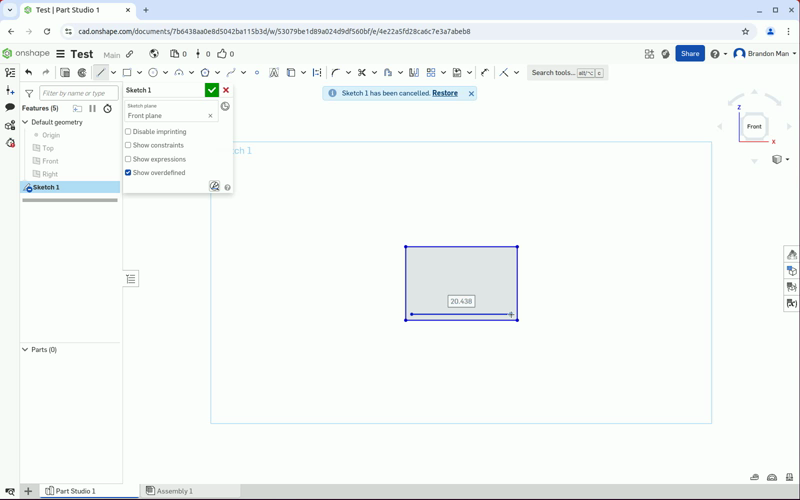
mouse_move(511, 252)
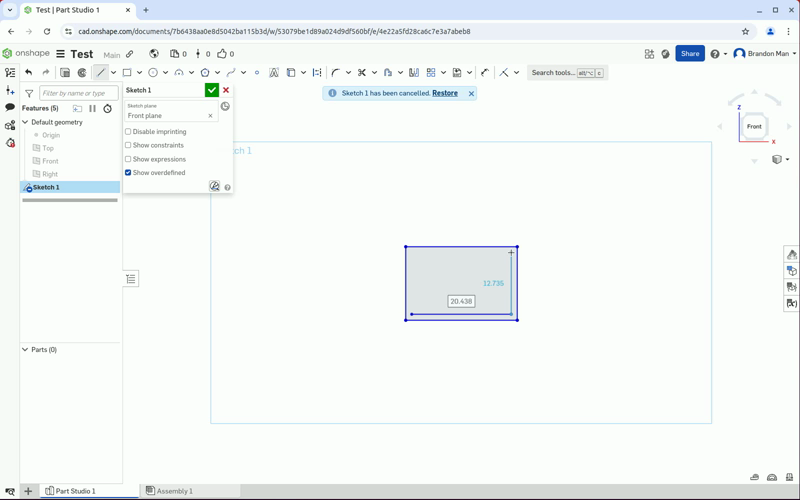
click(511, 252)
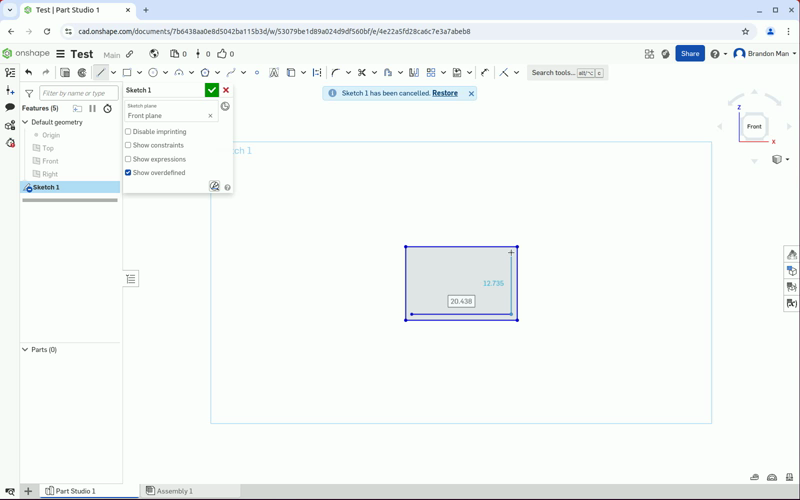
key_up(shift)
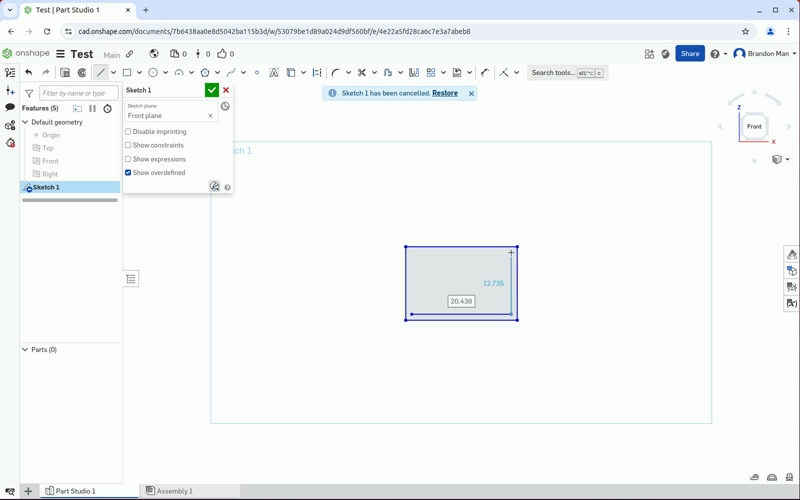
key_down(shift)
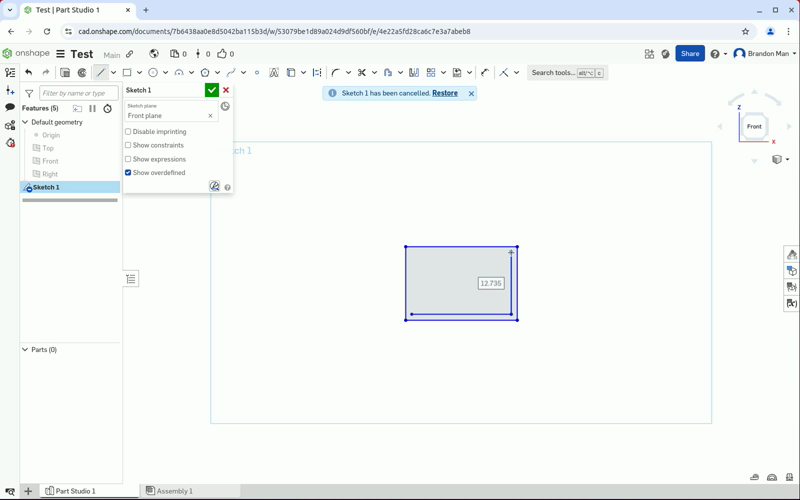
mouse_move(411, 252)
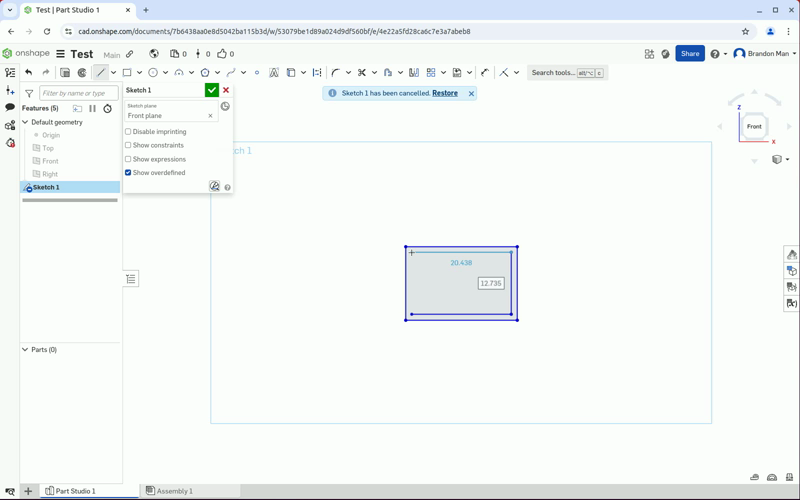
click(411, 252)
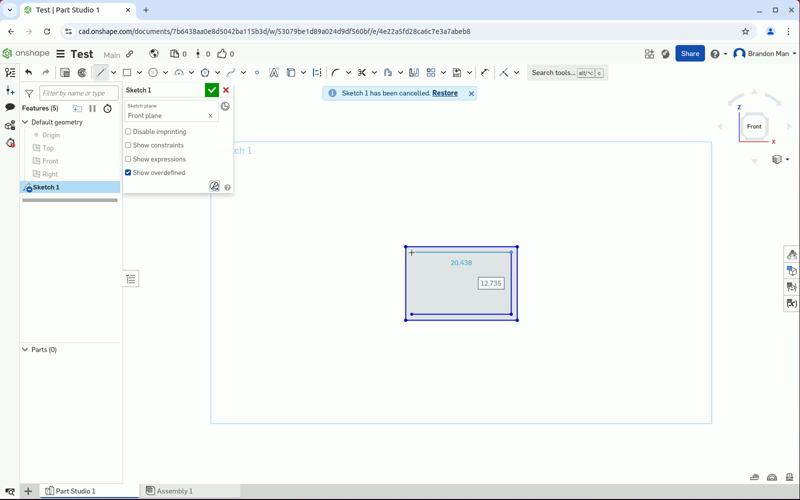
key_up(shift)
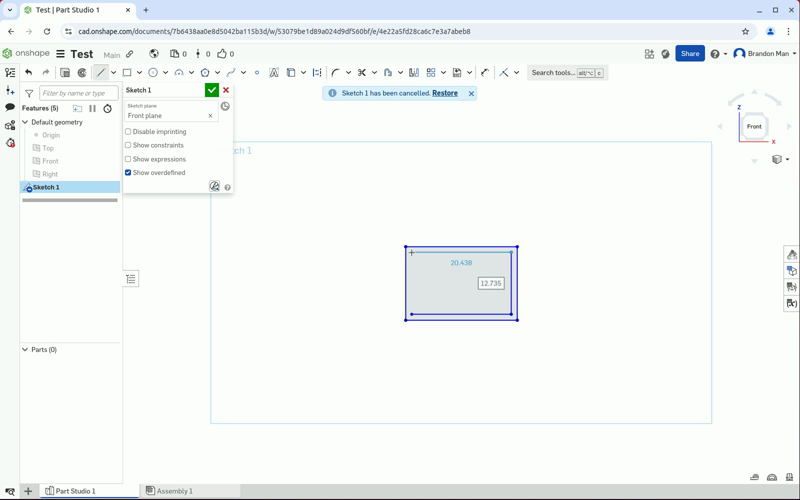
key_down(shift)
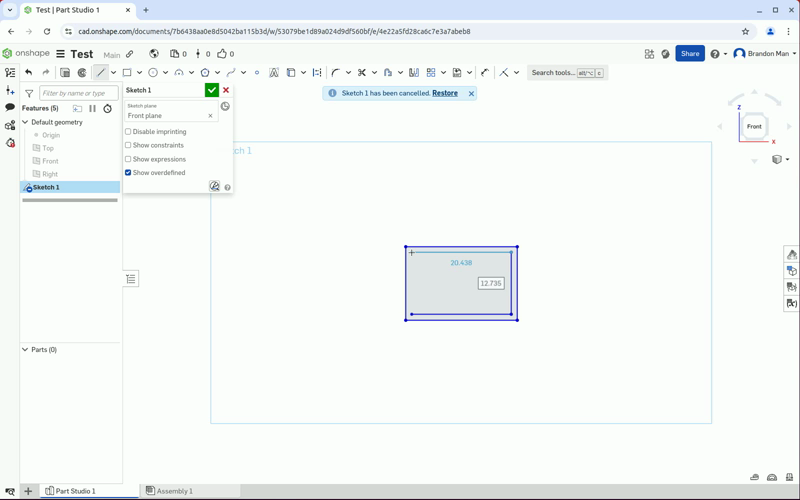
mouse_move(411, 314)
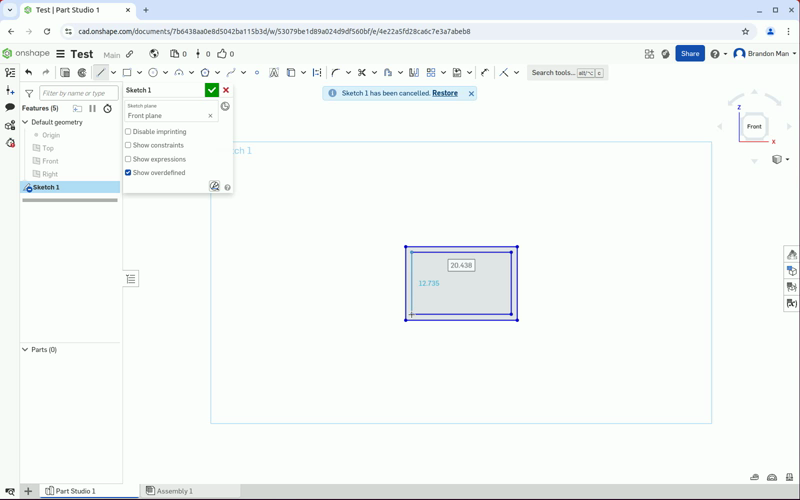
key_up(shift)
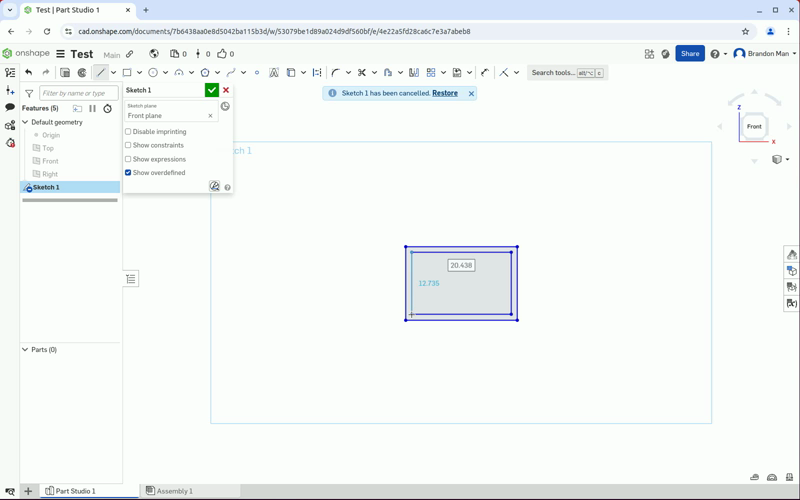
click(411, 314)
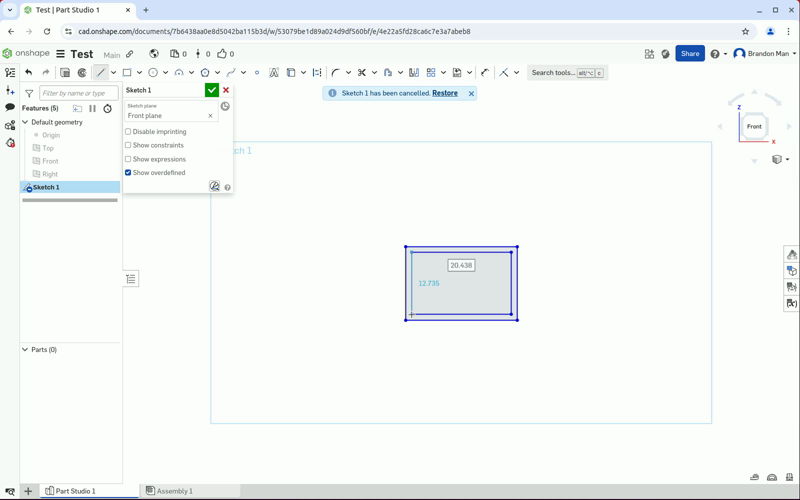
key(esc)
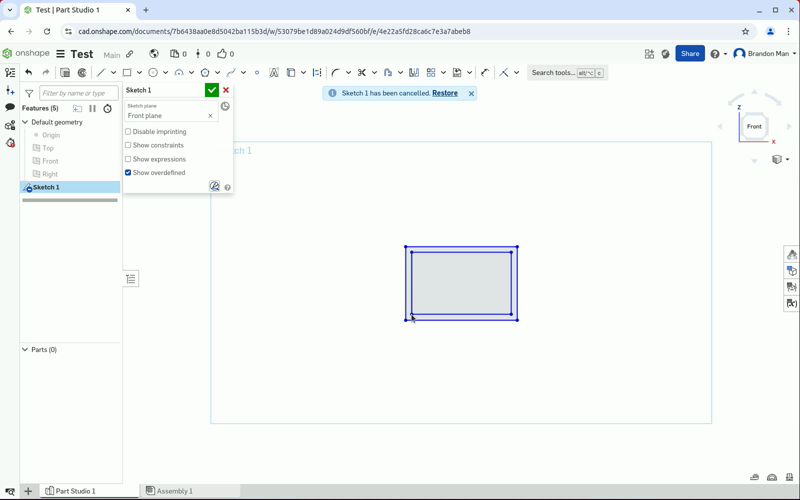
mouse_move(480, 316)
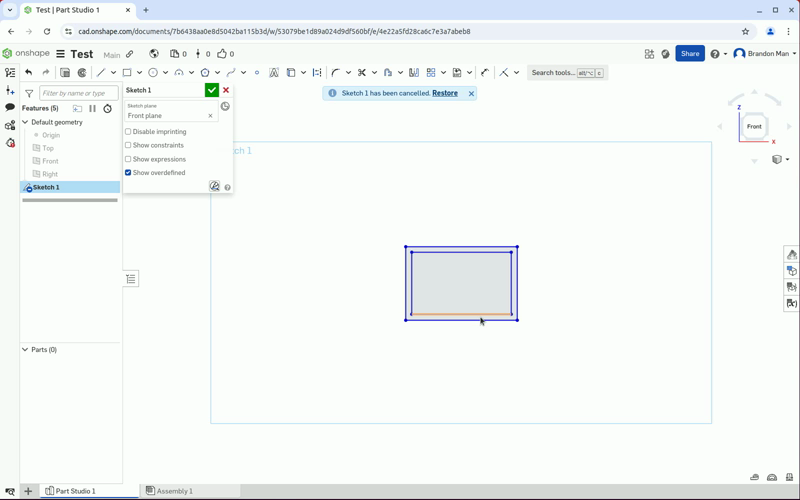
click(480, 316)
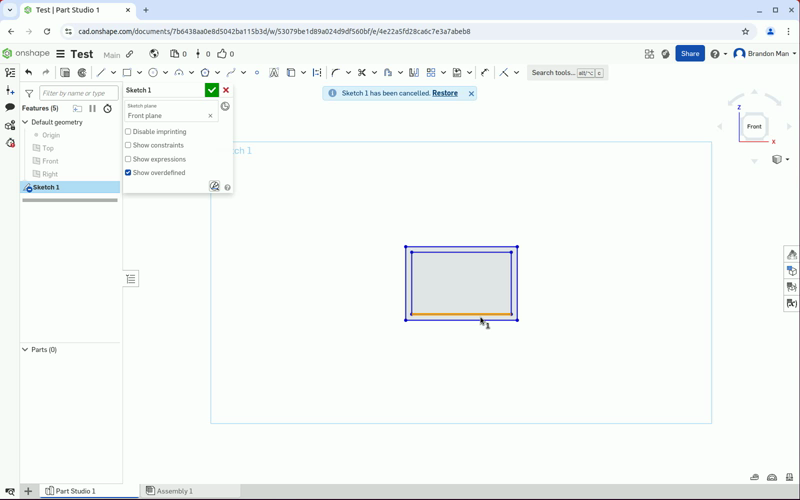
mouse_move(73, 352)
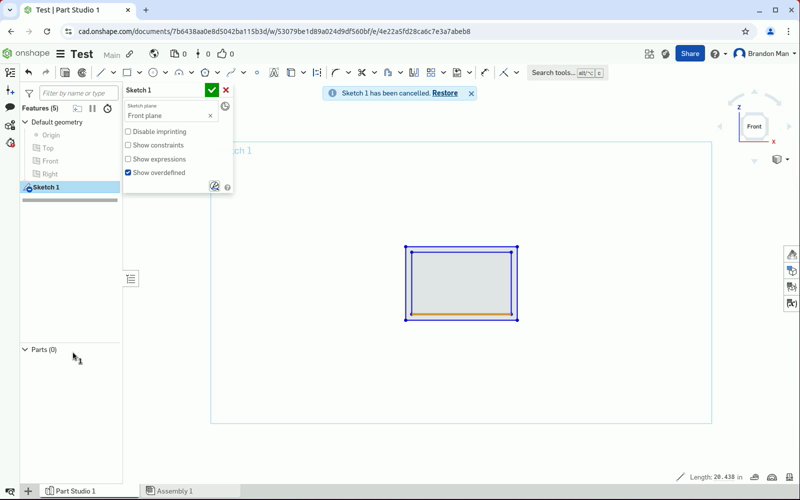
key(shift+y)
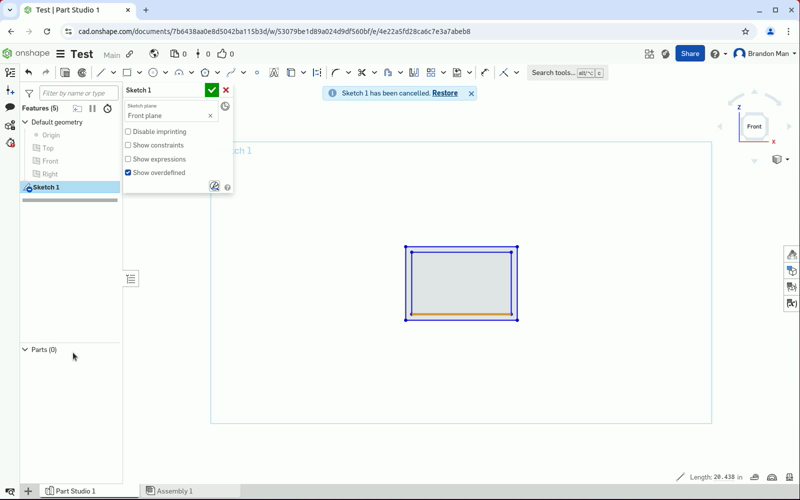
key(shift+e)
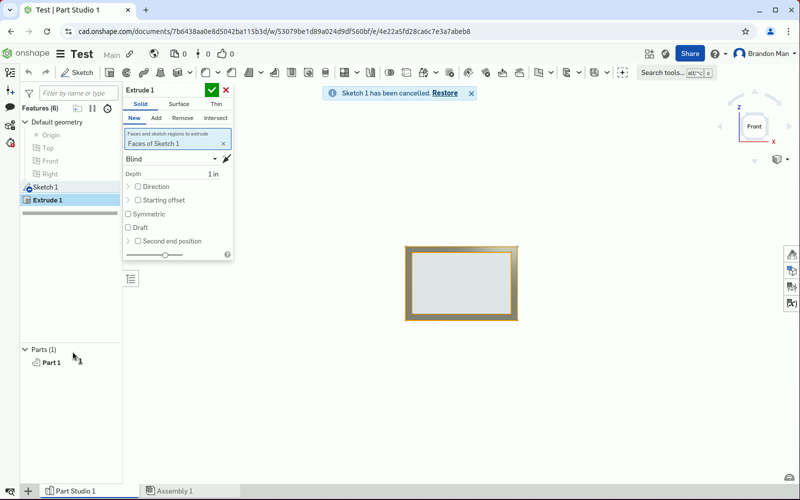
mouse_move(143, 106)
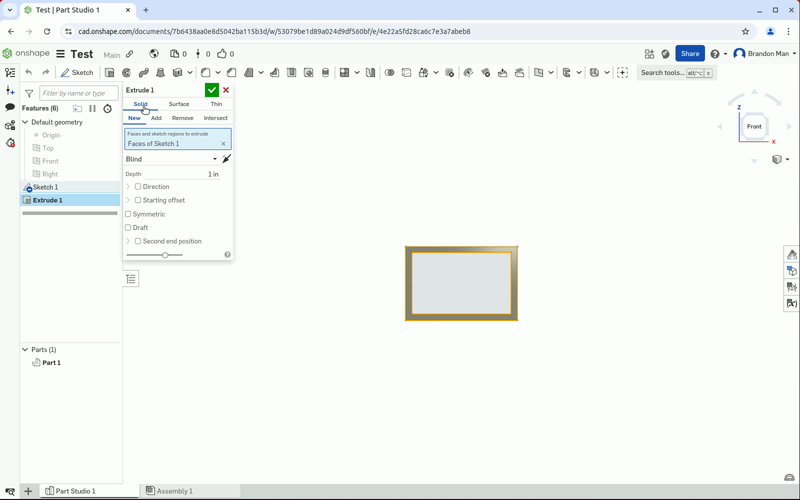
click(143, 106)
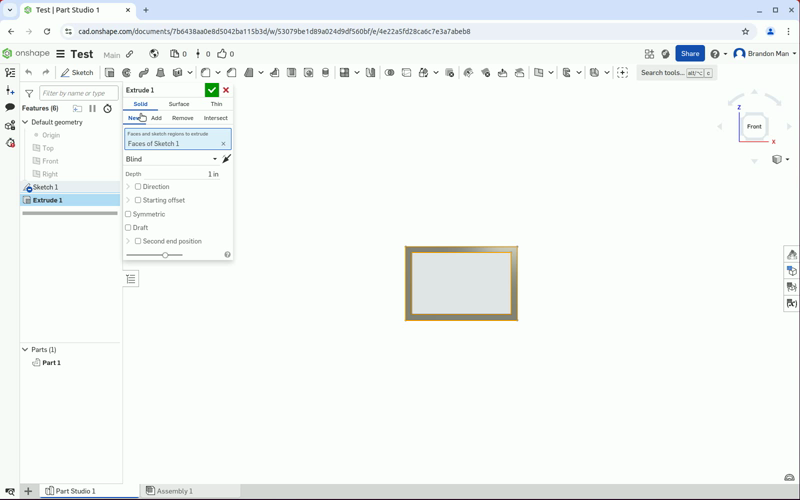
mouse_move(137, 120)
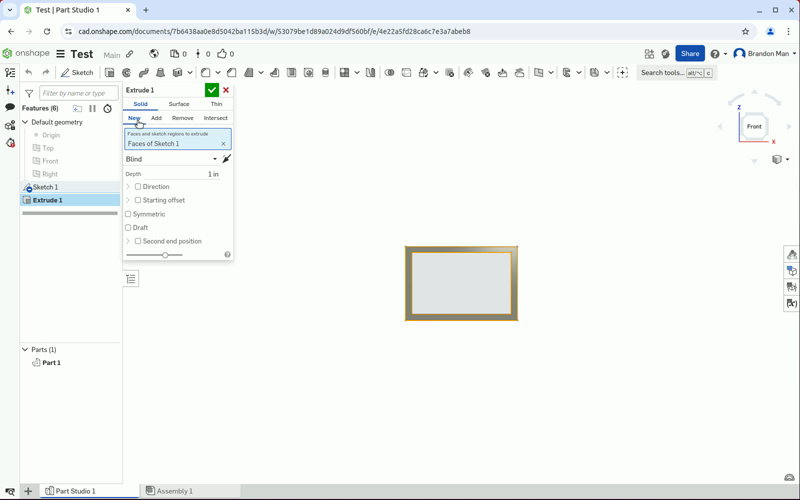
click(137, 120)
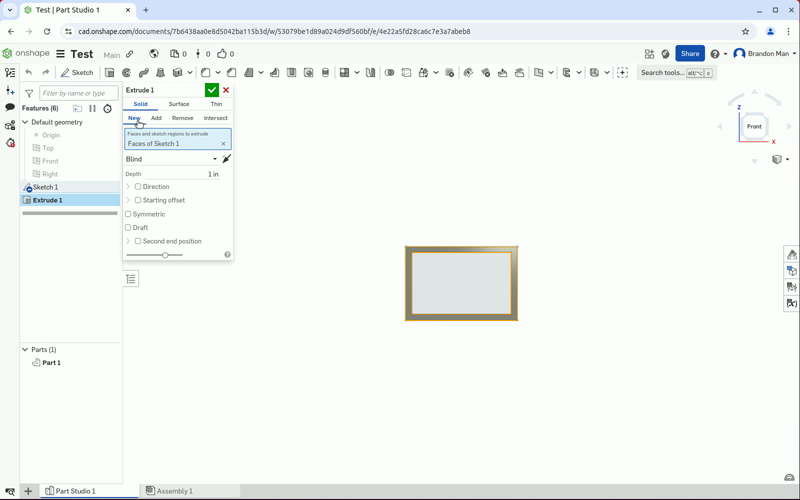
key(tab, 4)
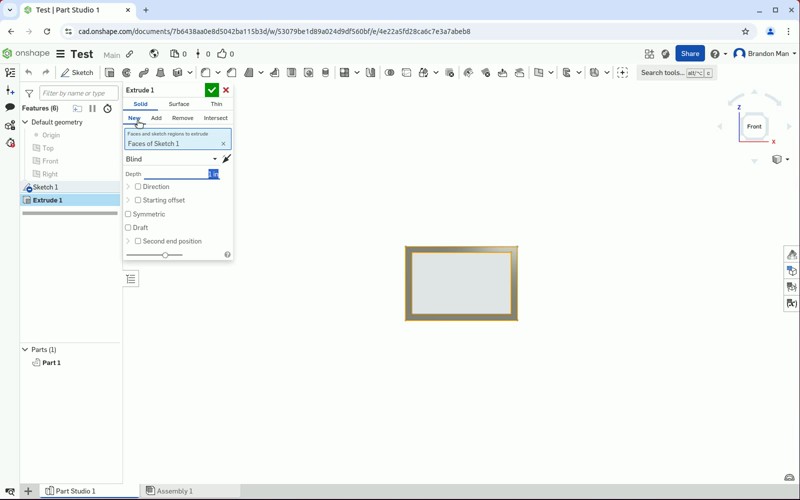
text(0.722)
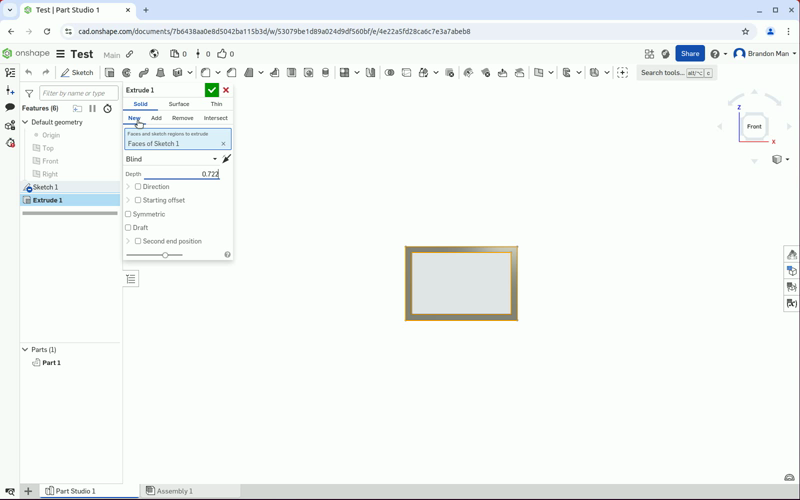
key(enter)
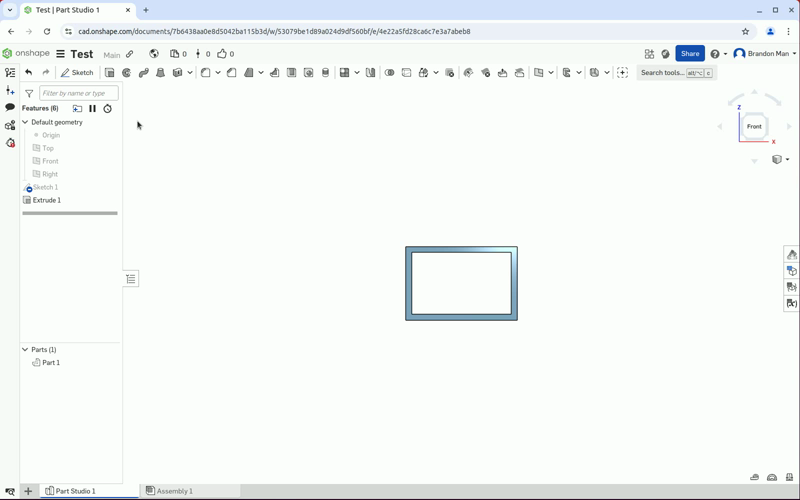
key(shift+h)
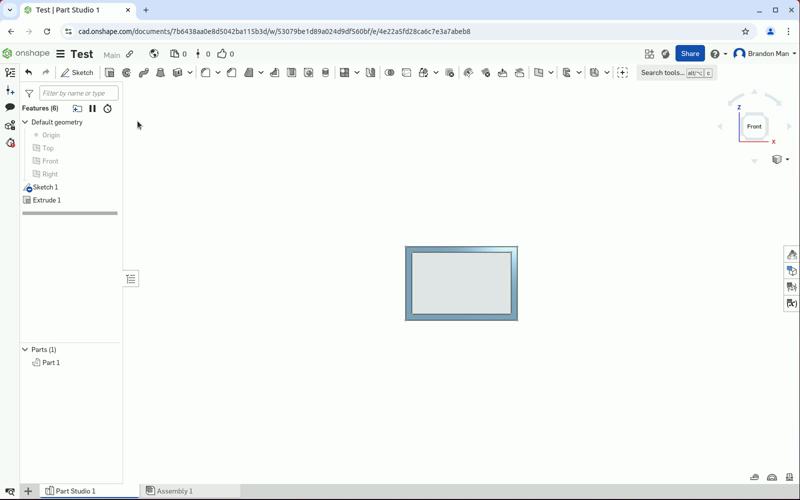
key(shift+h)
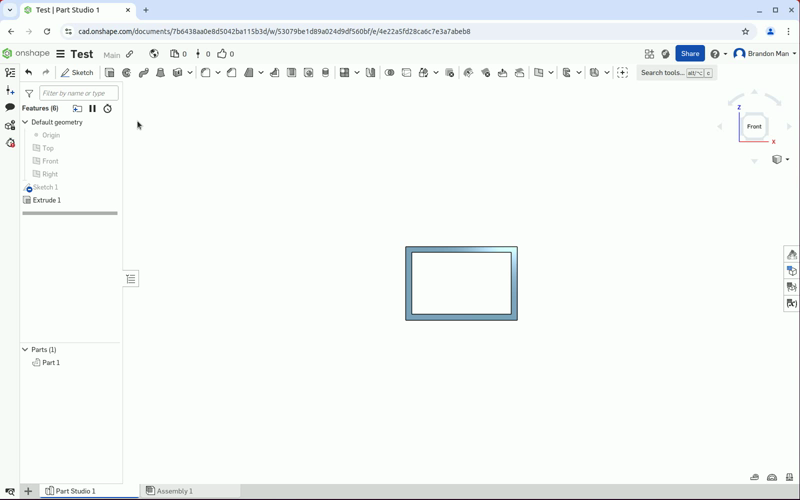
mouse_move(73, 189)
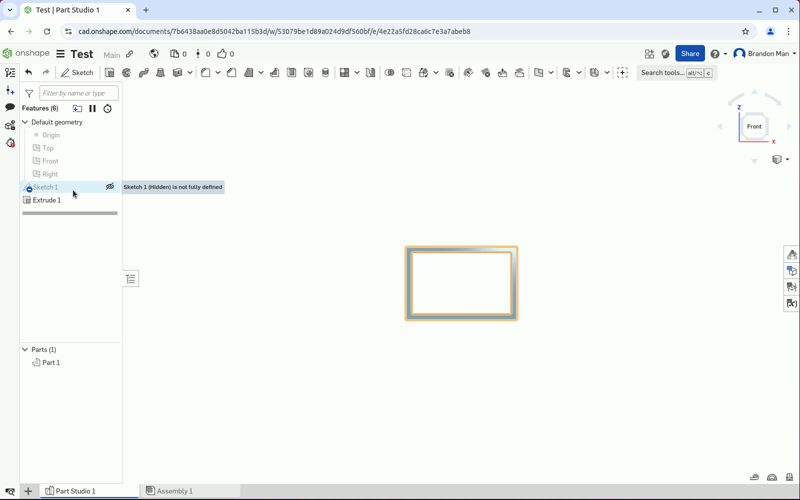
click(73, 189)
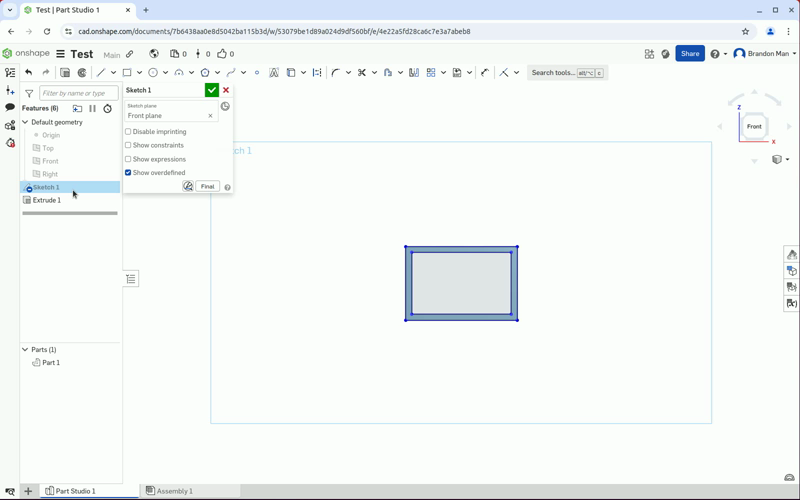
mouse_move(229, 92)
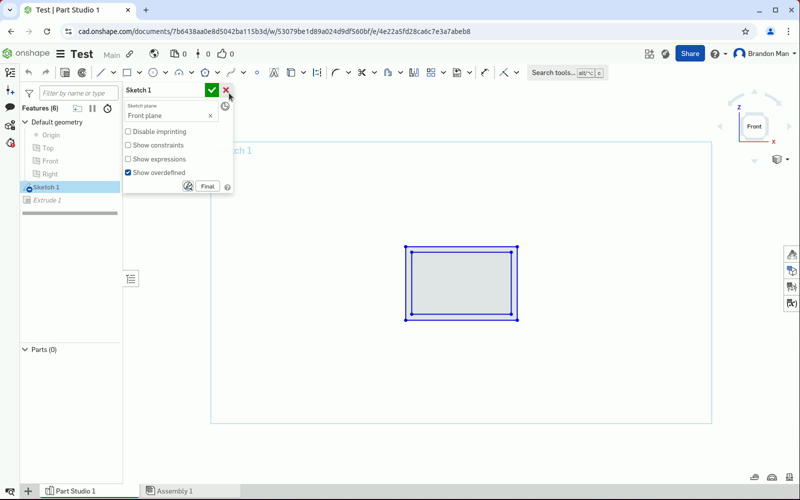
click(229, 92)
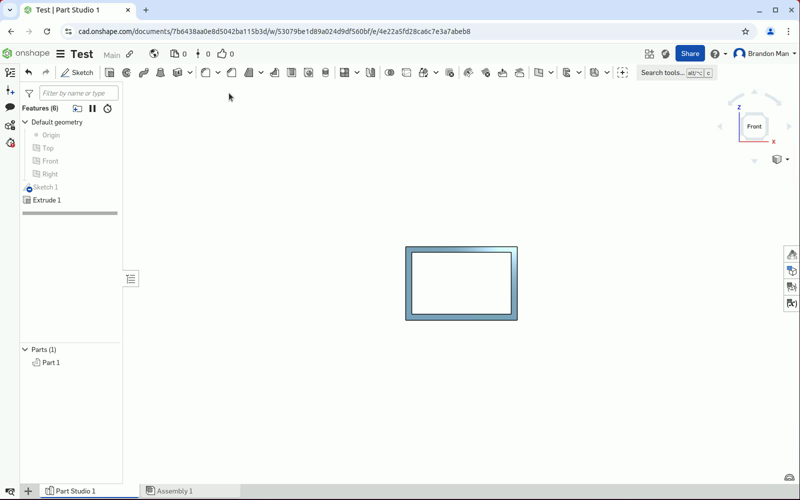
mouse_move(541, 75)
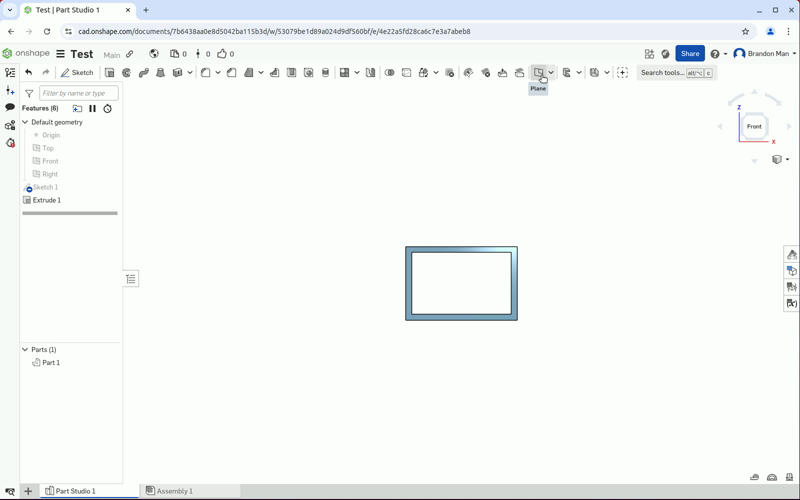
click(541, 75)
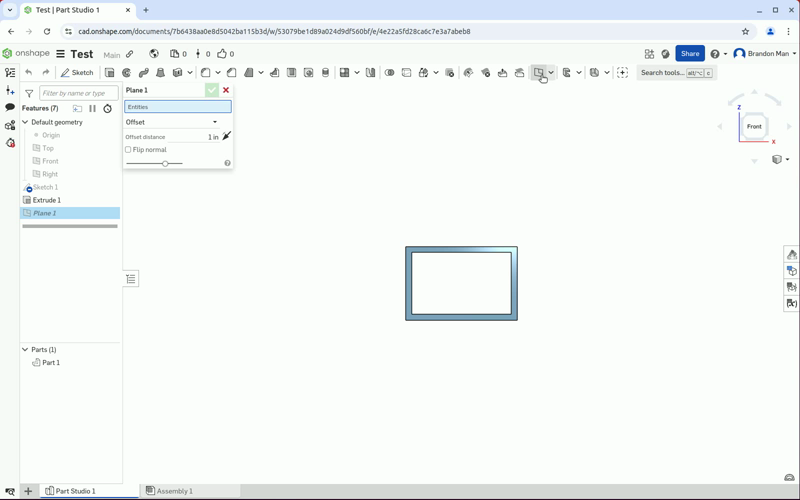
mouse_move(73, 163)
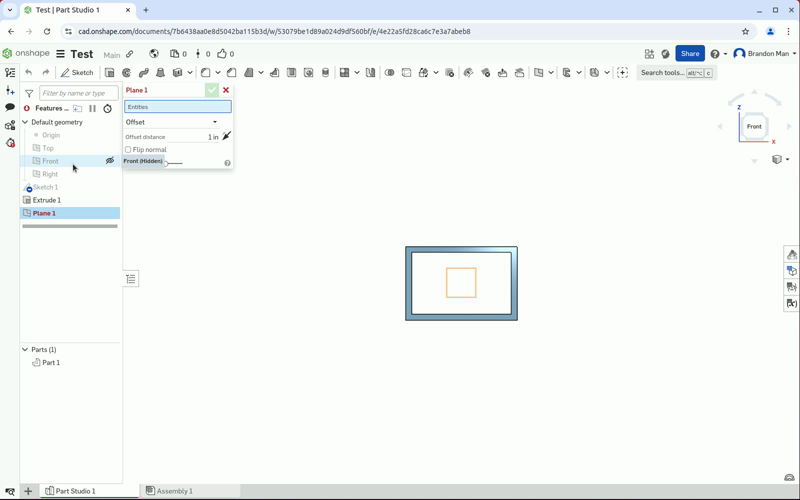
click(73, 163)
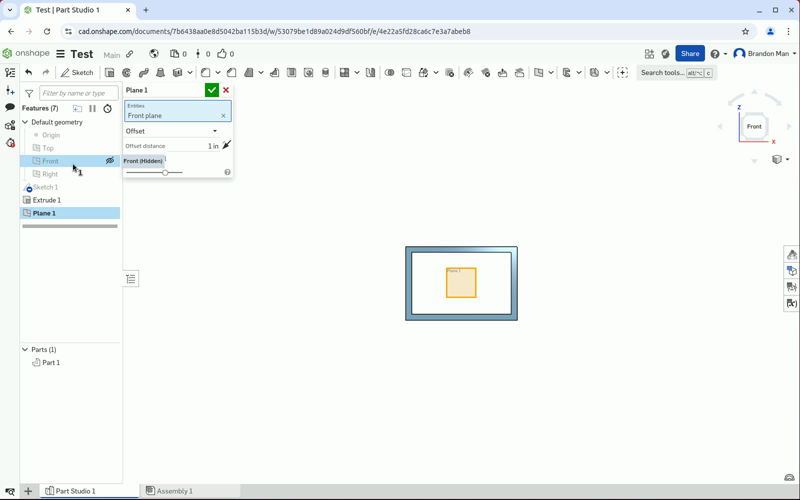
key(tab, 2)
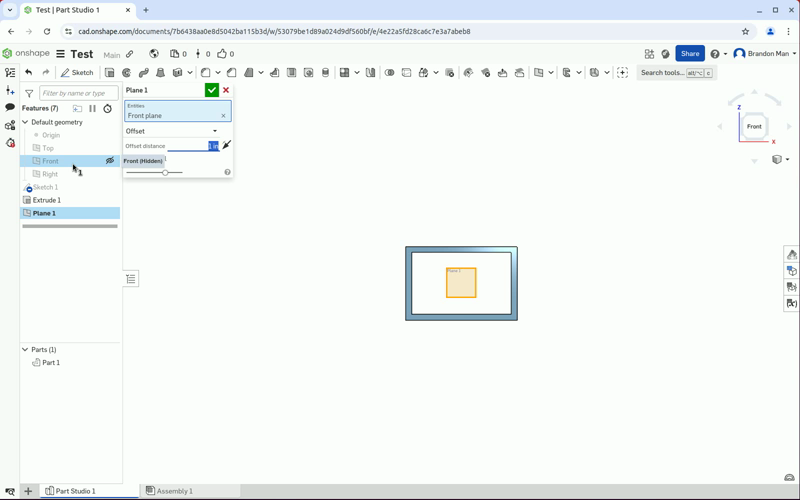
text(0.709)
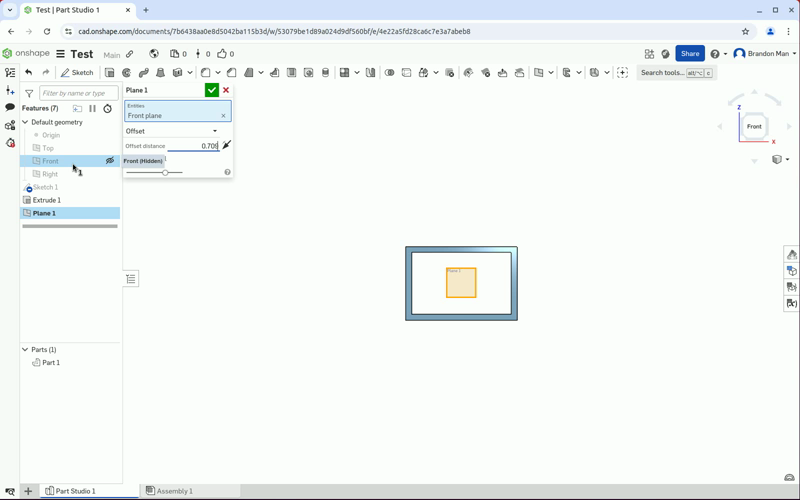
key(enter, 2)
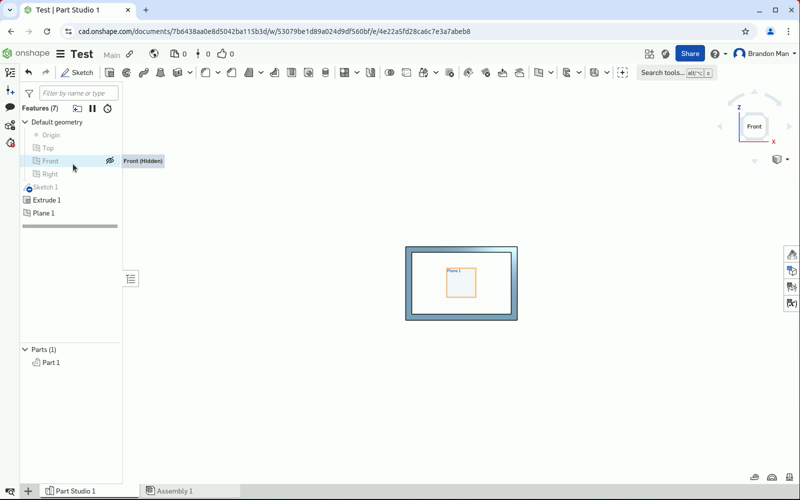
key(shift+s)
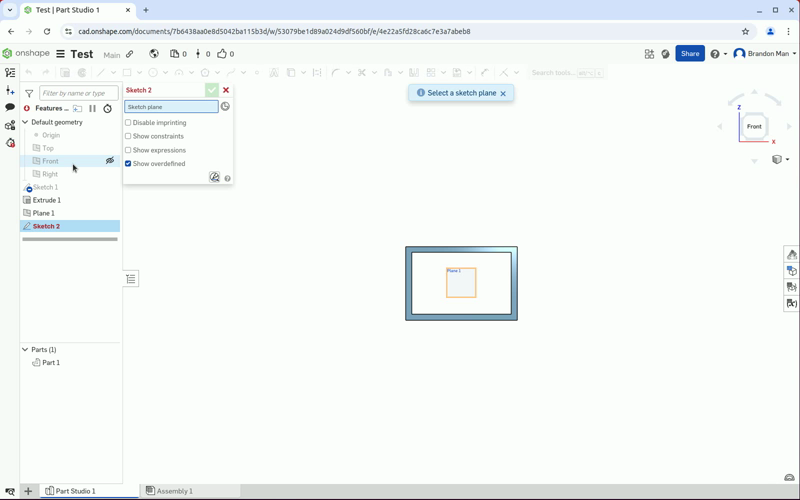
mouse_move(73, 215)
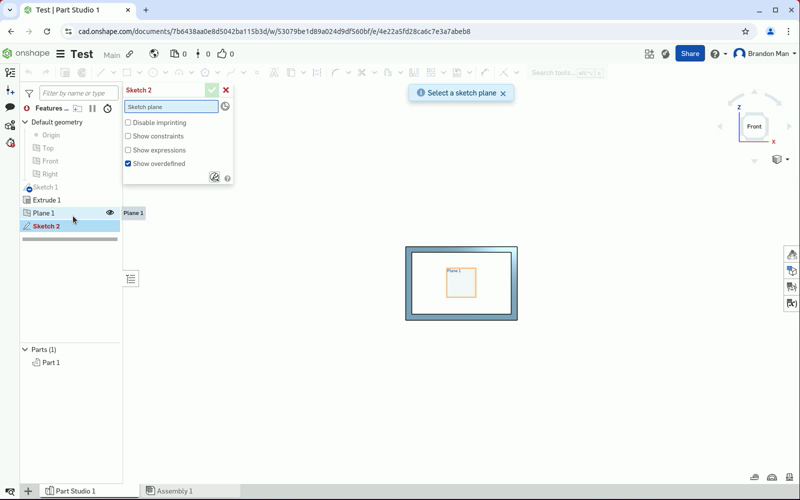
click(73, 215)
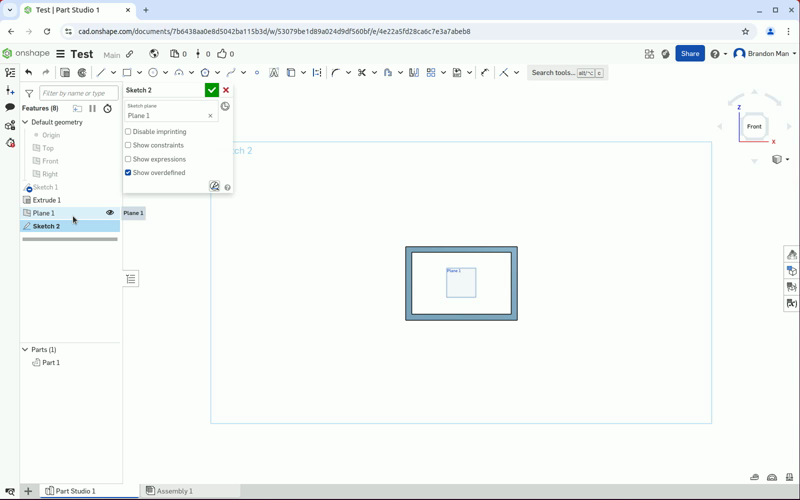
mouse_move(73, 352)
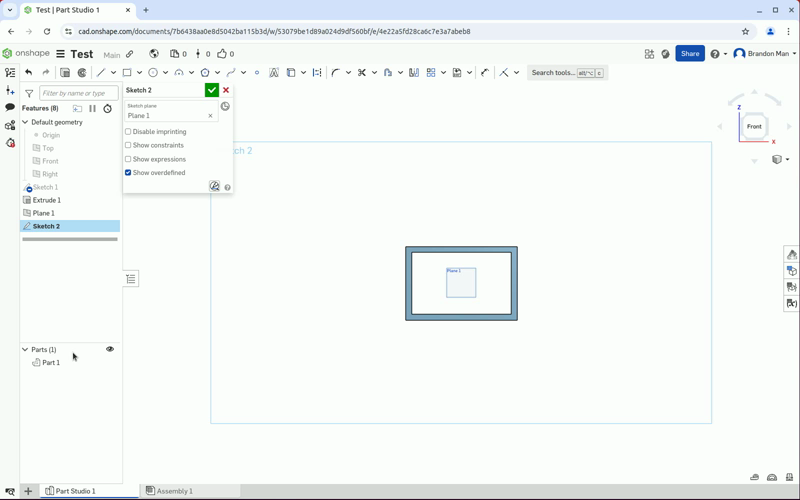
key(y)
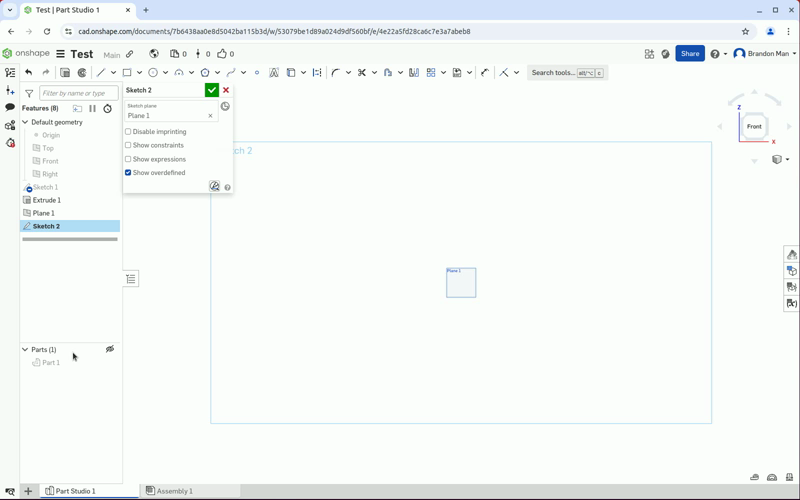
key(l)
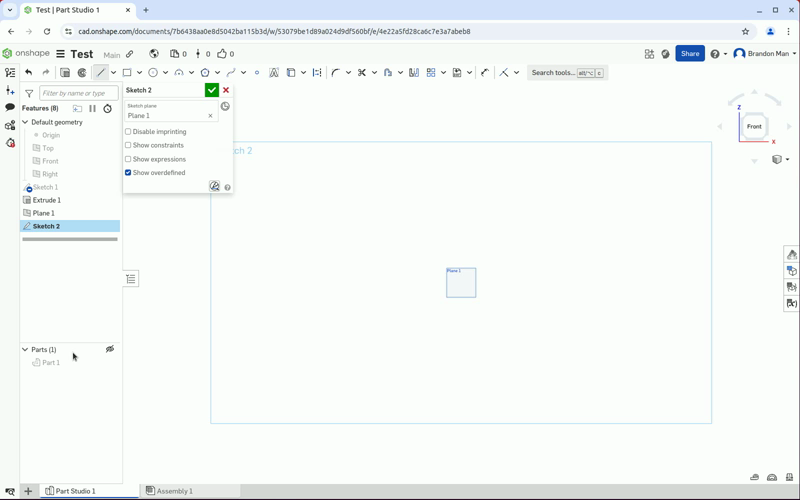
key_down(shift)
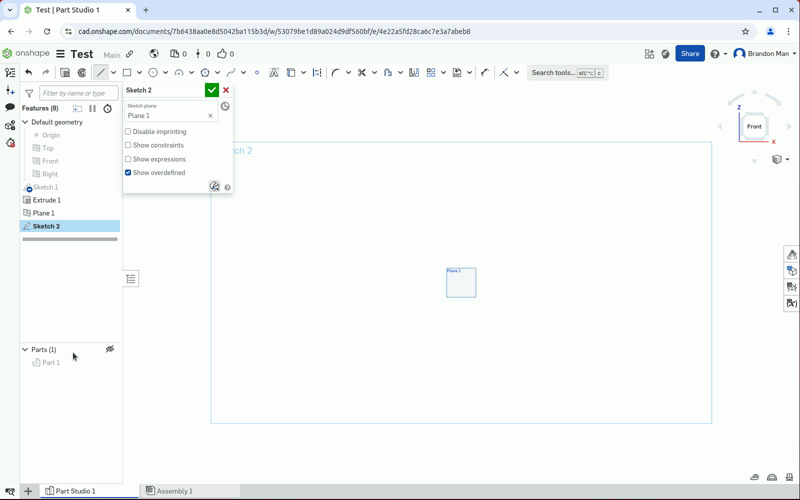
mouse_move(481, 318)
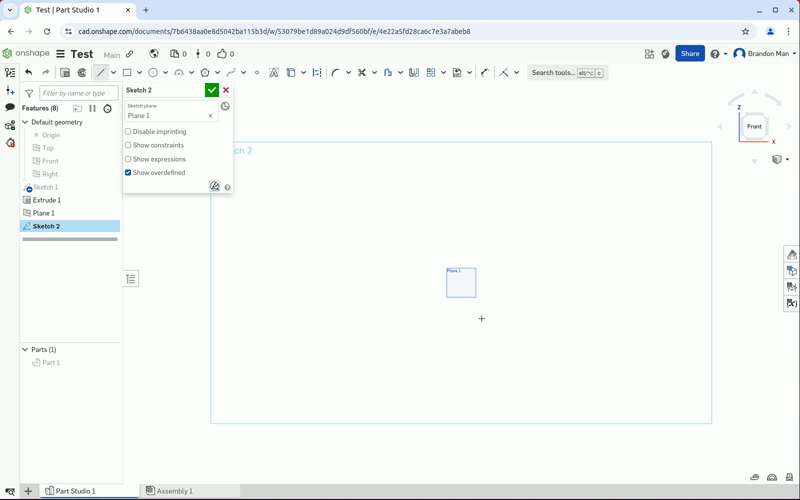
click(481, 318)
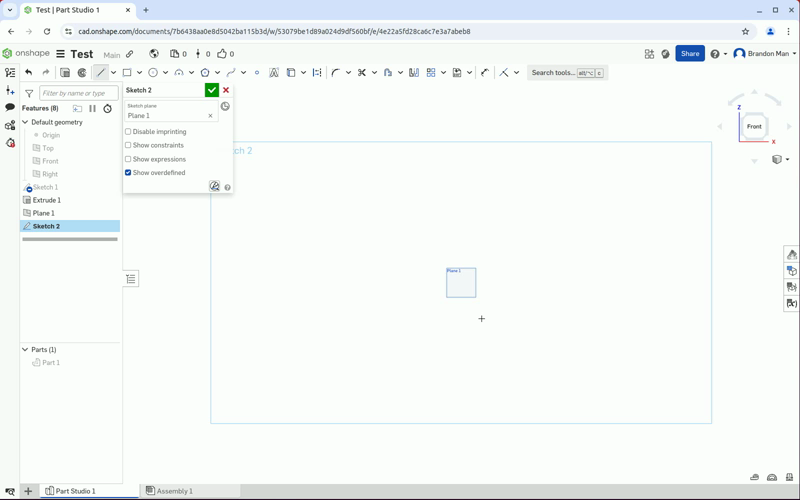
key_up(shift)
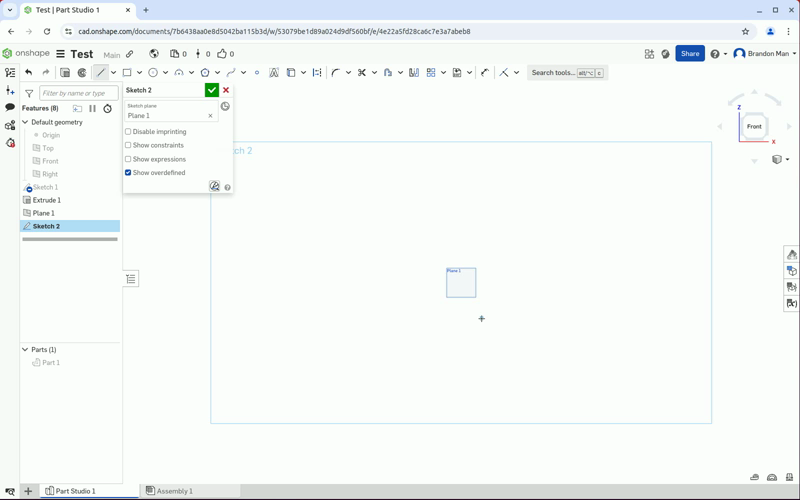
key_down(shift)
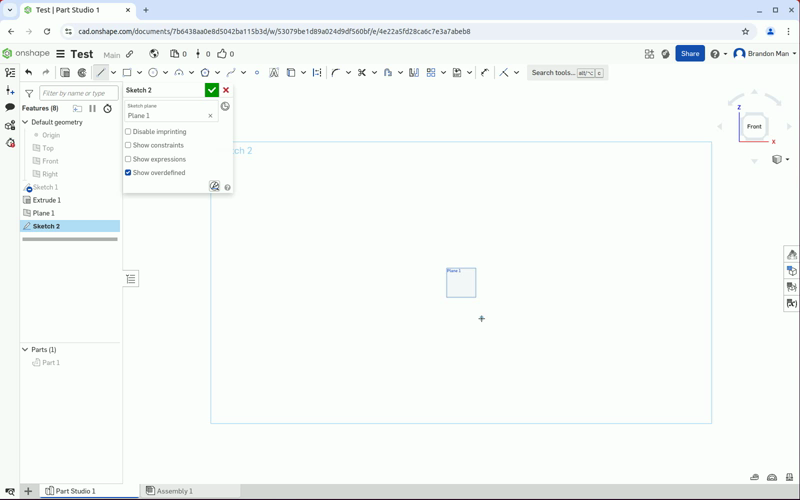
mouse_move(511, 318)
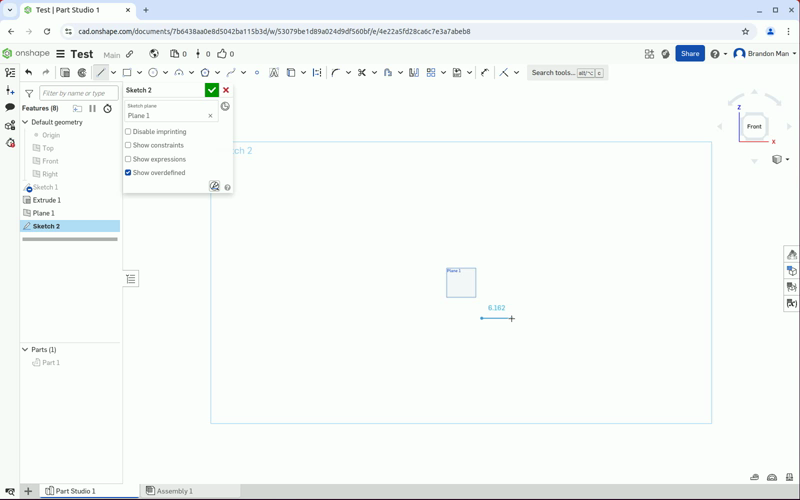
mouse_move(489, 318)
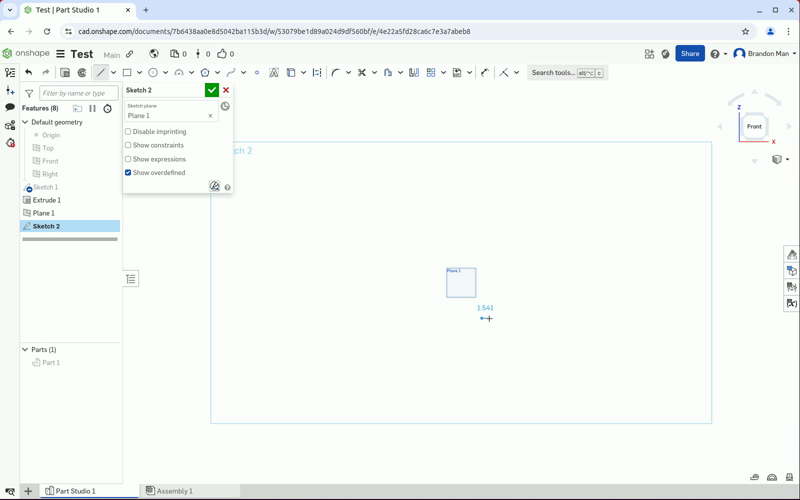
scroll(6)
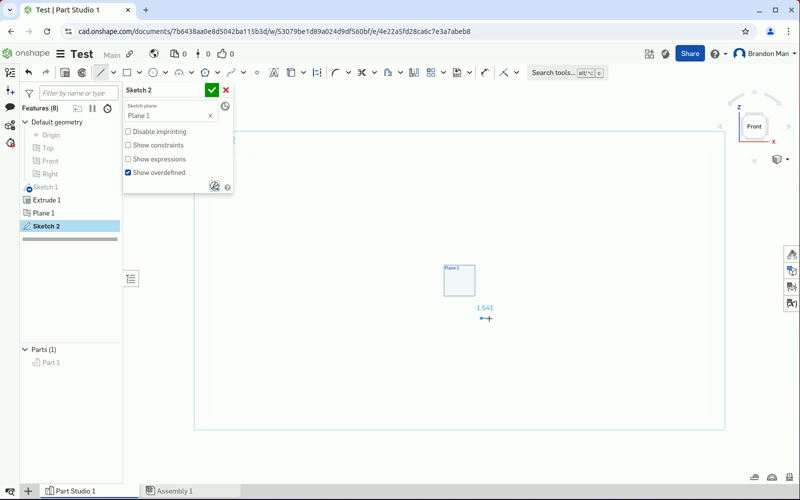
scroll(6)
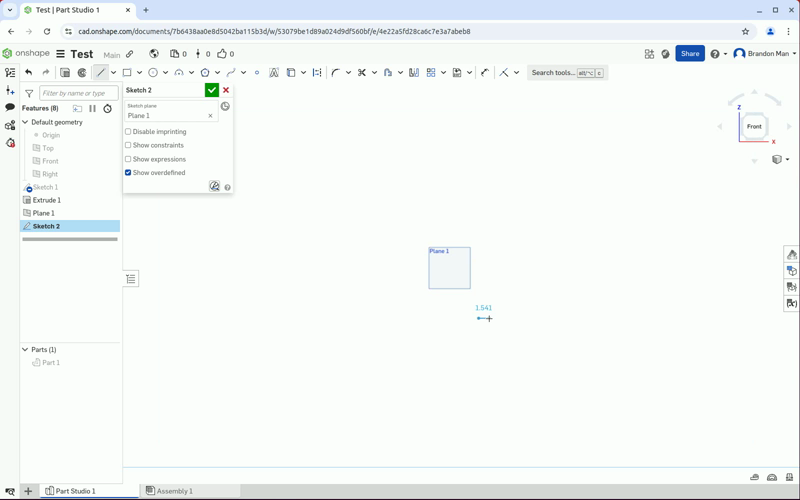
scroll(6)
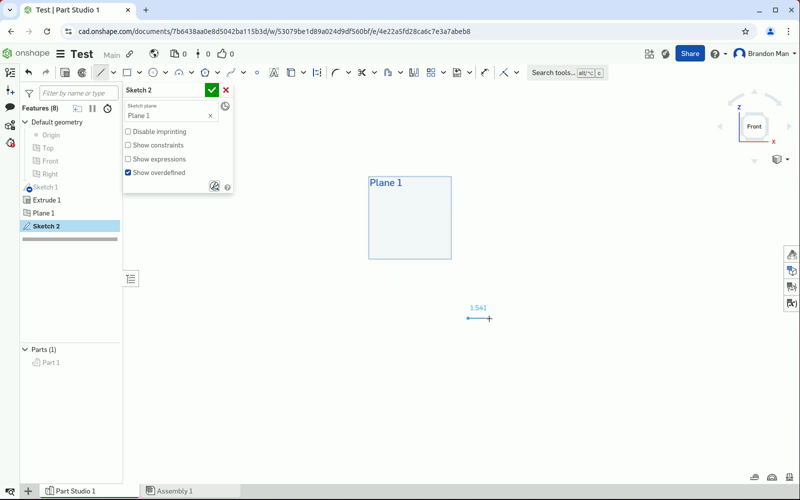
scroll(6)
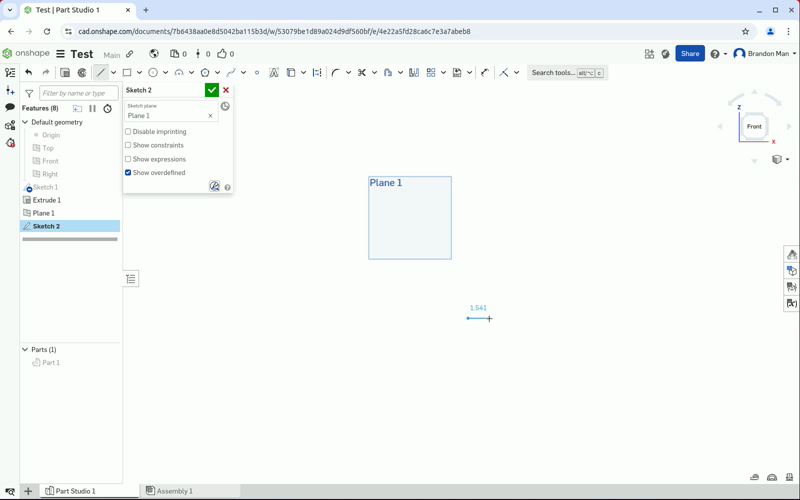
scroll(6)
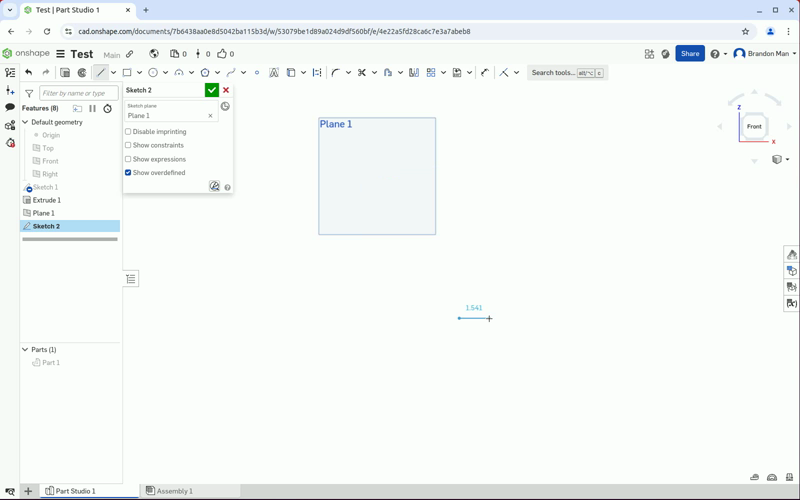
scroll(6)
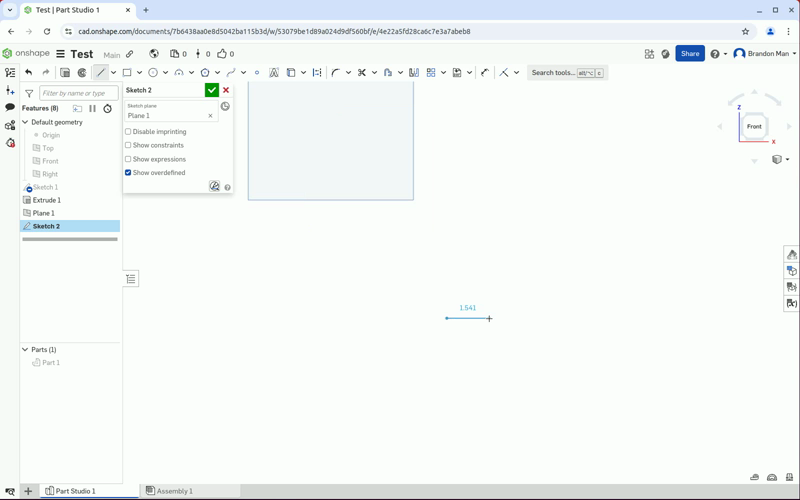
scroll(6)
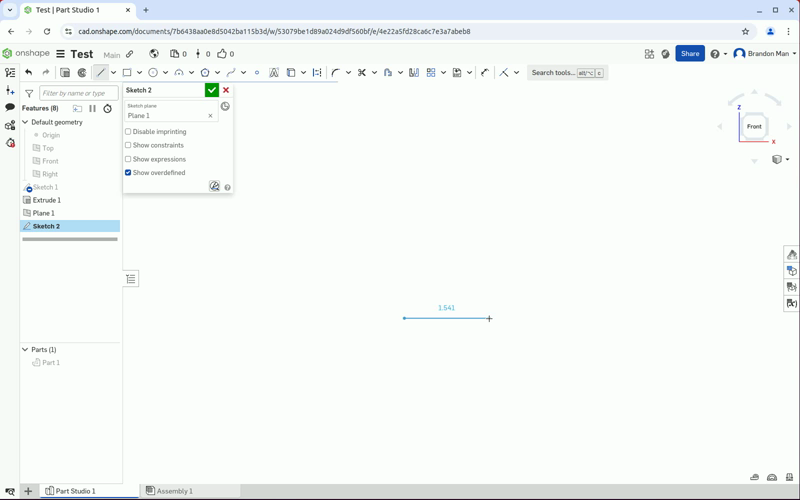
click(489, 318)
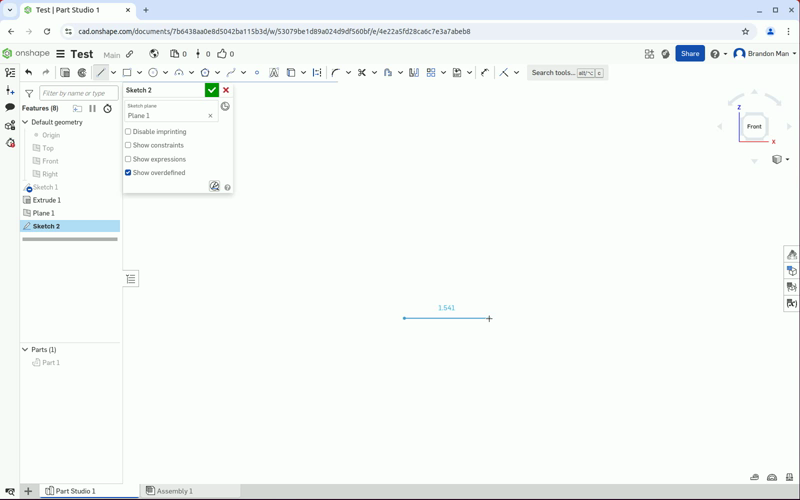
scroll(-6)
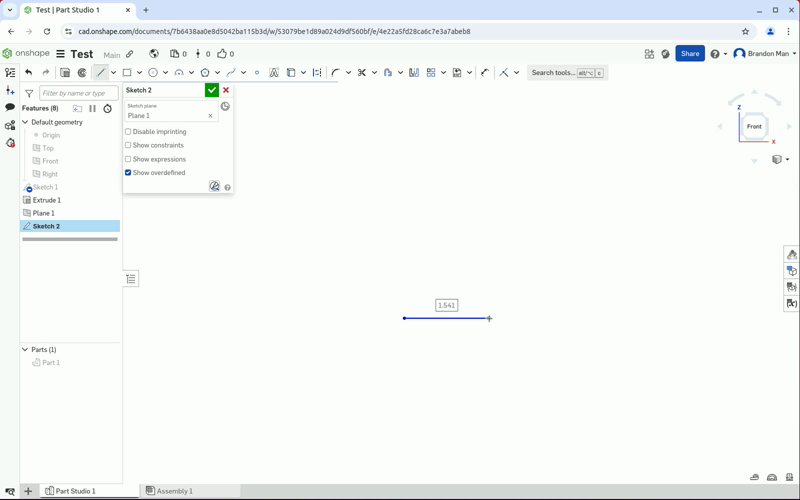
scroll(-6)
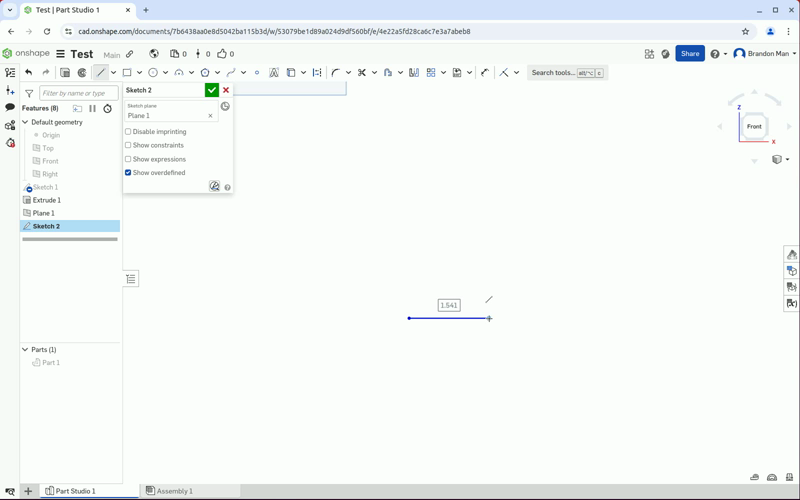
scroll(-6)
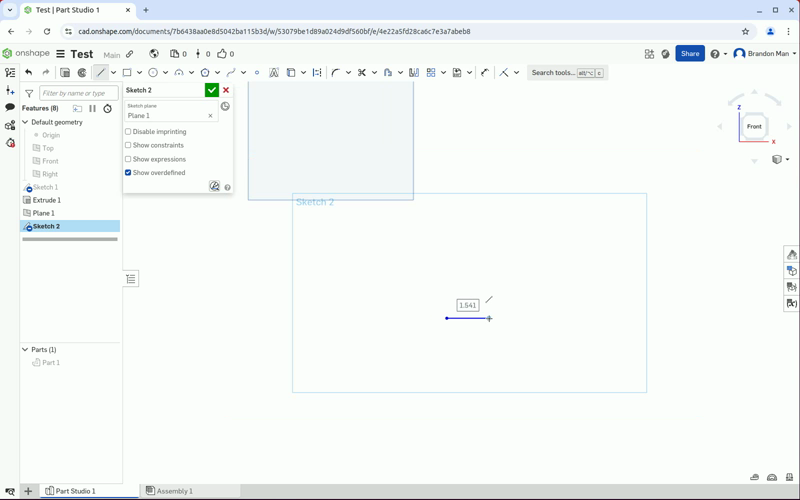
scroll(-6)
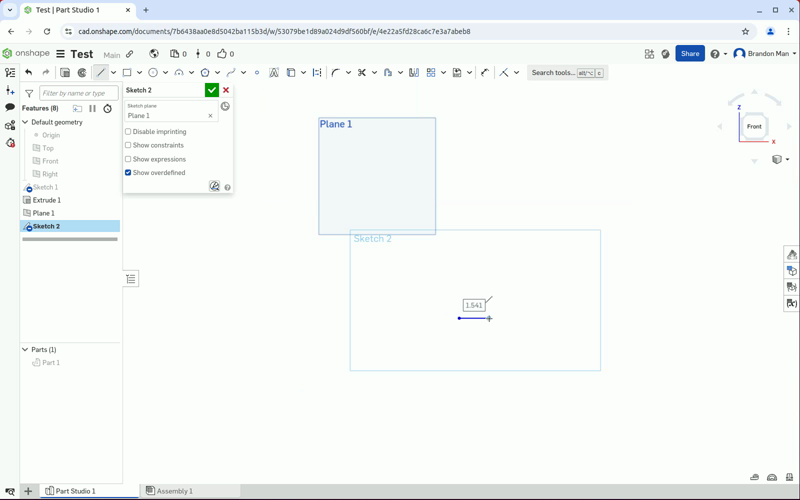
scroll(-6)
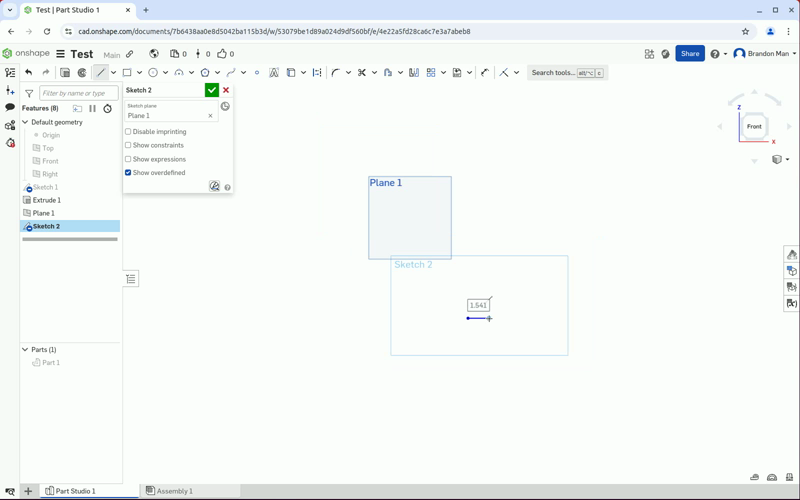
scroll(-6)
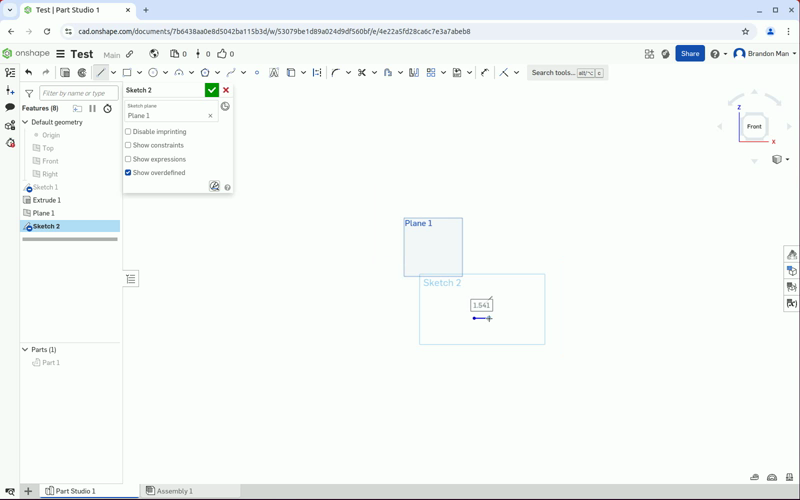
scroll(-6)
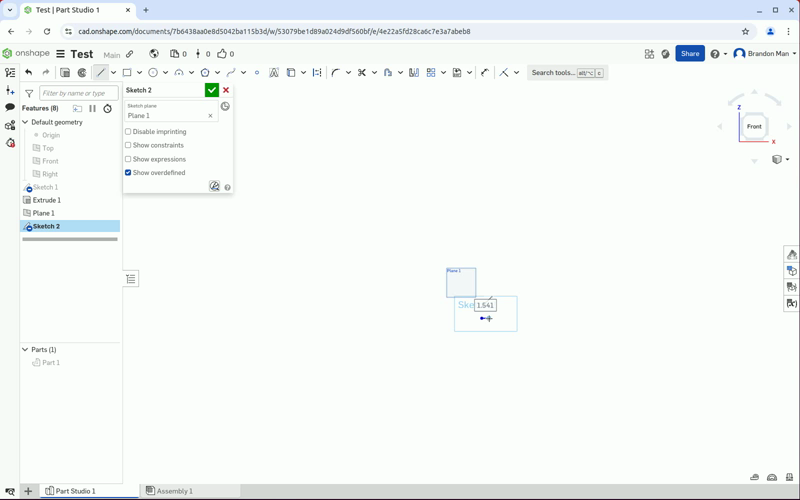
key_up(shift)
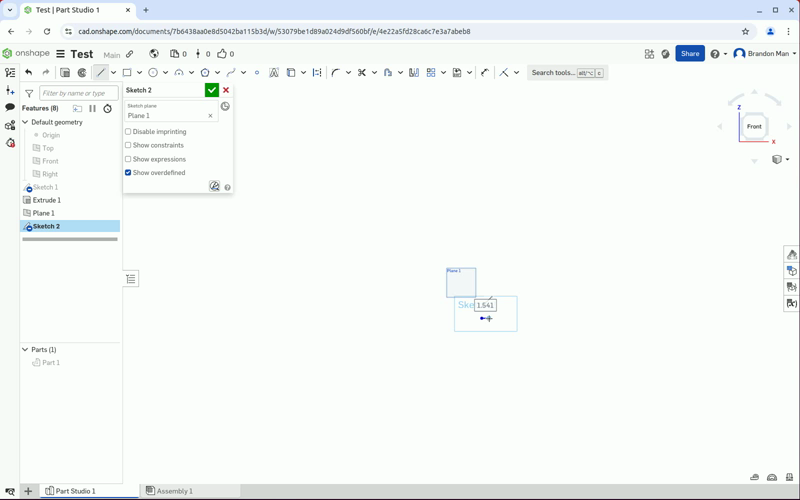
key_down(shift)
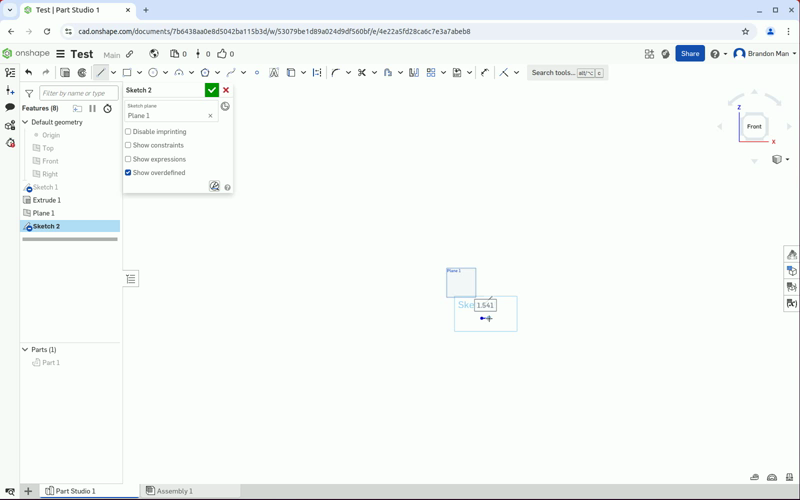
mouse_move(519, 318)
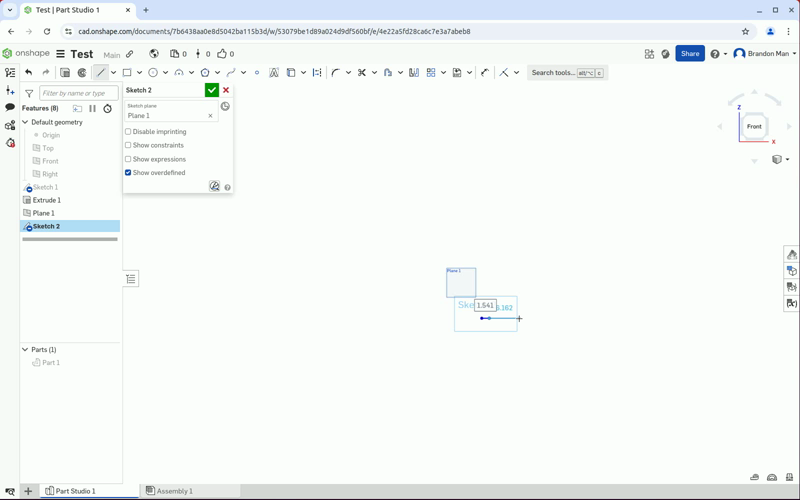
mouse_move(499, 318)
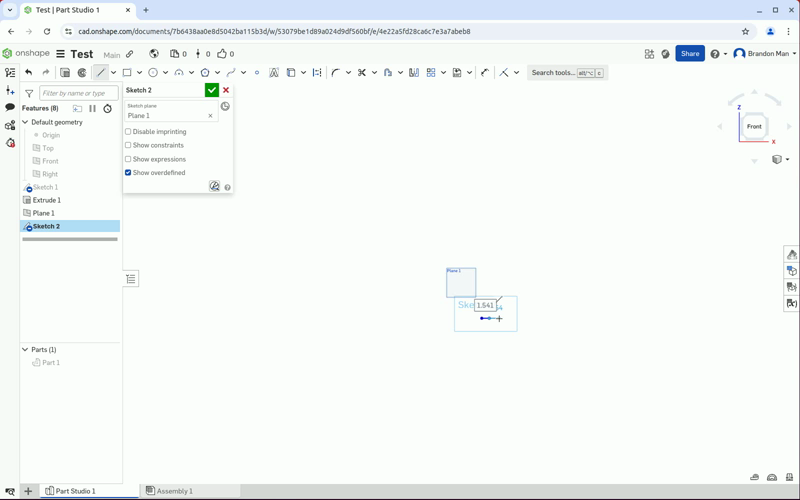
click(499, 318)
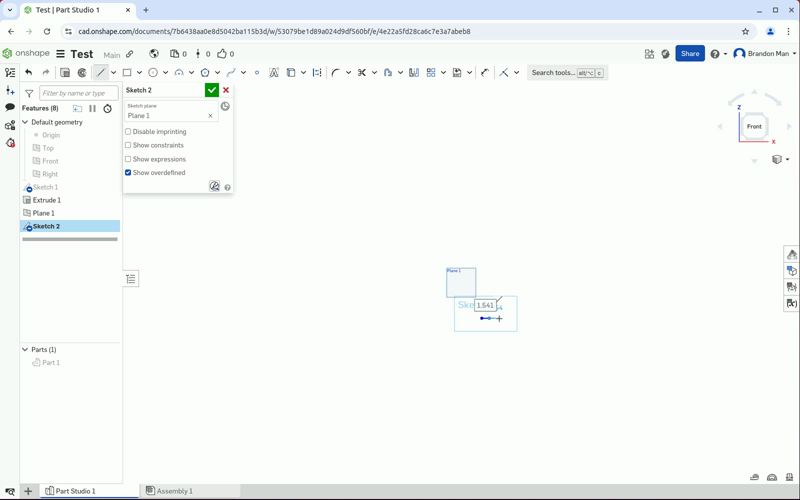
key_up(shift)
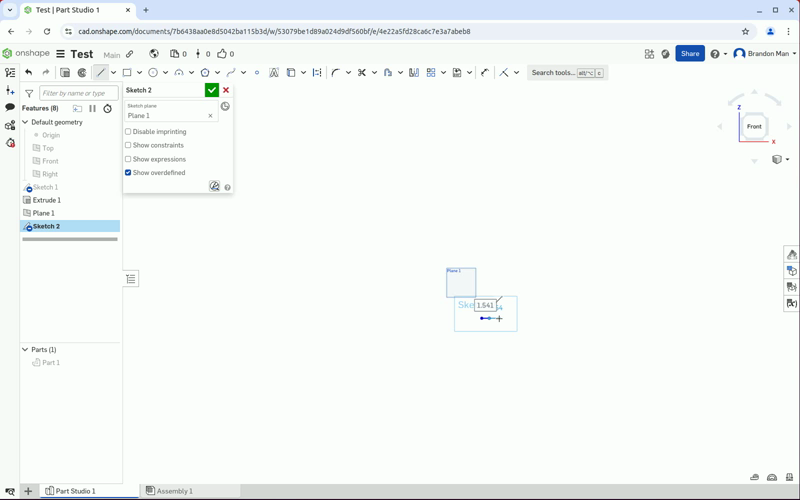
key_down(shift)
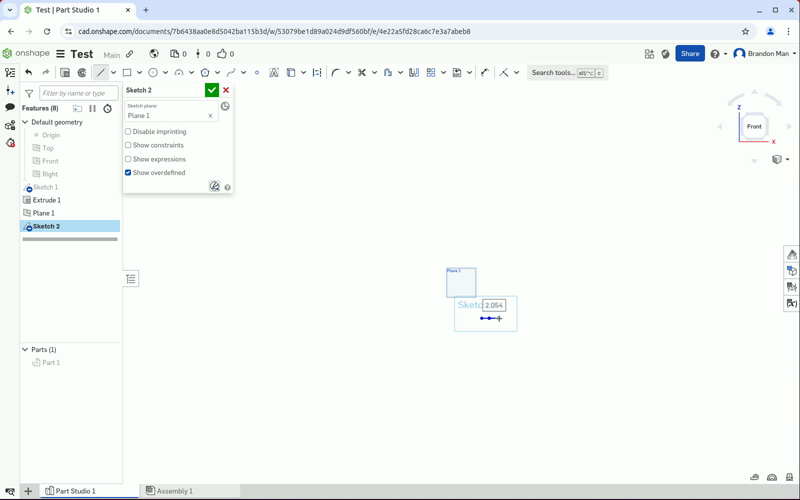
mouse_move(529, 318)
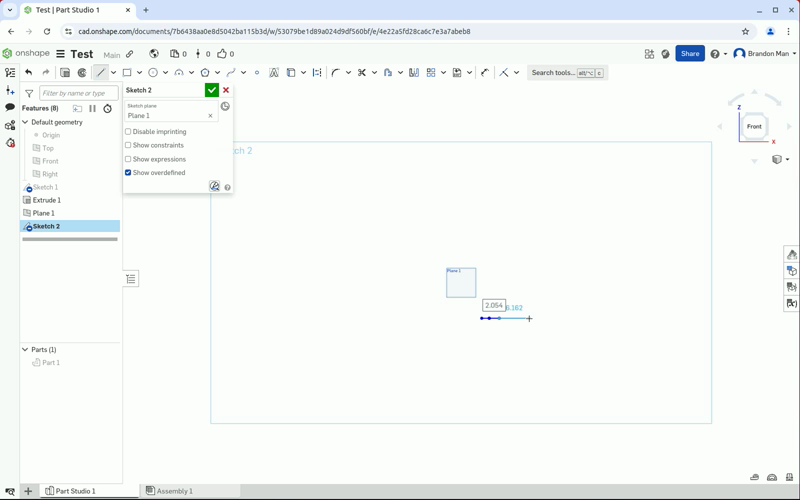
mouse_move(499, 316)
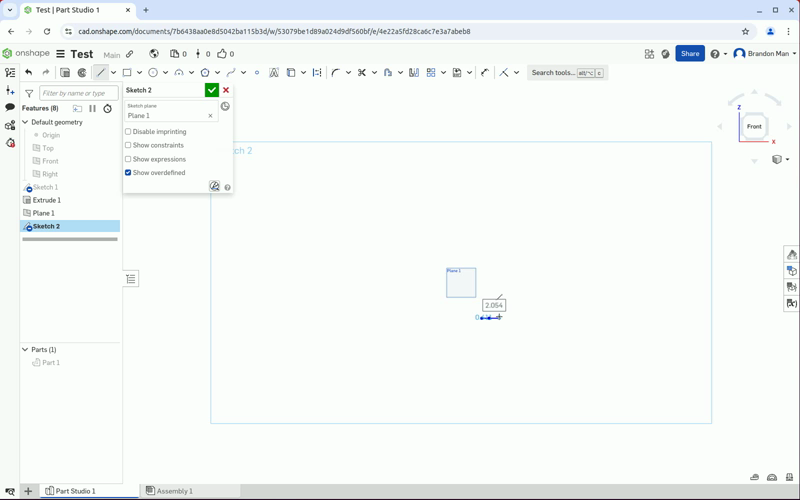
scroll(6)
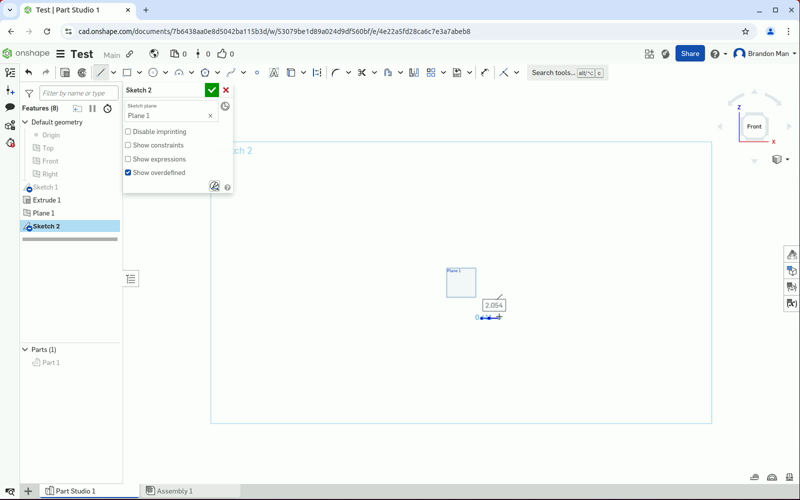
scroll(6)
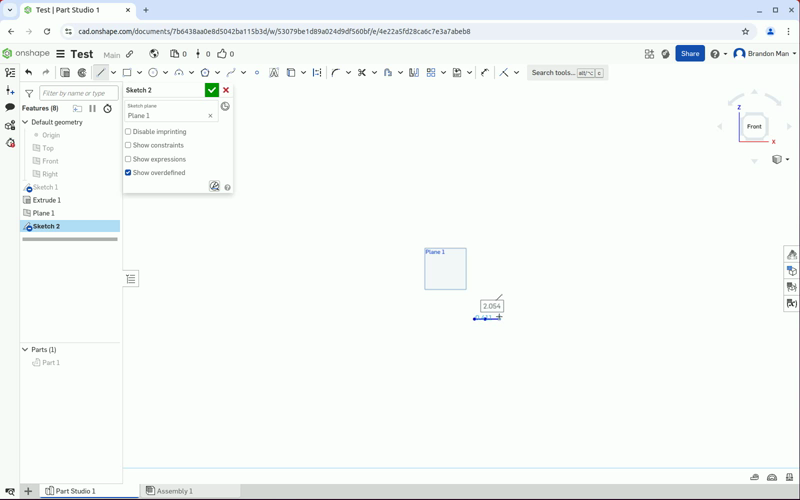
scroll(6)
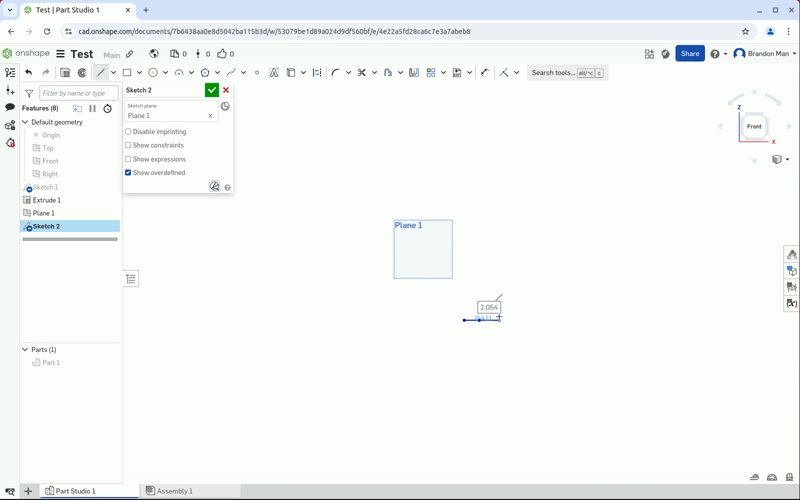
scroll(6)
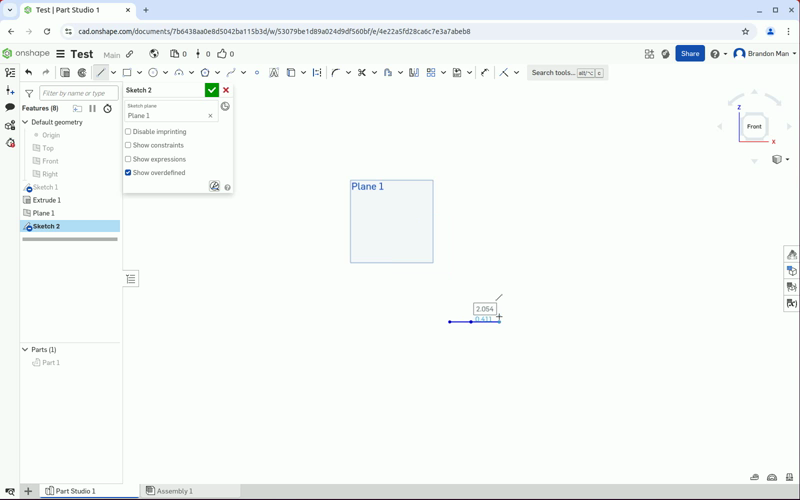
scroll(6)
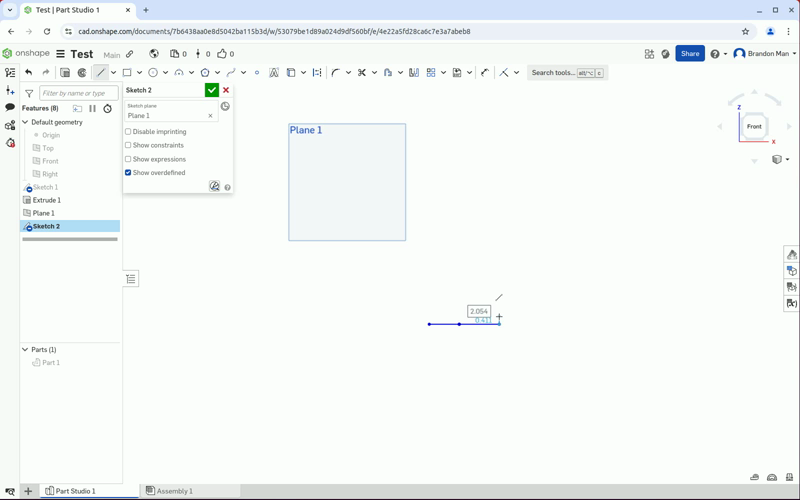
scroll(6)
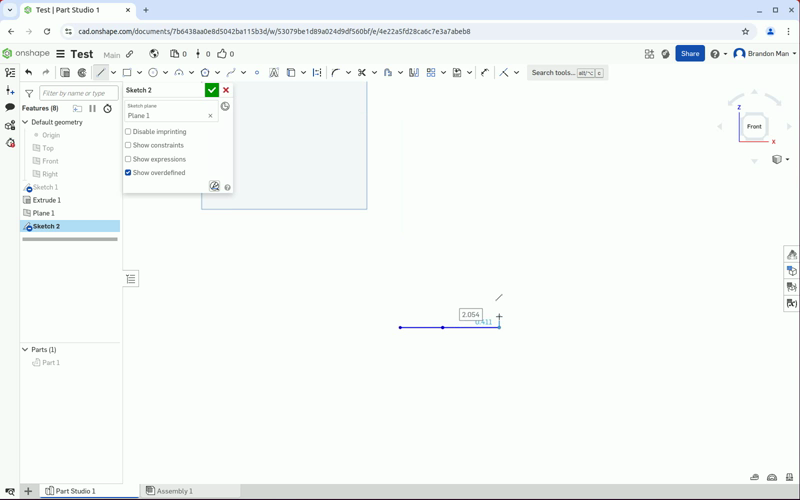
scroll(6)
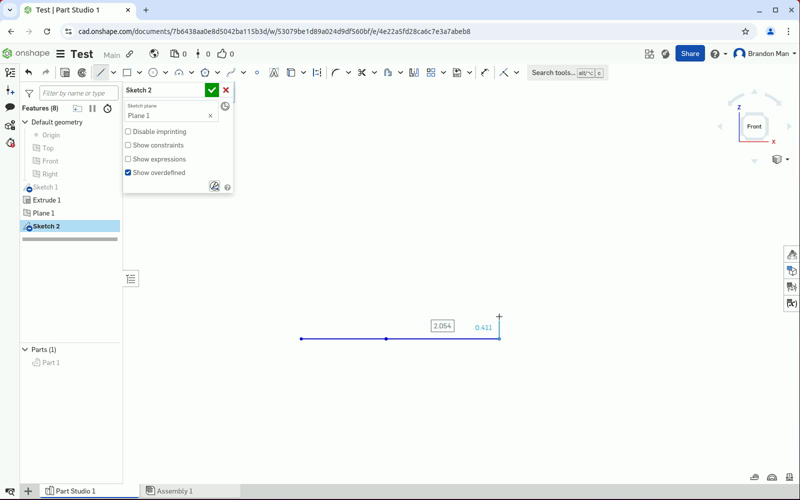
click(499, 316)
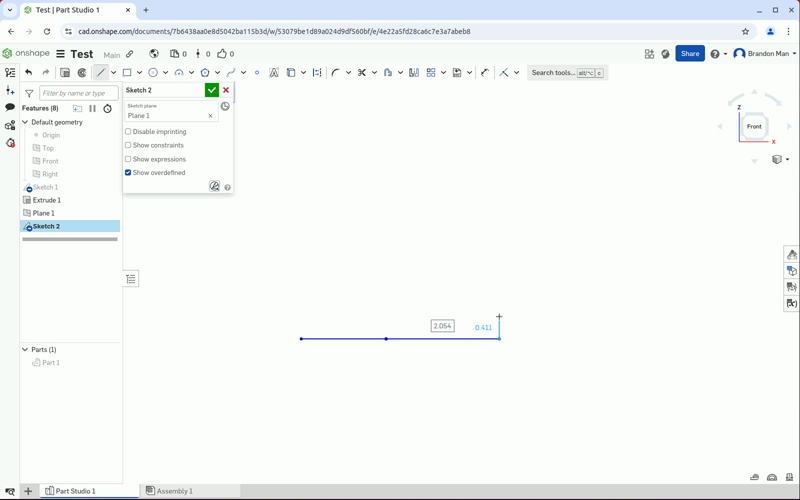
scroll(-6)
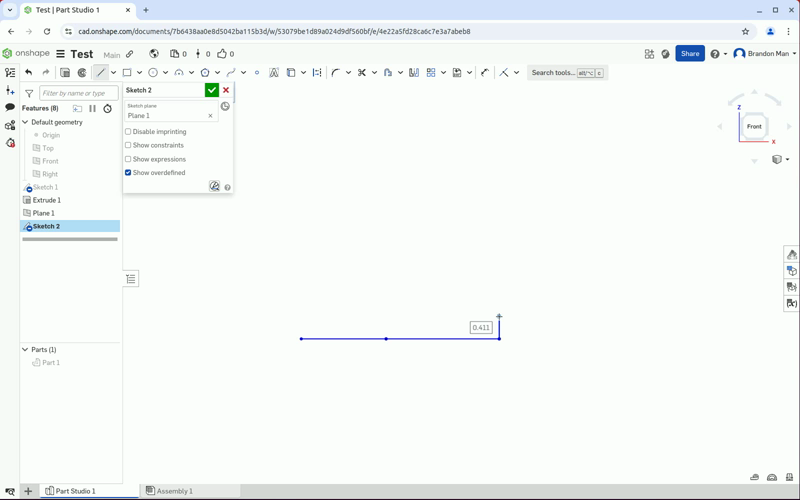
scroll(-6)
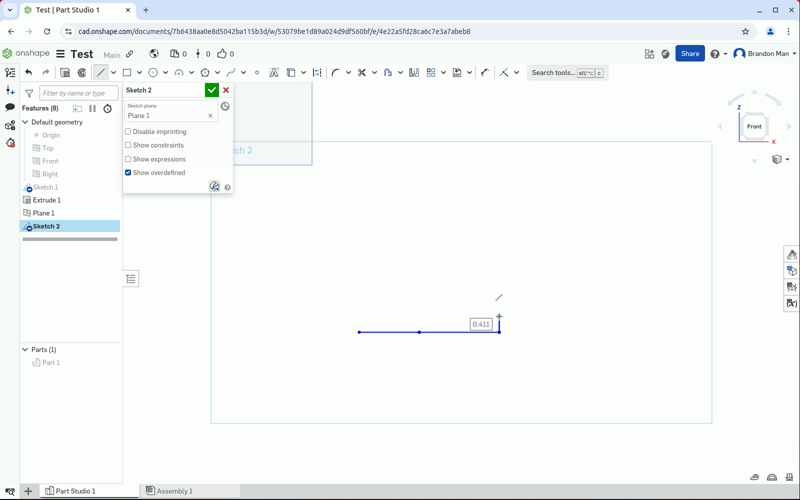
scroll(-6)
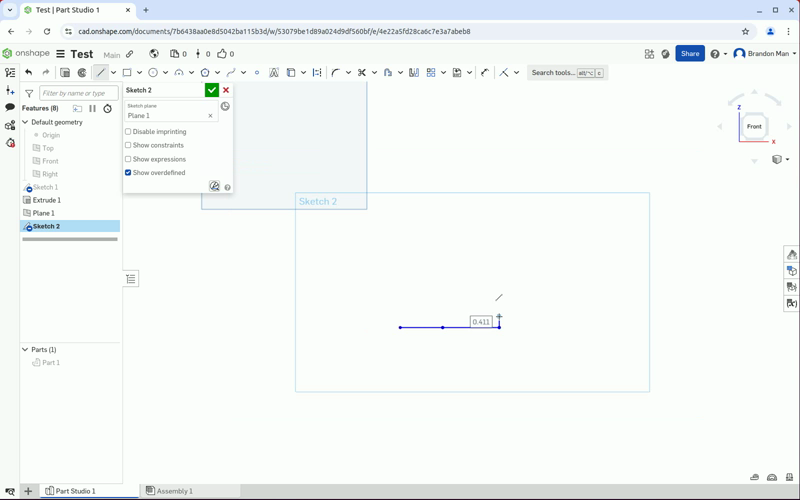
scroll(-6)
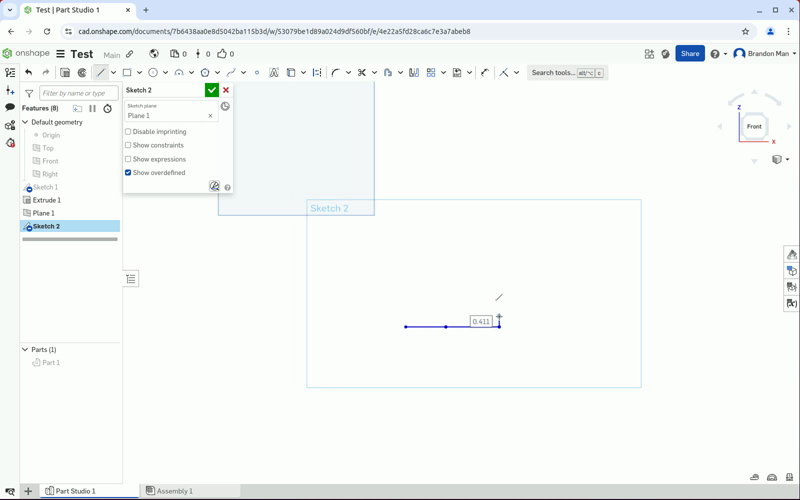
scroll(-6)
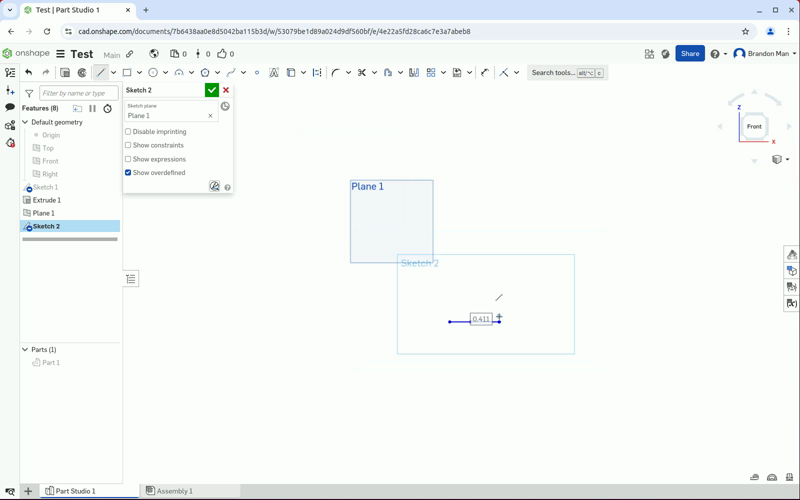
scroll(-6)
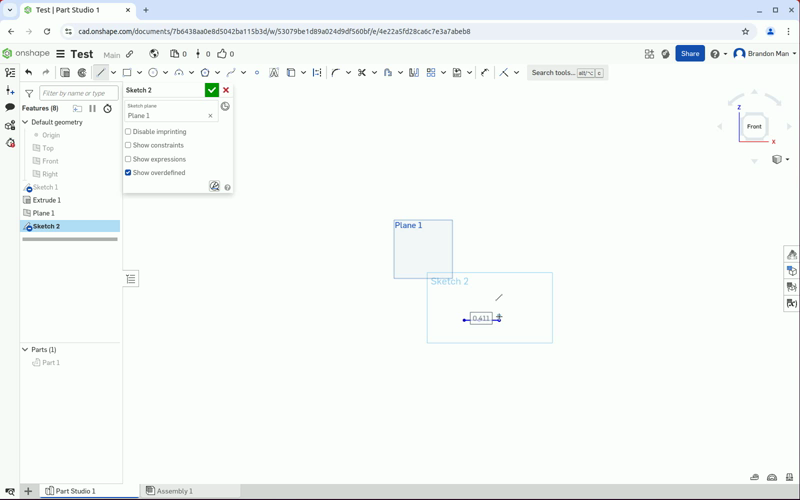
scroll(-6)
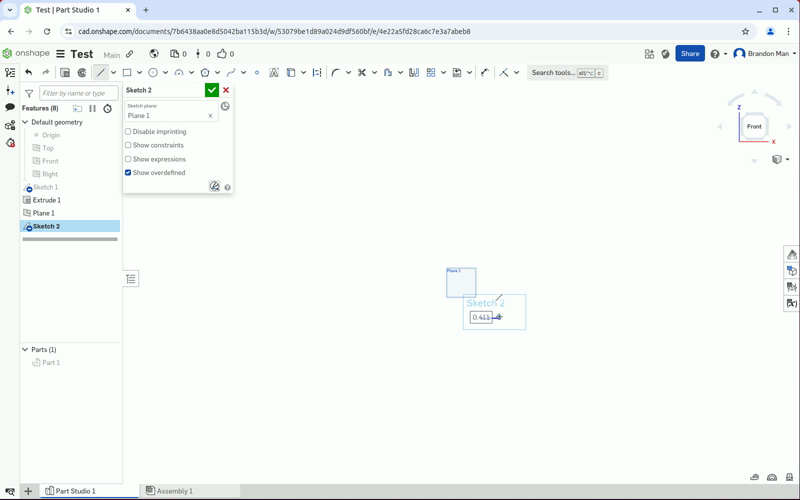
key_up(shift)
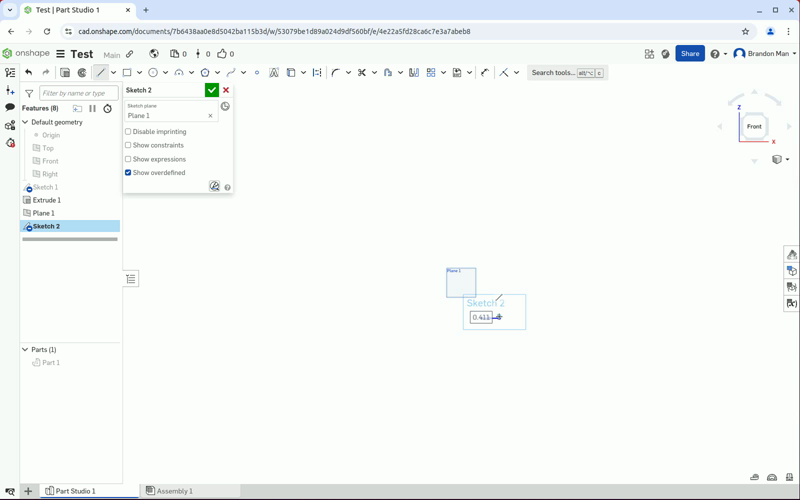
key_down(shift)
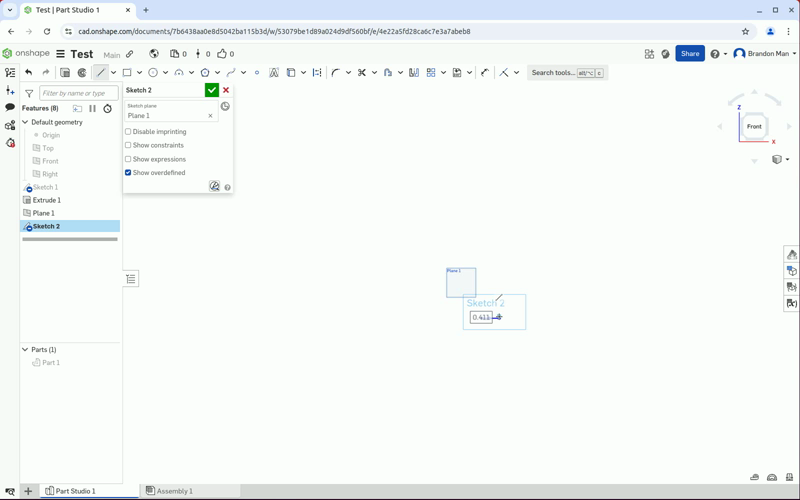
mouse_move(529, 316)
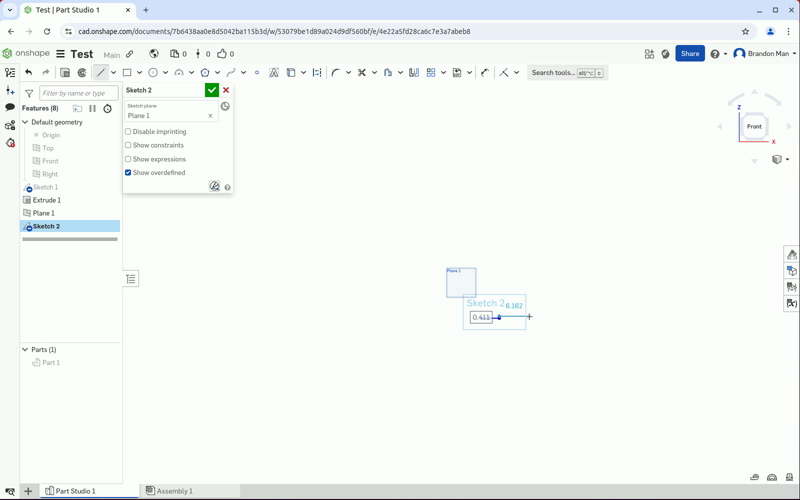
mouse_move(489, 316)
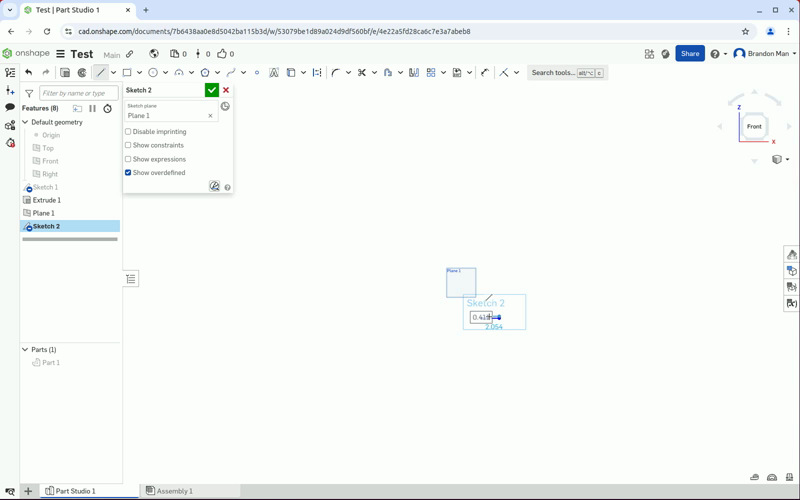
scroll(6)
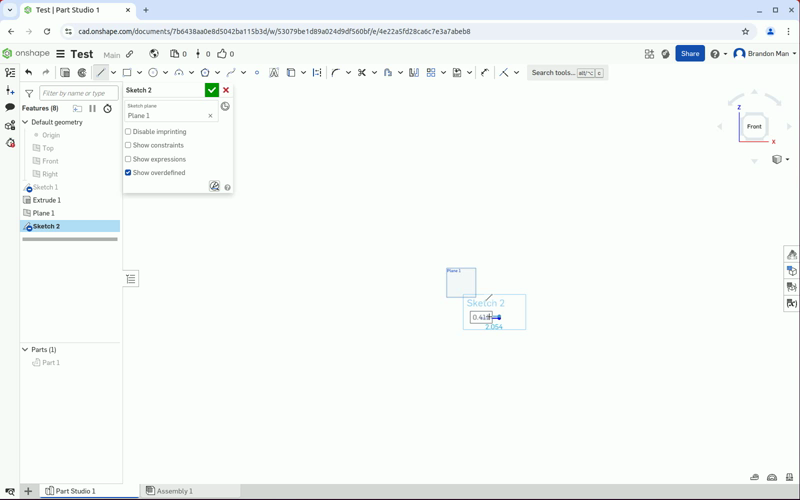
scroll(6)
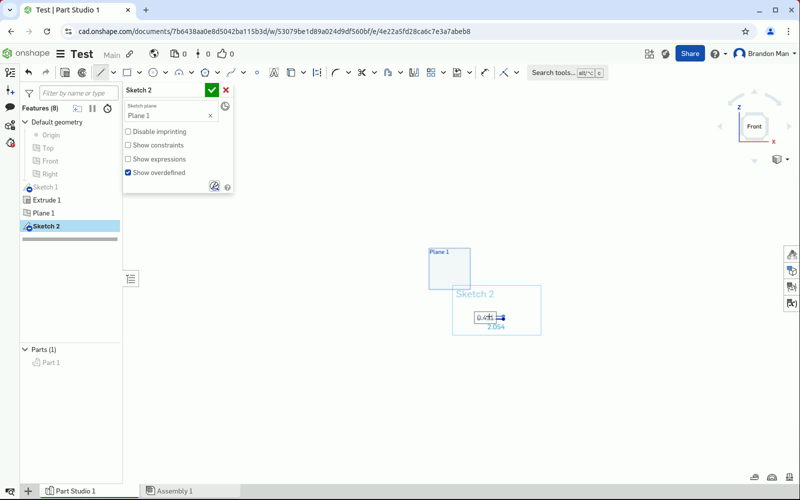
scroll(6)
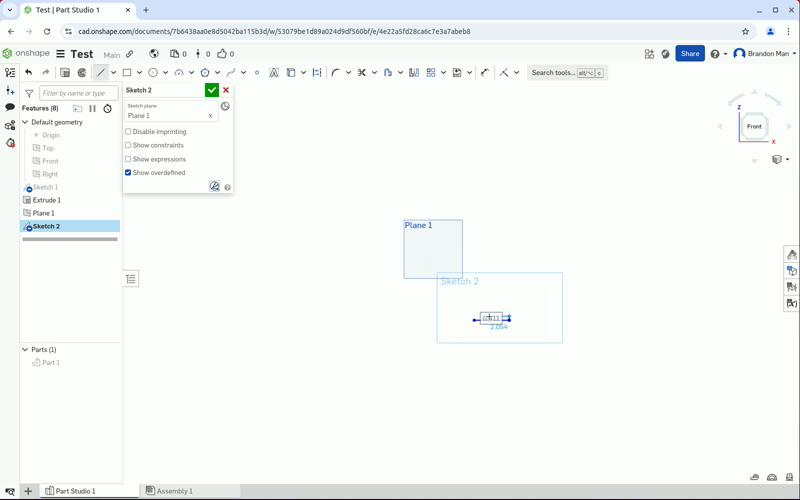
scroll(6)
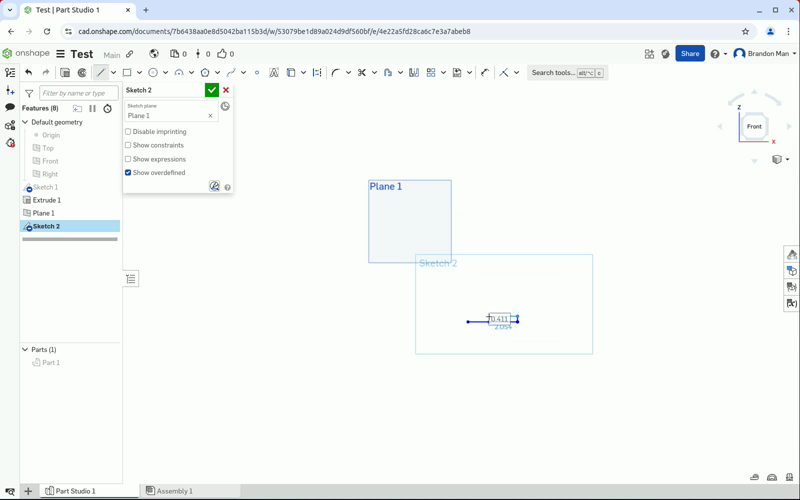
scroll(6)
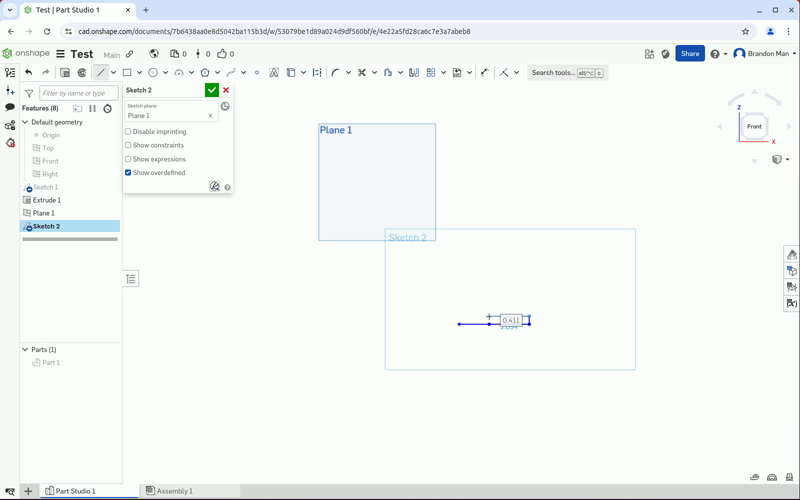
scroll(6)
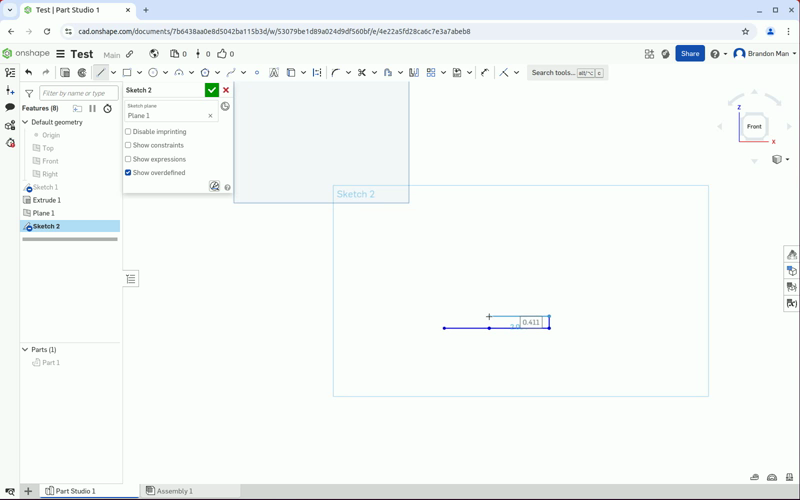
scroll(6)
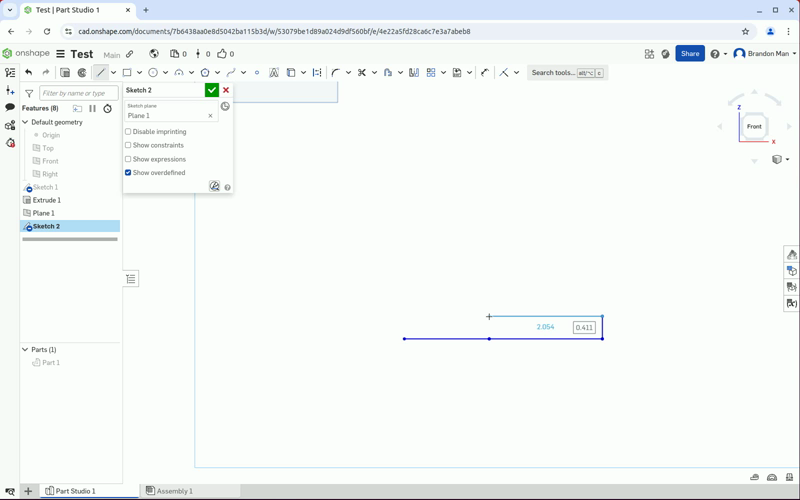
click(489, 316)
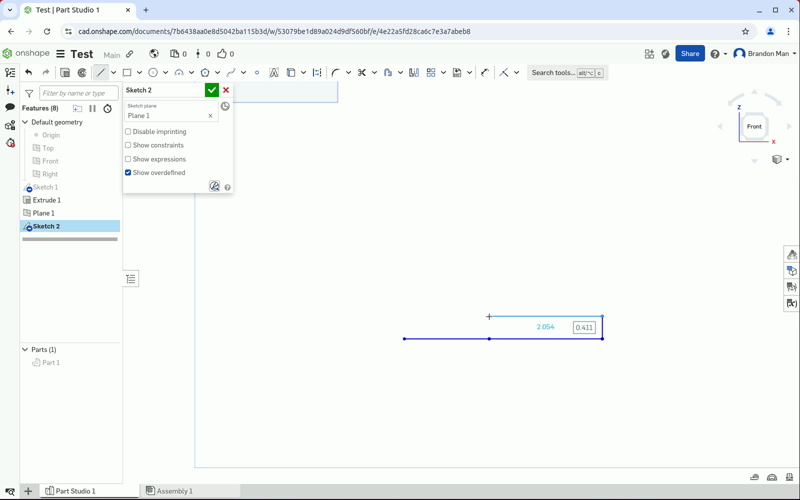
scroll(-6)
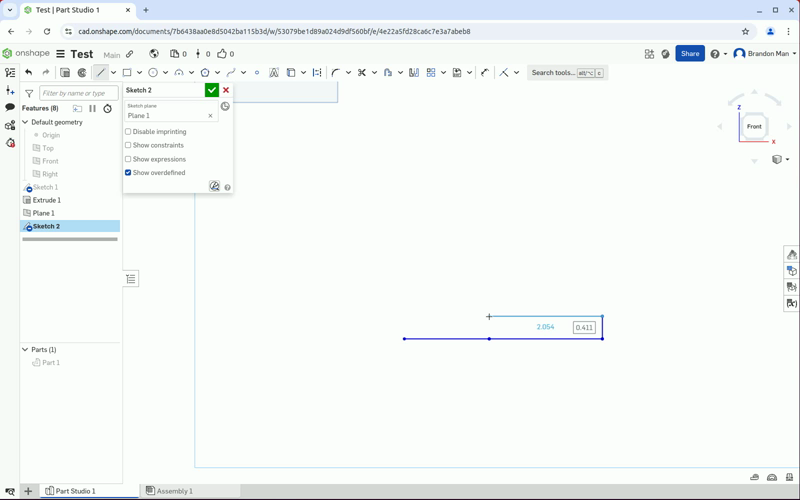
scroll(-6)
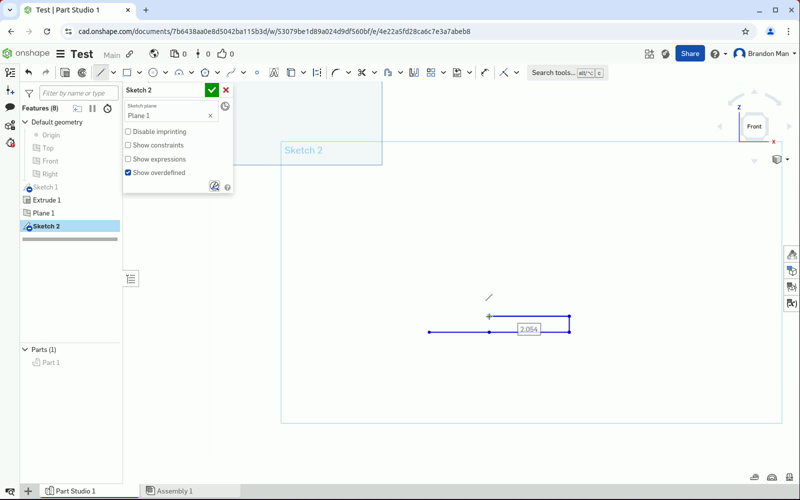
scroll(-6)
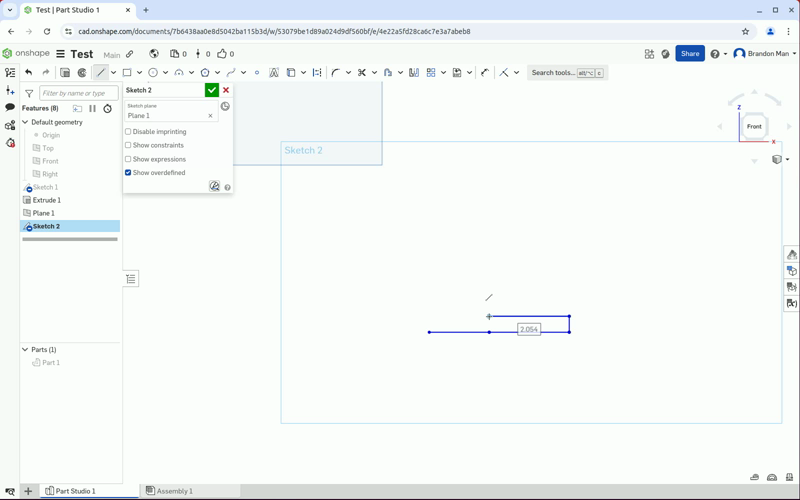
scroll(-6)
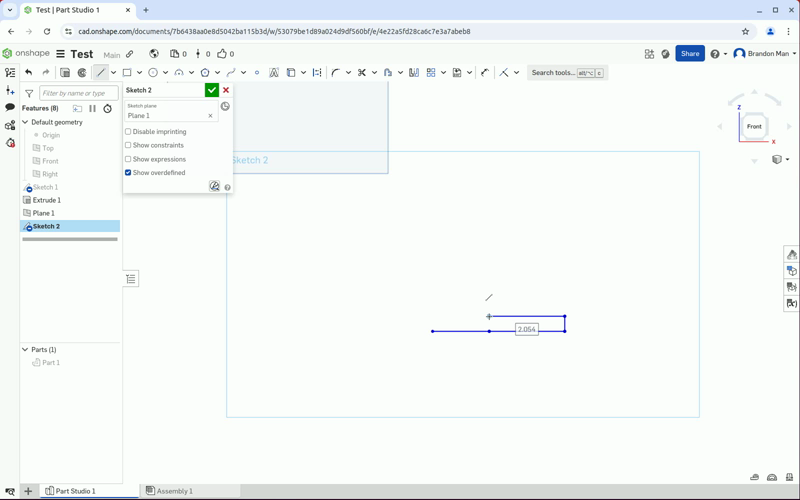
scroll(-6)
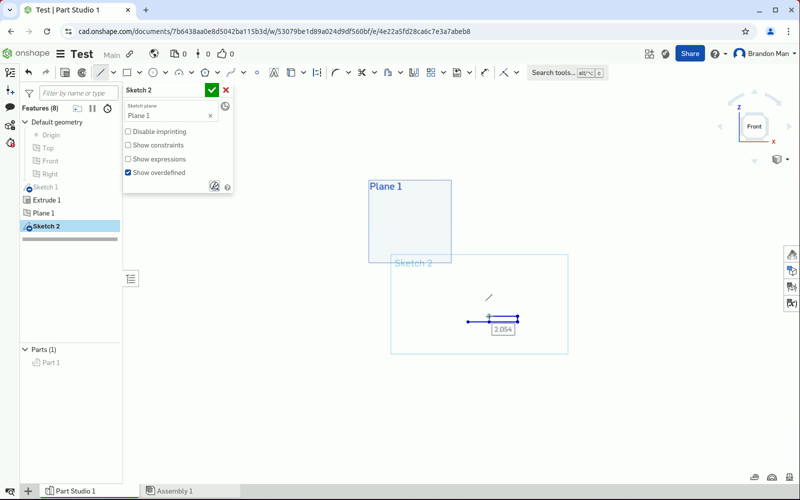
scroll(-6)
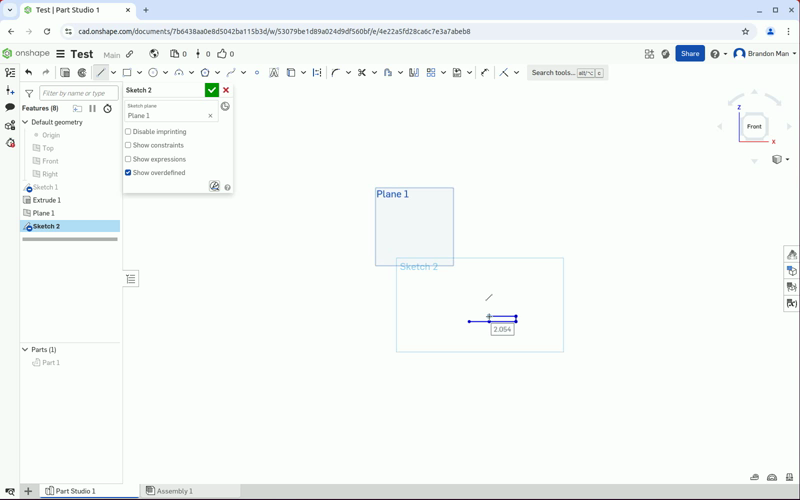
scroll(-6)
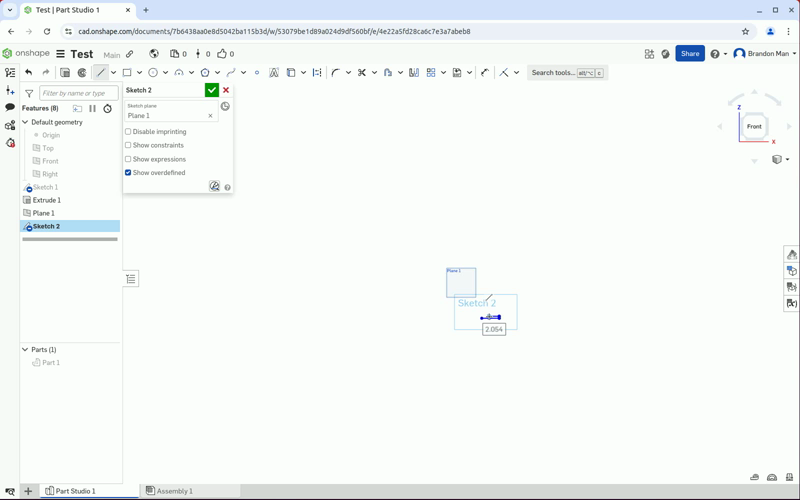
key_up(shift)
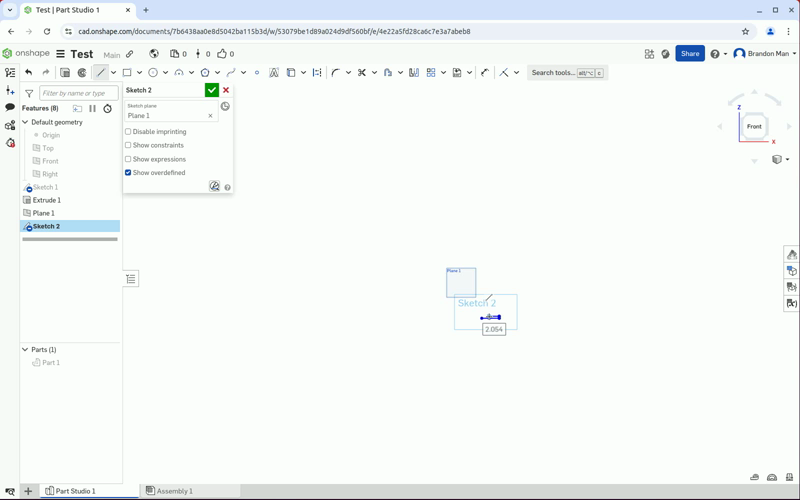
key_down(shift)
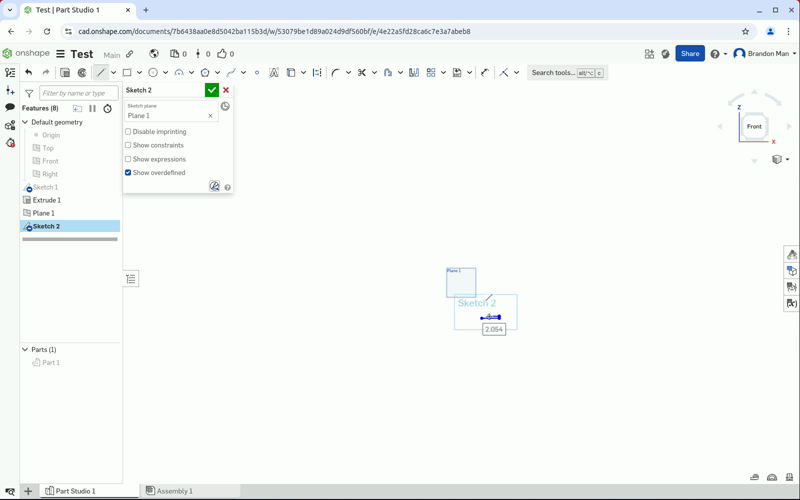
mouse_move(519, 316)
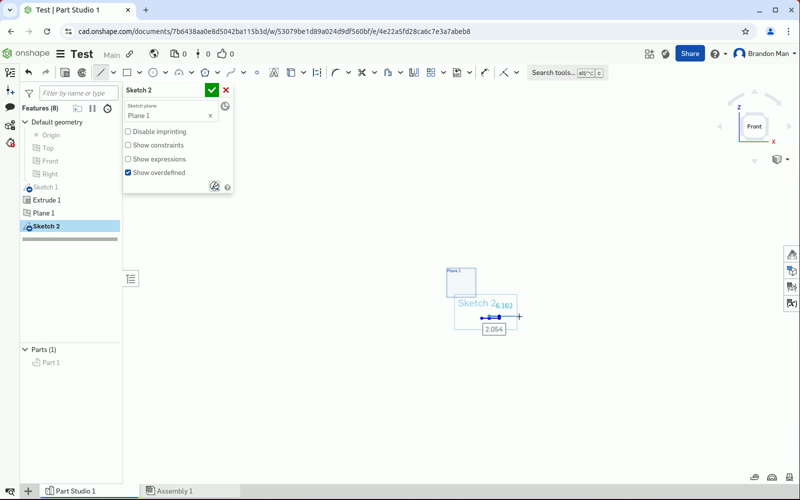
mouse_move(489, 316)
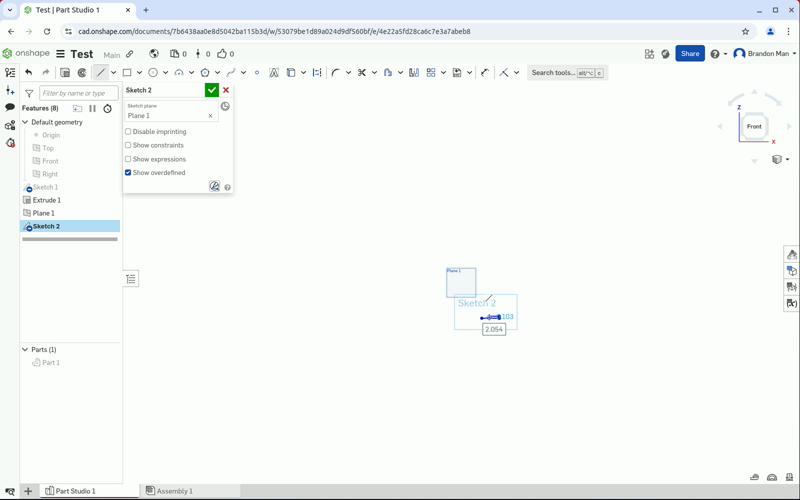
scroll(6)
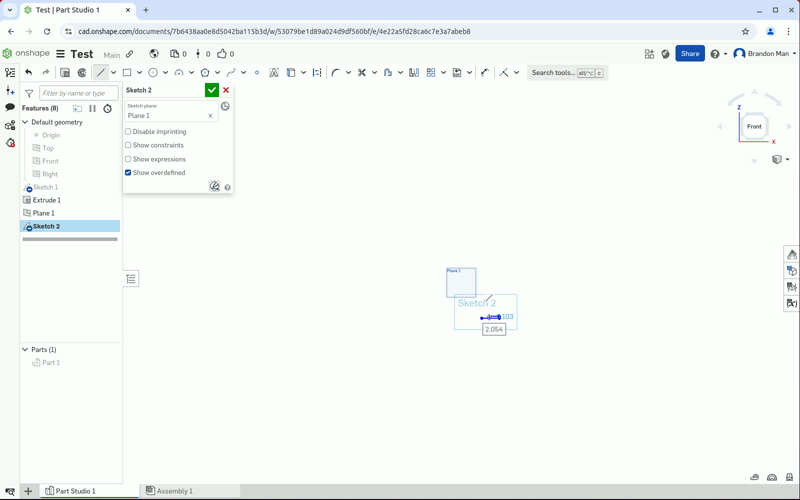
scroll(6)
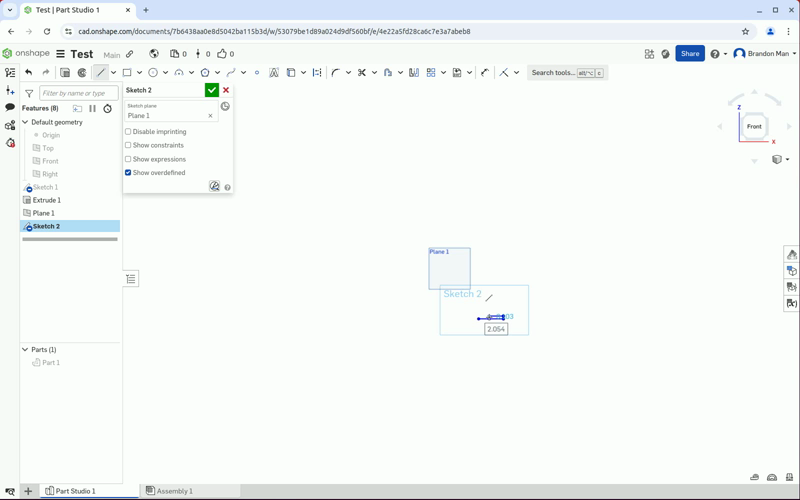
scroll(6)
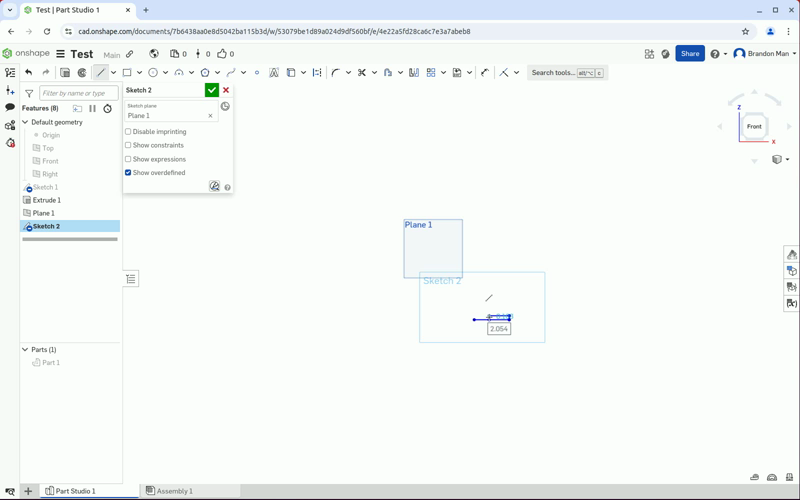
scroll(6)
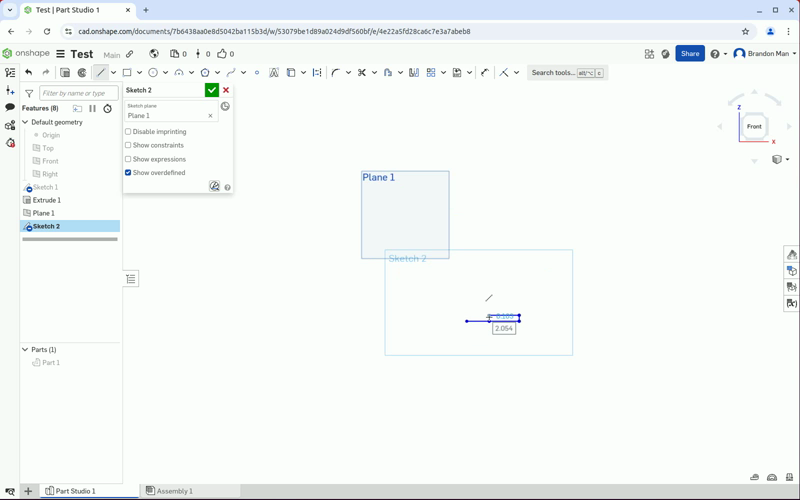
scroll(6)
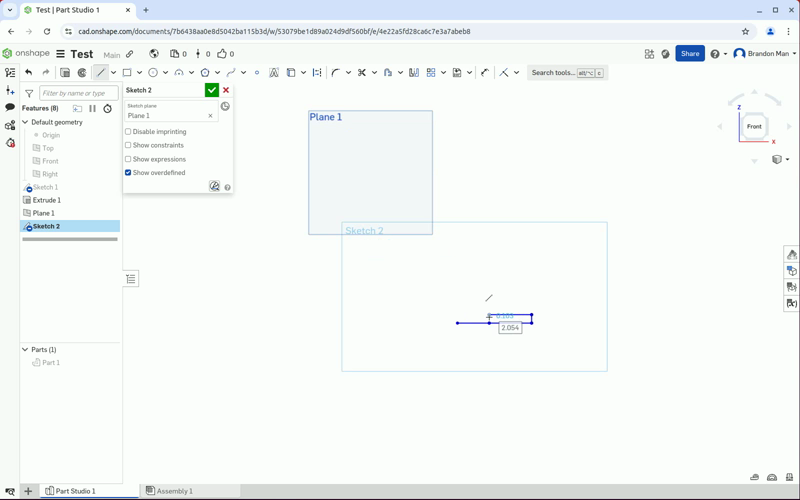
scroll(6)
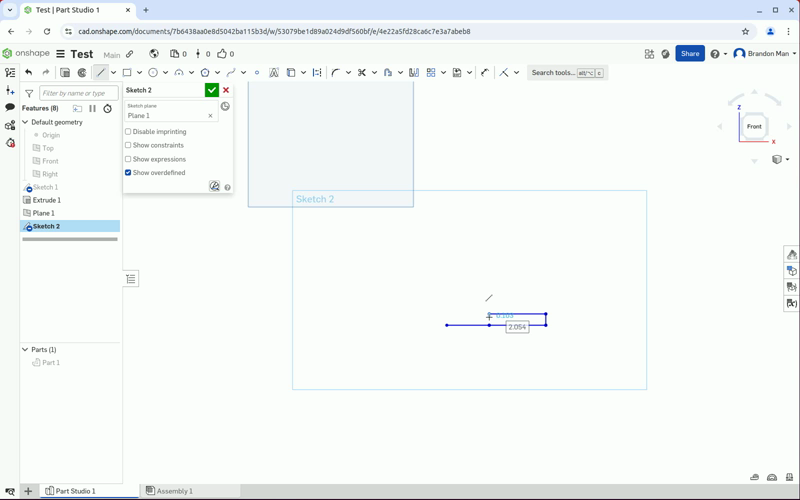
scroll(6)
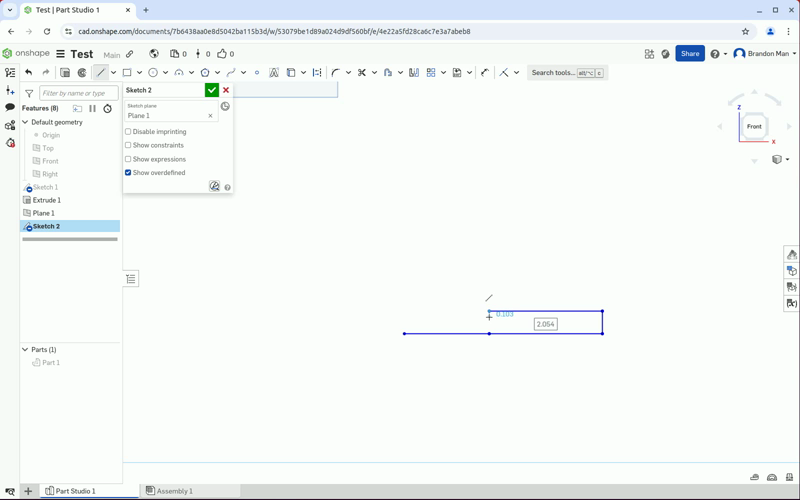
click(489, 316)
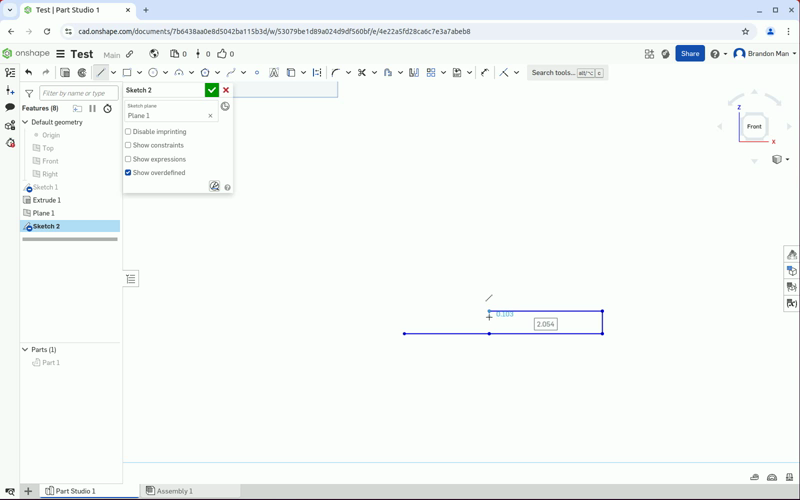
scroll(-6)
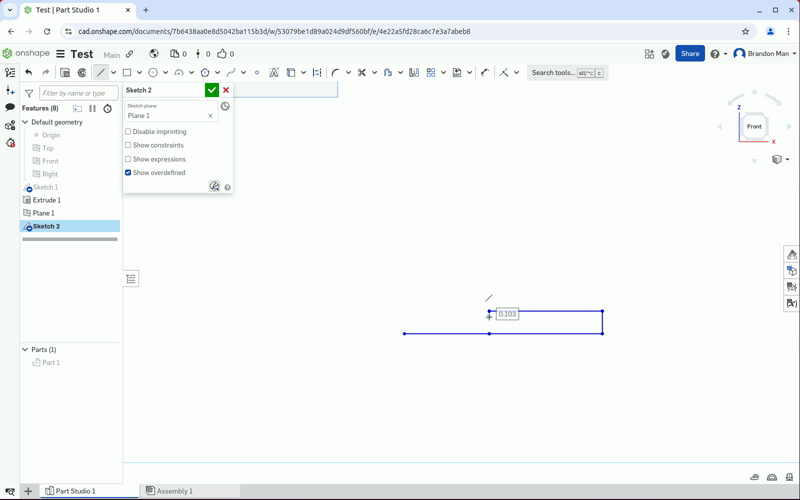
scroll(-6)
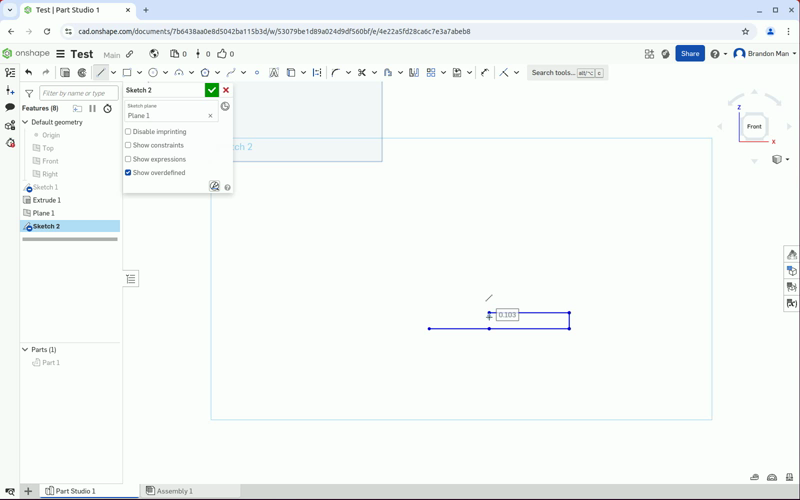
scroll(-6)
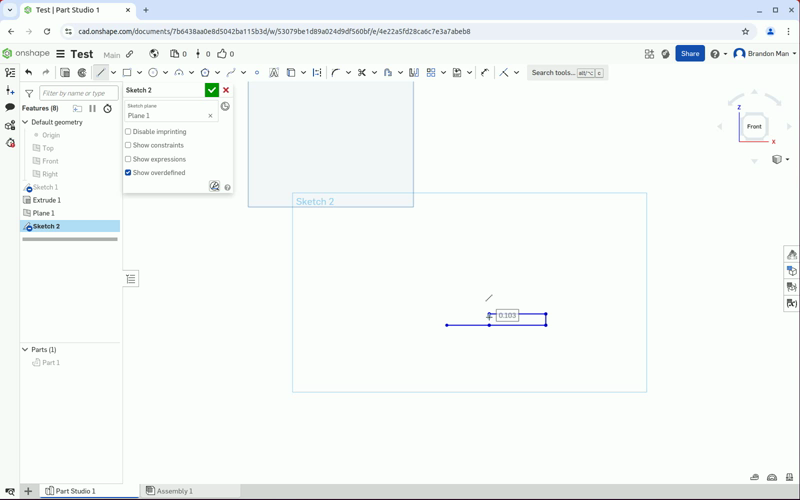
scroll(-6)
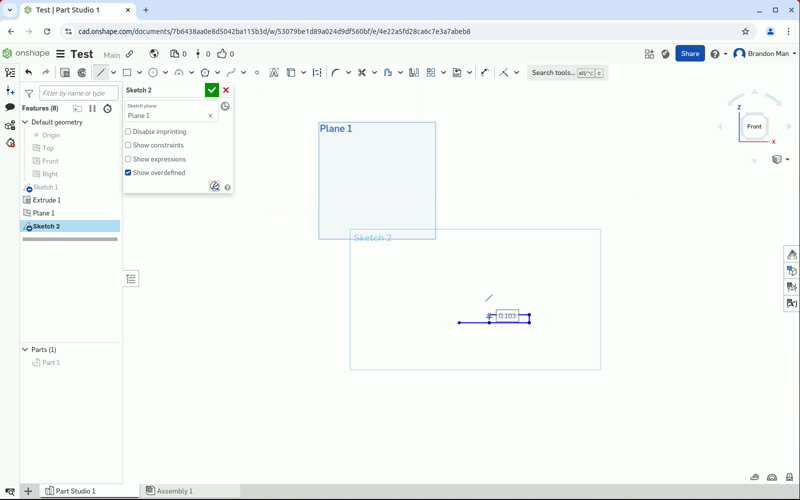
scroll(-6)
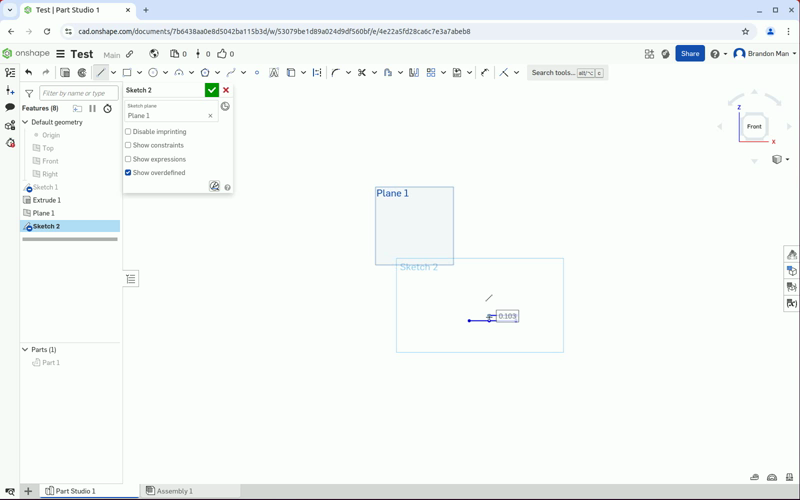
scroll(-6)
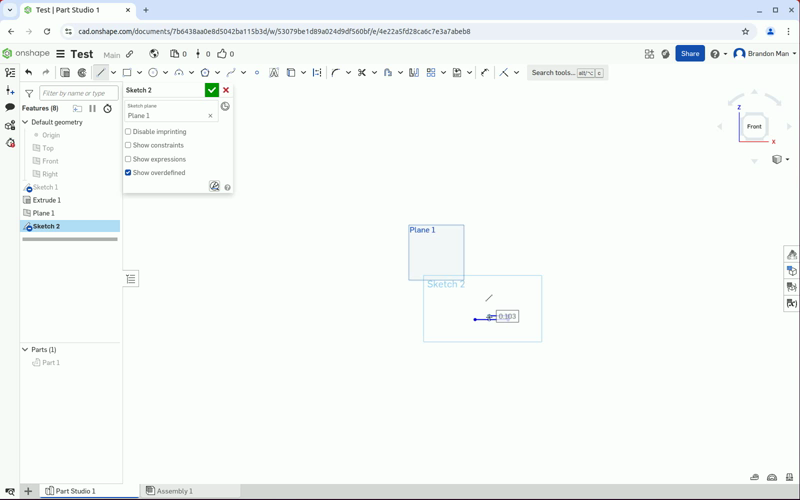
scroll(-6)
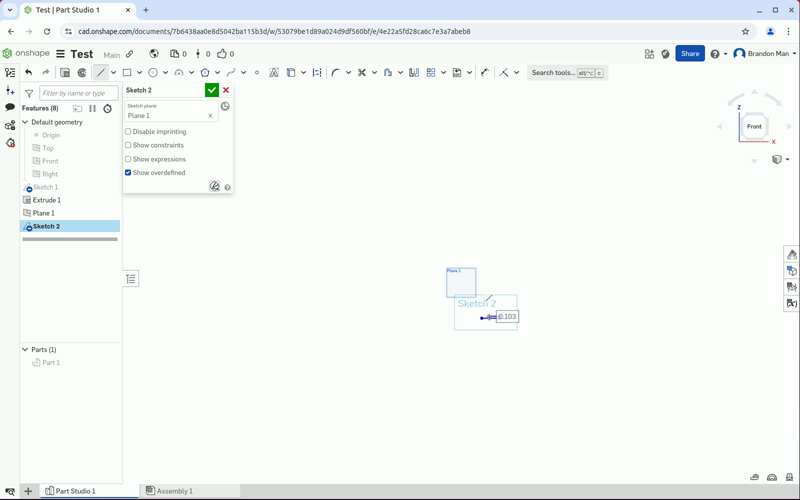
key_up(shift)
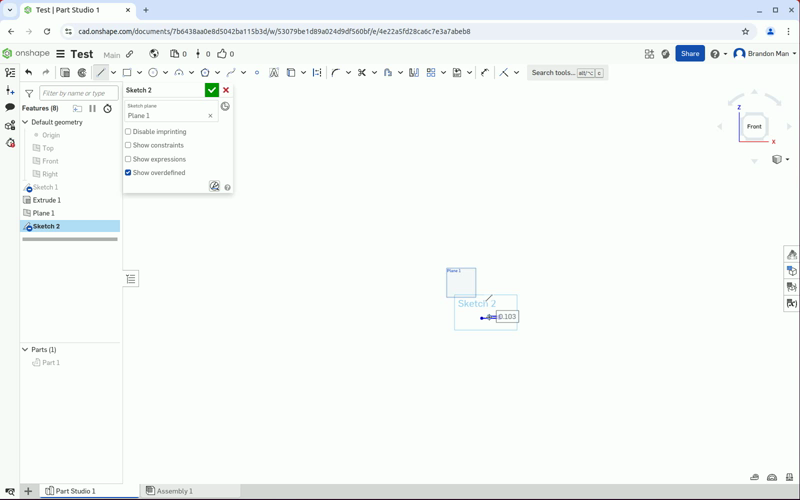
key_down(shift)
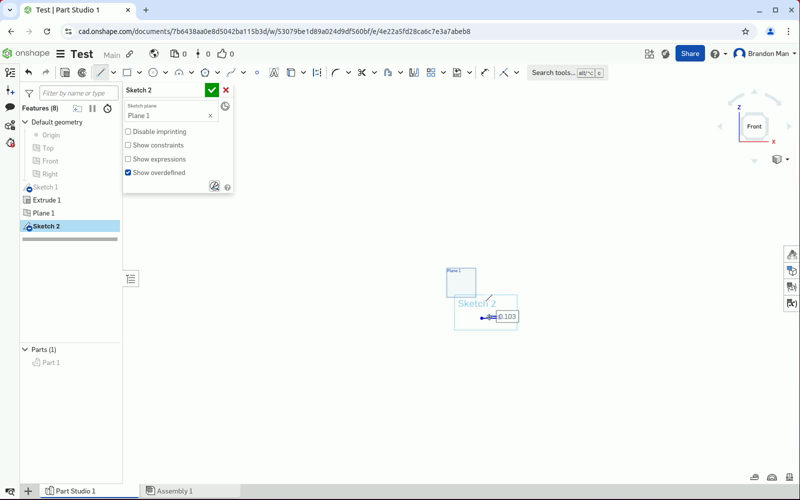
mouse_move(519, 316)
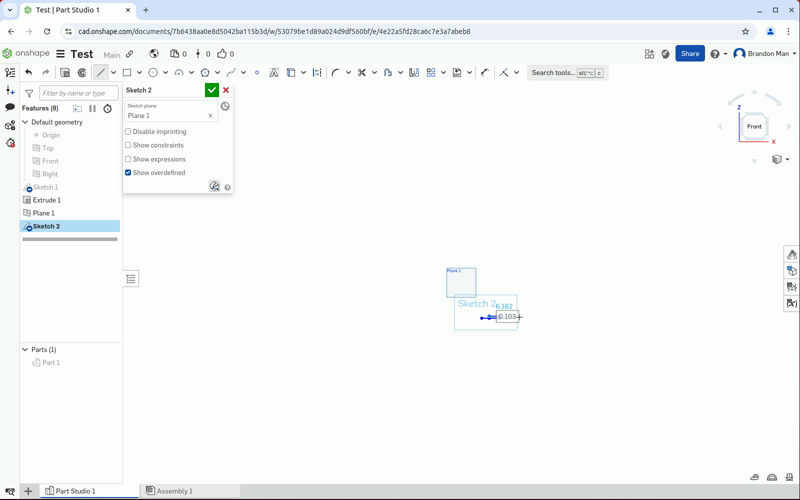
mouse_move(481, 316)
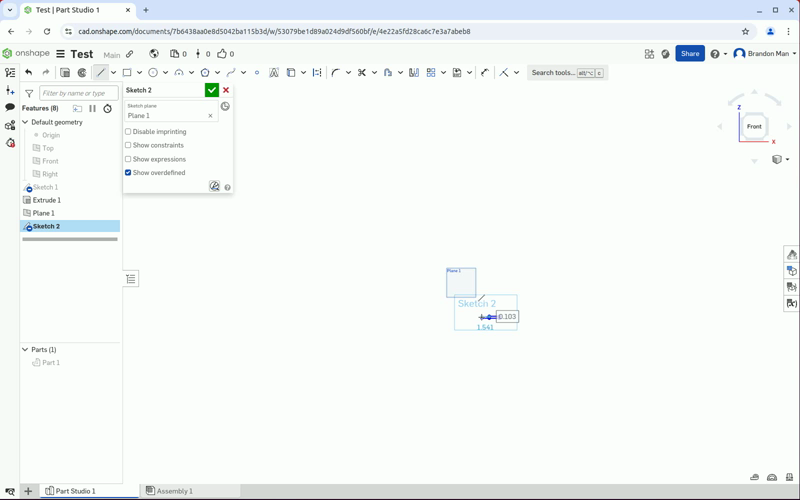
scroll(6)
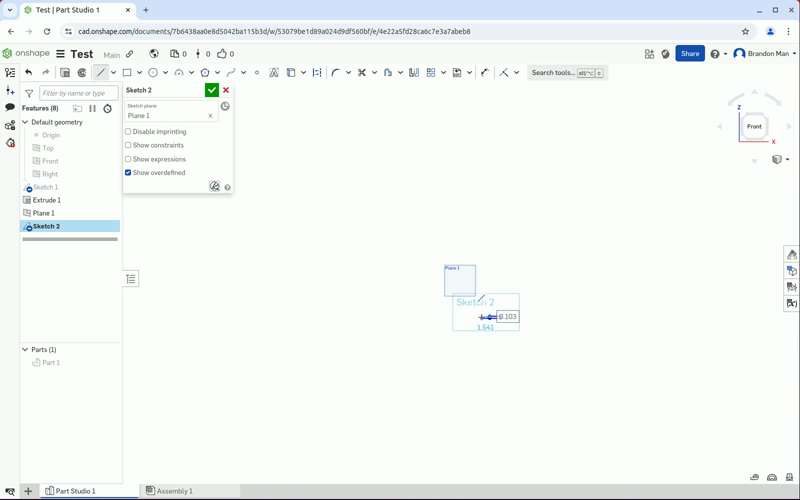
scroll(6)
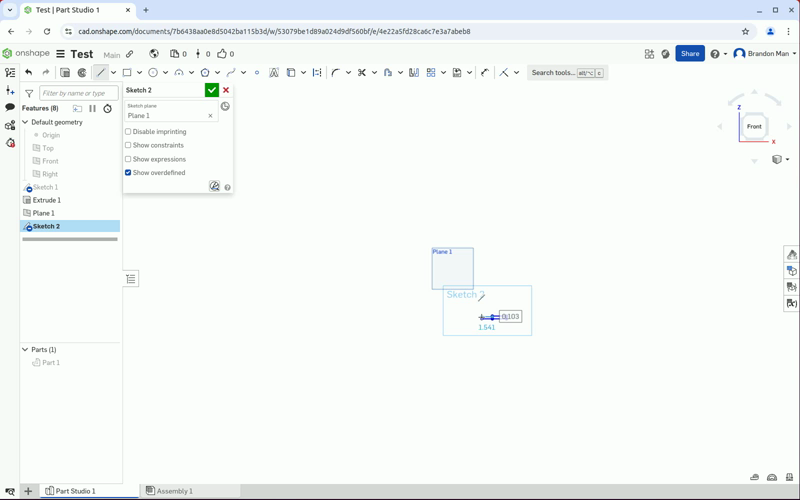
scroll(6)
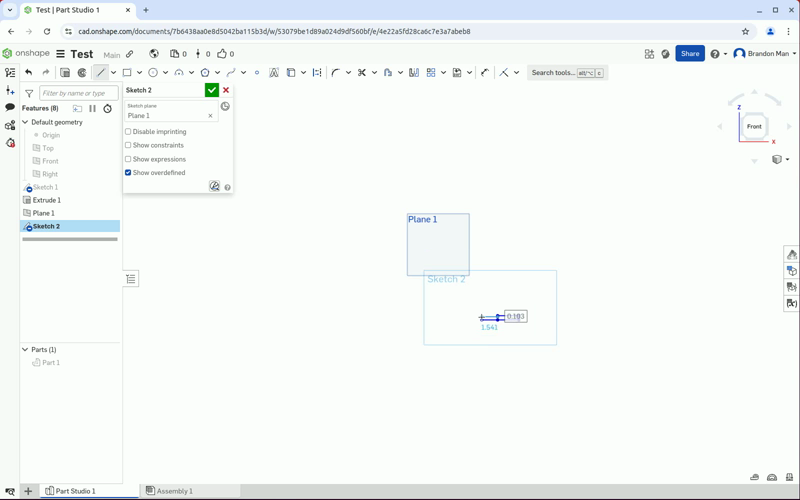
scroll(6)
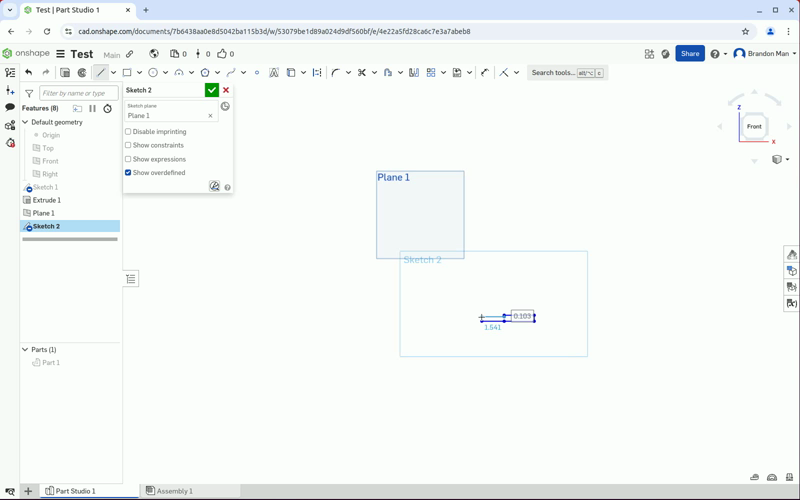
scroll(6)
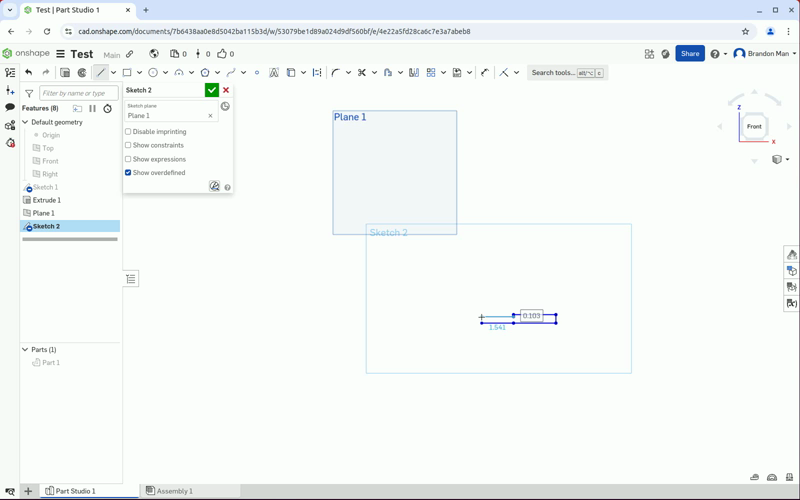
scroll(6)
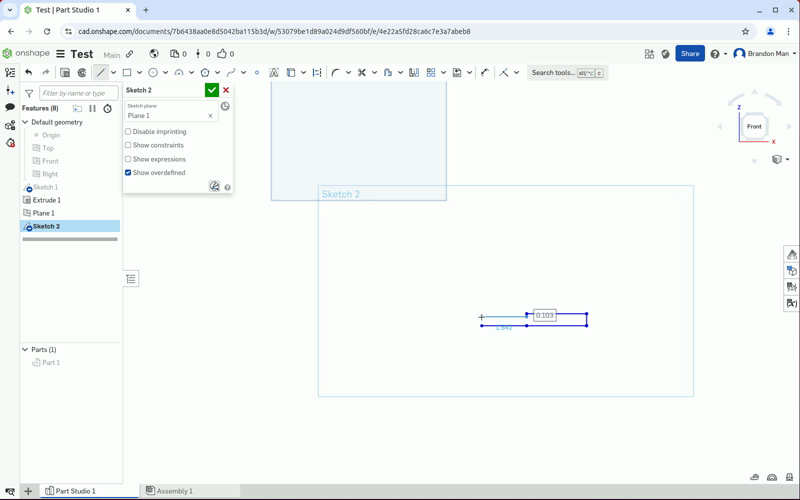
scroll(6)
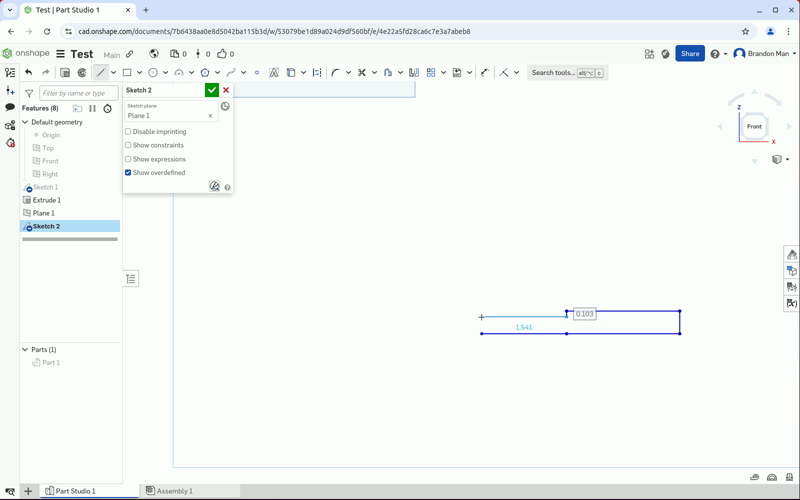
click(481, 316)
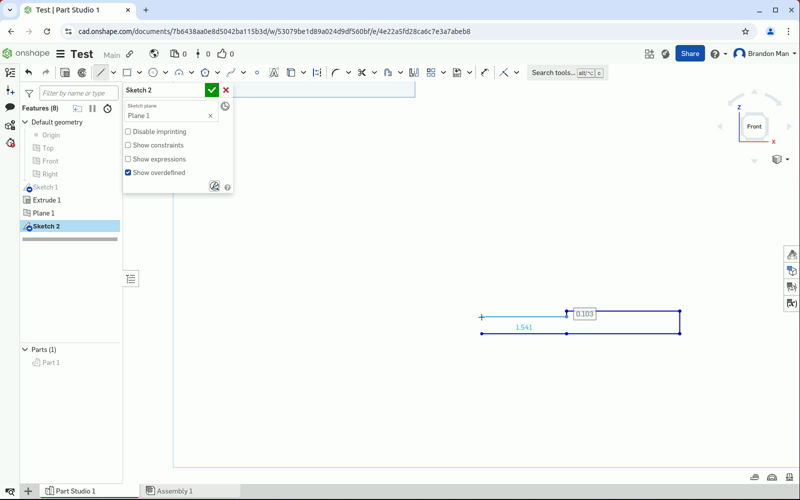
scroll(-6)
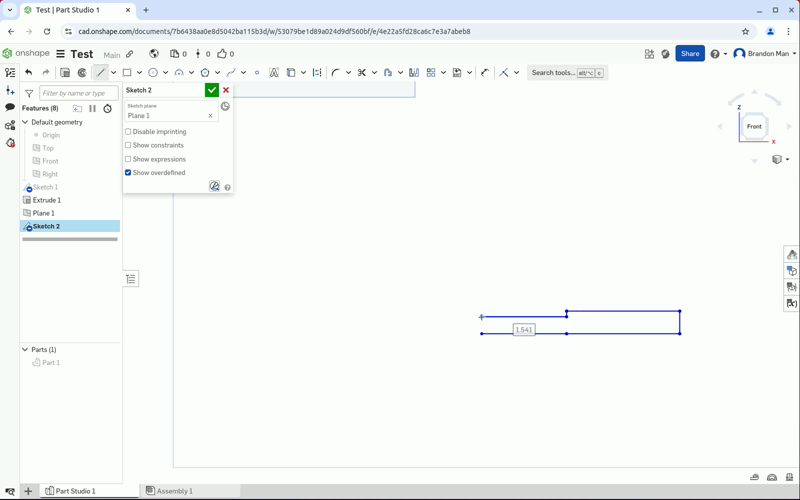
scroll(-6)
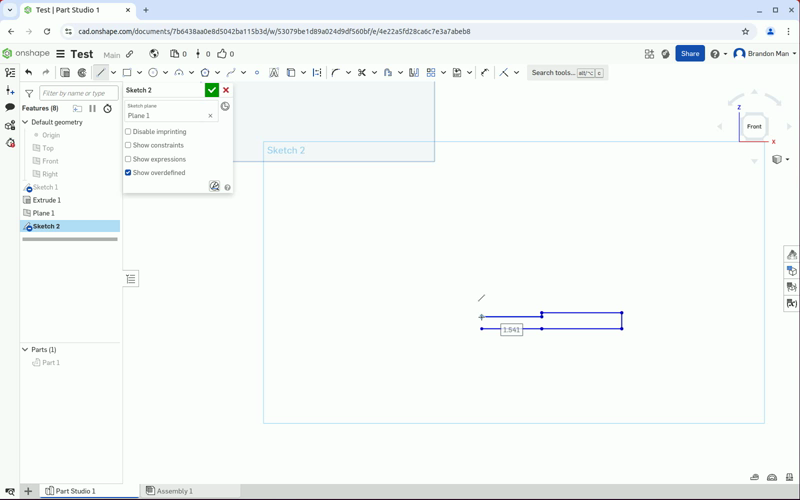
scroll(-6)
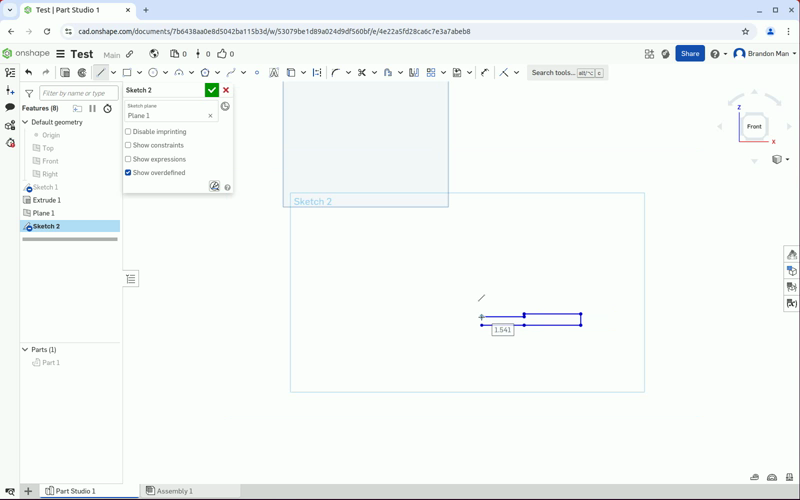
scroll(-6)
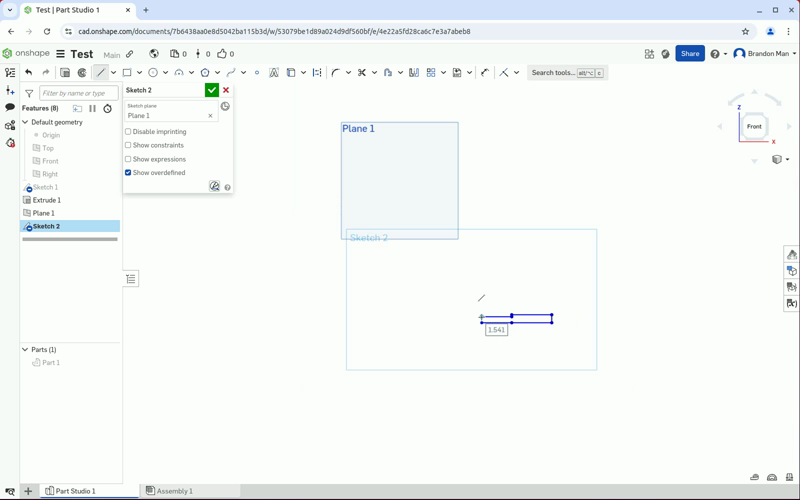
scroll(-6)
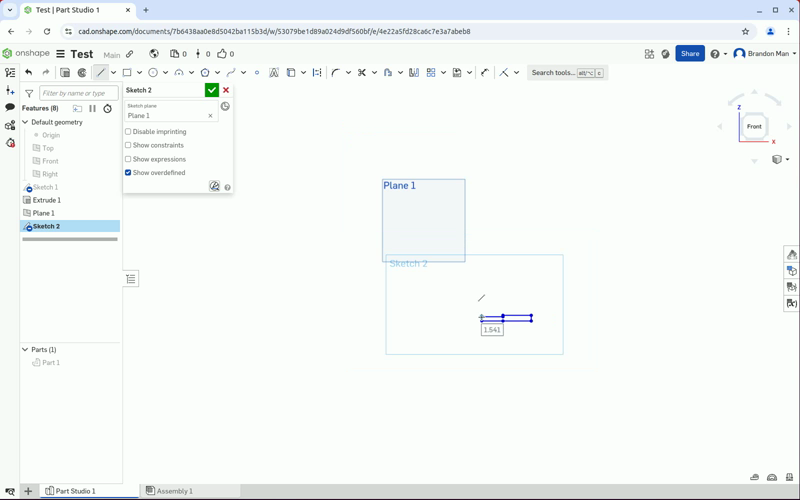
scroll(-6)
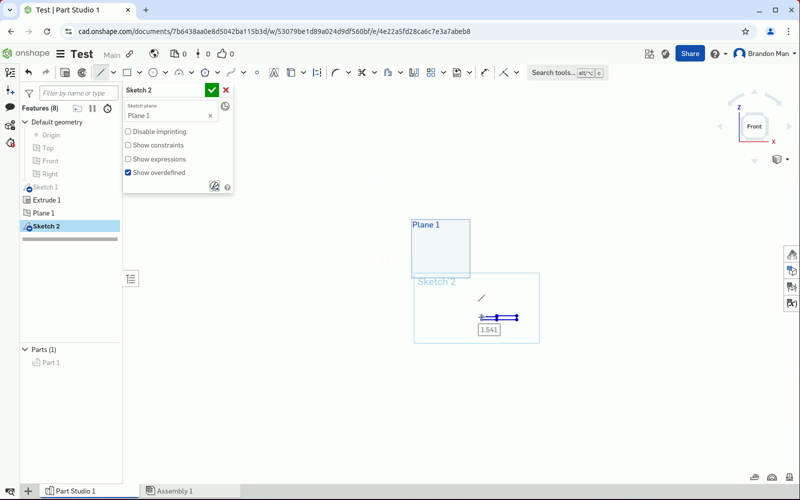
scroll(-6)
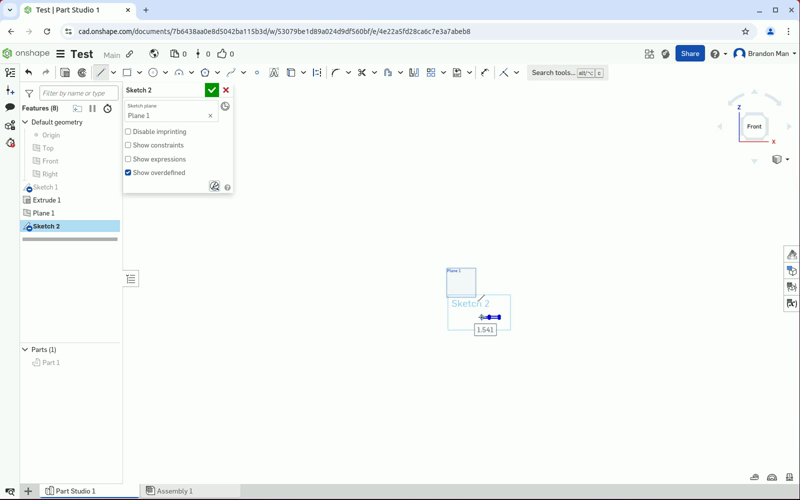
key_up(shift)
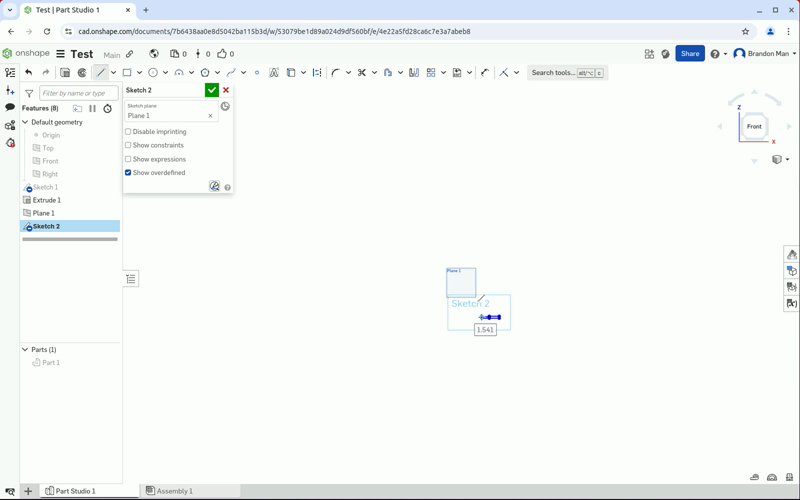
mouse_move(511, 316)
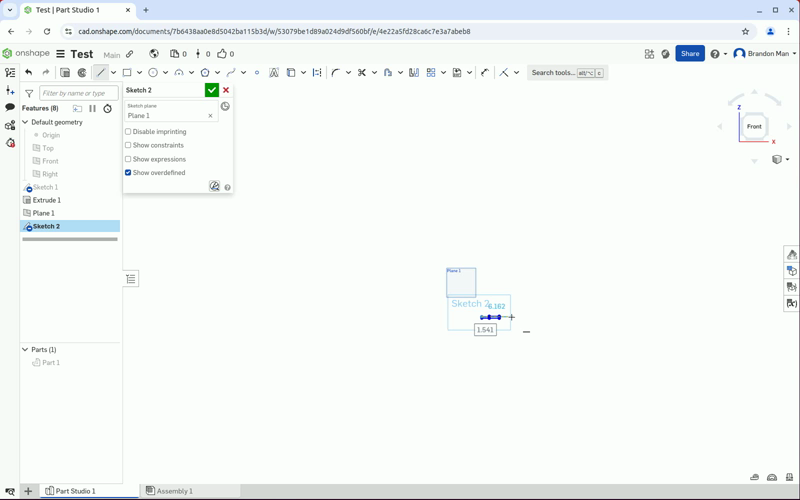
key_down(shift)
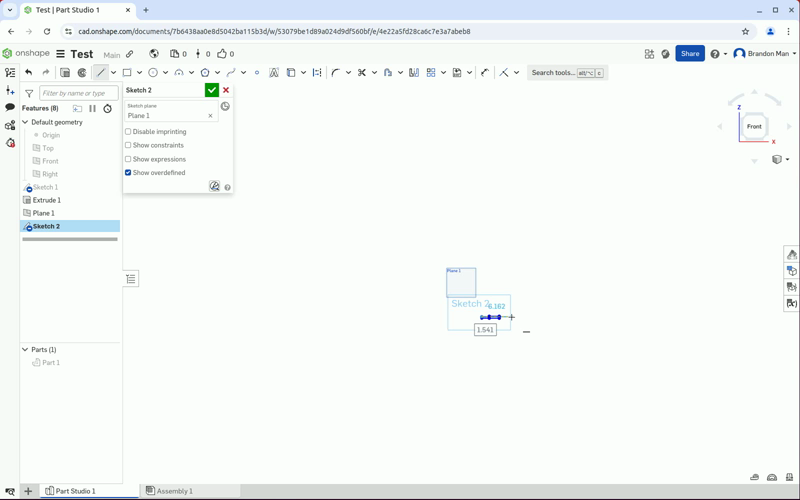
mouse_move(481, 318)
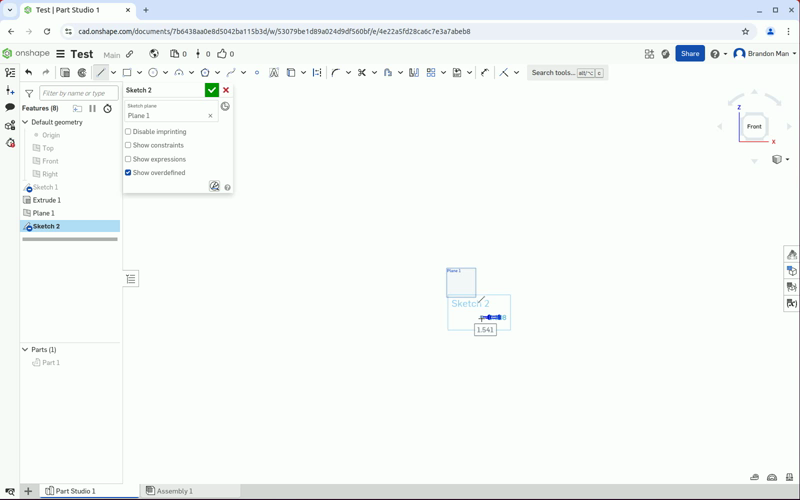
scroll(6)
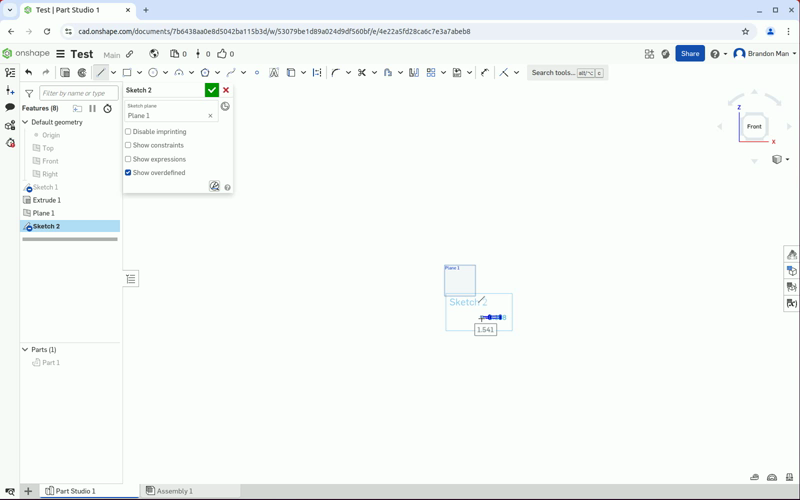
scroll(6)
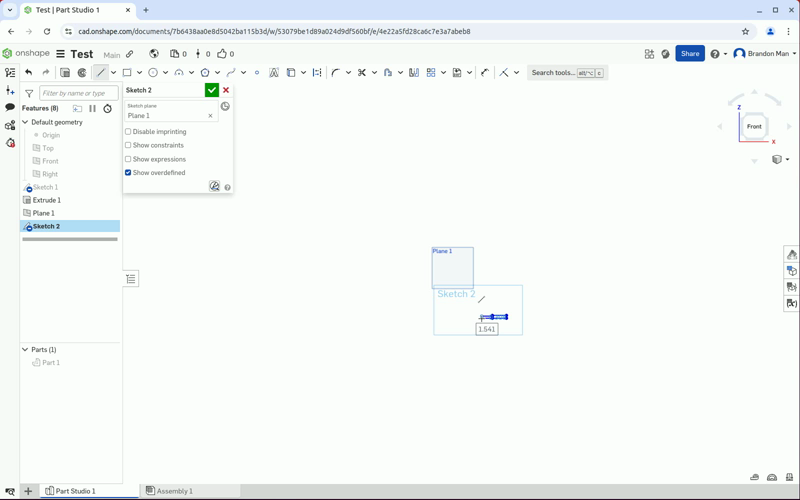
scroll(6)
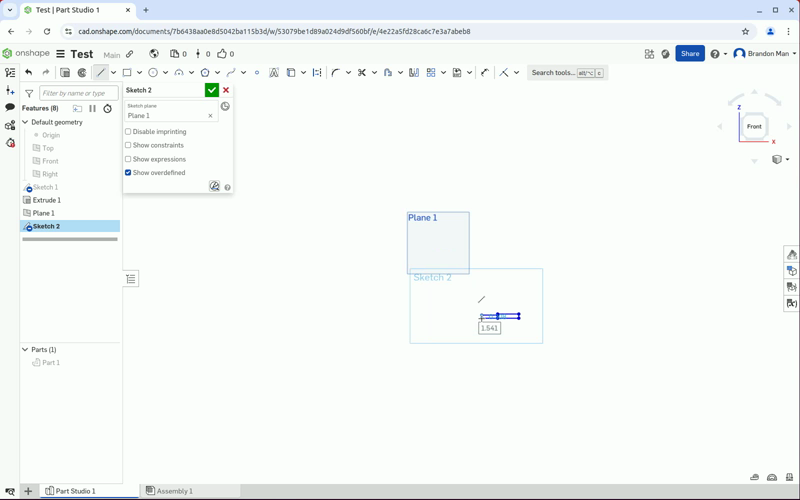
scroll(6)
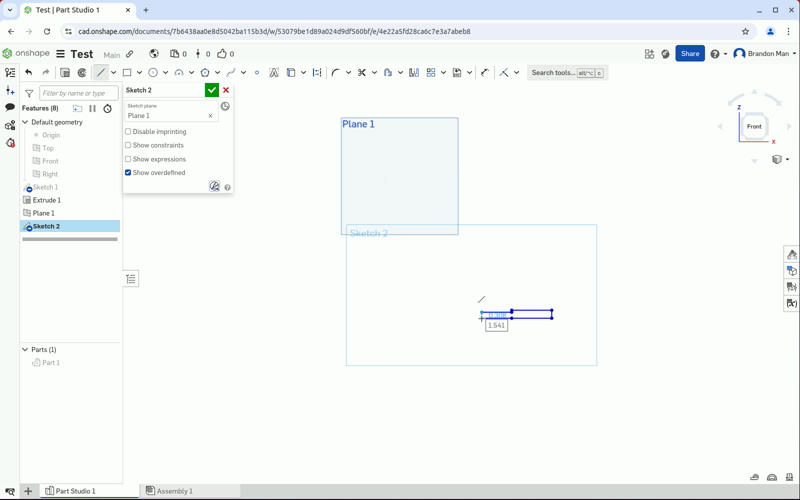
scroll(6)
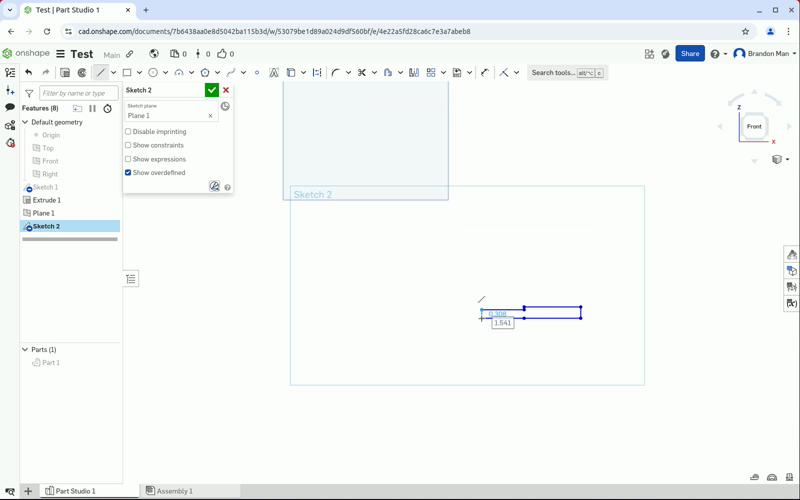
scroll(6)
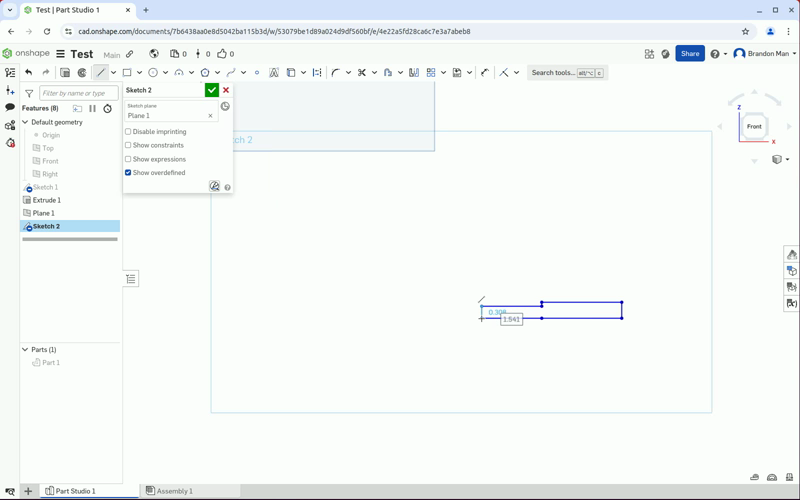
scroll(6)
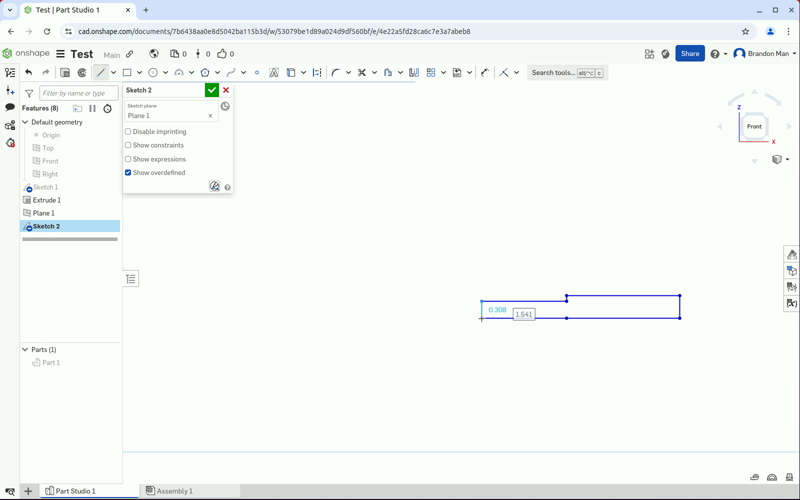
key_up(shift)
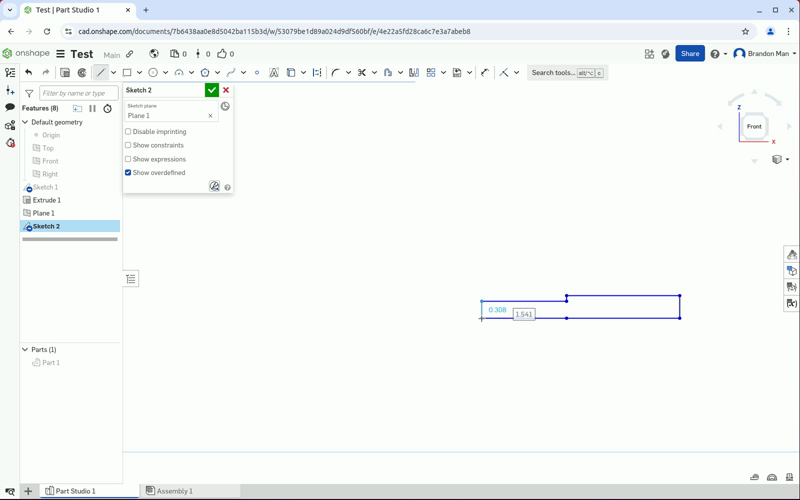
click(481, 318)
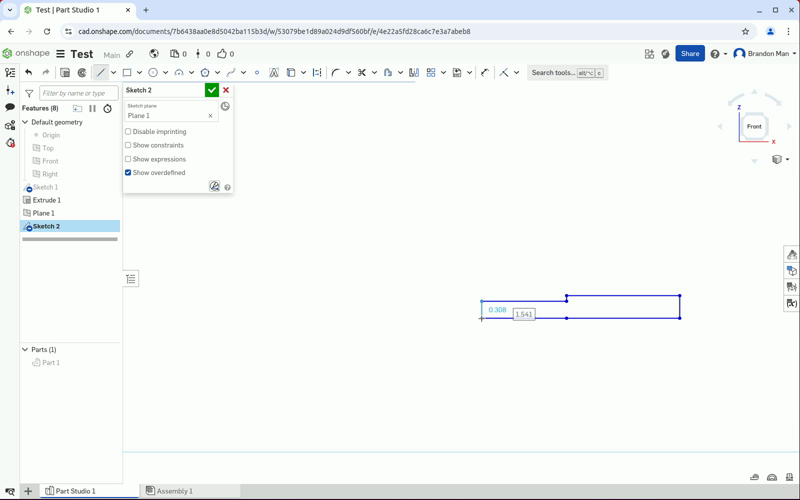
scroll(-6)
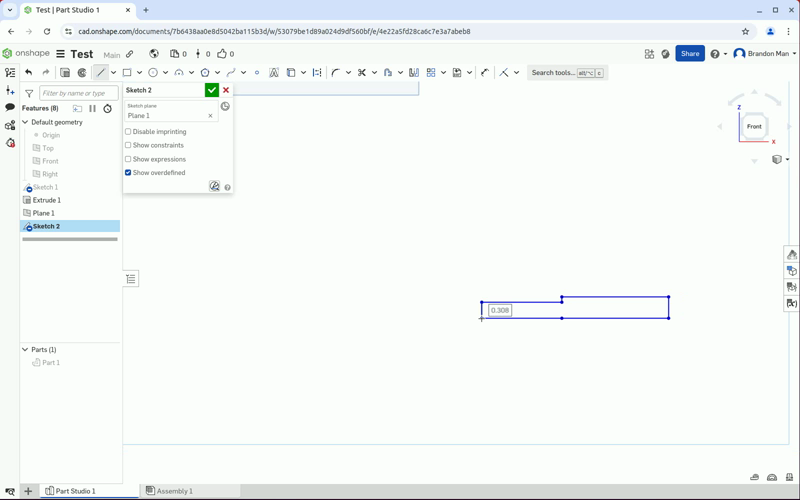
scroll(-6)
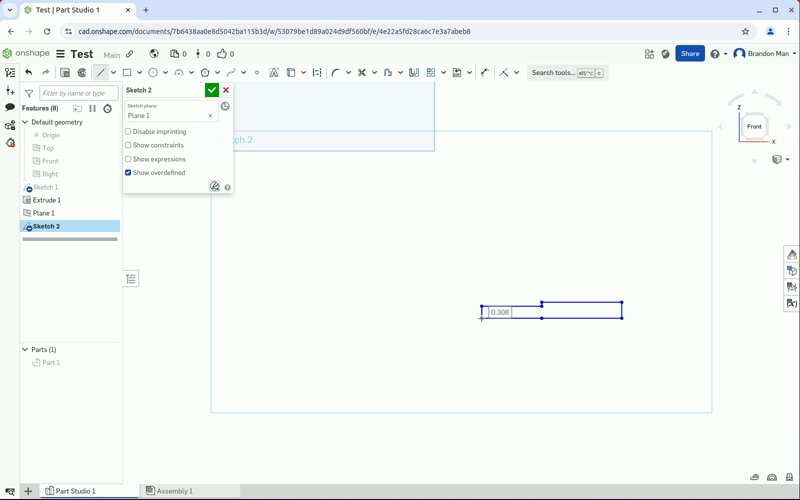
scroll(-6)
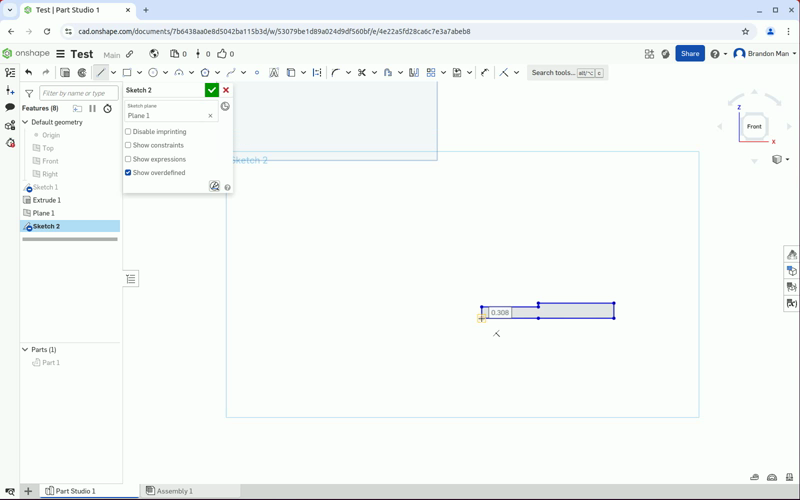
scroll(-6)
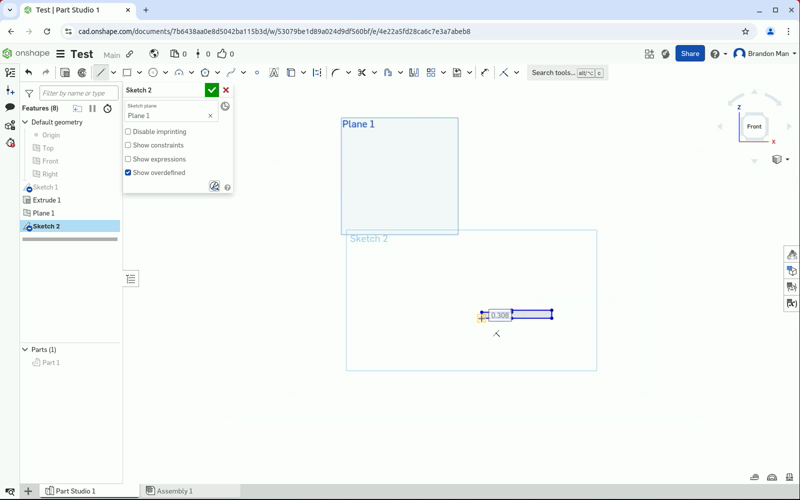
scroll(-6)
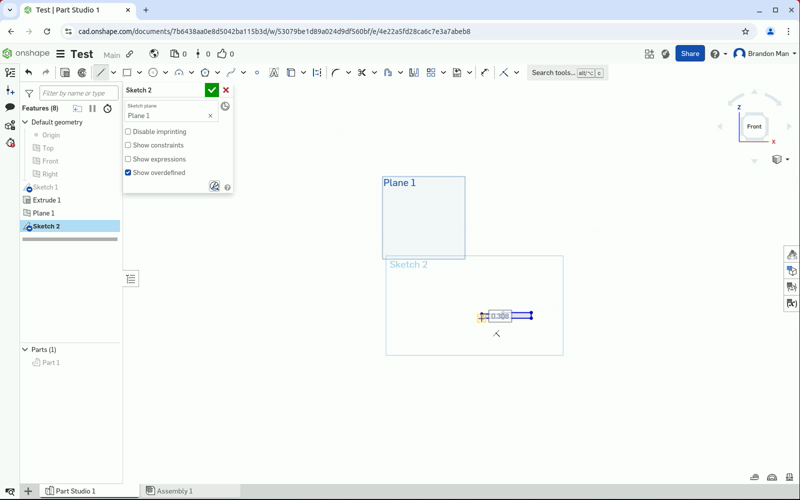
scroll(-6)
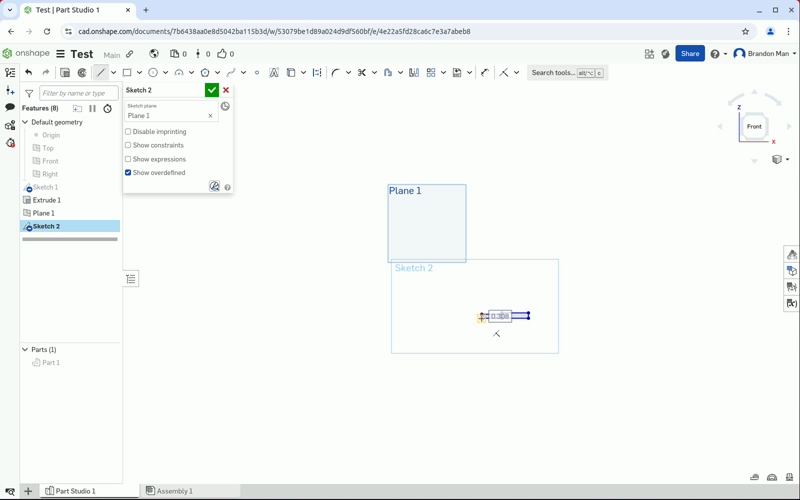
scroll(-6)
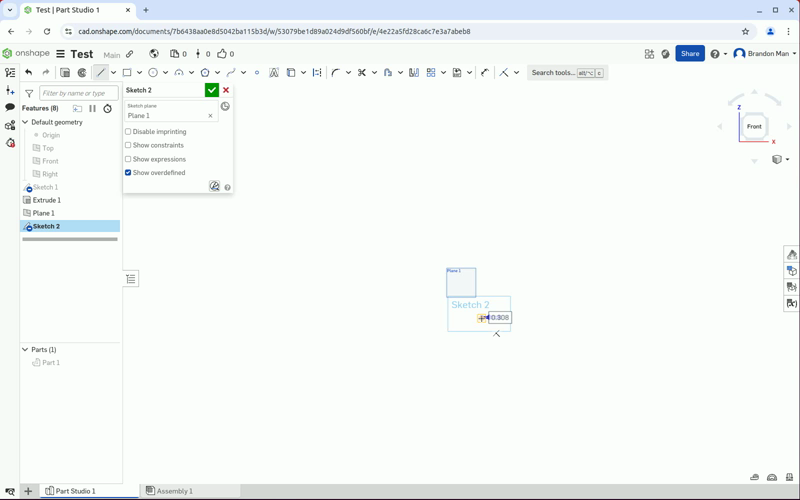
key(esc)
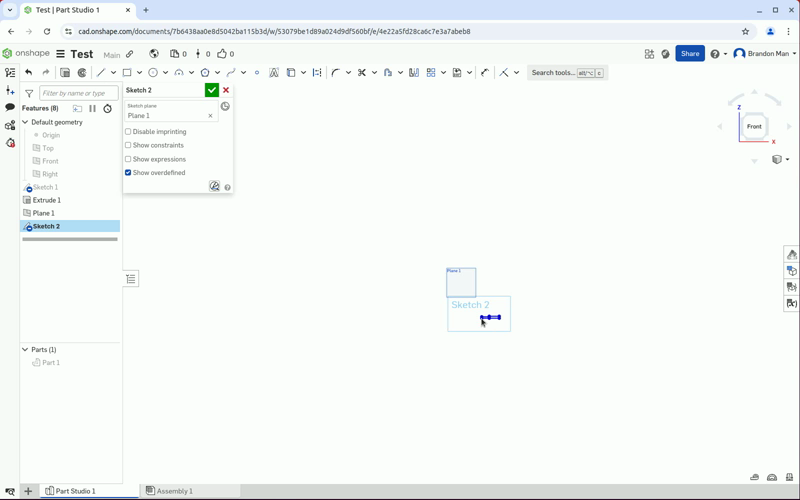
mouse_move(492, 317)
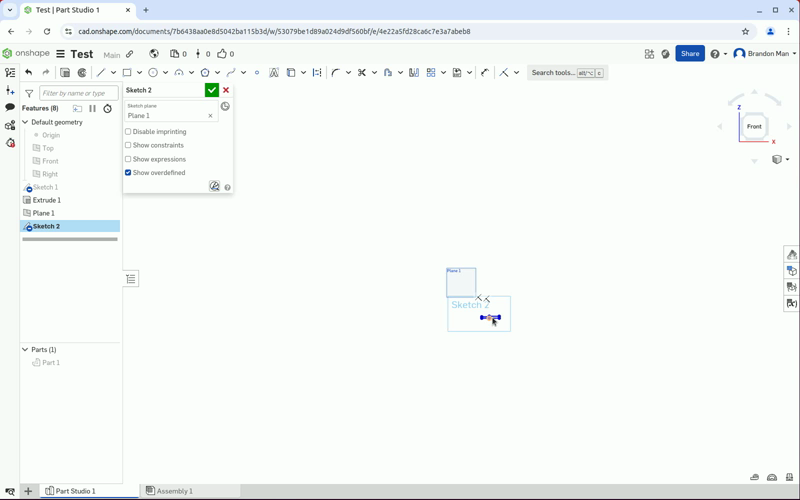
scroll(6)
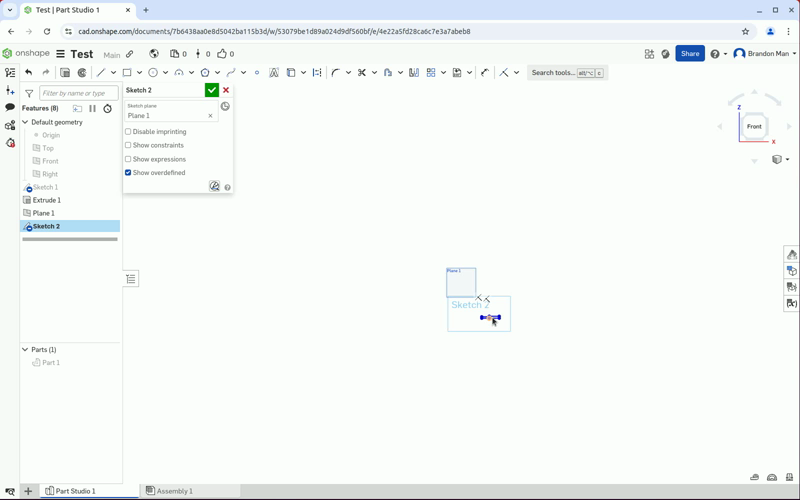
scroll(6)
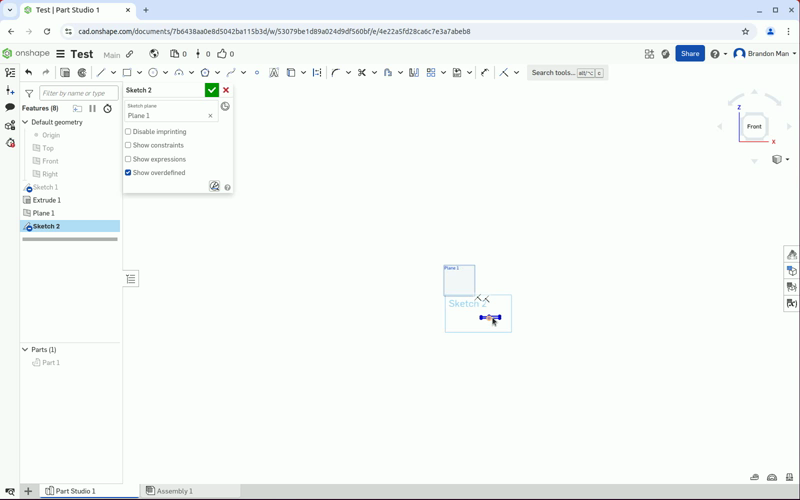
scroll(6)
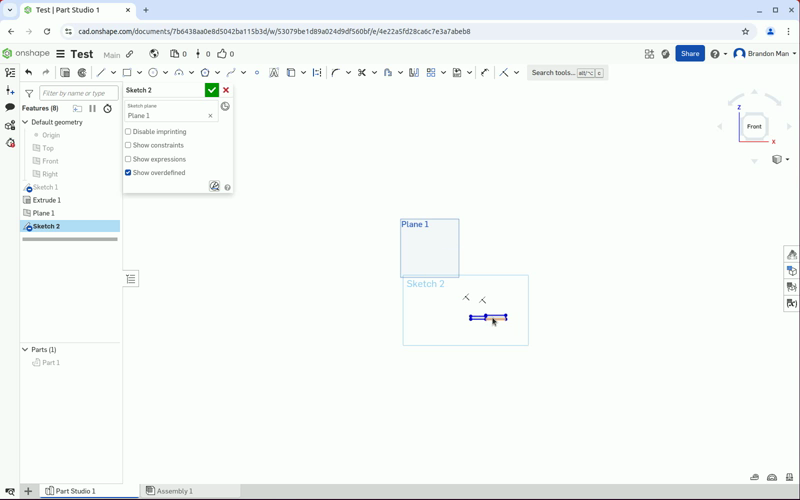
scroll(6)
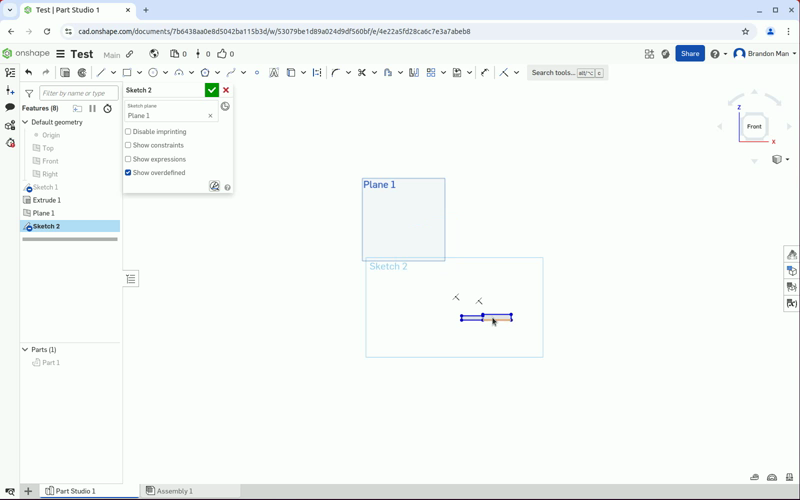
scroll(6)
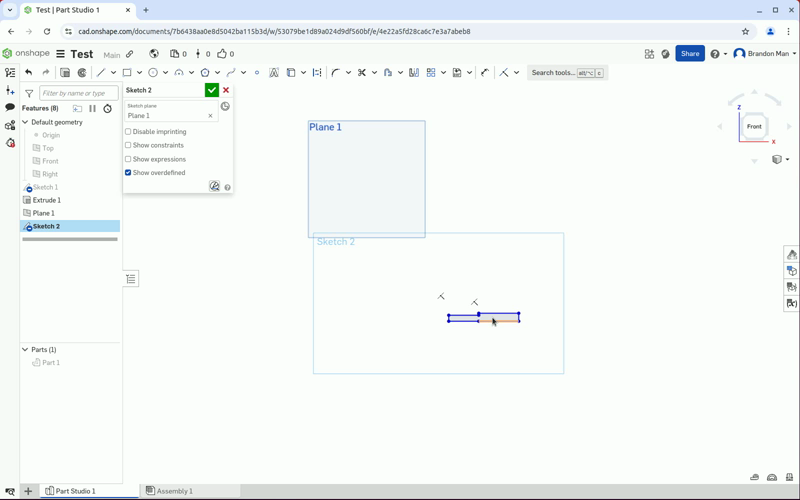
scroll(6)
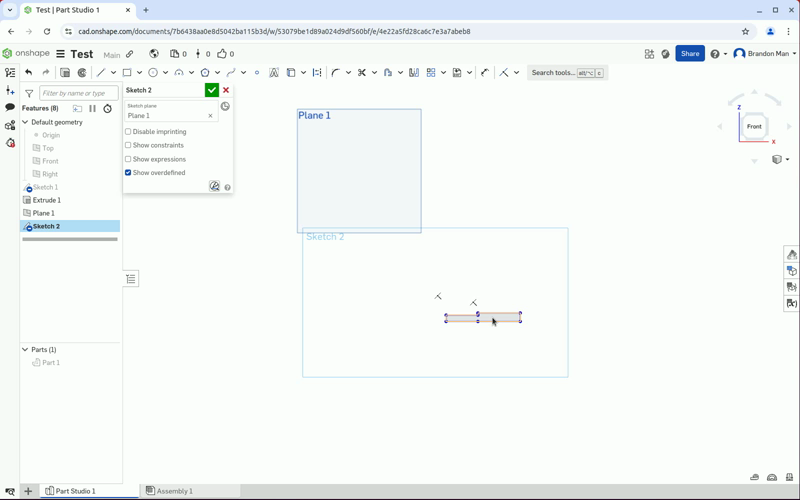
scroll(6)
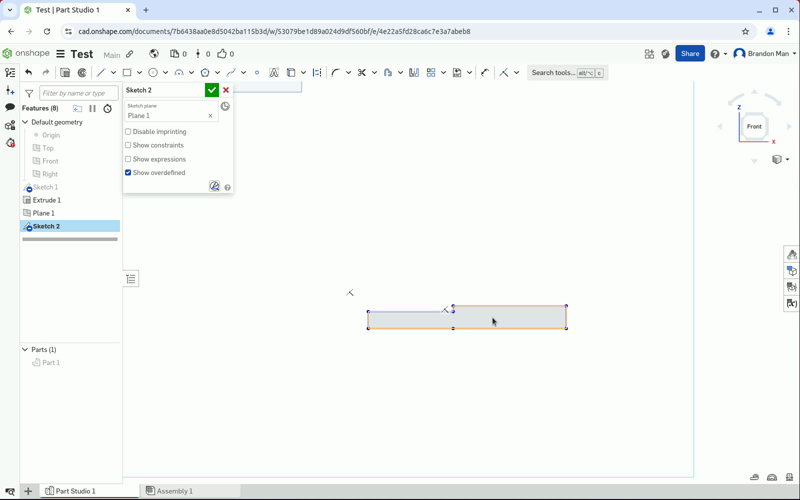
click(492, 317)
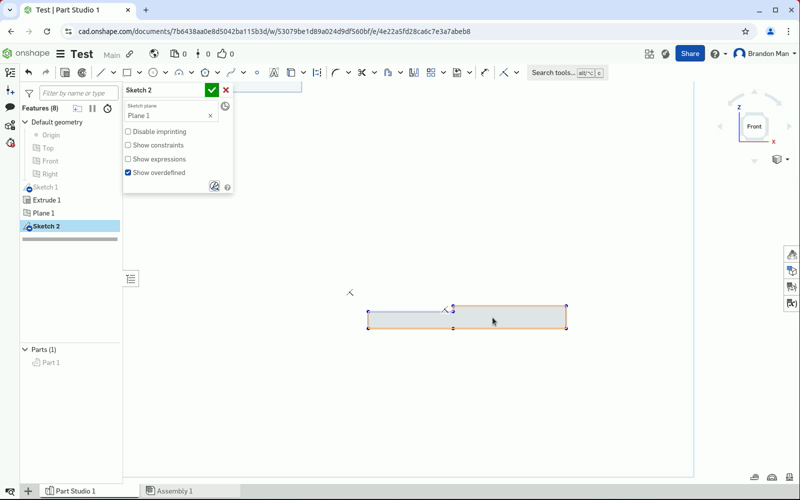
scroll(-6)
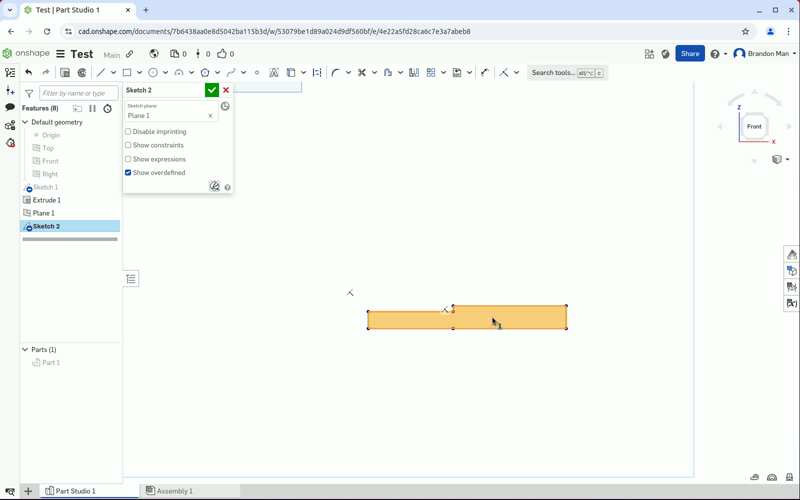
scroll(-6)
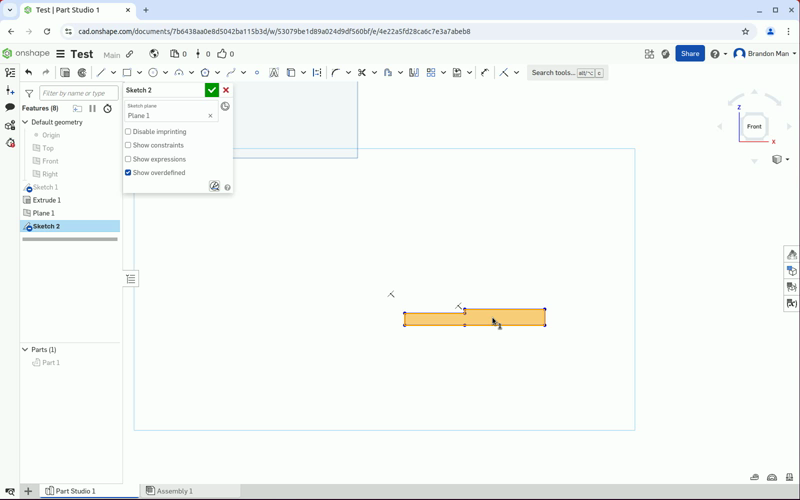
scroll(-6)
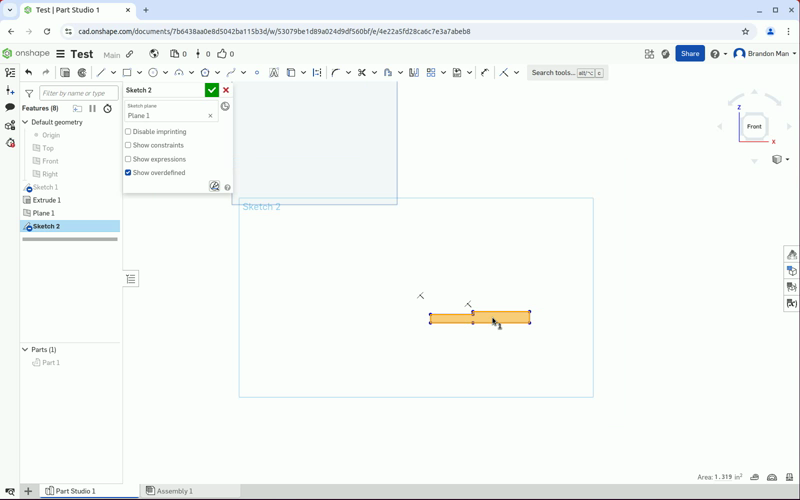
scroll(-6)
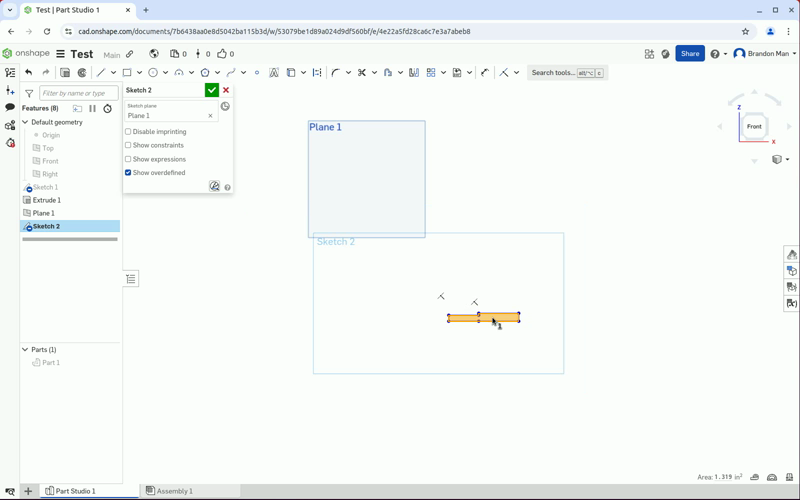
scroll(-6)
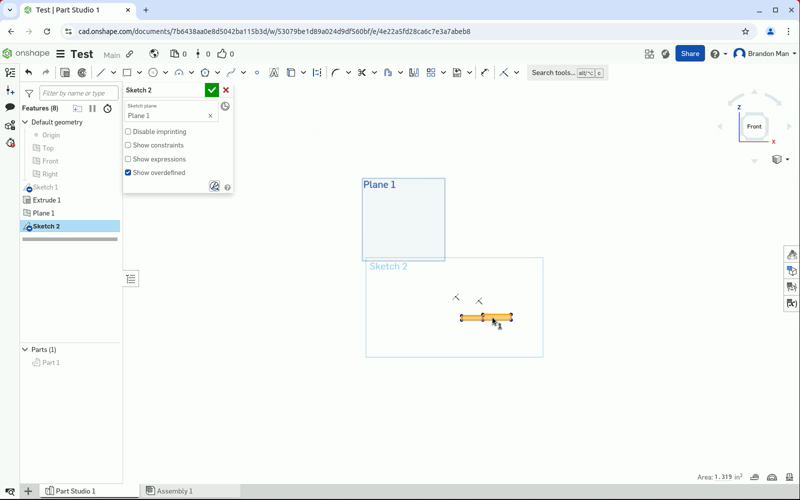
scroll(-6)
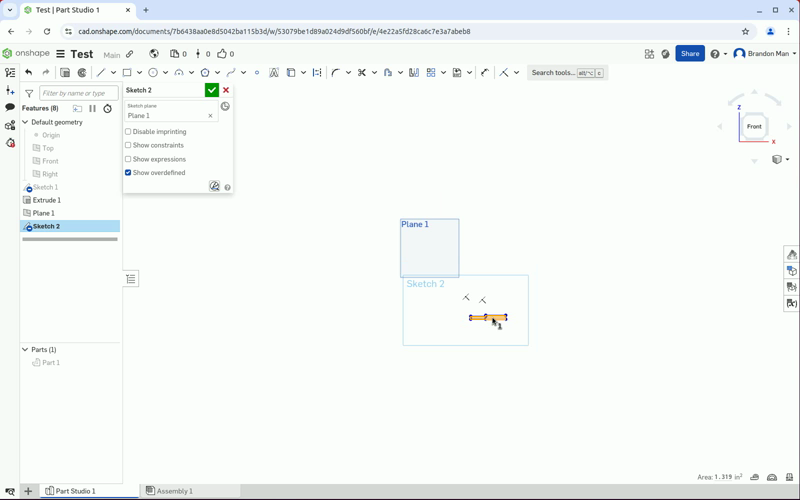
scroll(-6)
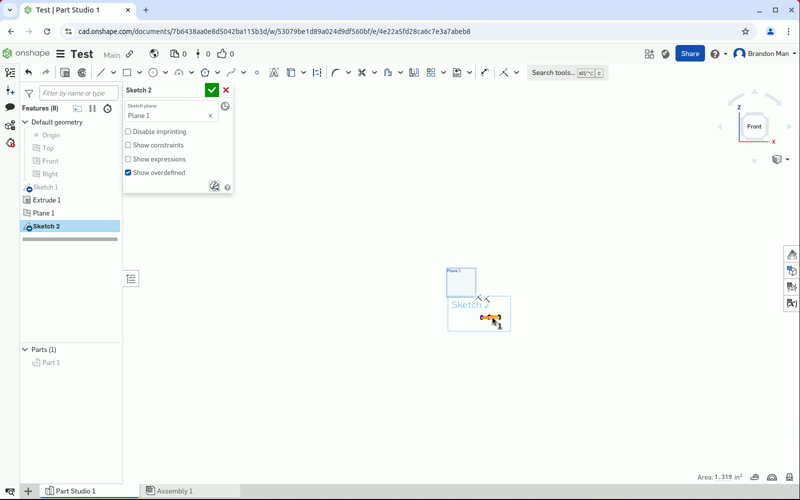
mouse_move(73, 352)
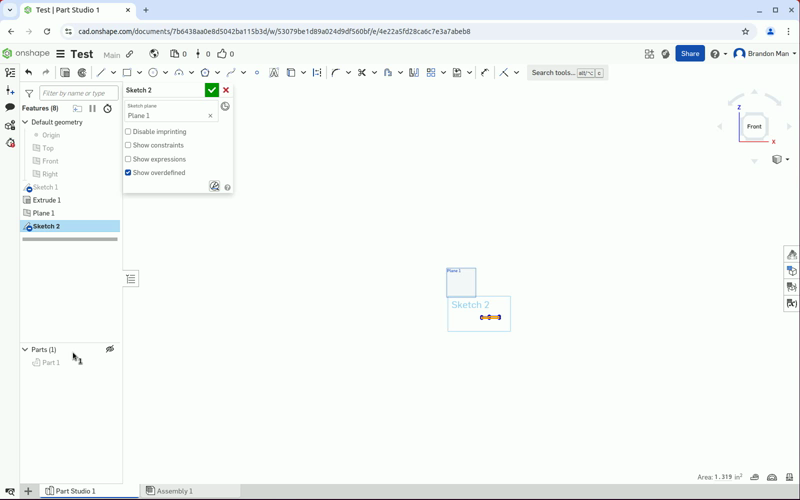
key(shift+y)
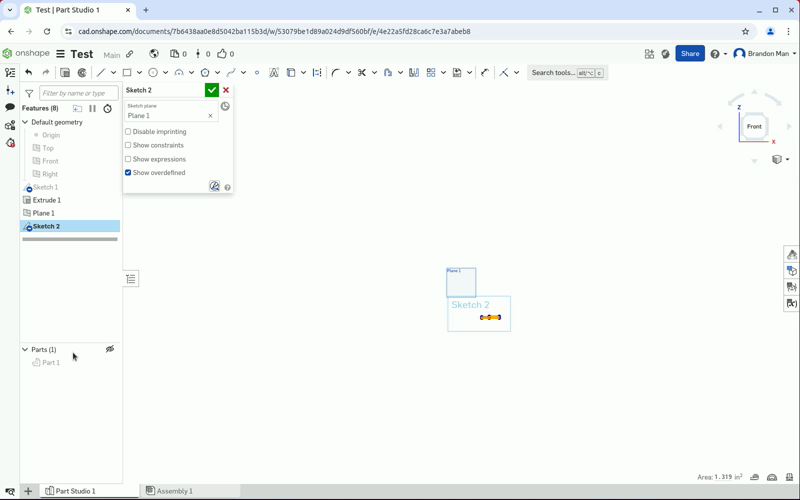
key(shift+e)
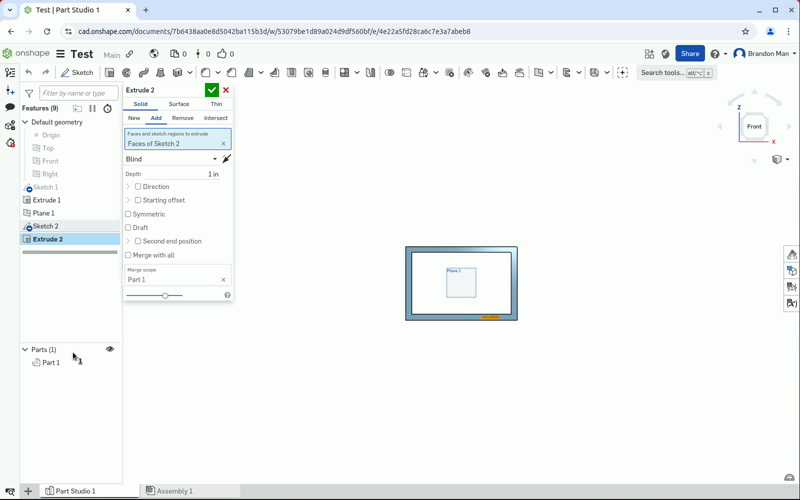
mouse_move(143, 106)
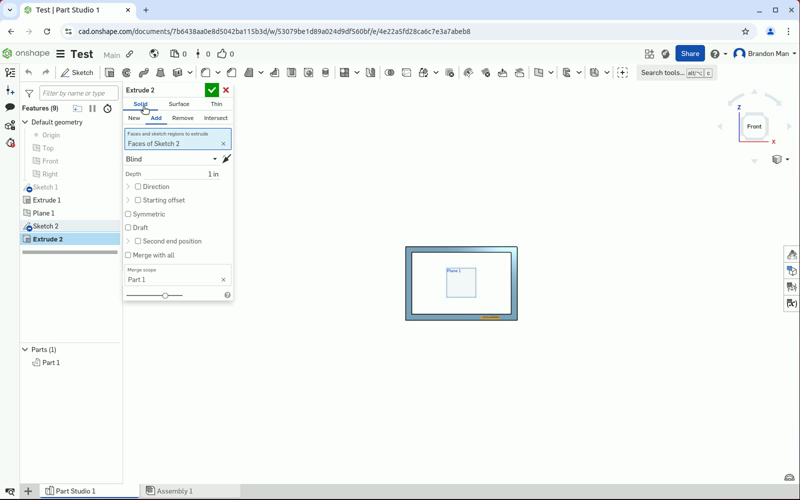
click(143, 106)
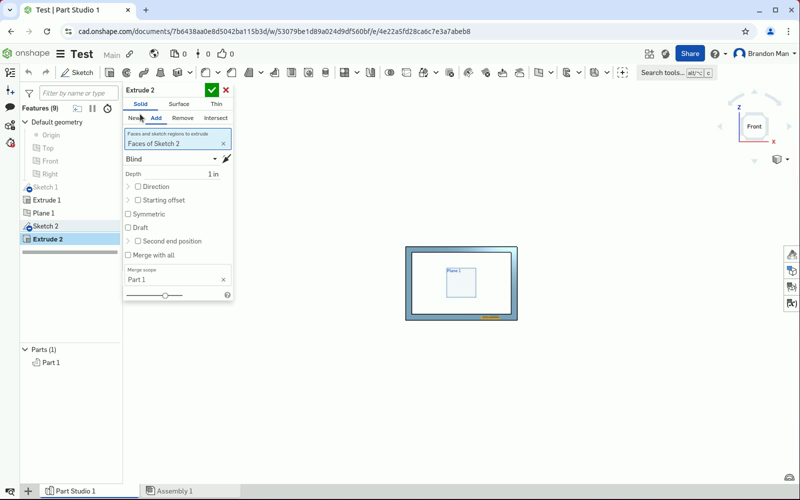
mouse_move(137, 120)
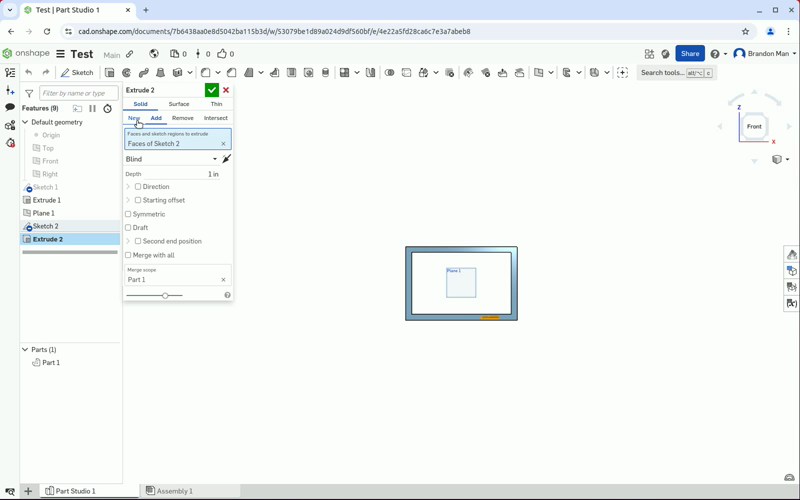
click(137, 120)
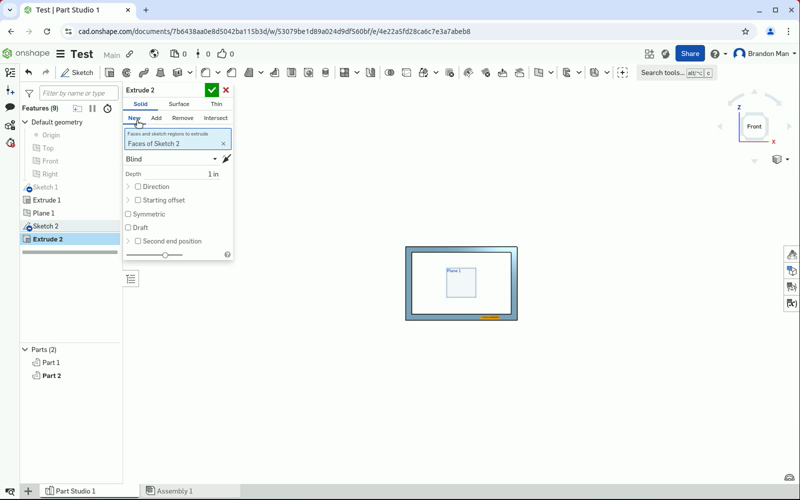
key(tab, 4)
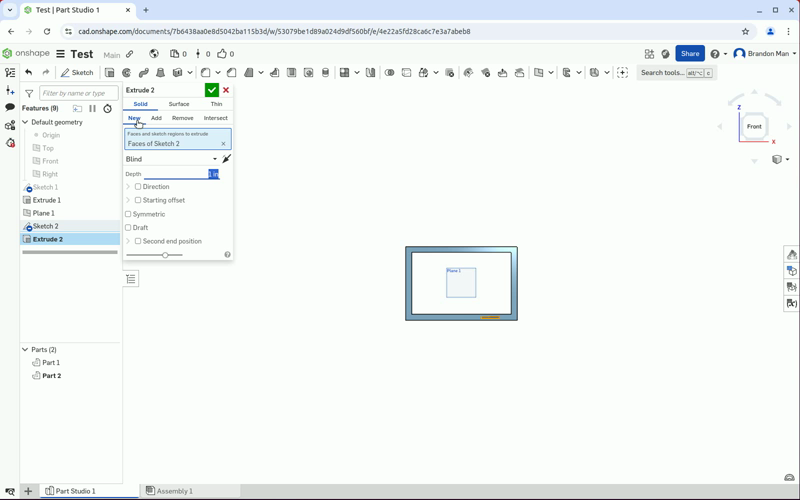
text(0.722)
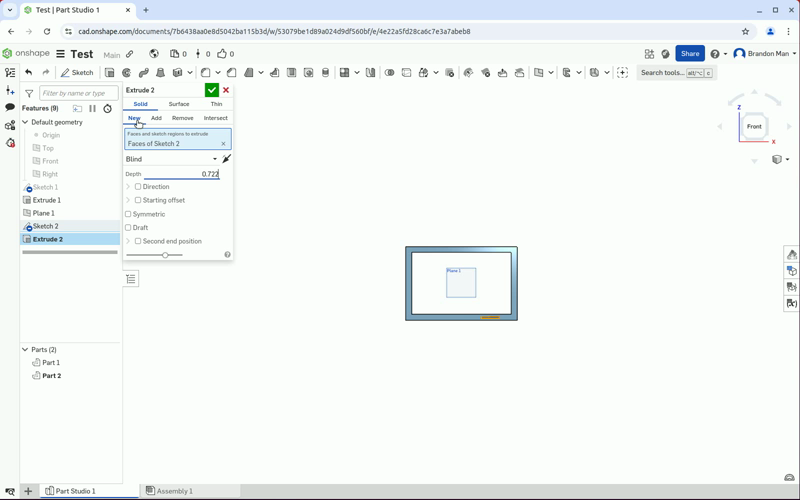
key(enter)
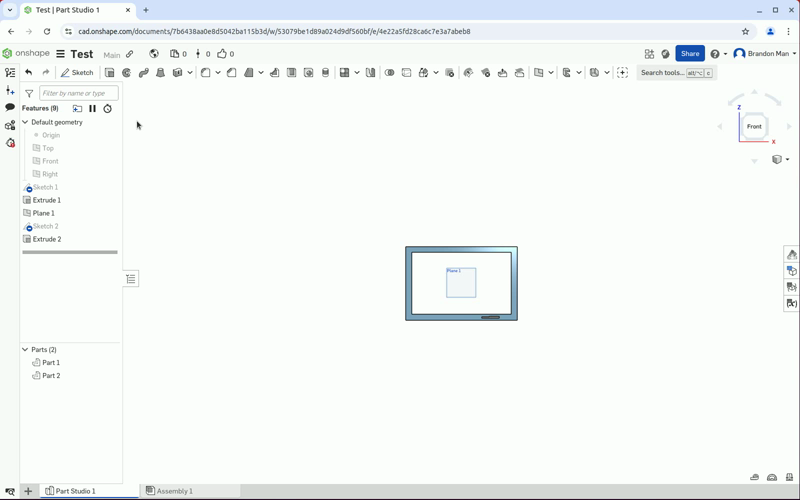
key(shift+h)
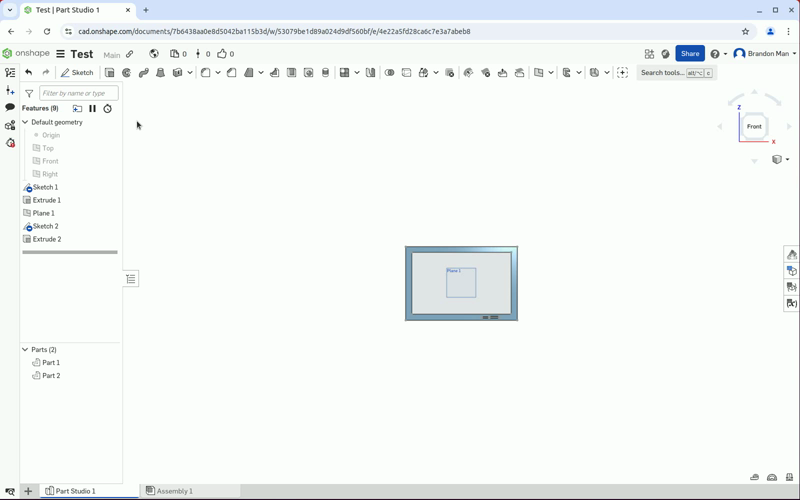
key(shift+h)
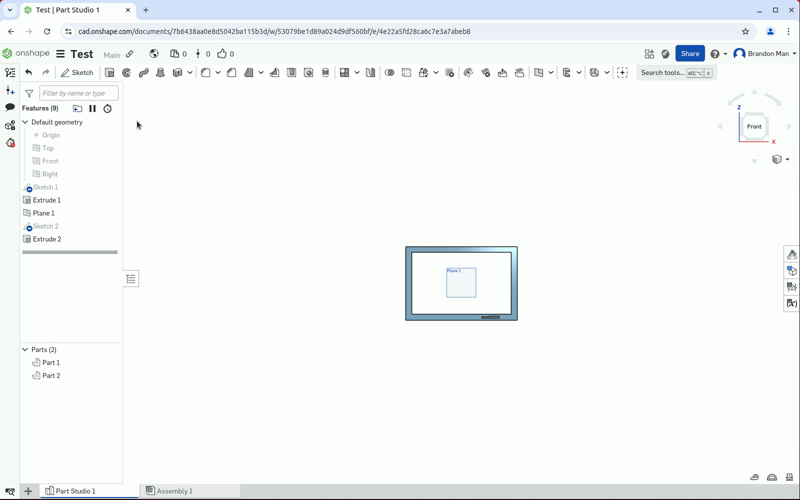
mouse_move(73, 189)
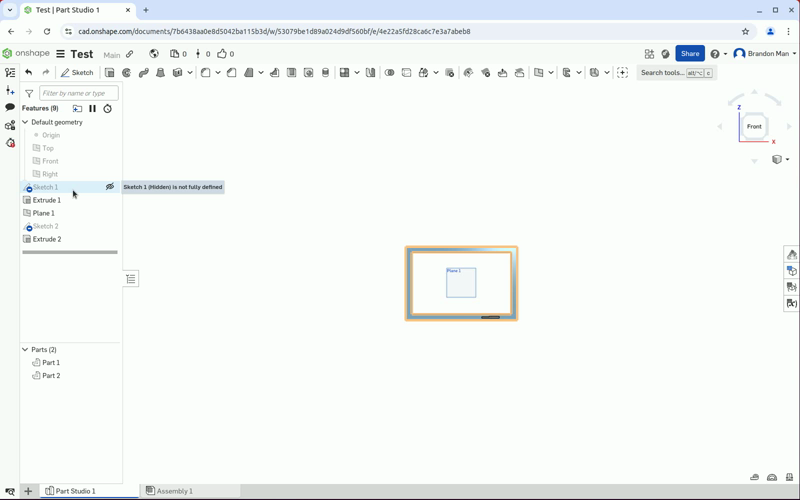
click(73, 189)
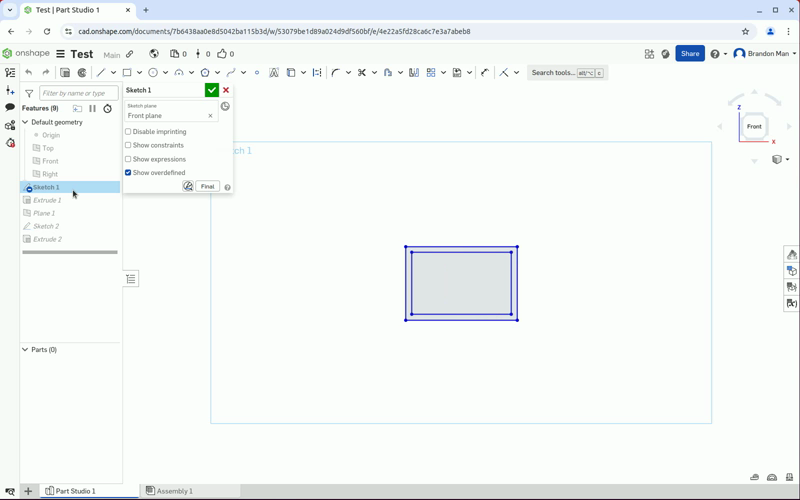
mouse_move(229, 92)
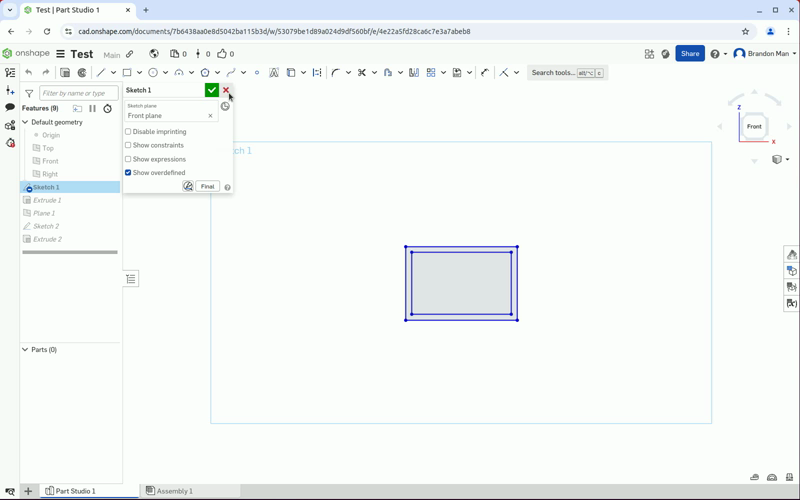
click(229, 92)
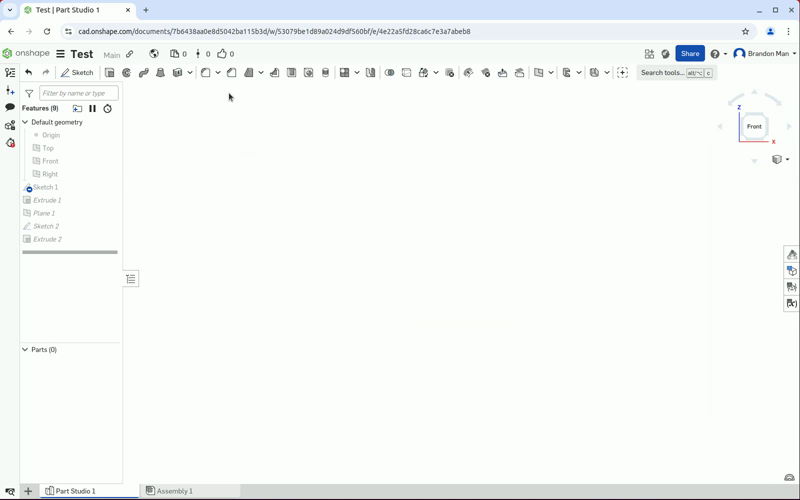
key(shift+s)
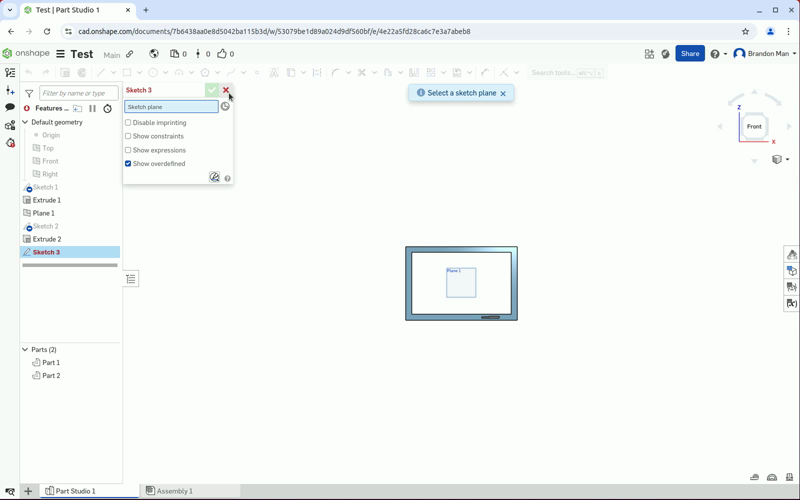
mouse_move(73, 215)
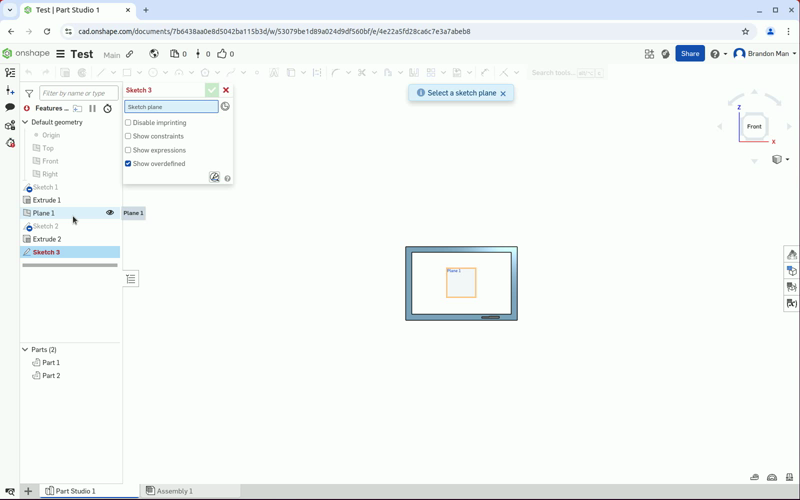
click(73, 215)
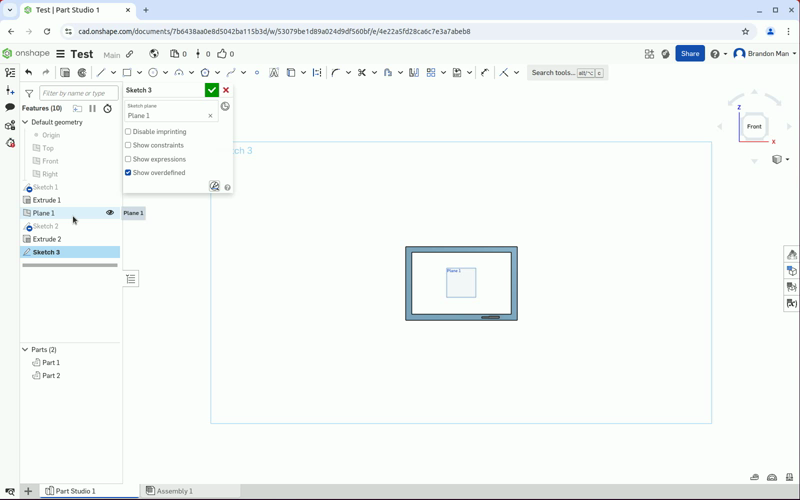
mouse_move(73, 352)
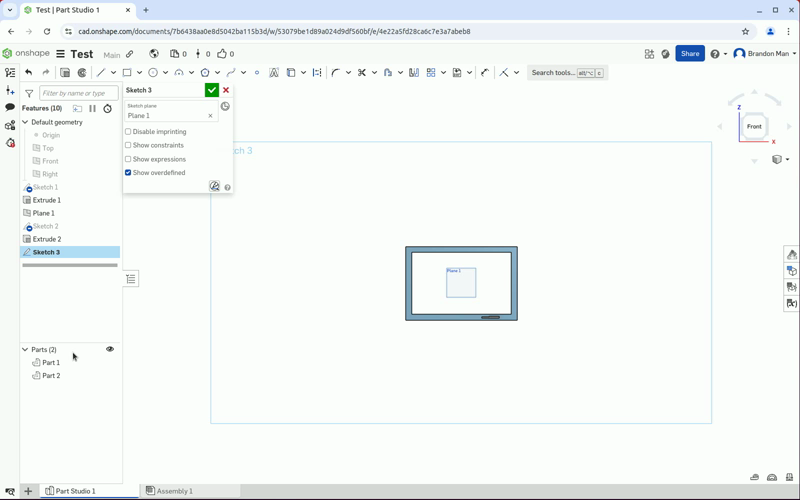
key(y)
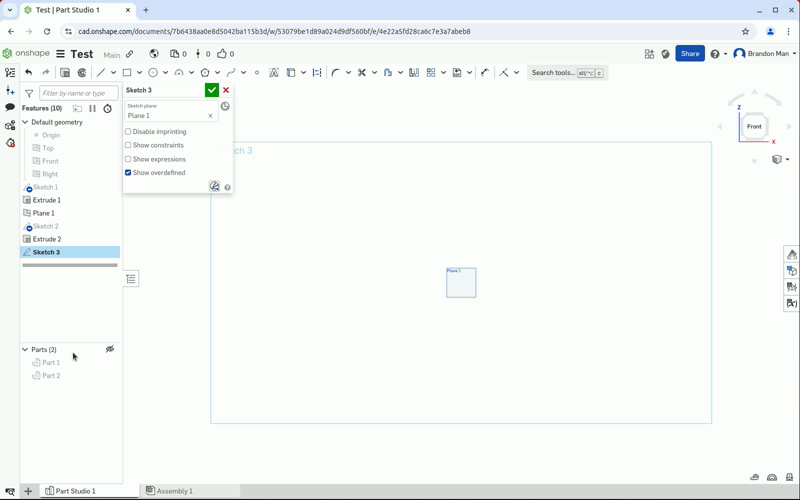
key(l)
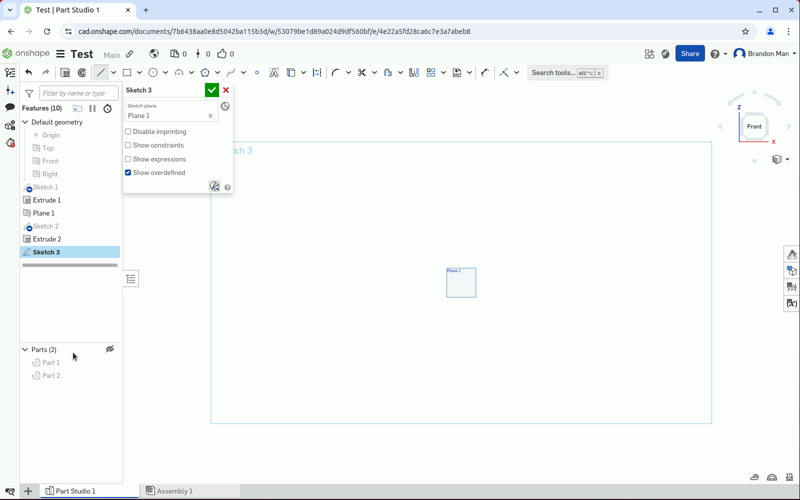
key_down(shift)
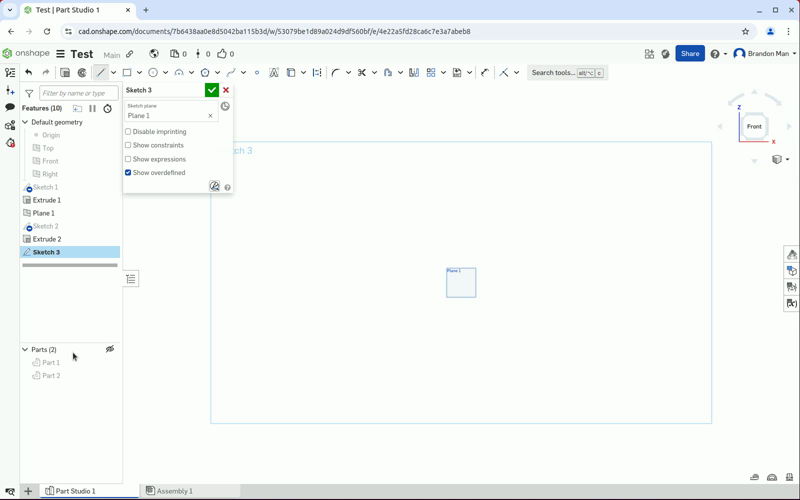
mouse_move(512, 311)
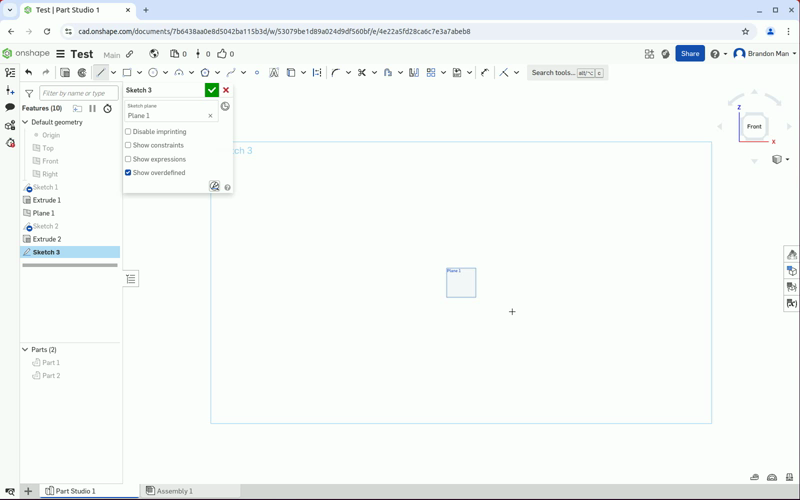
click(512, 311)
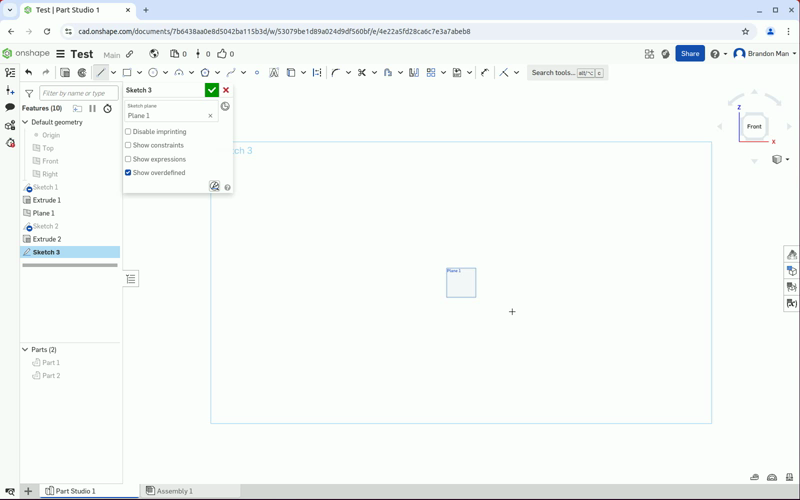
key_up(shift)
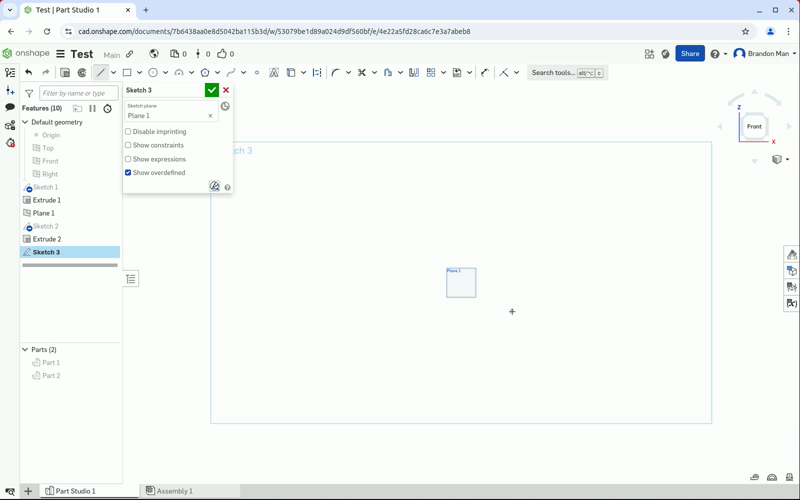
key_down(shift)
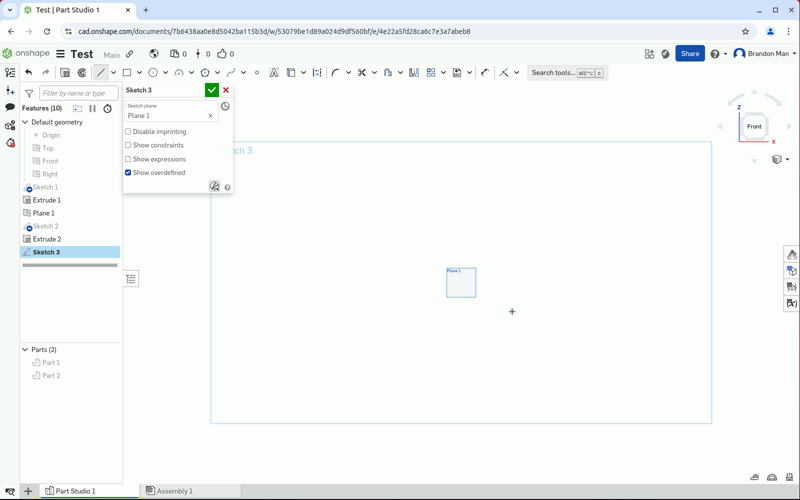
mouse_move(542, 311)
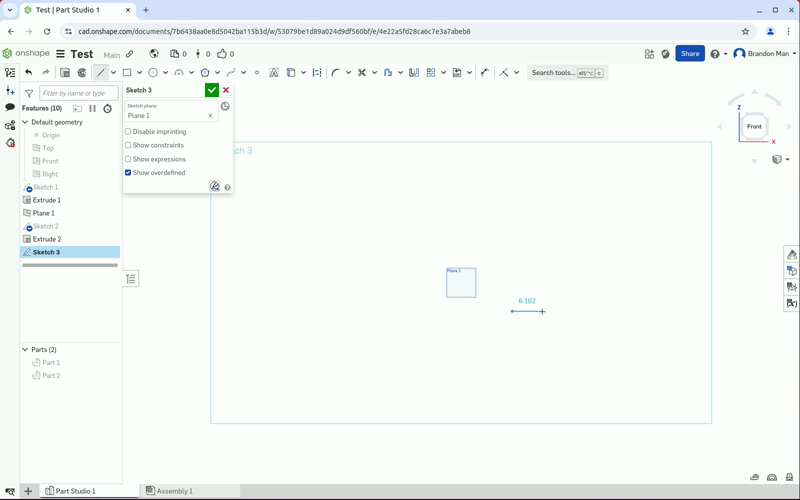
mouse_move(514, 311)
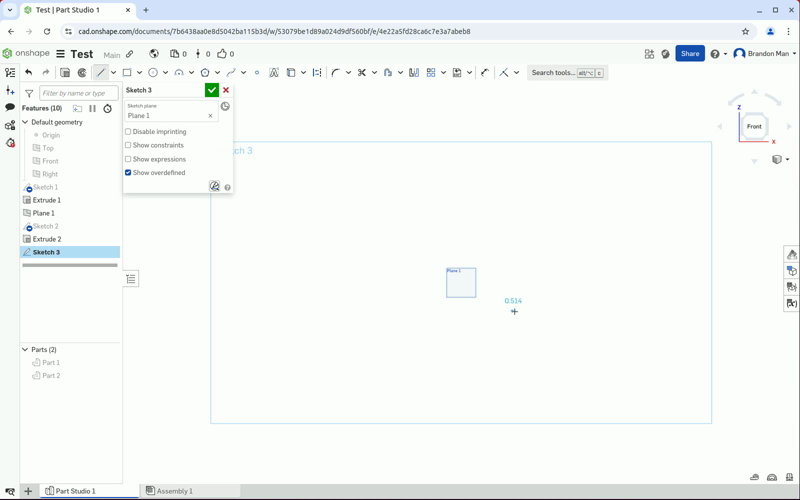
scroll(6)
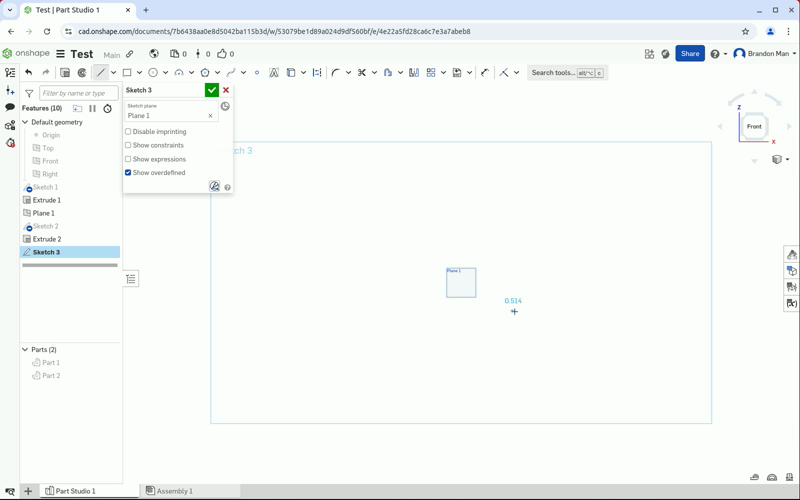
scroll(6)
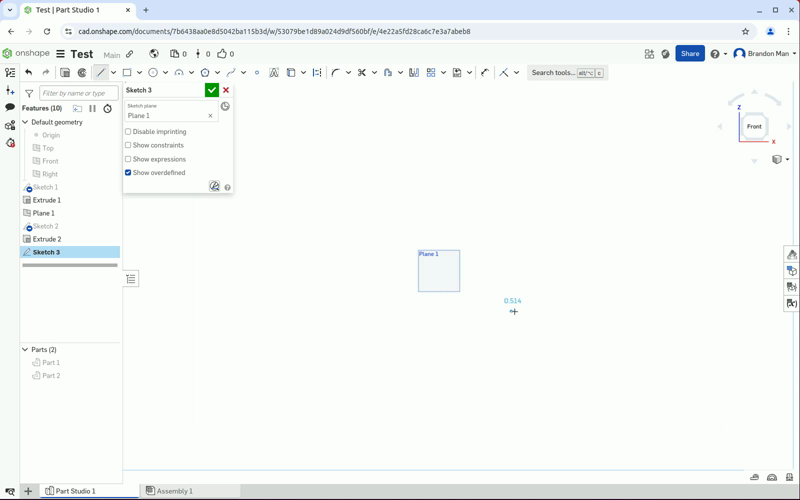
scroll(6)
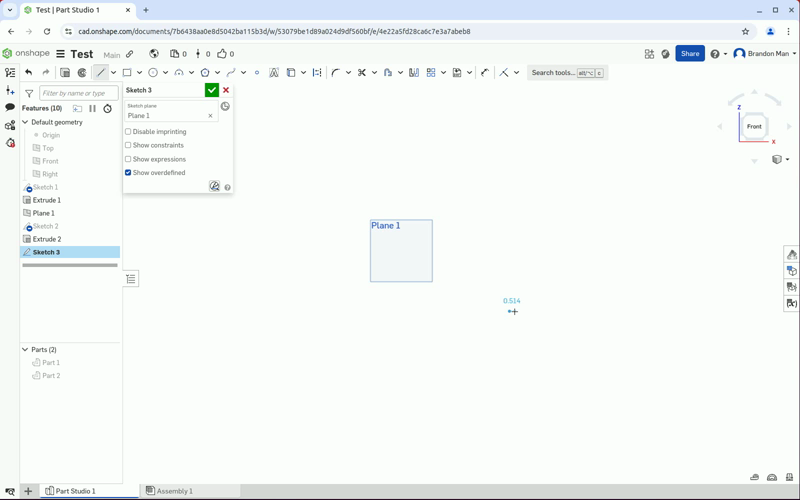
scroll(6)
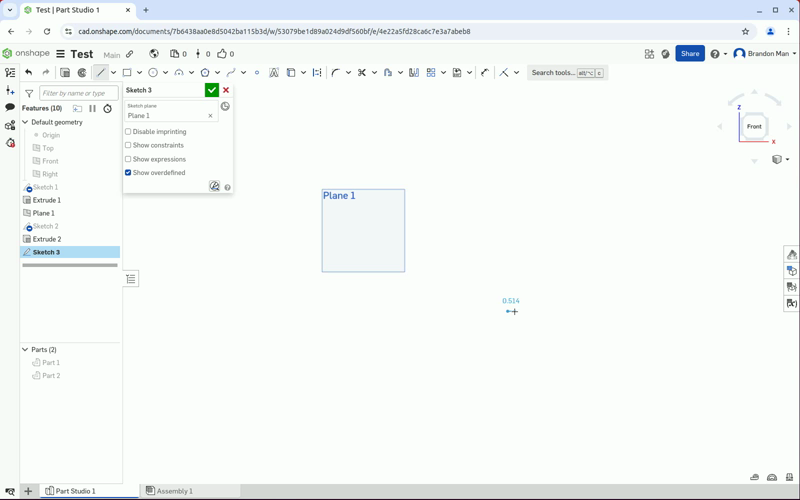
scroll(6)
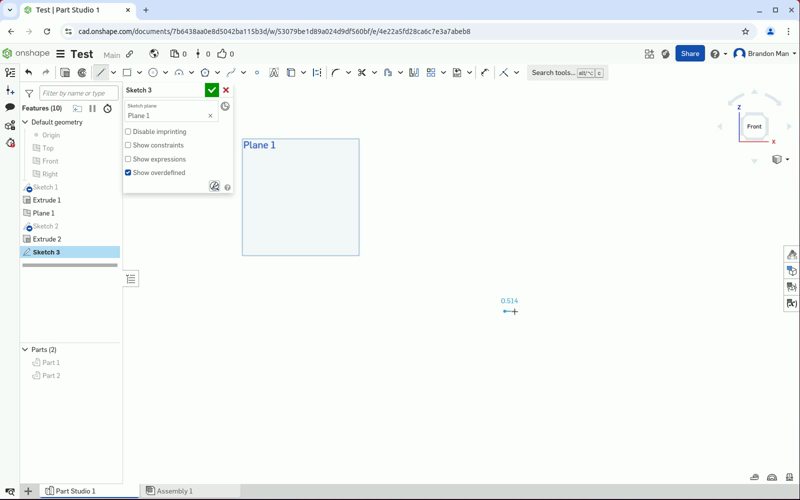
scroll(6)
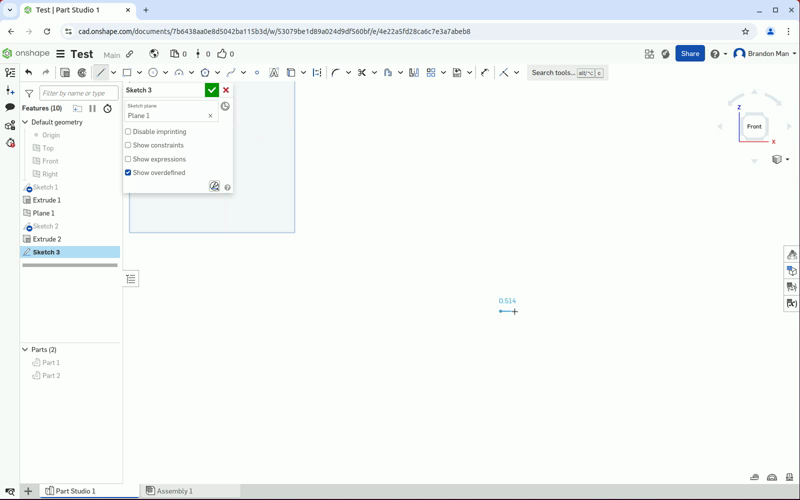
scroll(6)
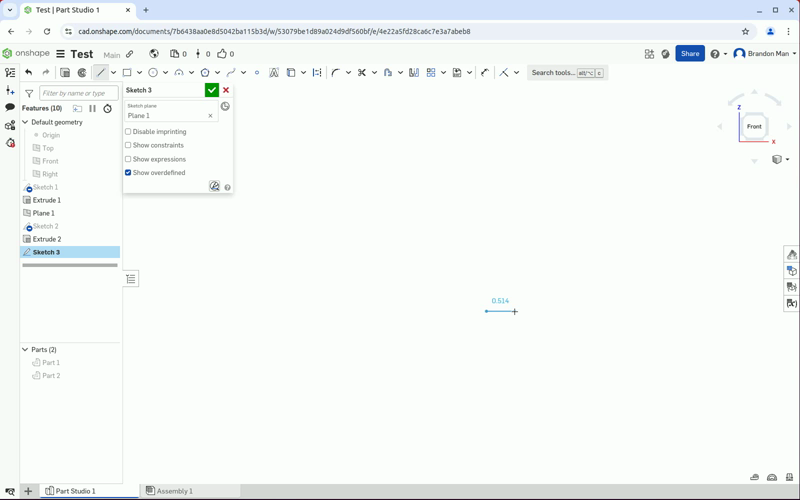
click(514, 311)
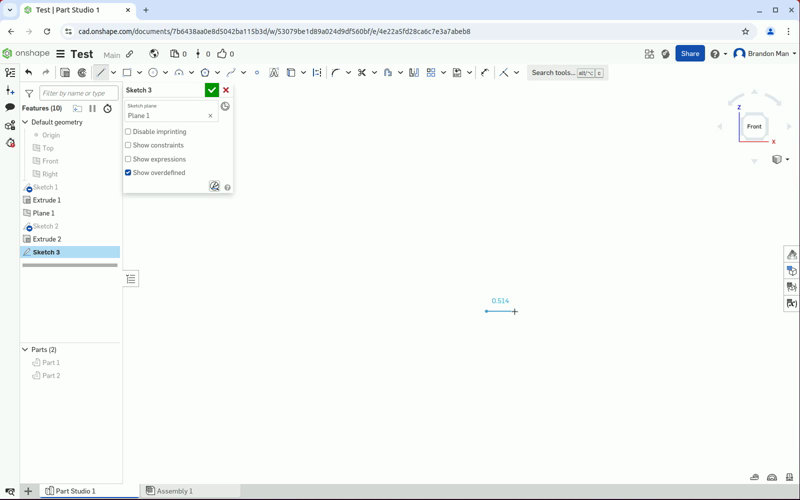
scroll(-6)
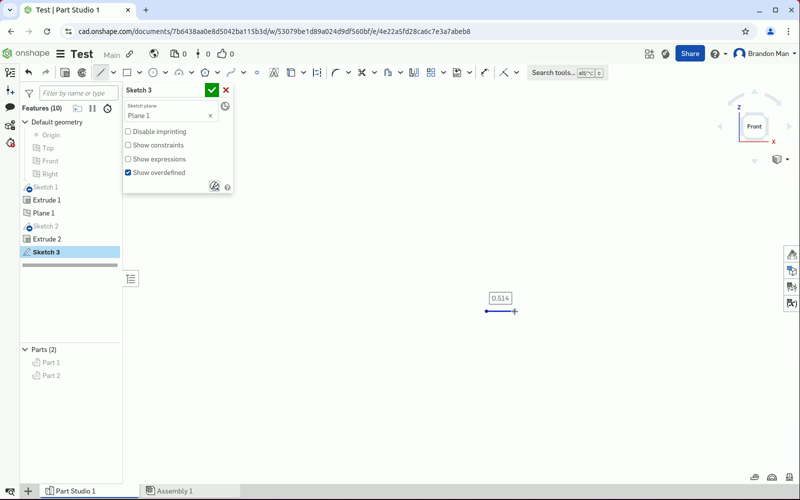
scroll(-6)
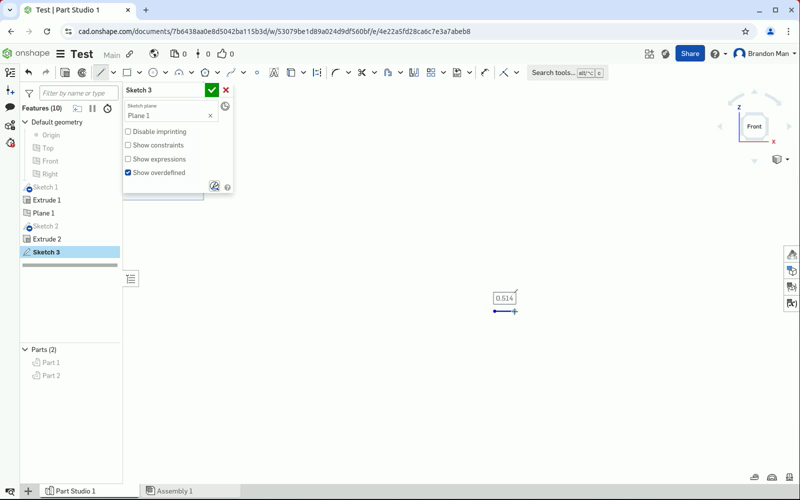
scroll(-6)
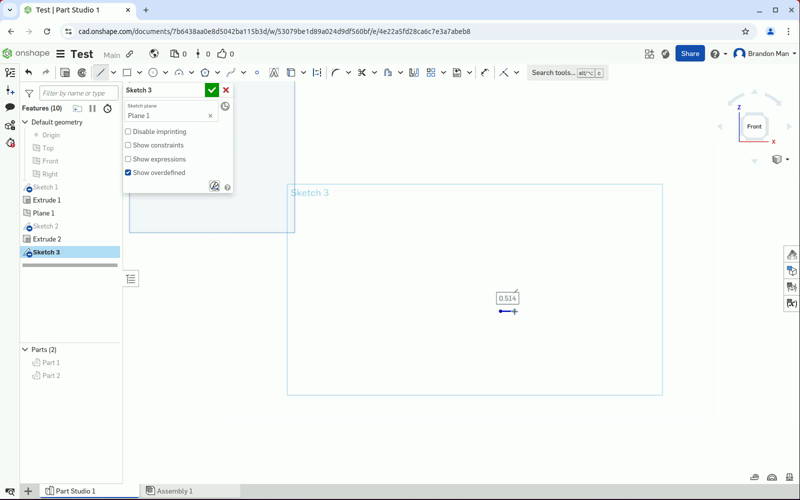
scroll(-6)
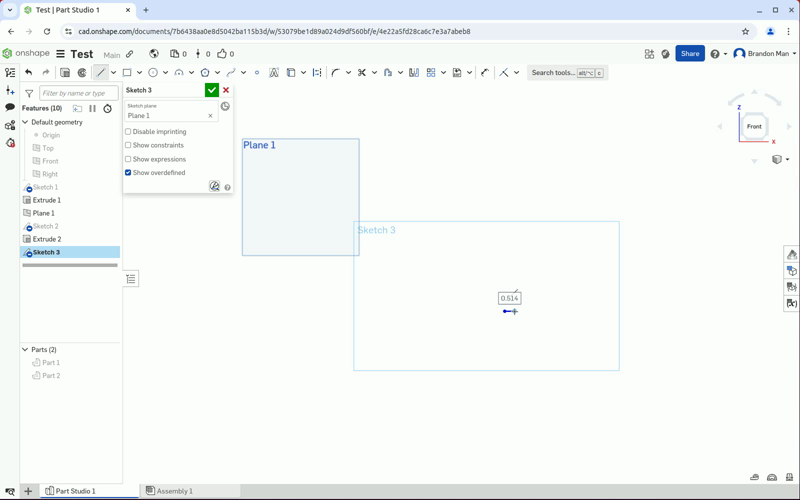
scroll(-6)
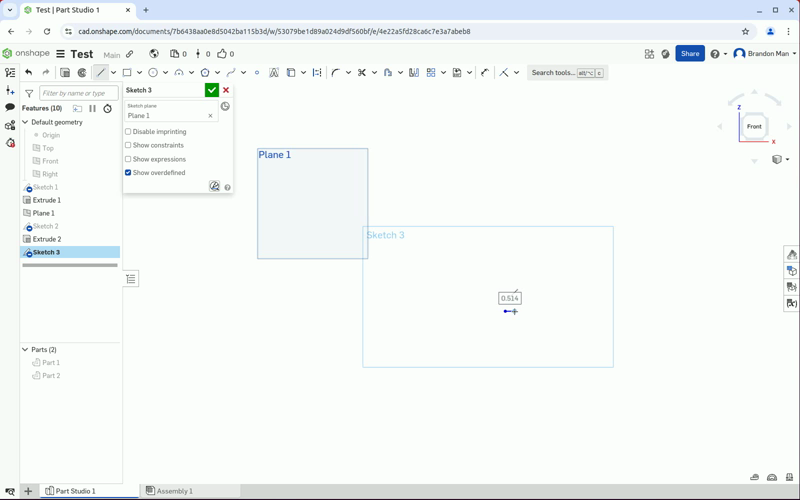
scroll(-6)
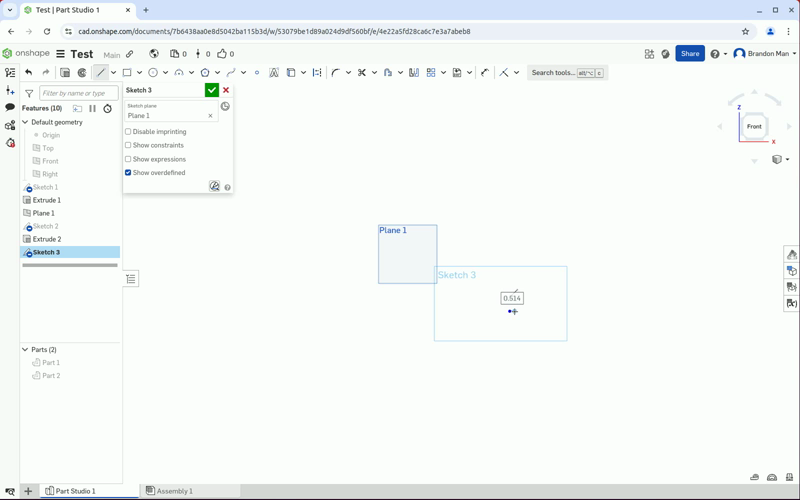
scroll(-6)
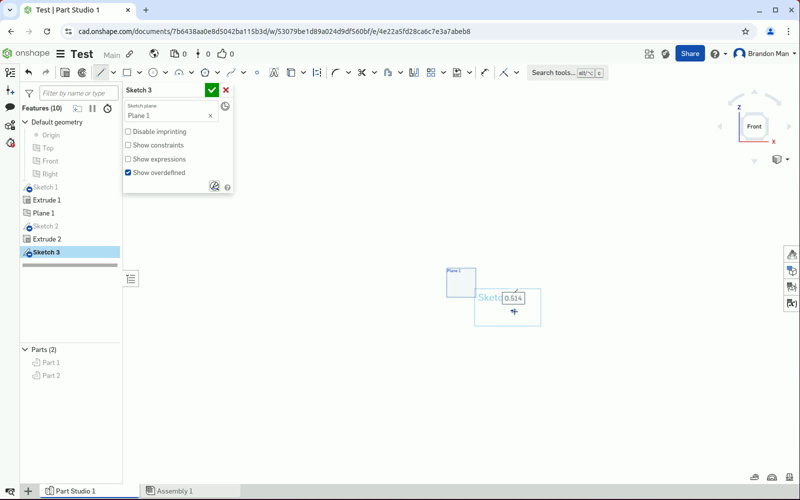
key_up(shift)
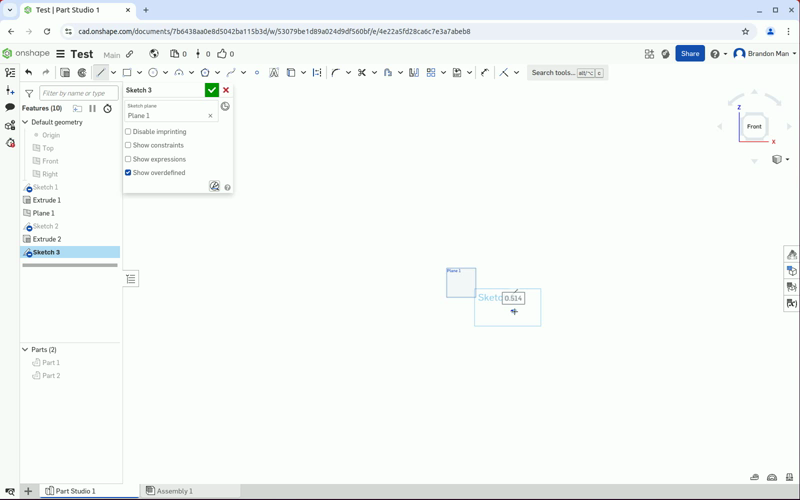
key_down(shift)
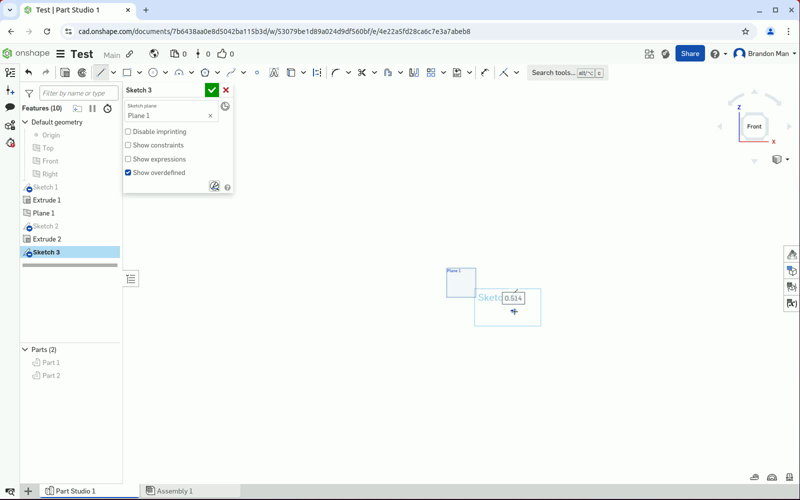
mouse_move(544, 311)
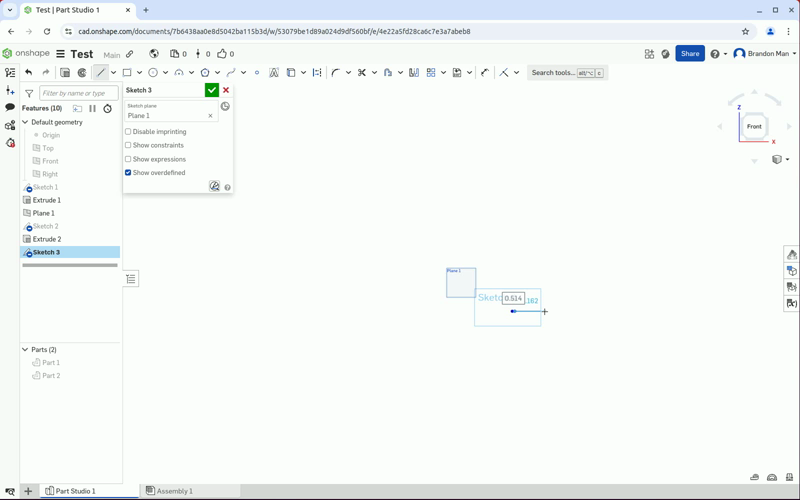
mouse_move(514, 298)
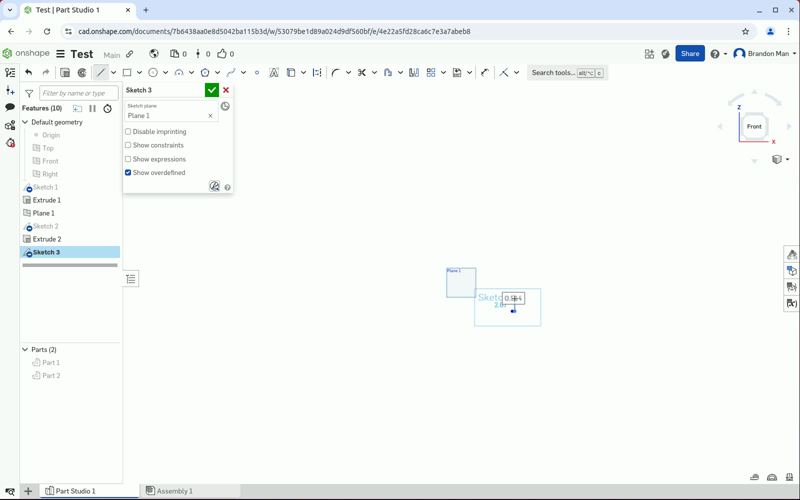
click(514, 298)
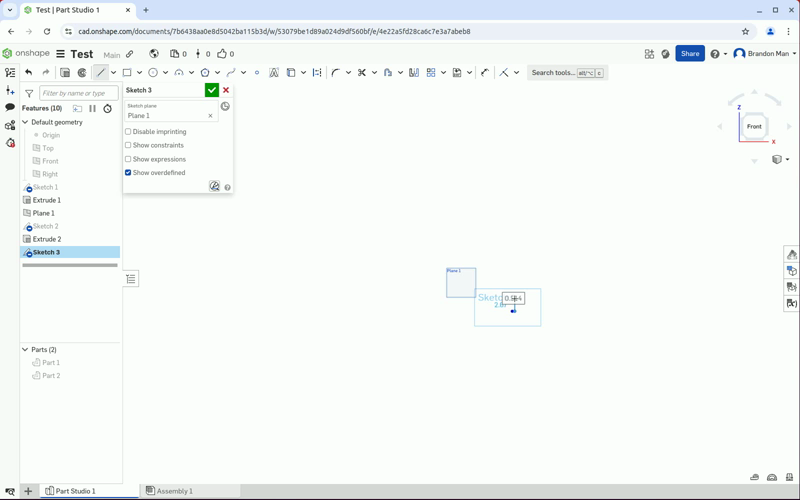
key_up(shift)
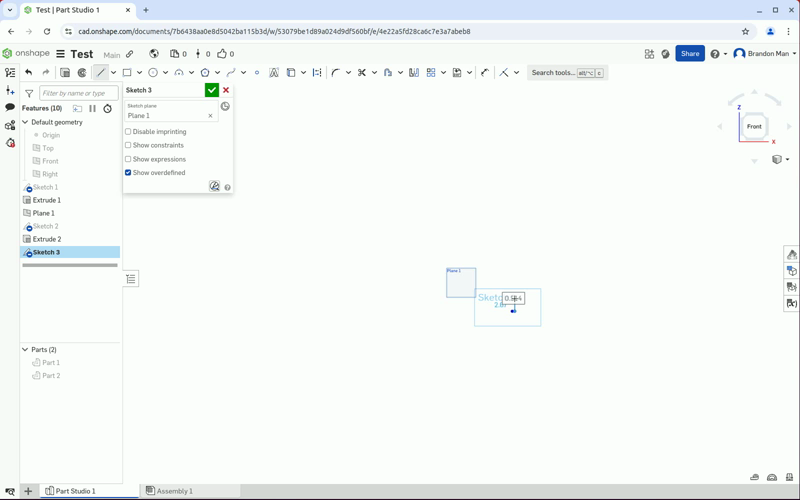
key_down(shift)
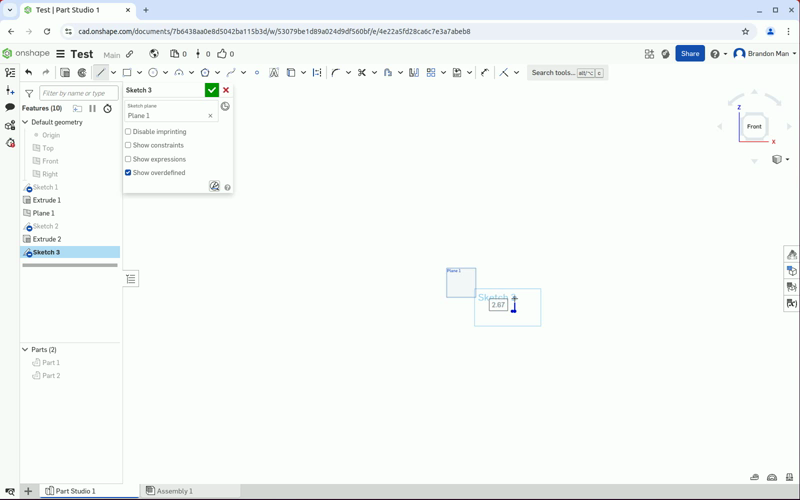
mouse_move(544, 298)
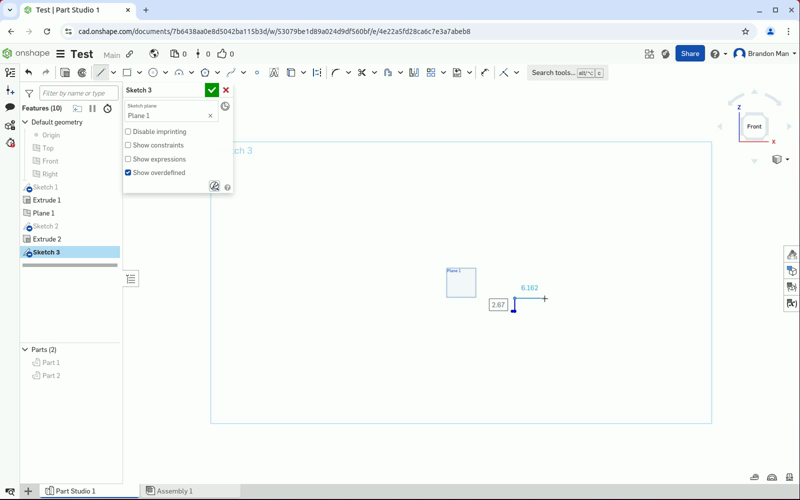
mouse_move(512, 298)
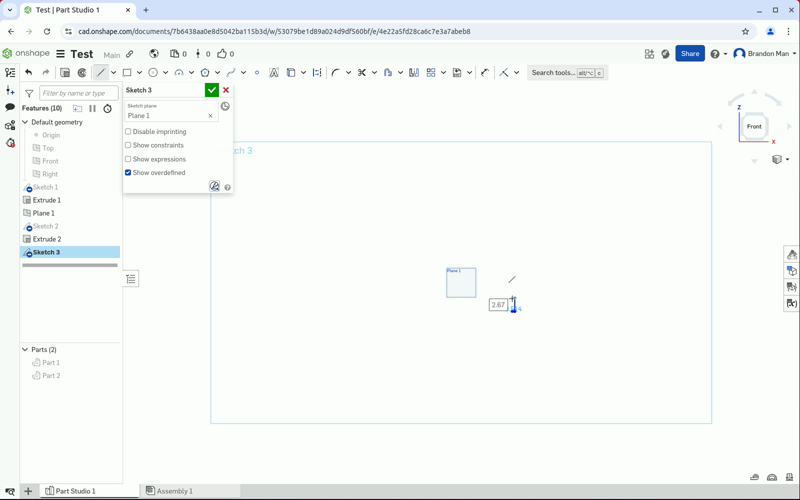
scroll(6)
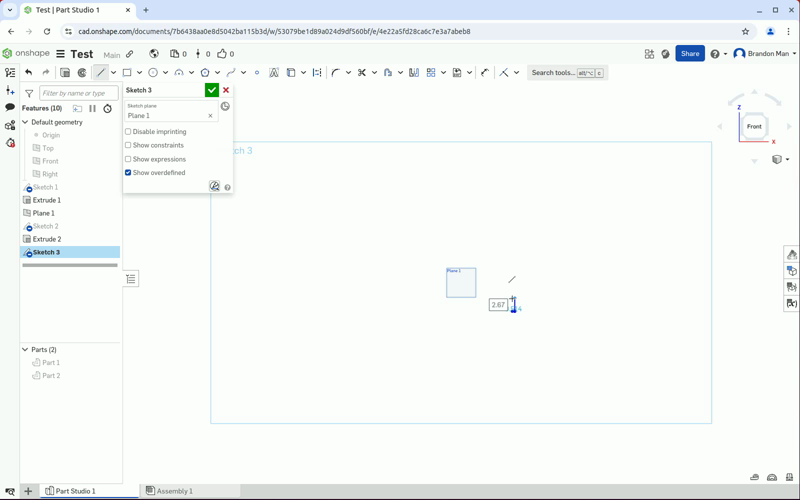
scroll(6)
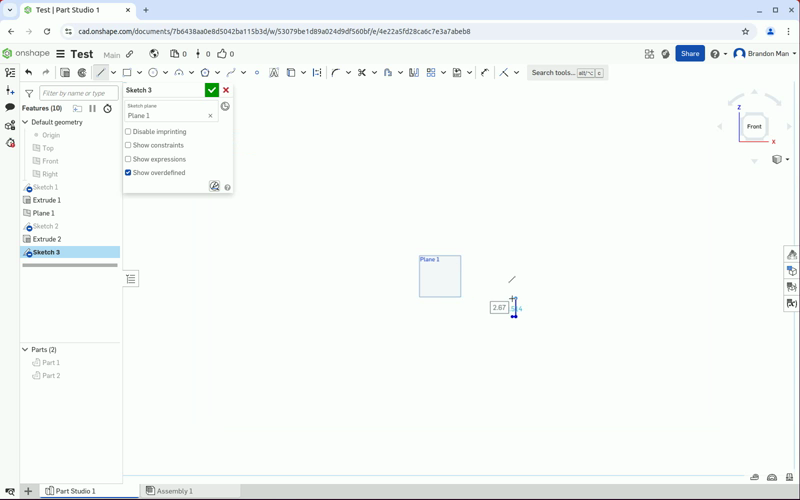
scroll(6)
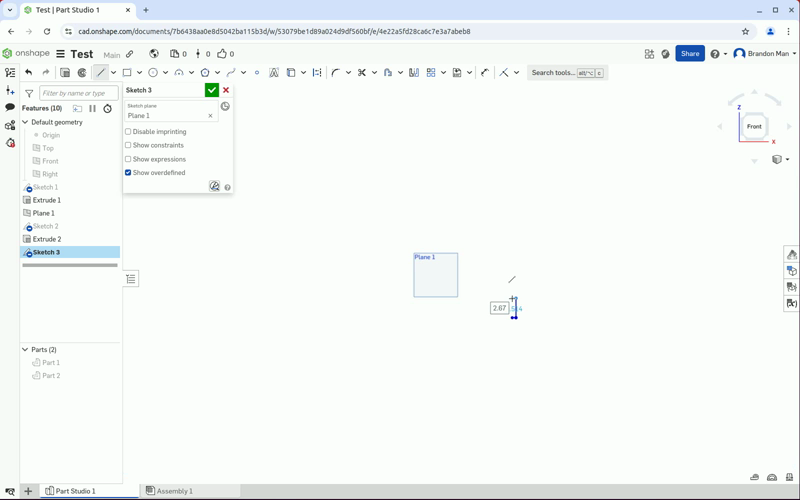
scroll(6)
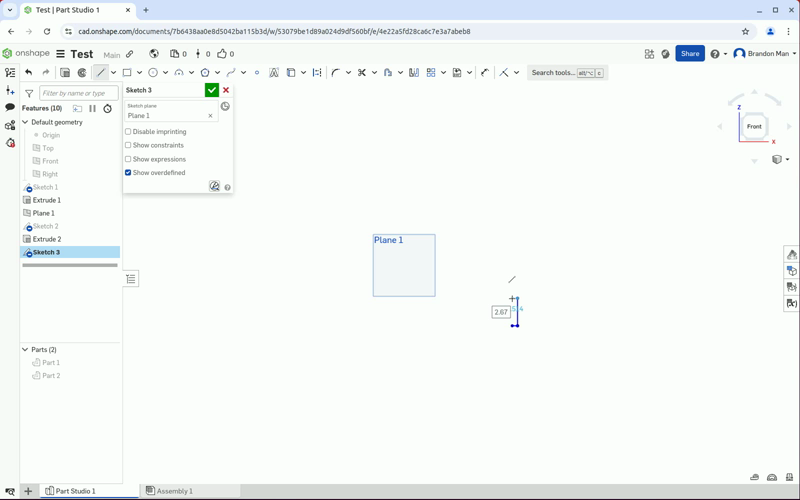
scroll(6)
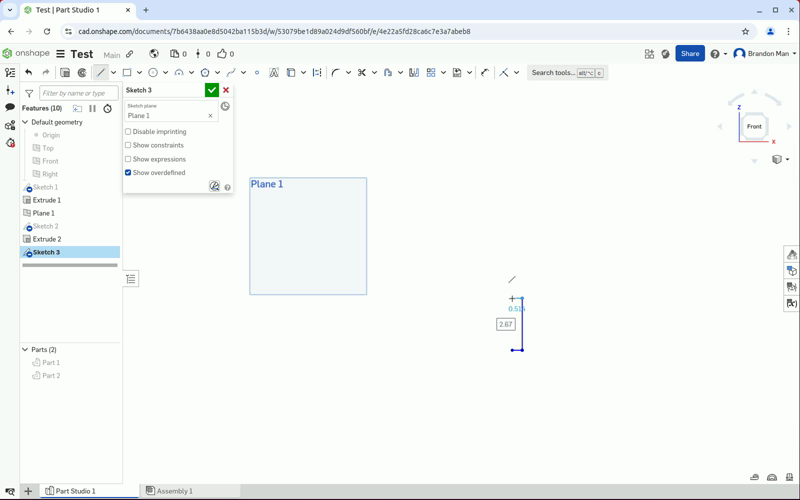
scroll(6)
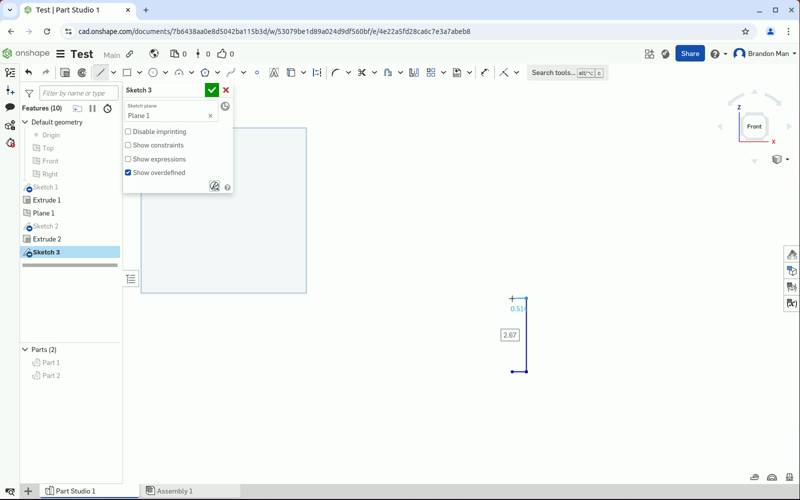
scroll(6)
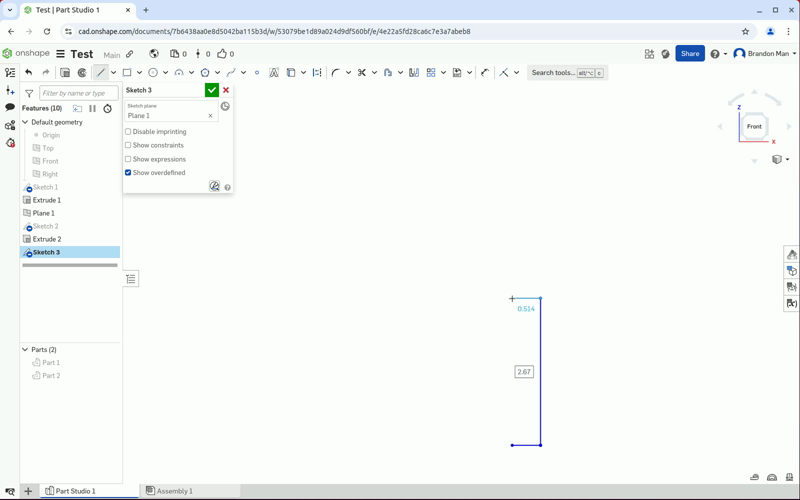
click(512, 298)
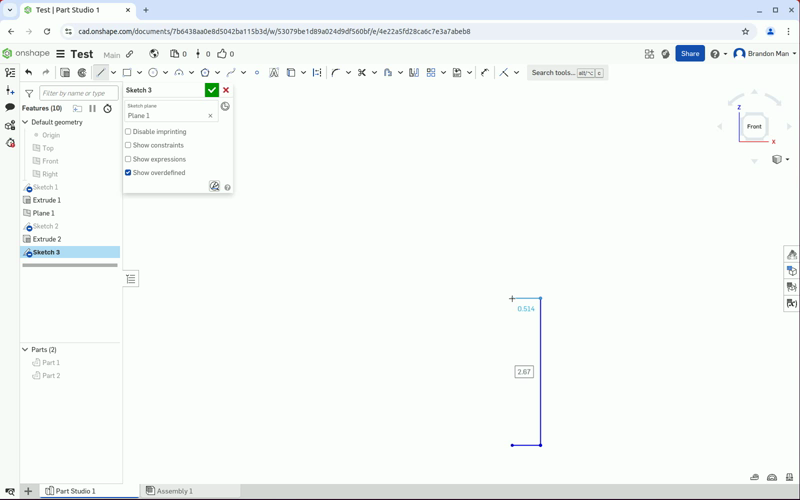
scroll(-6)
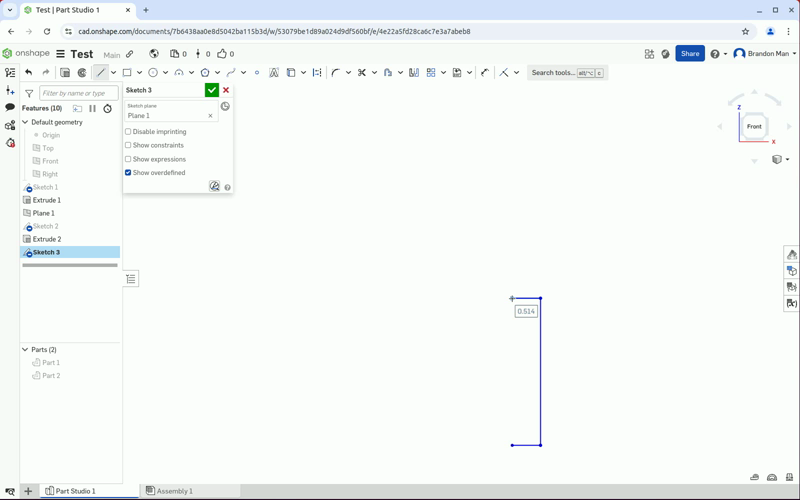
scroll(-6)
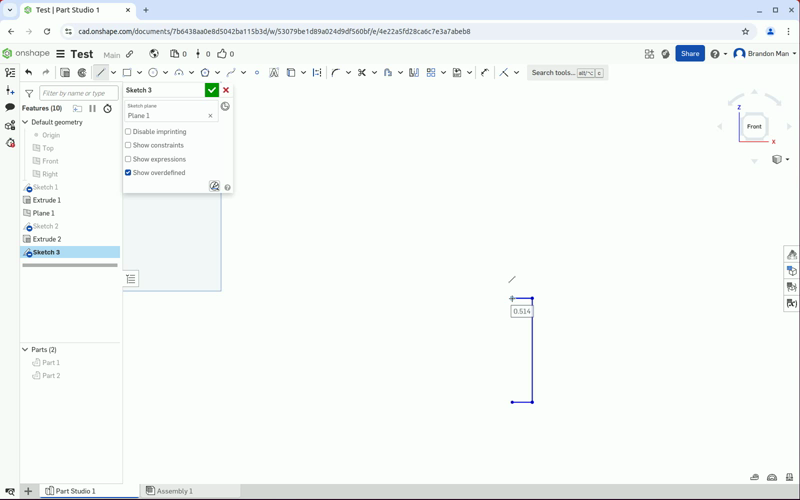
scroll(-6)
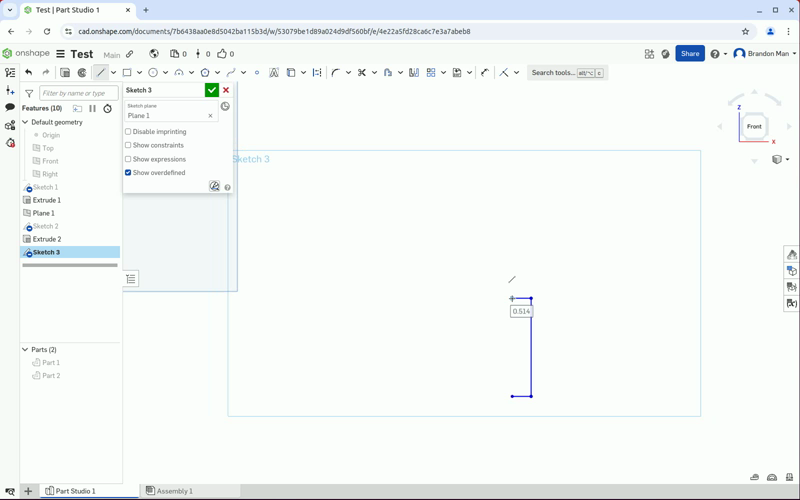
scroll(-6)
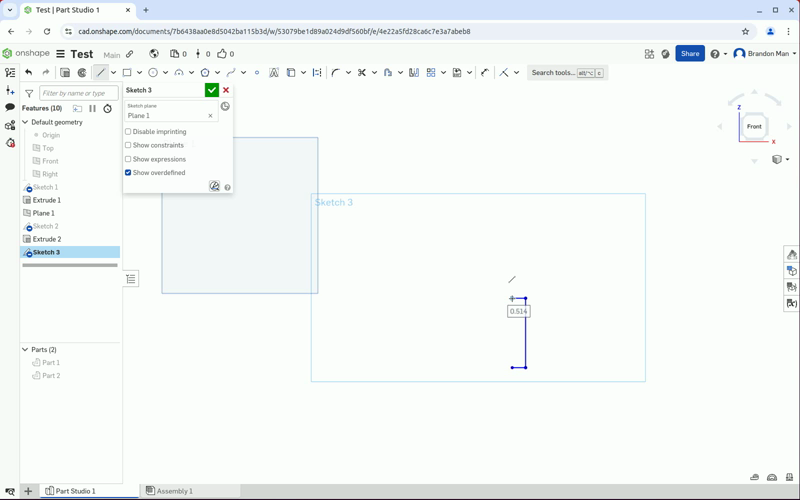
scroll(-6)
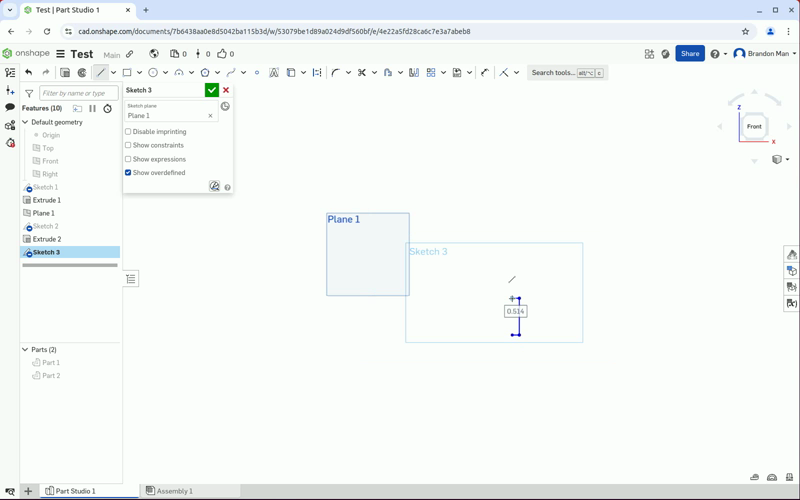
scroll(-6)
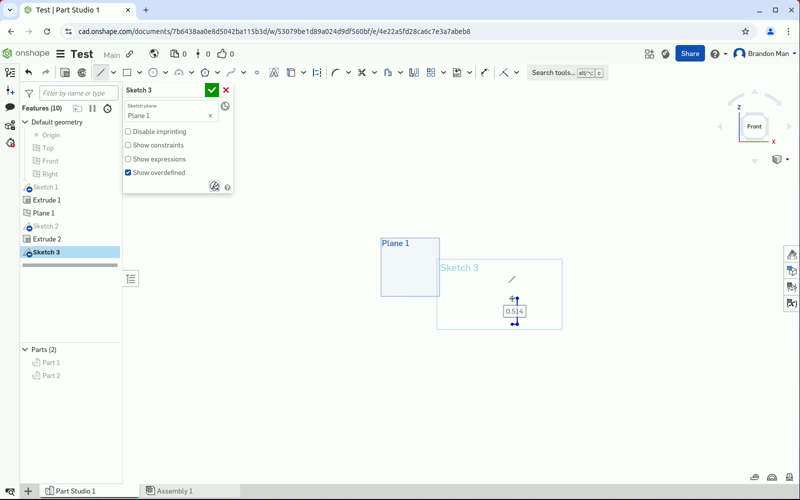
scroll(-6)
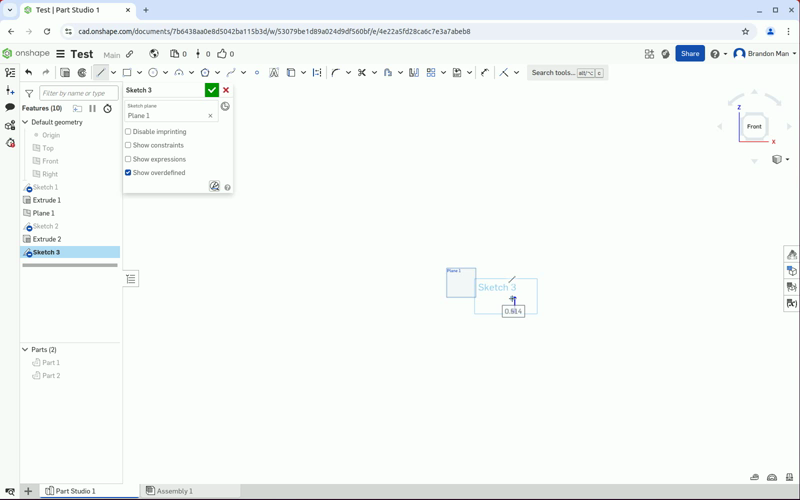
key_up(shift)
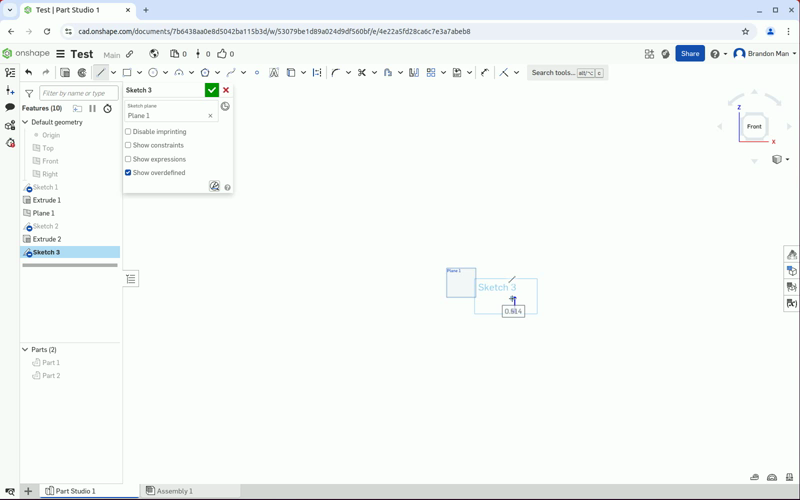
mouse_move(542, 298)
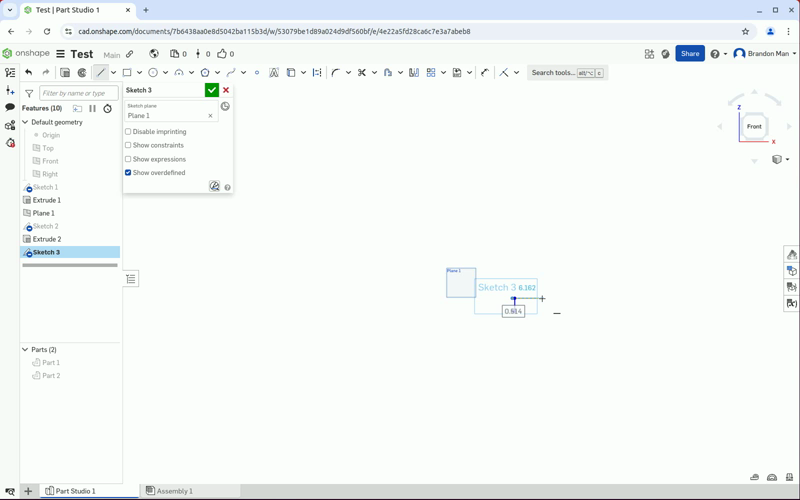
key_down(shift)
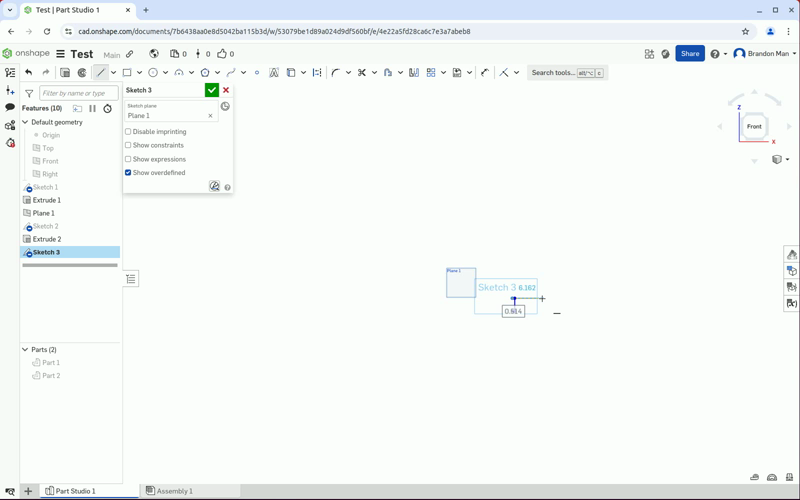
mouse_move(512, 311)
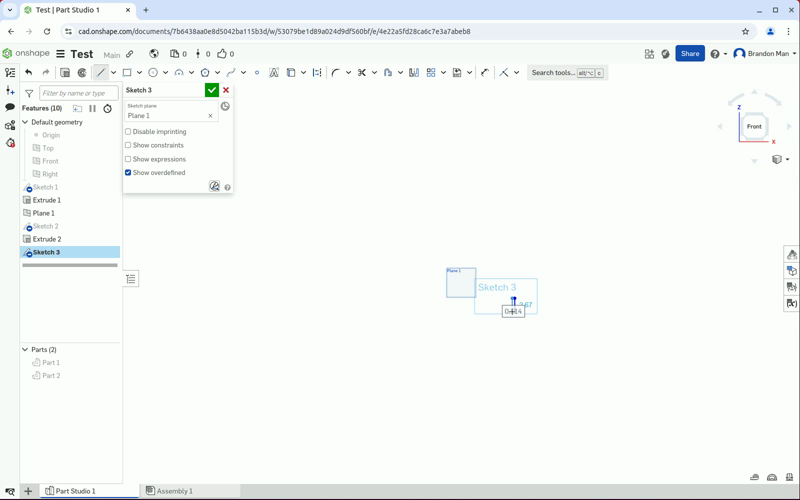
scroll(6)
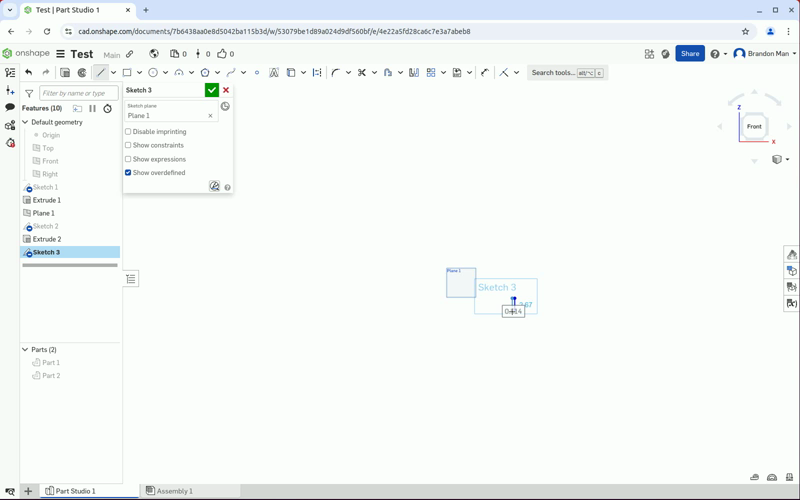
scroll(6)
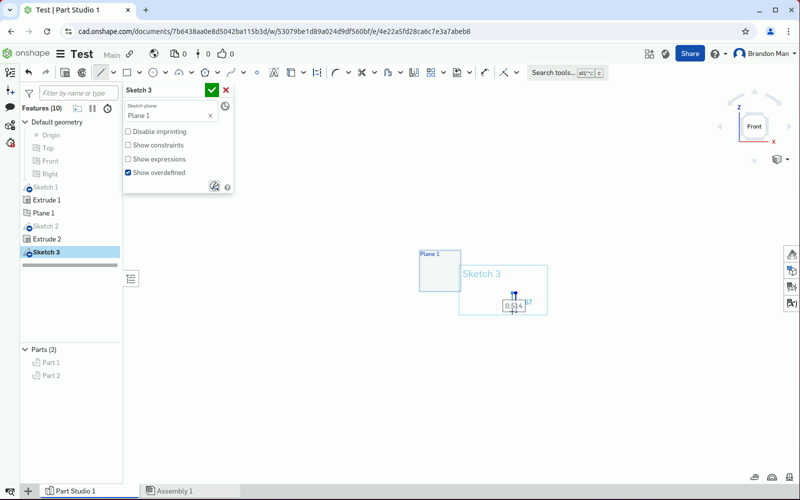
scroll(6)
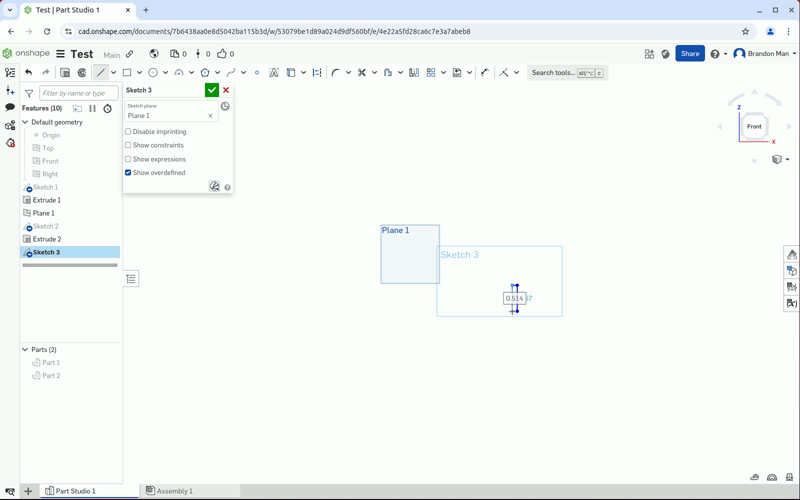
scroll(6)
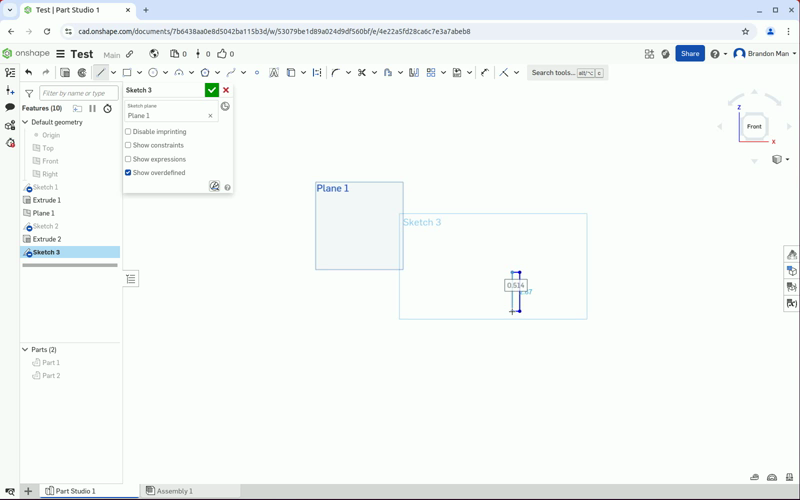
scroll(6)
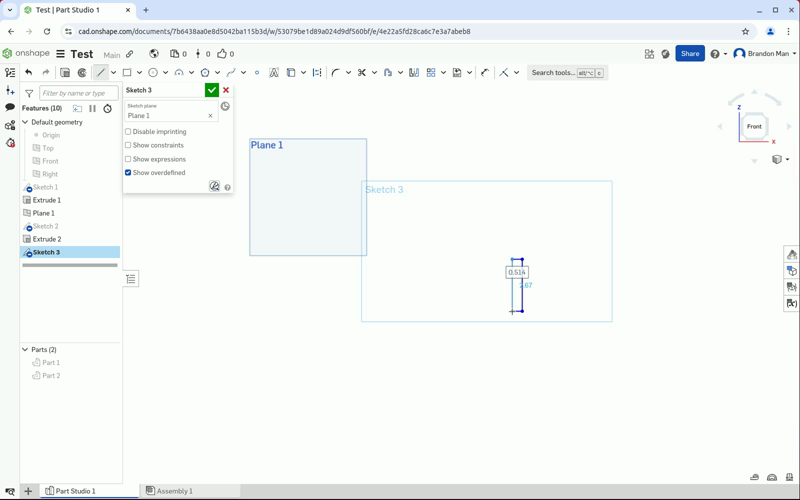
scroll(6)
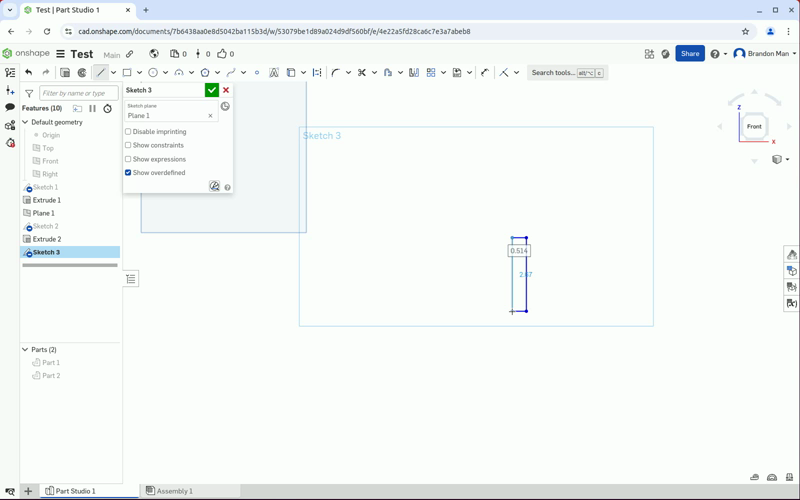
scroll(6)
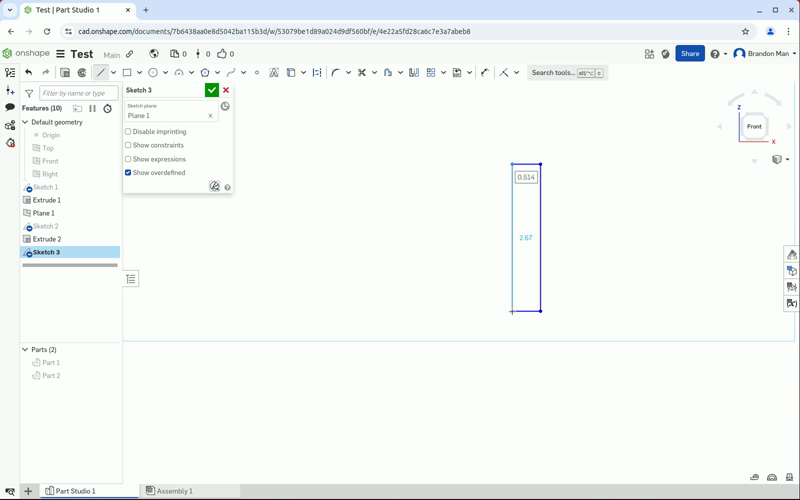
key_up(shift)
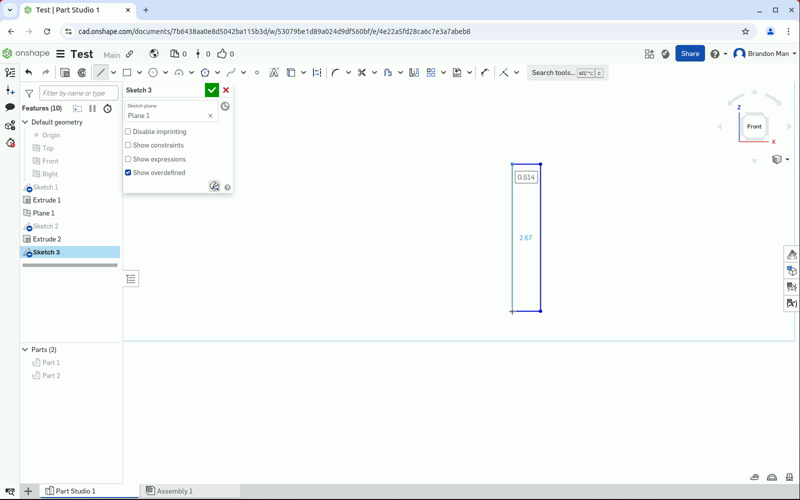
click(512, 311)
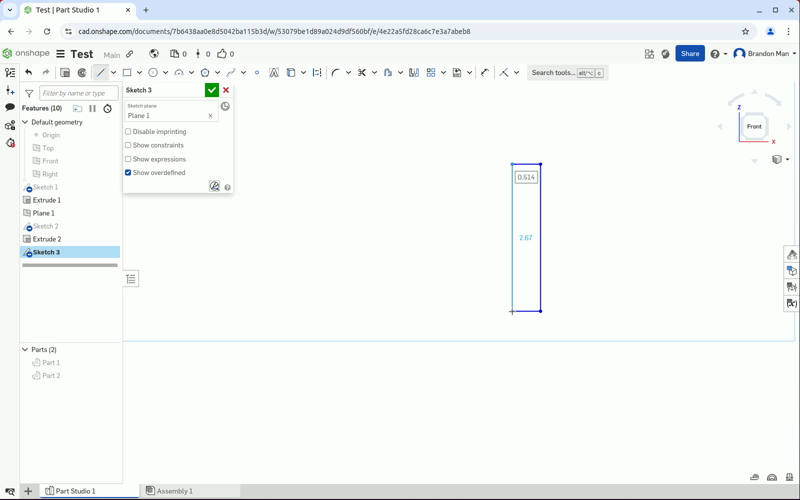
scroll(-6)
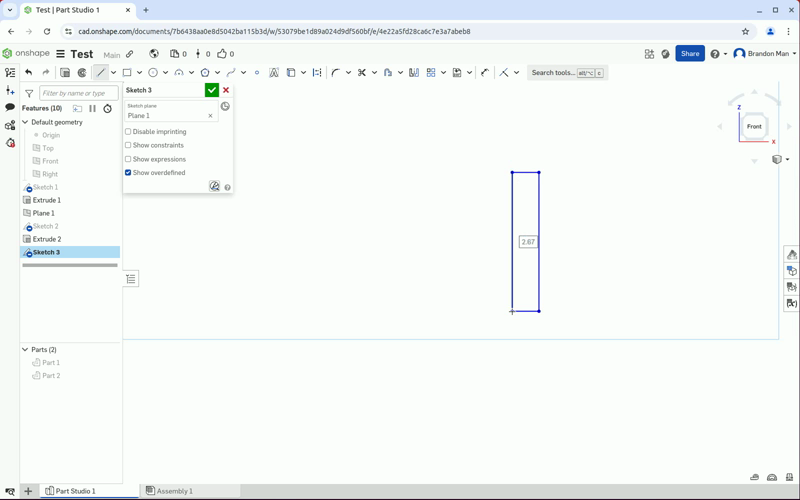
scroll(-6)
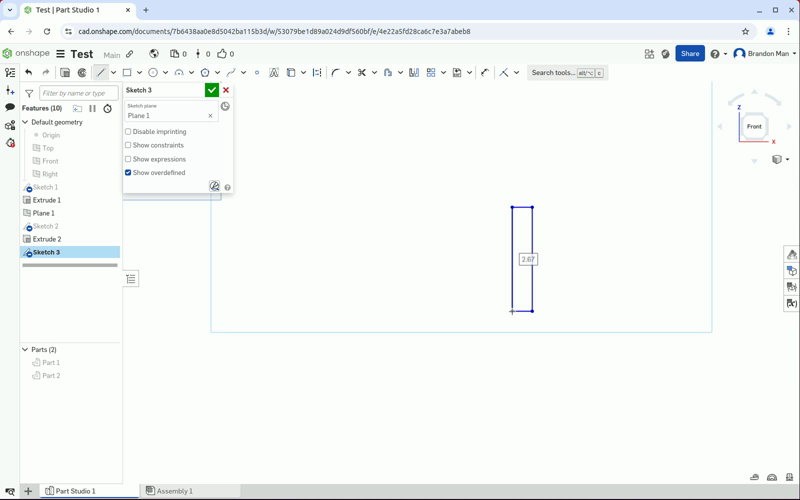
scroll(-6)
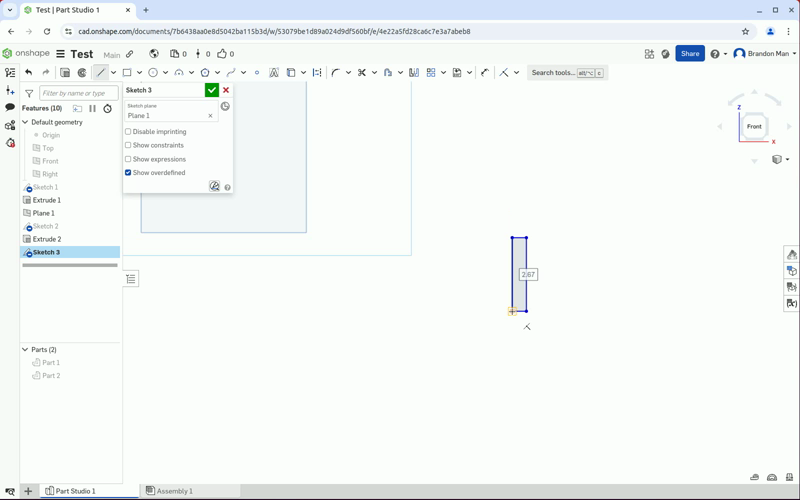
scroll(-6)
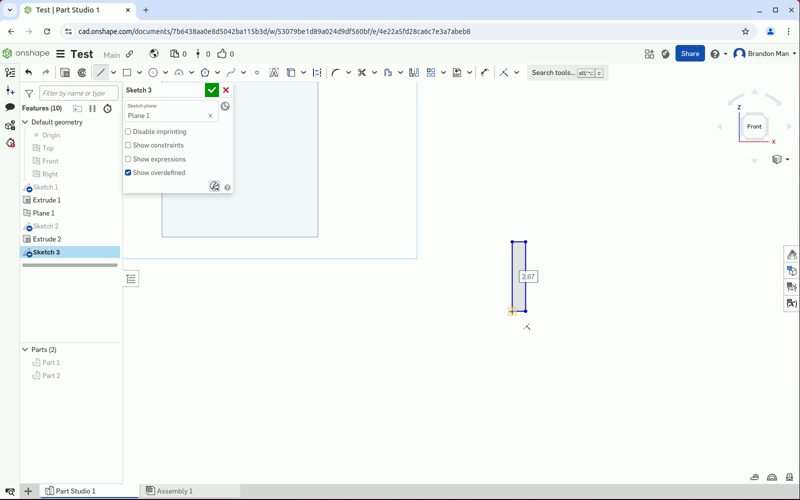
scroll(-6)
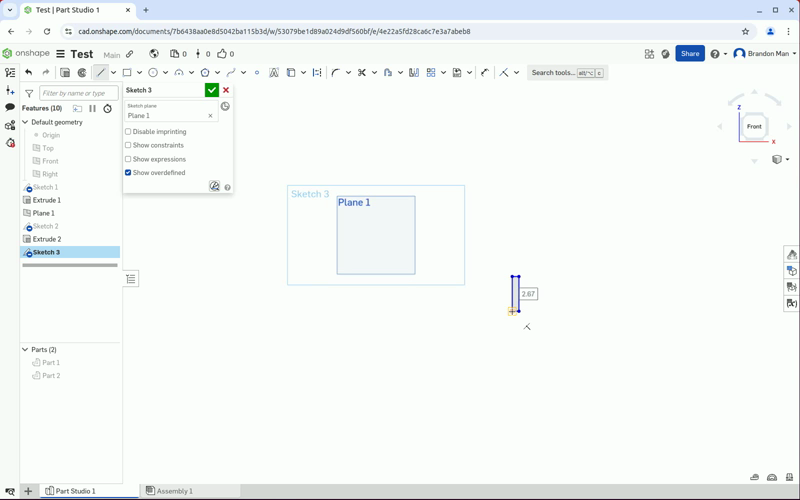
scroll(-6)
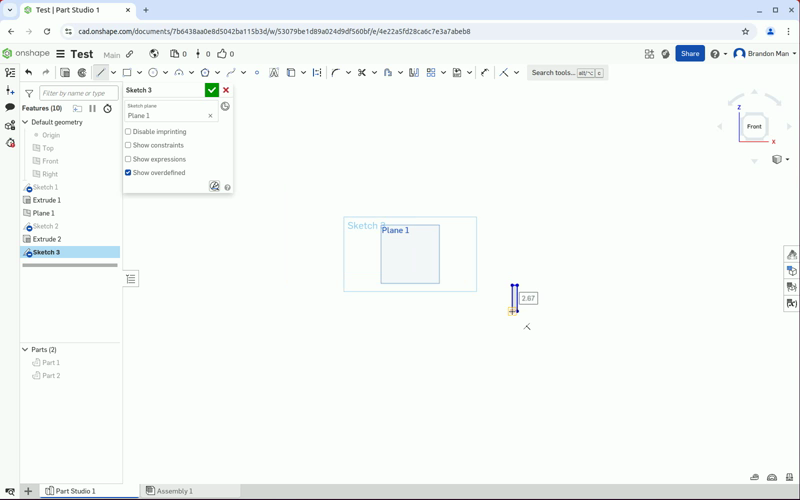
scroll(-6)
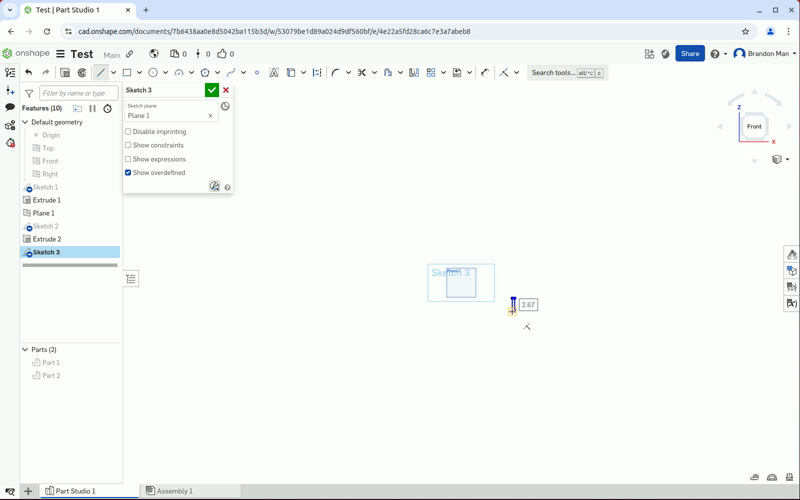
key(esc)
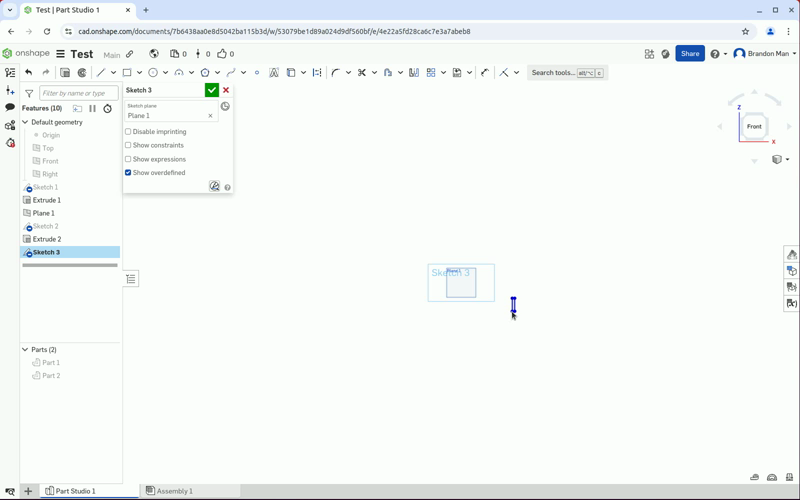
mouse_move(512, 300)
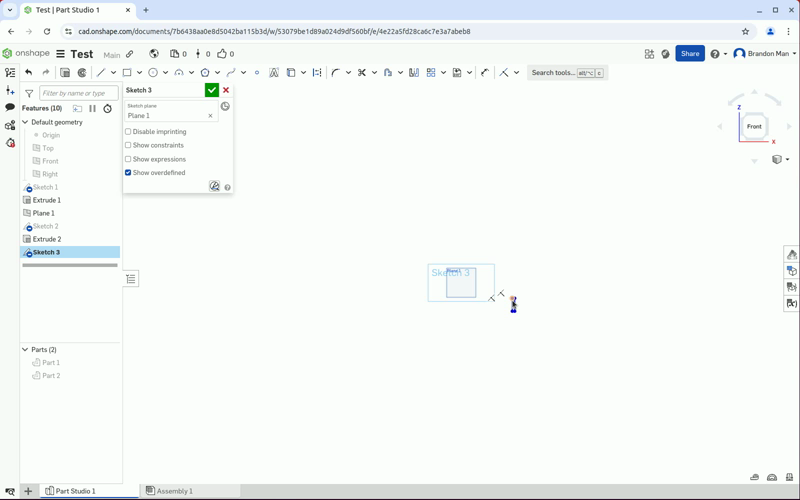
scroll(6)
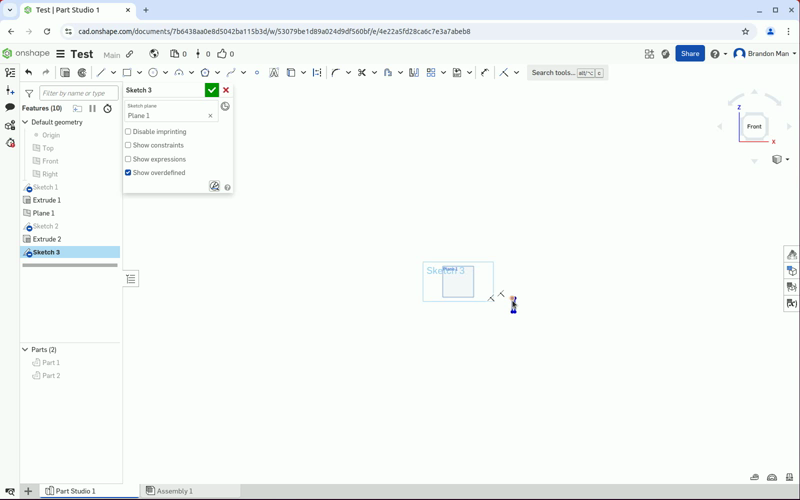
scroll(6)
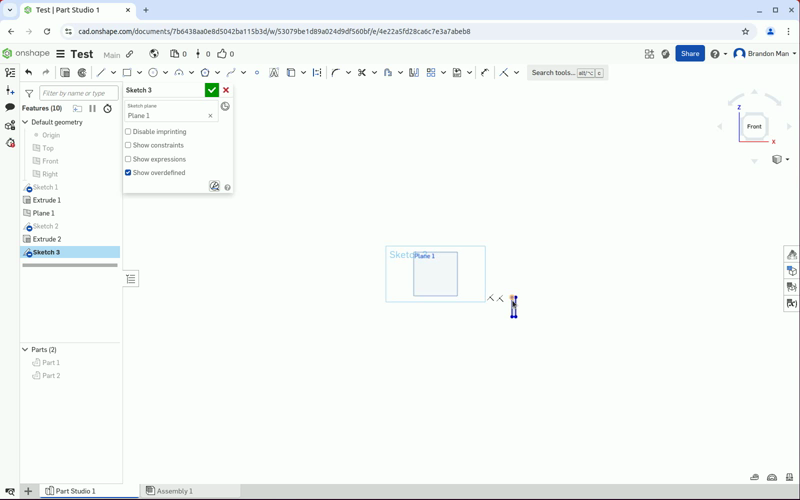
scroll(6)
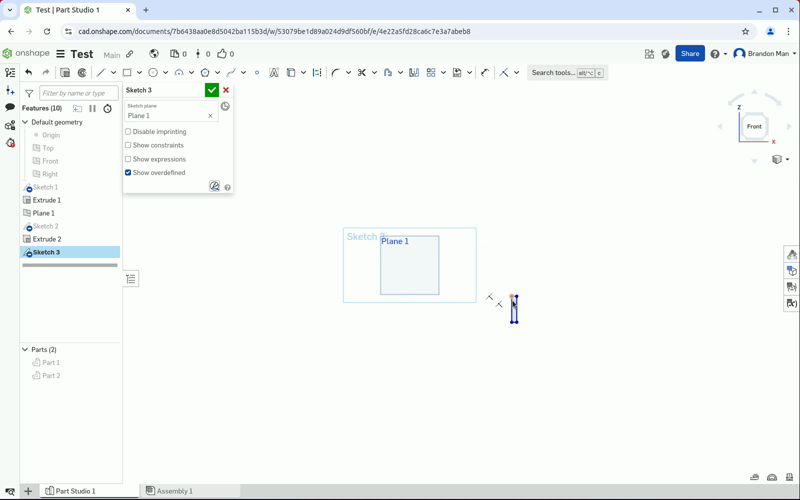
scroll(6)
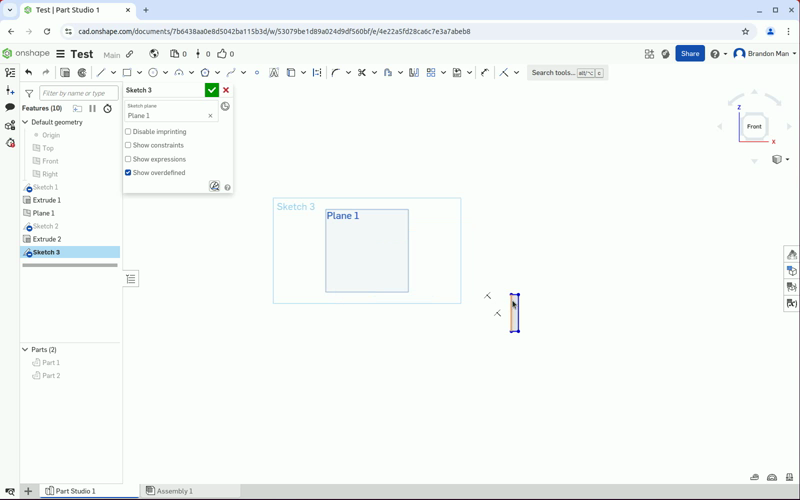
scroll(6)
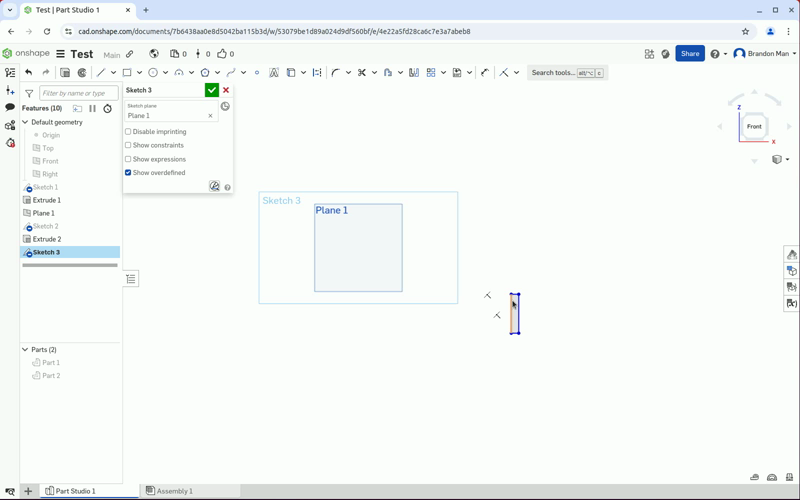
scroll(6)
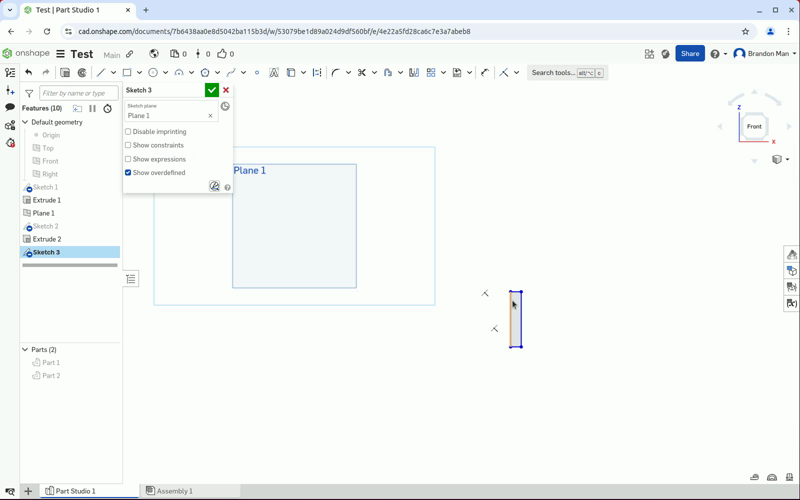
scroll(6)
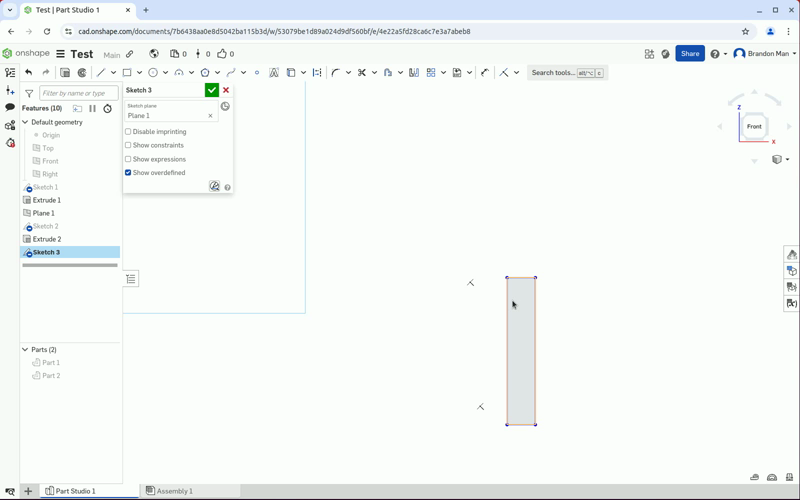
click(512, 300)
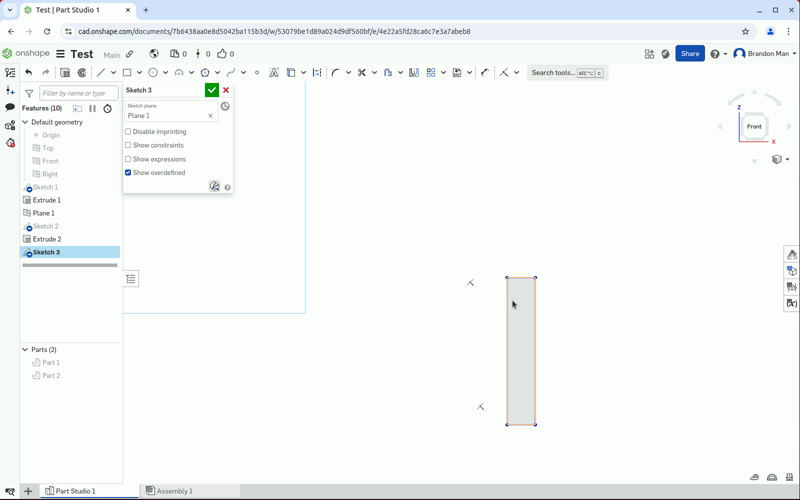
scroll(-6)
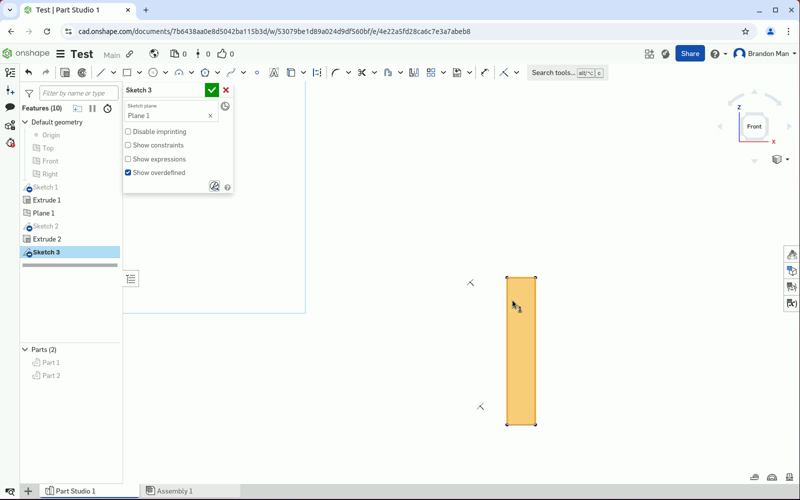
scroll(-6)
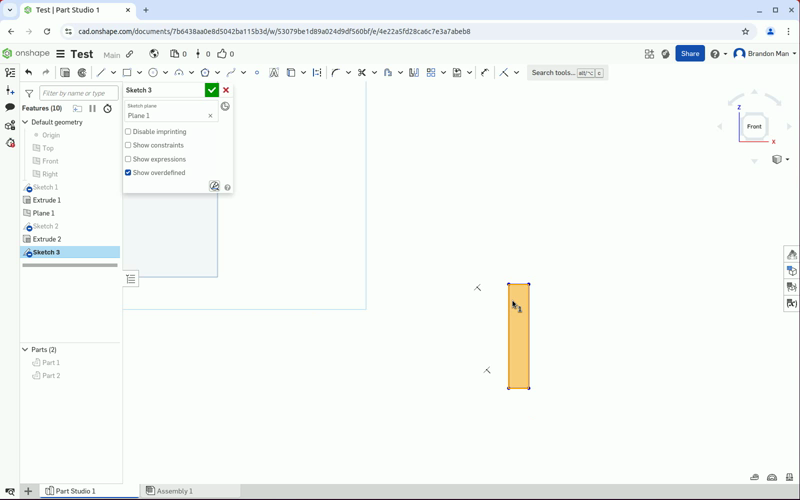
scroll(-6)
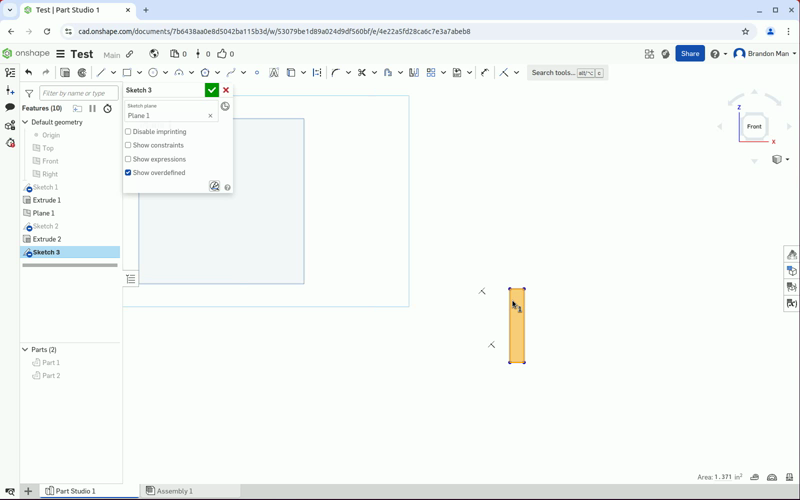
scroll(-6)
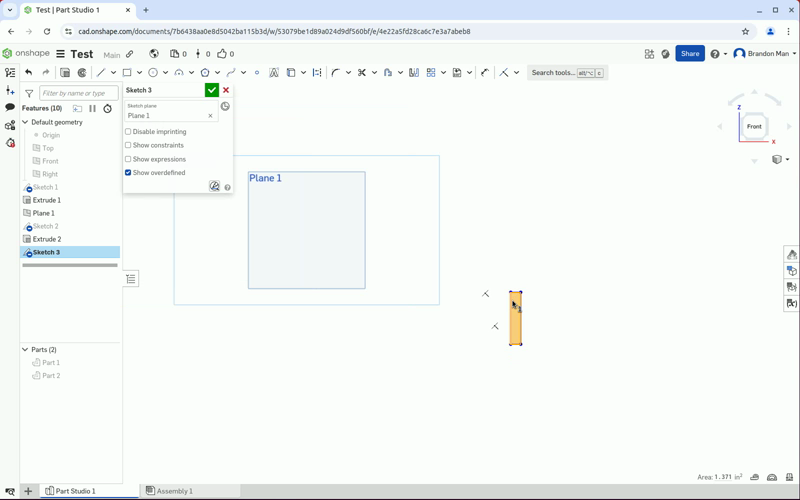
scroll(-6)
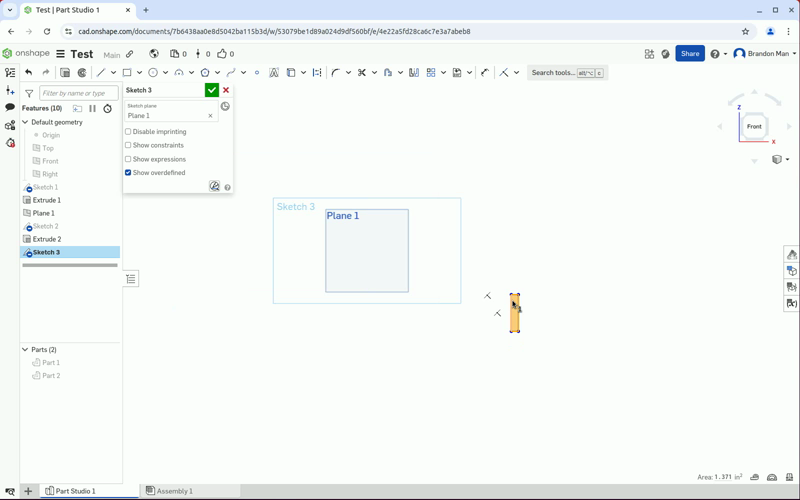
scroll(-6)
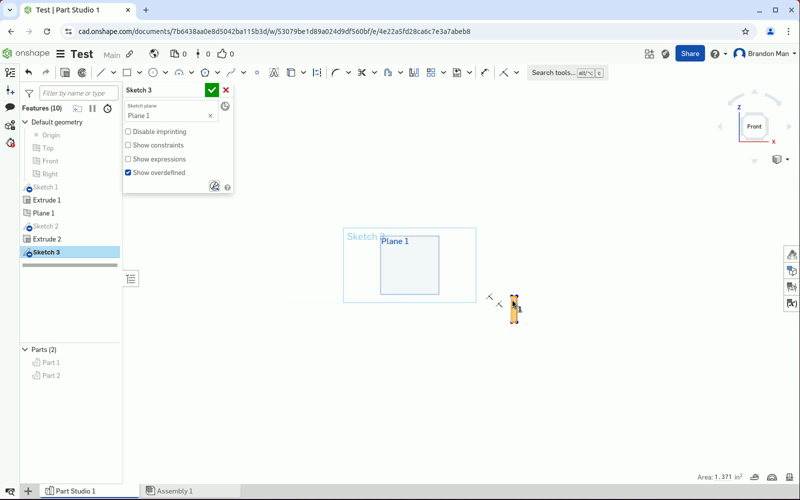
scroll(-6)
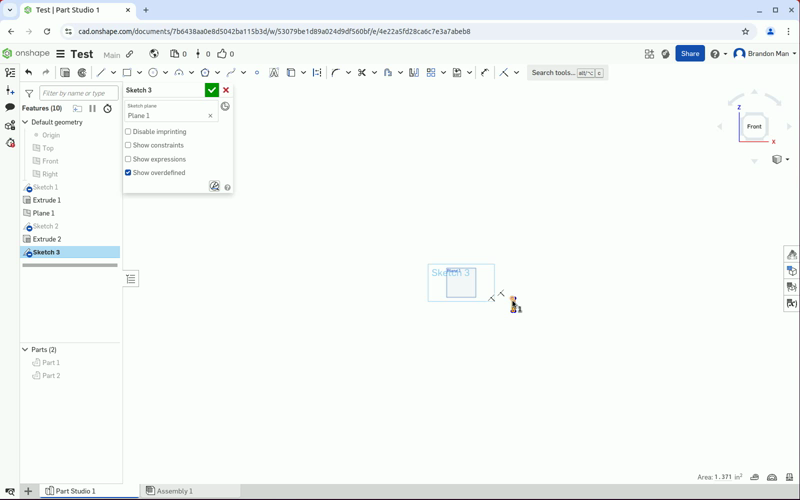
mouse_move(73, 352)
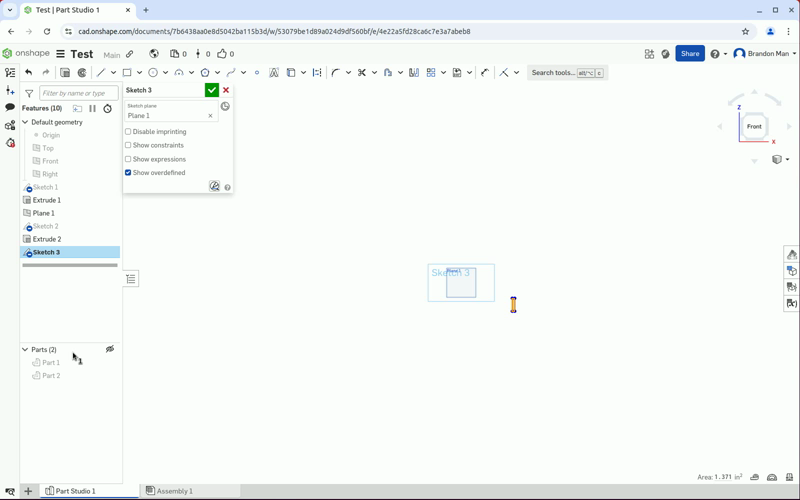
key(shift+y)
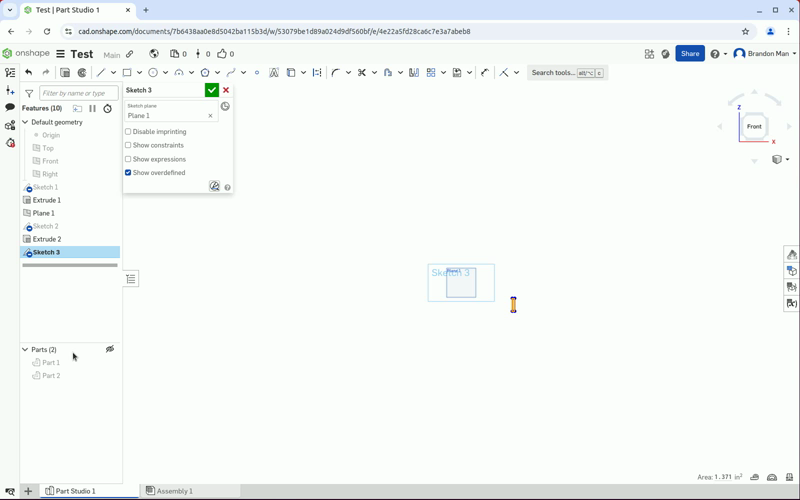
key(shift+e)
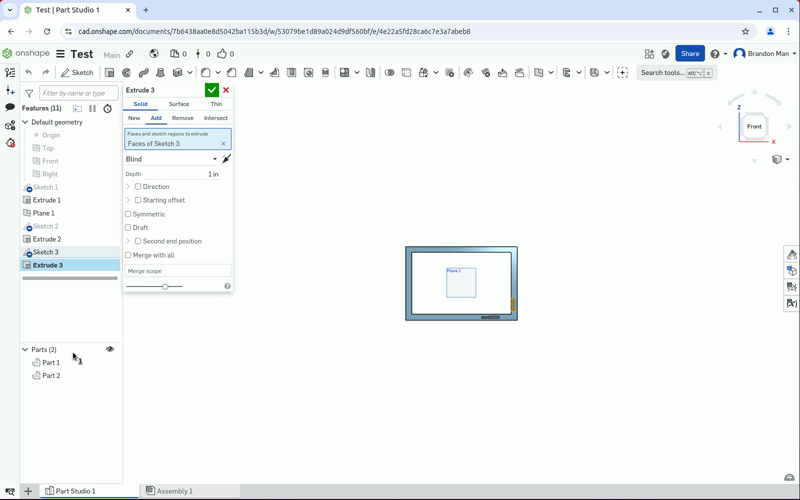
mouse_move(143, 106)
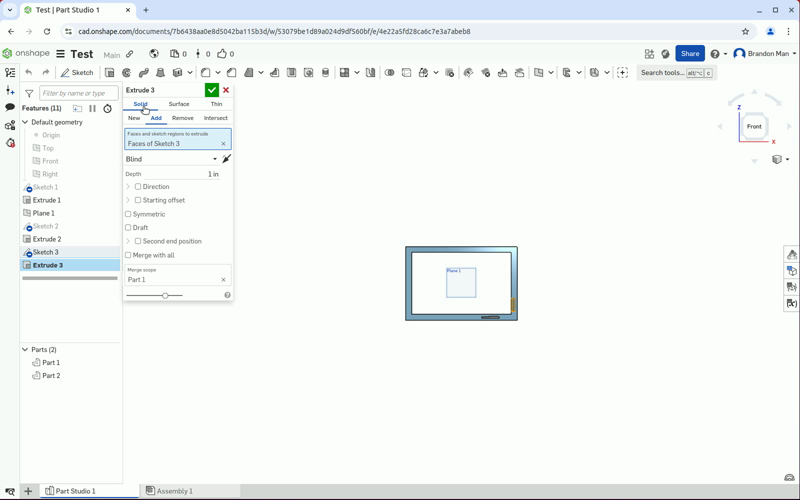
click(143, 106)
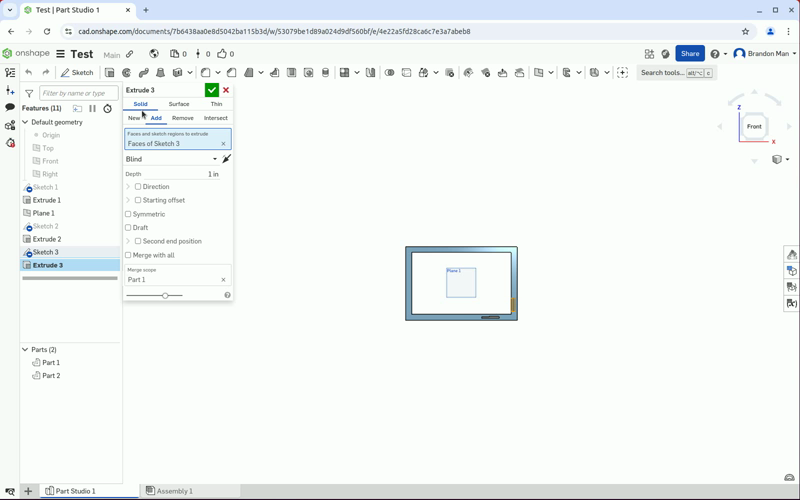
mouse_move(137, 120)
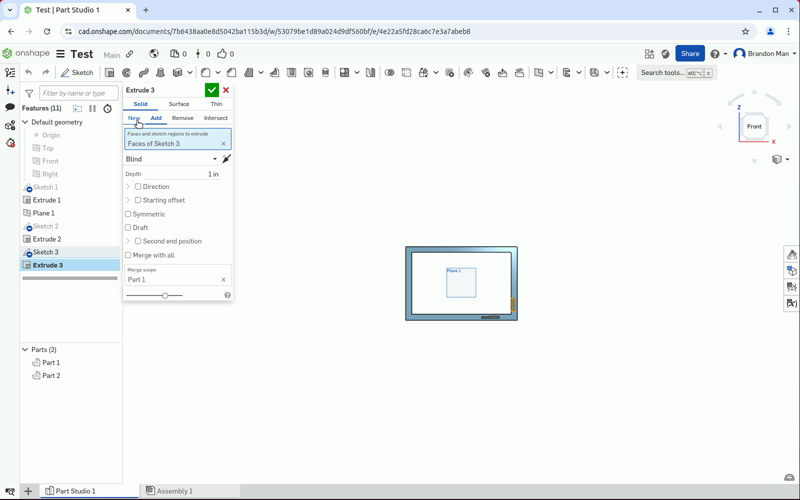
click(137, 120)
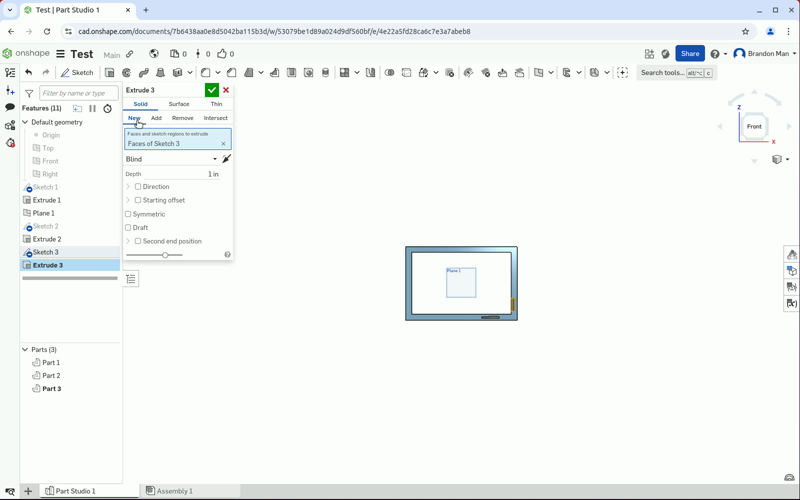
key(tab, 4)
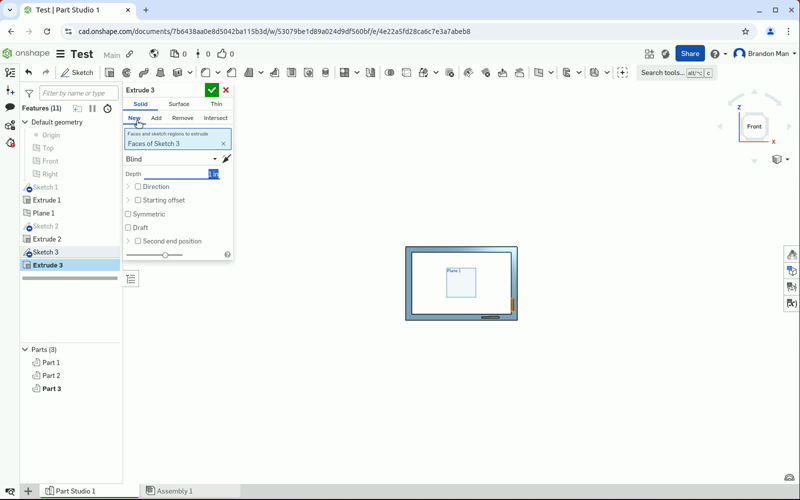
text(0.722)
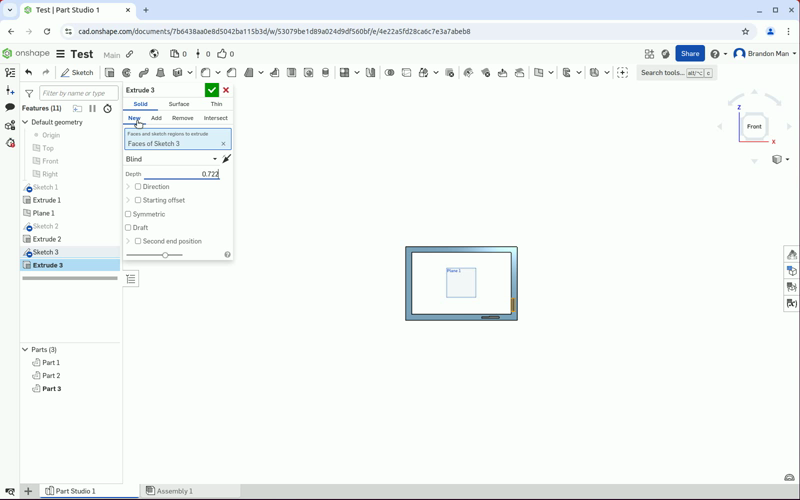
key(enter)
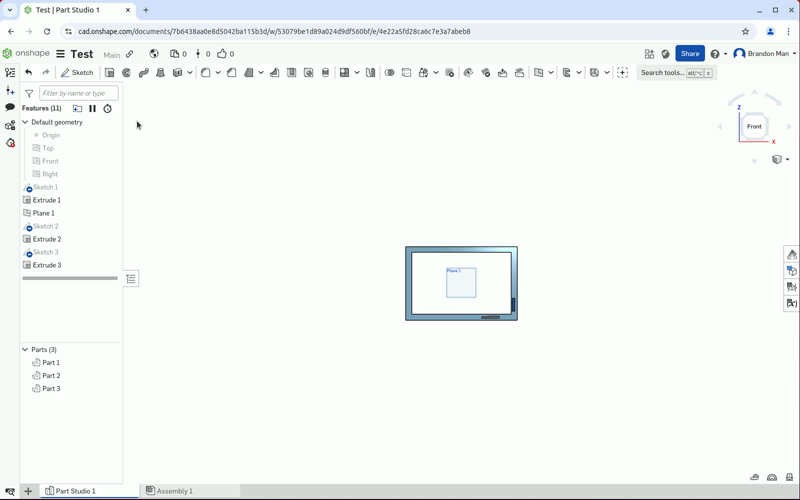
key(shift+h)
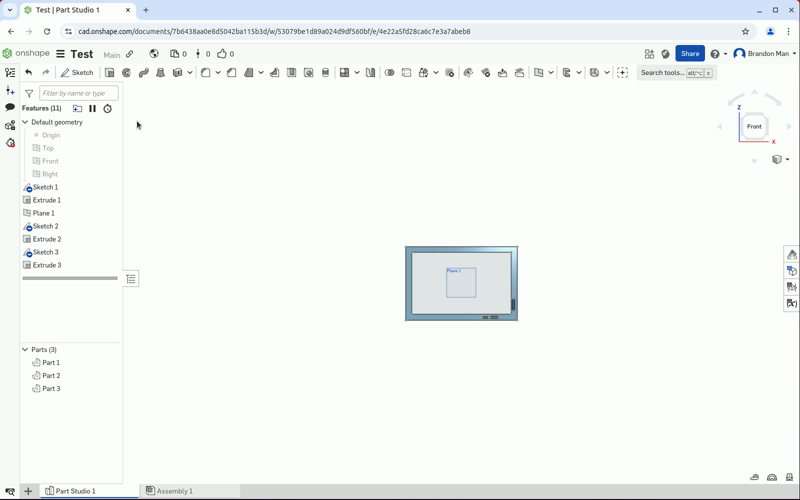
key(shift+h)
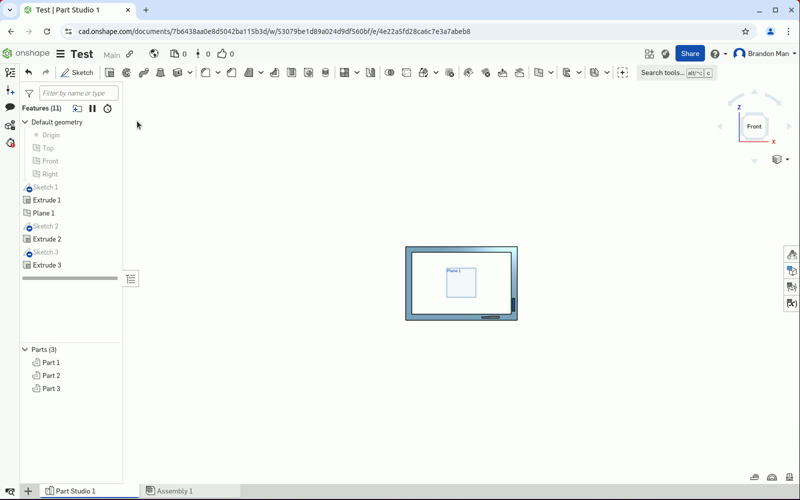
mouse_move(73, 189)
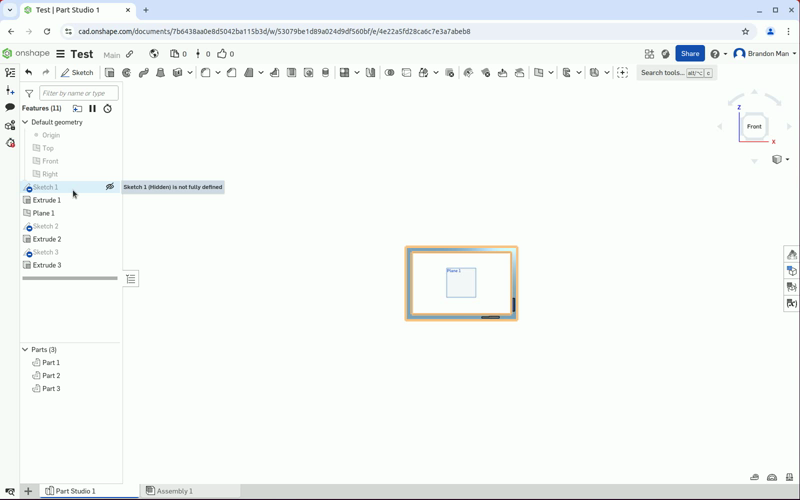
click(73, 189)
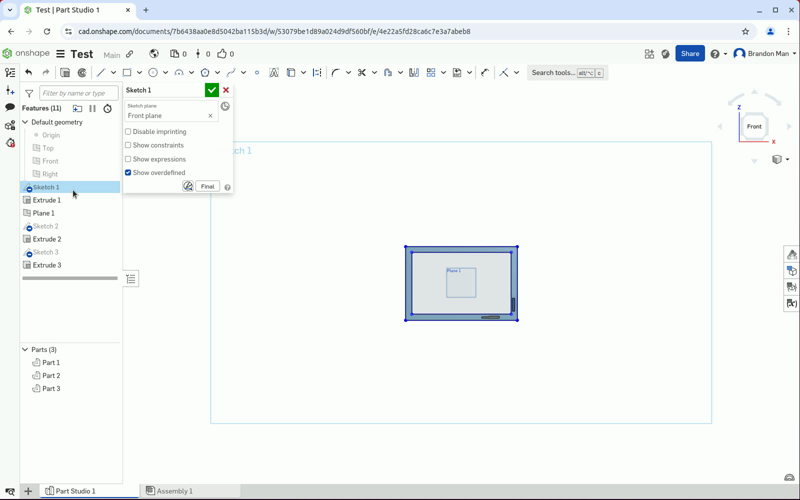
mouse_move(229, 92)
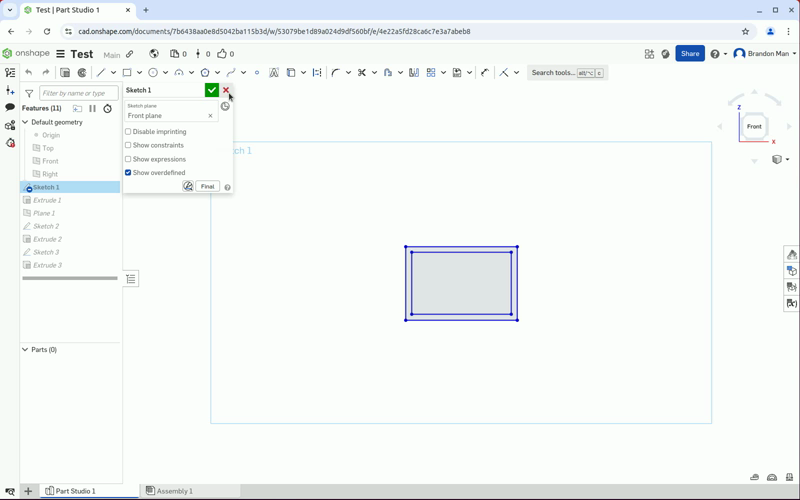
click(229, 92)
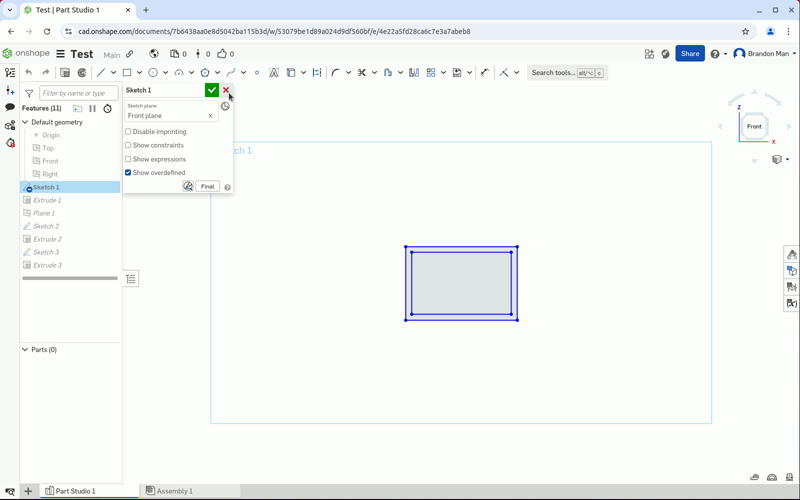
key(shift+s)
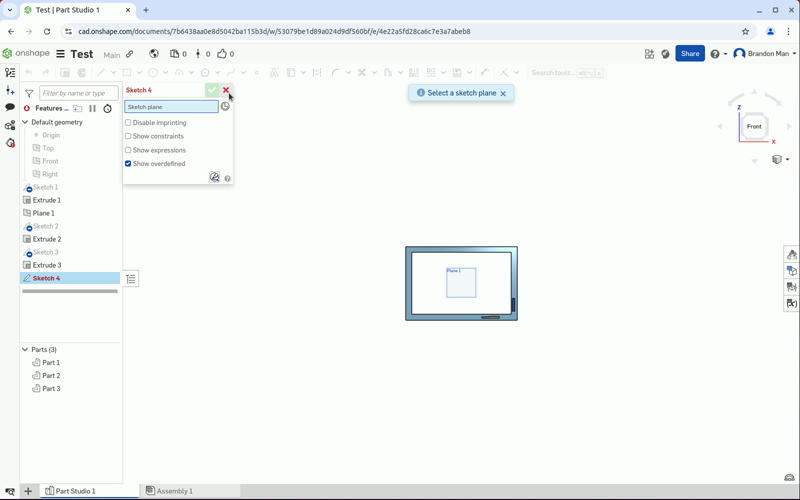
mouse_move(73, 163)
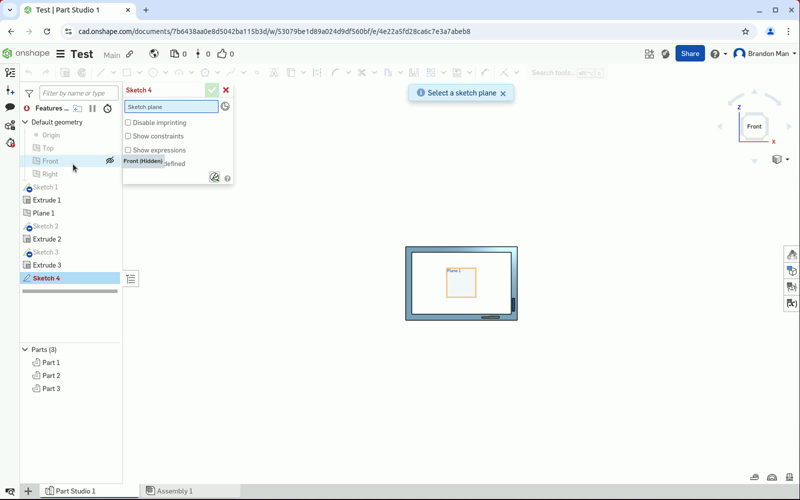
click(73, 163)
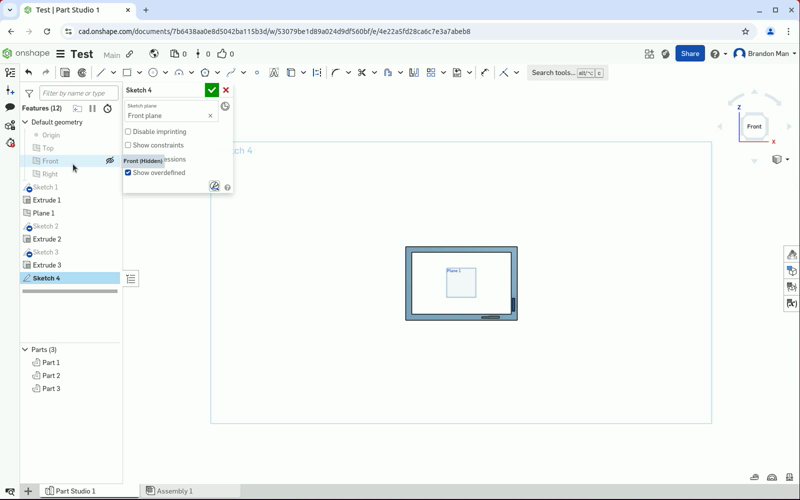
mouse_move(73, 352)
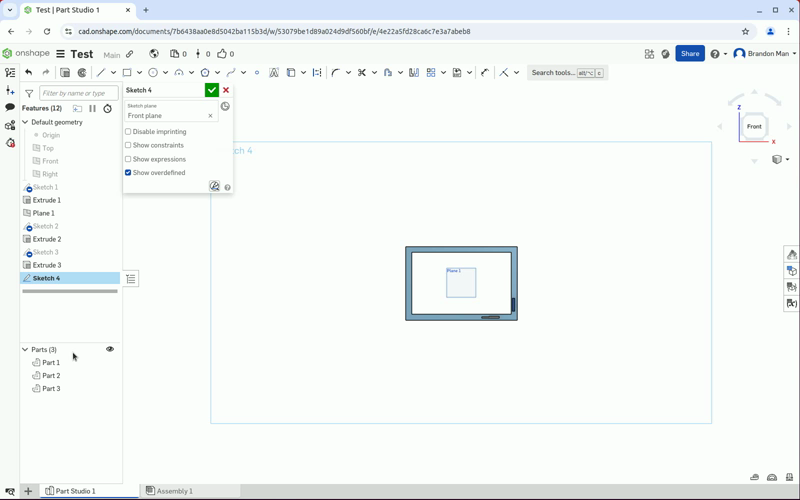
key(y)
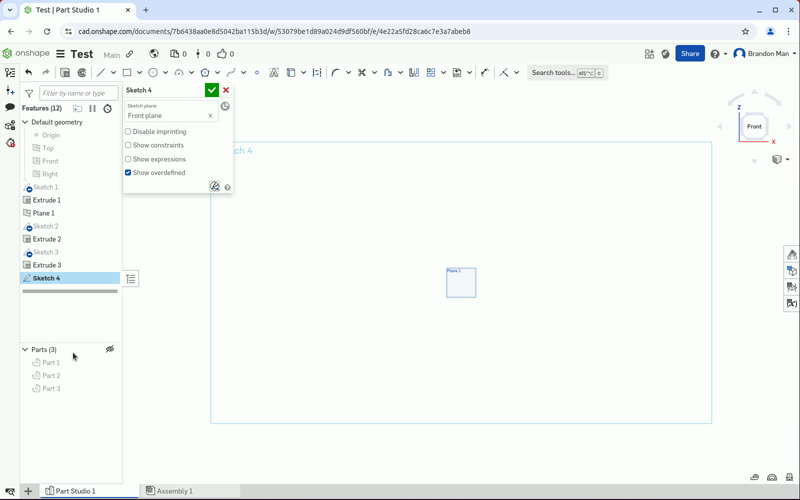
key(l)
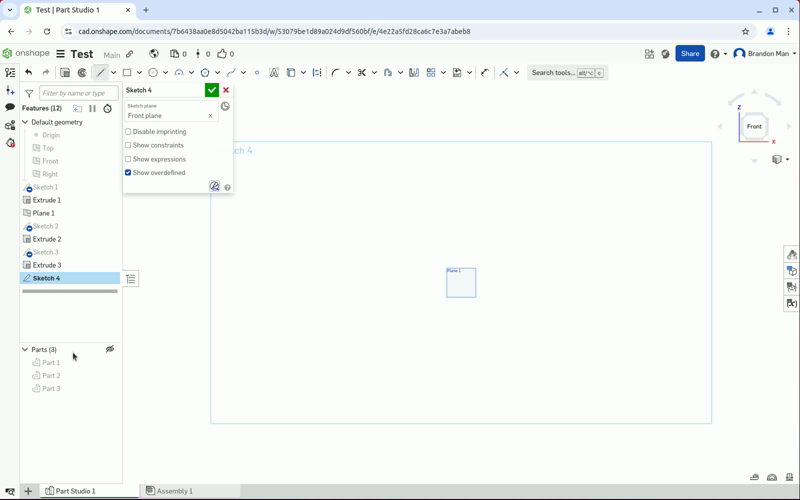
key_down(shift)
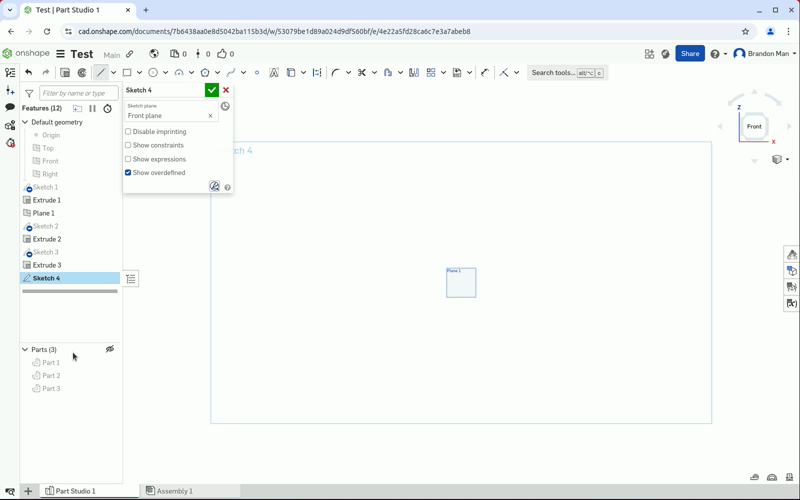
mouse_move(405, 244)
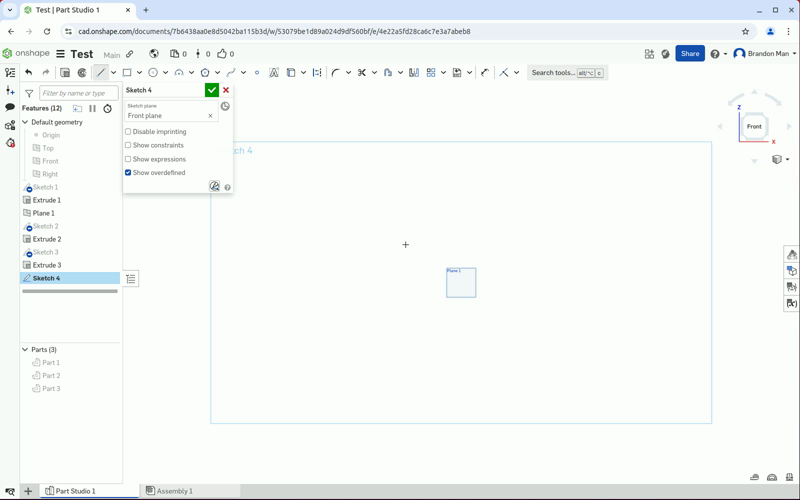
click(405, 244)
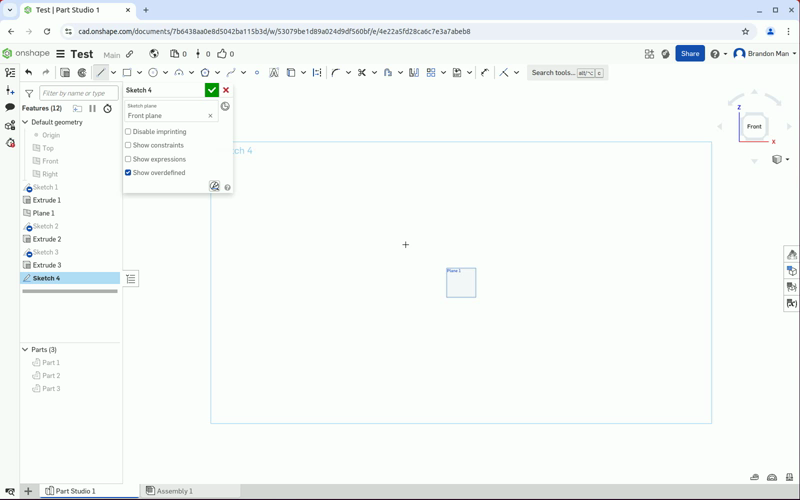
key_up(shift)
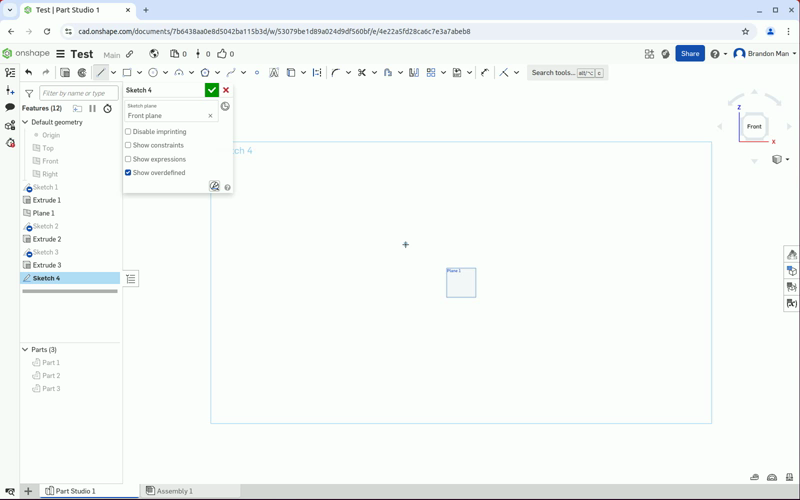
key_down(shift)
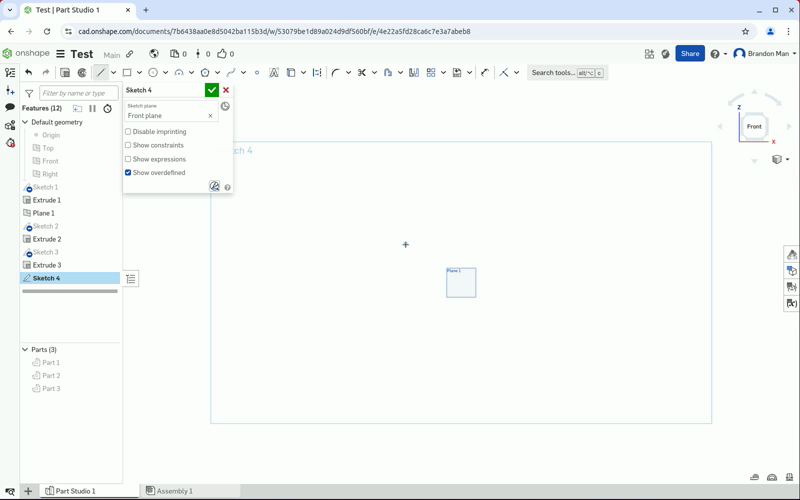
mouse_move(517, 244)
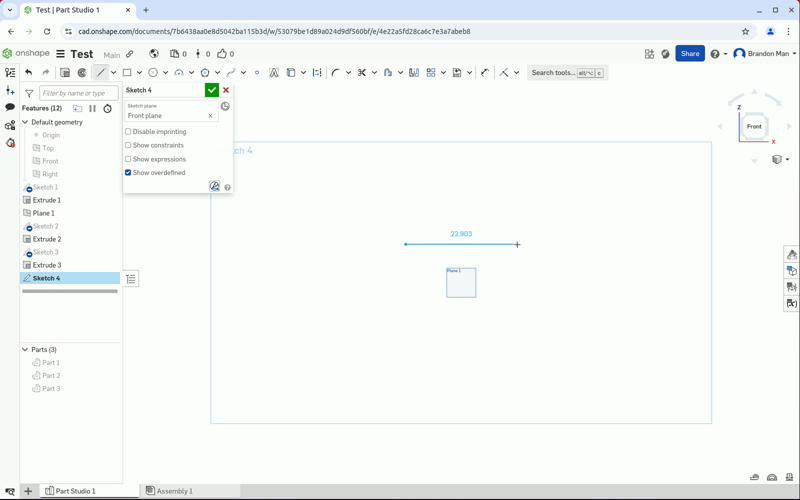
click(517, 244)
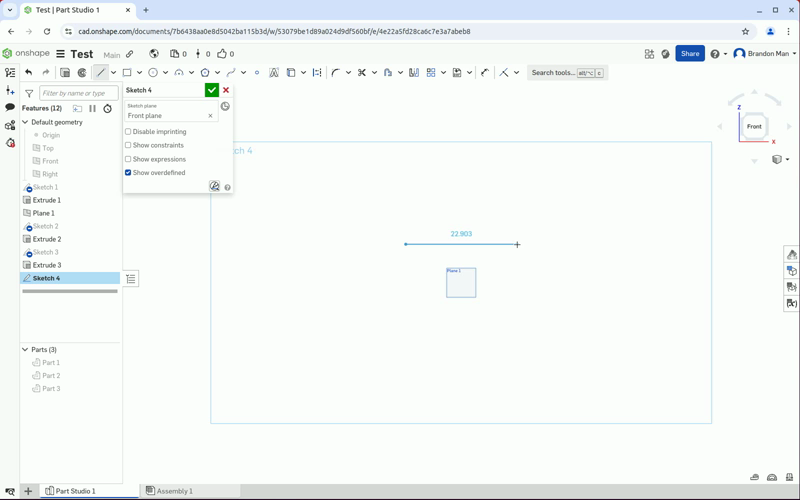
key_up(shift)
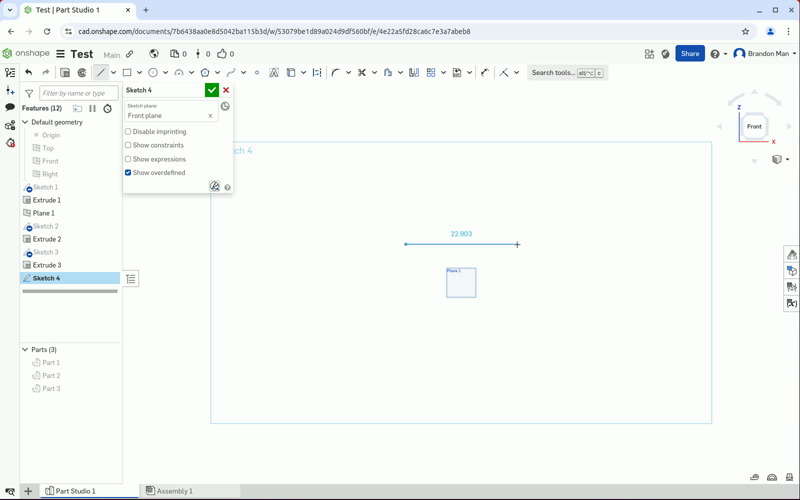
key_down(shift)
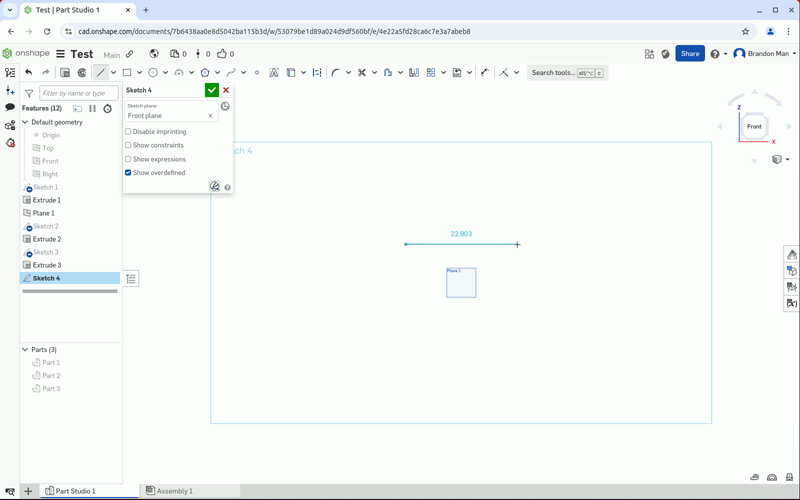
mouse_move(517, 170)
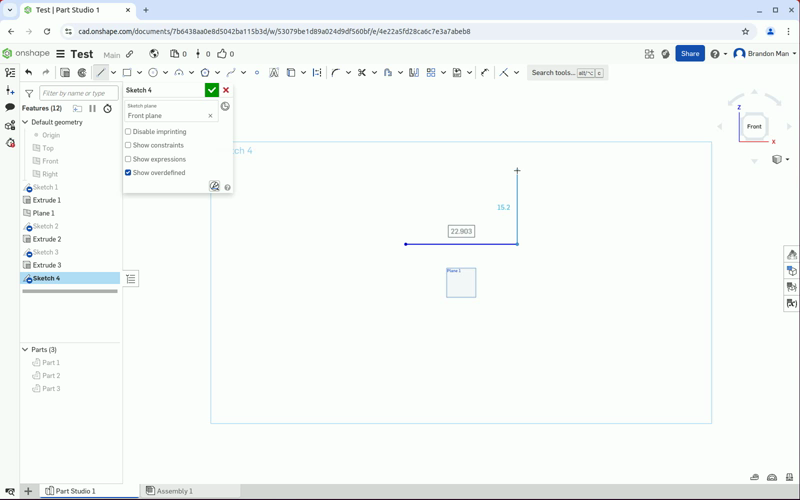
click(517, 170)
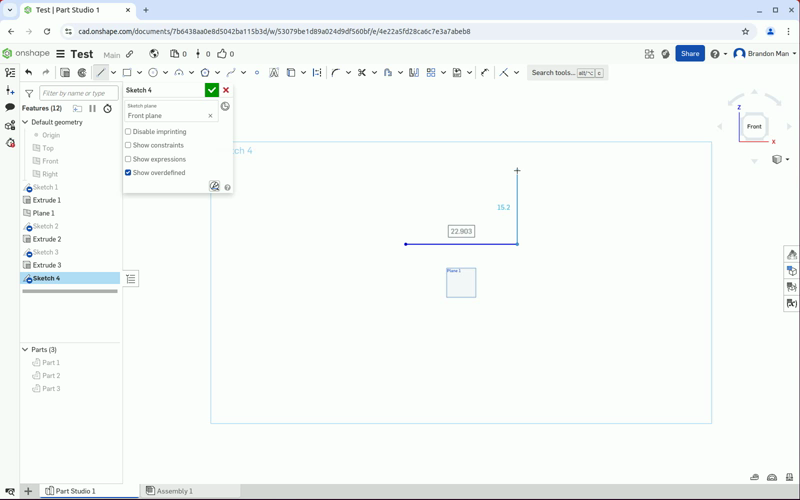
key_up(shift)
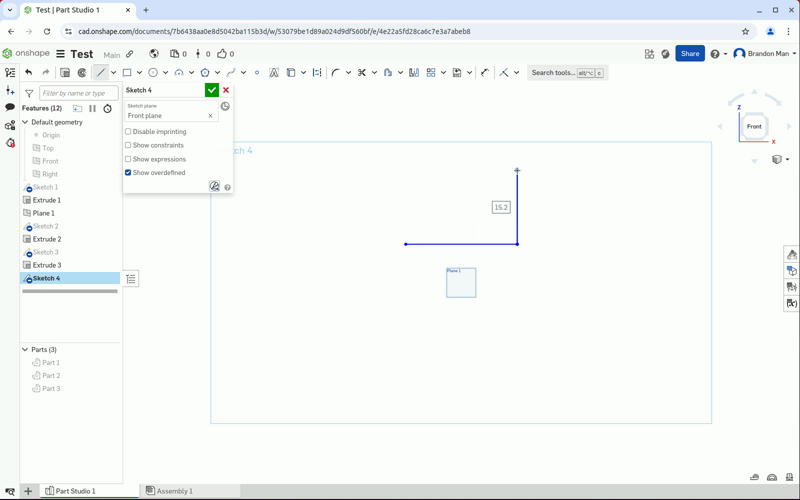
key_down(shift)
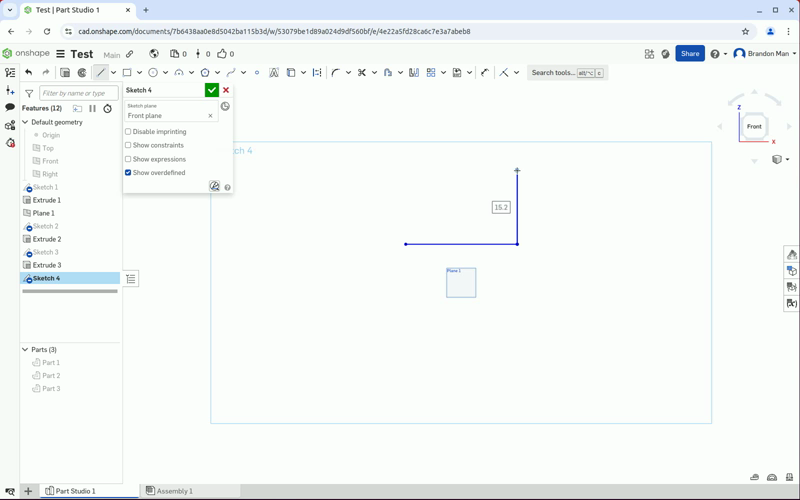
mouse_move(405, 170)
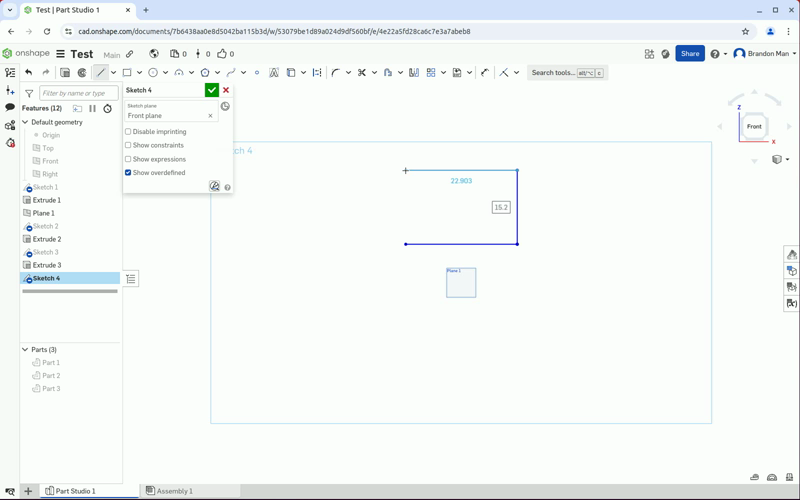
click(405, 170)
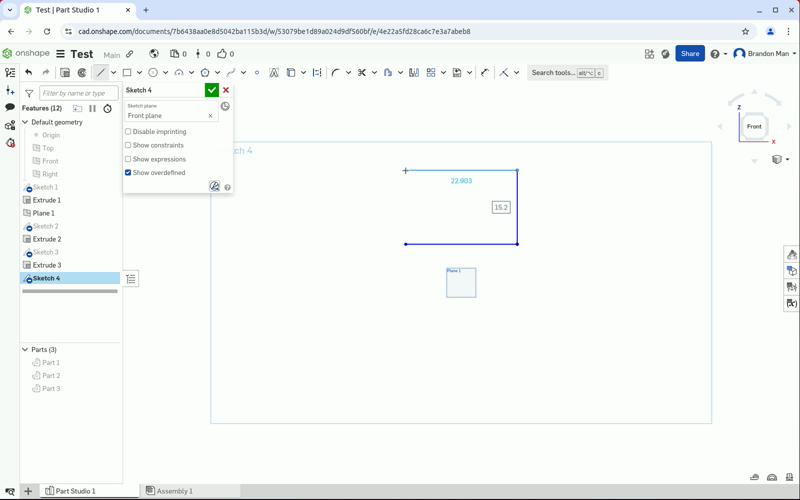
key_up(shift)
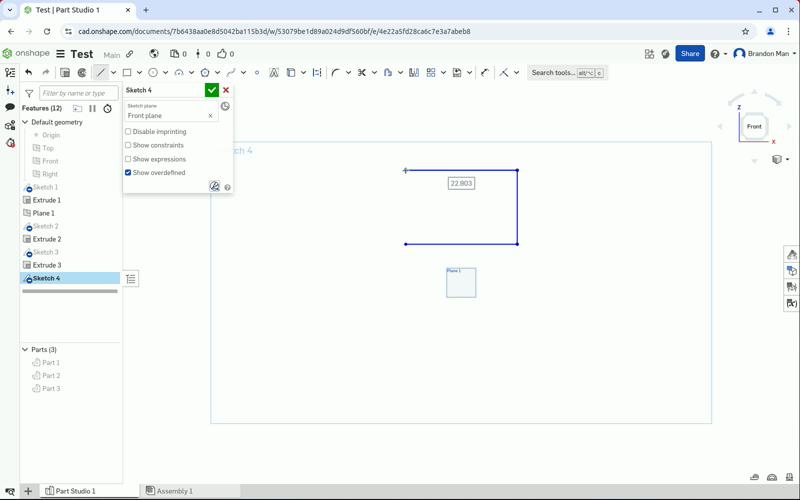
key_down(shift)
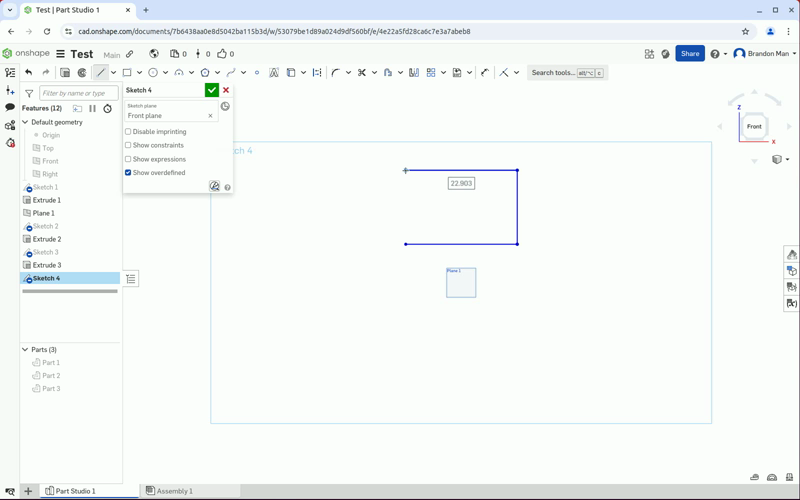
mouse_move(405, 244)
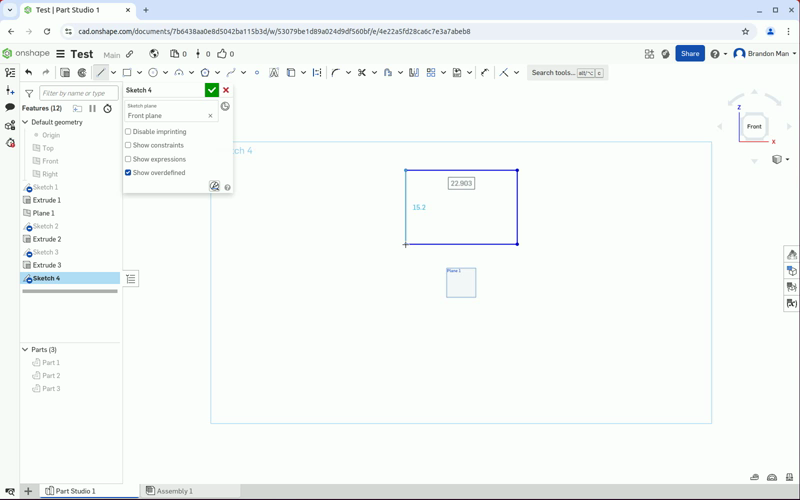
key_up(shift)
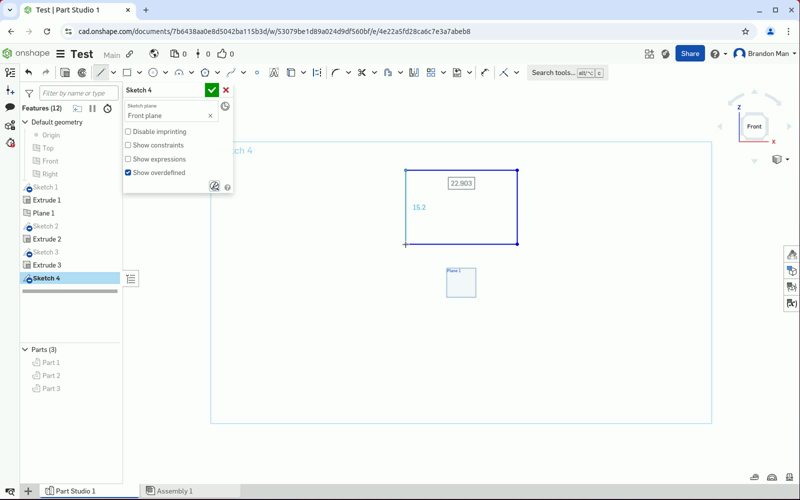
click(405, 244)
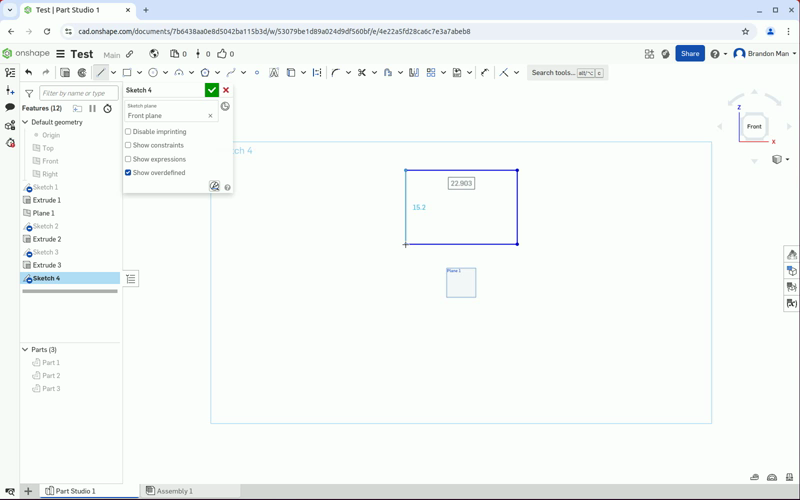
key(esc)
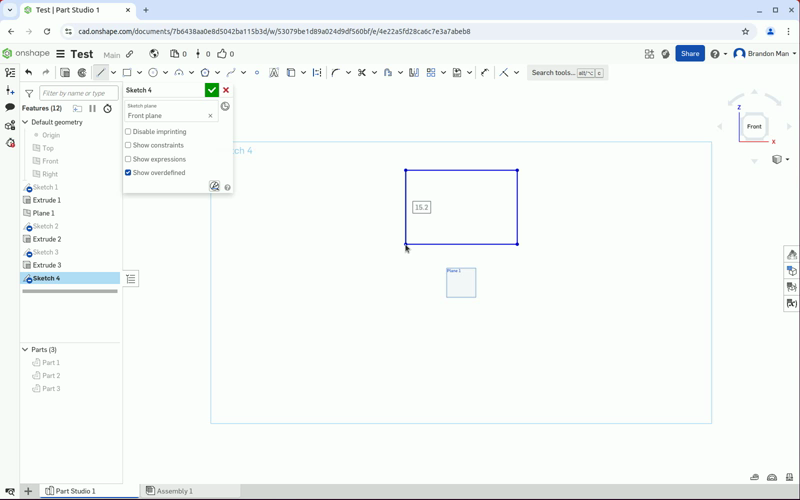
key(l)
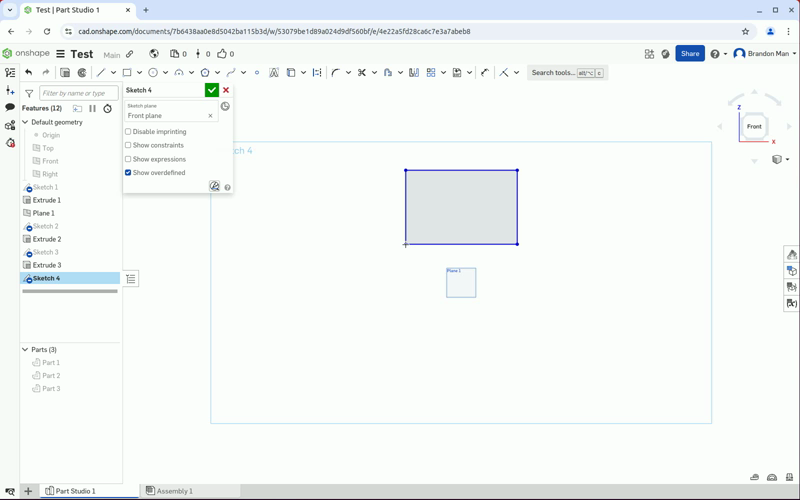
key_down(shift)
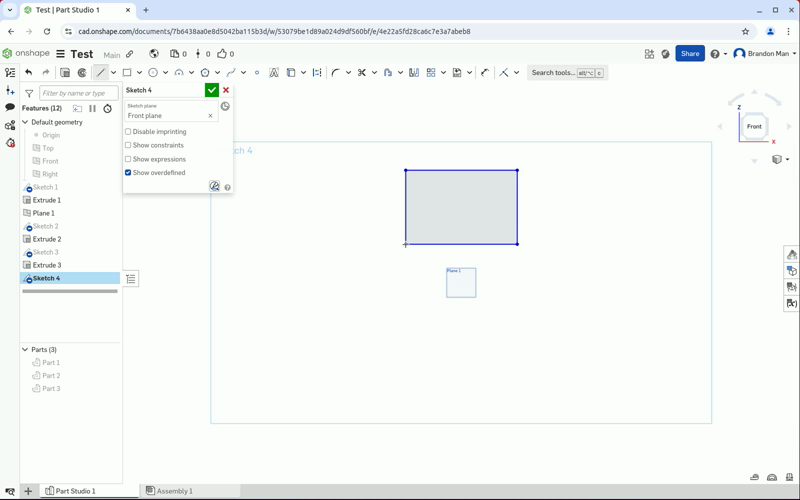
mouse_move(411, 238)
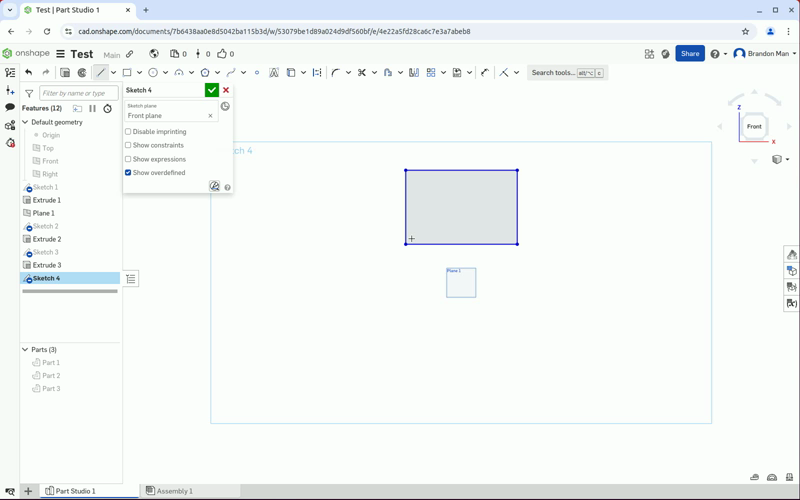
click(411, 238)
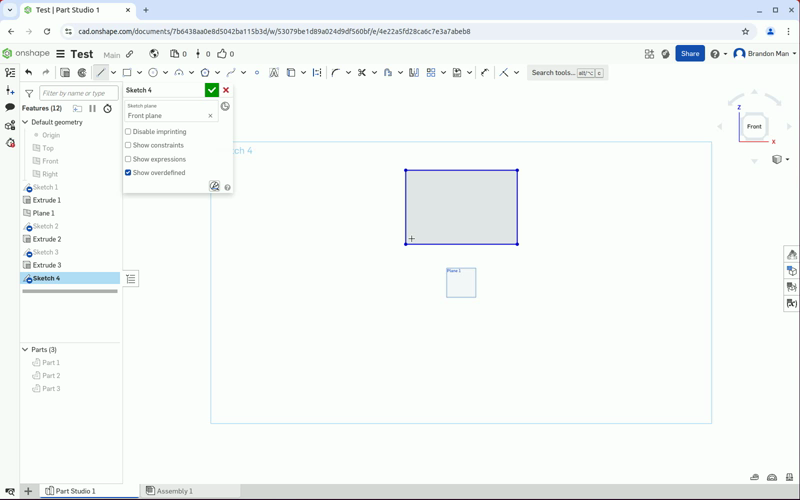
key_up(shift)
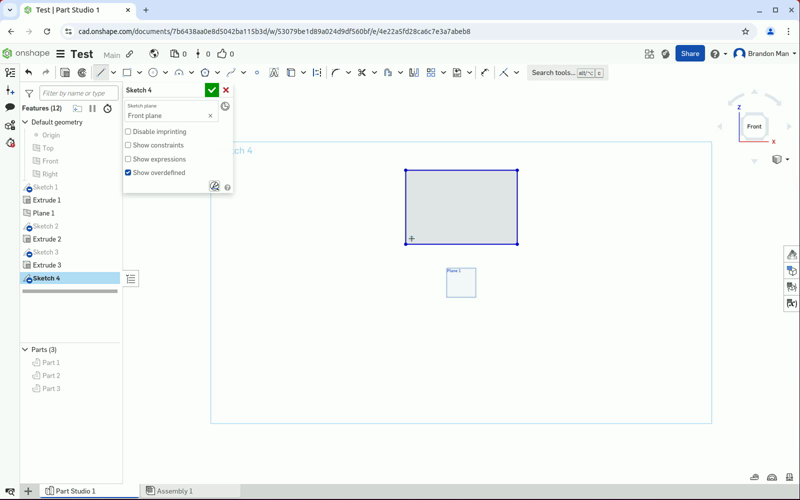
key_down(shift)
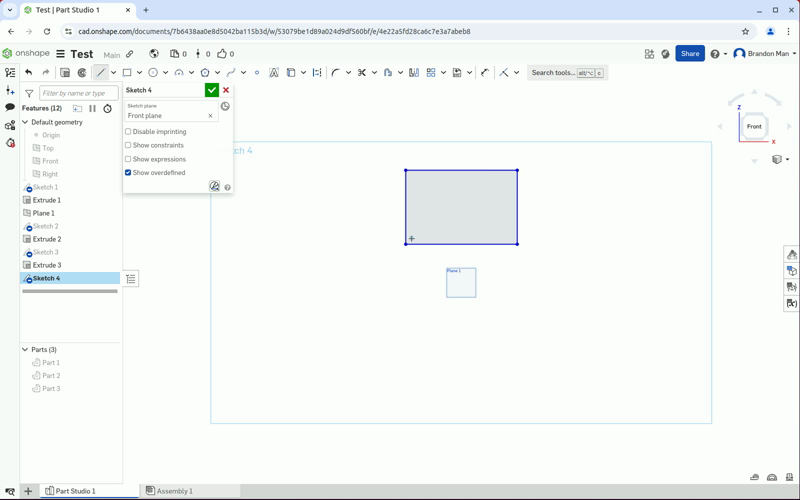
mouse_move(511, 238)
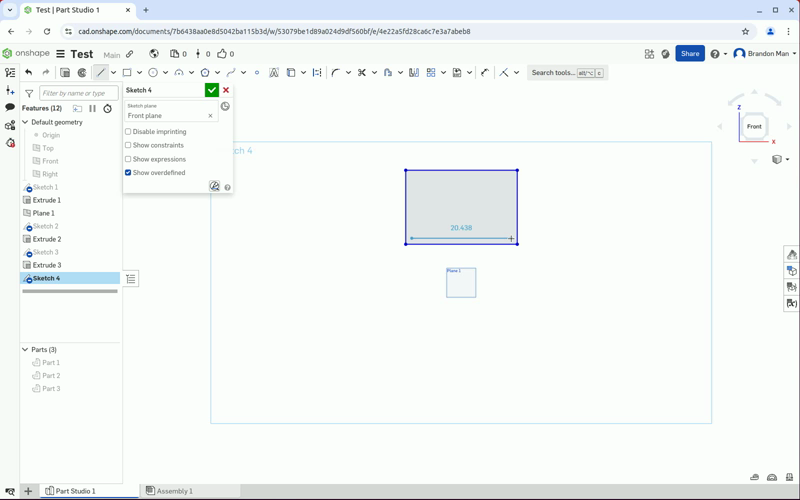
click(511, 238)
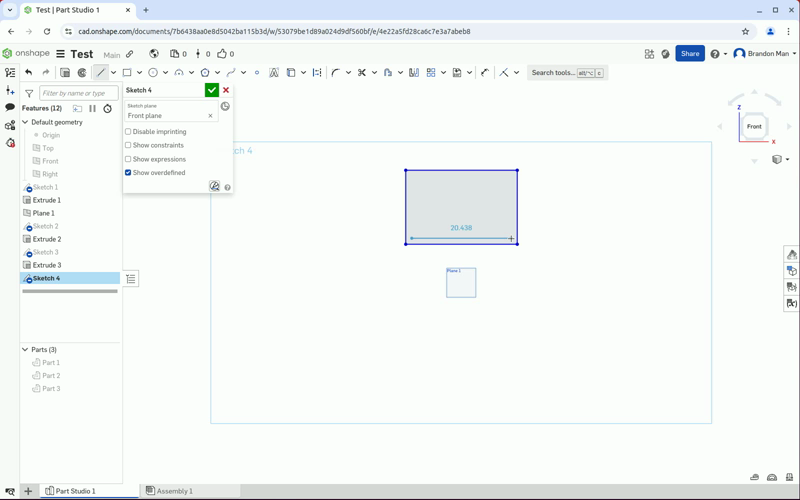
key_up(shift)
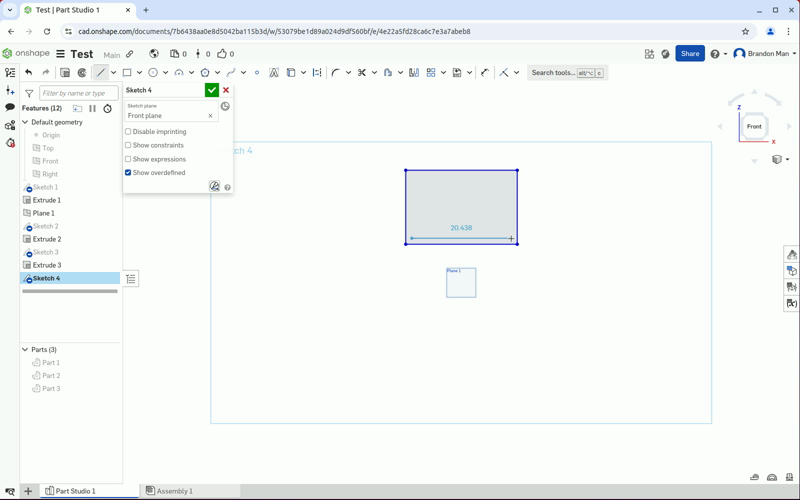
key_down(shift)
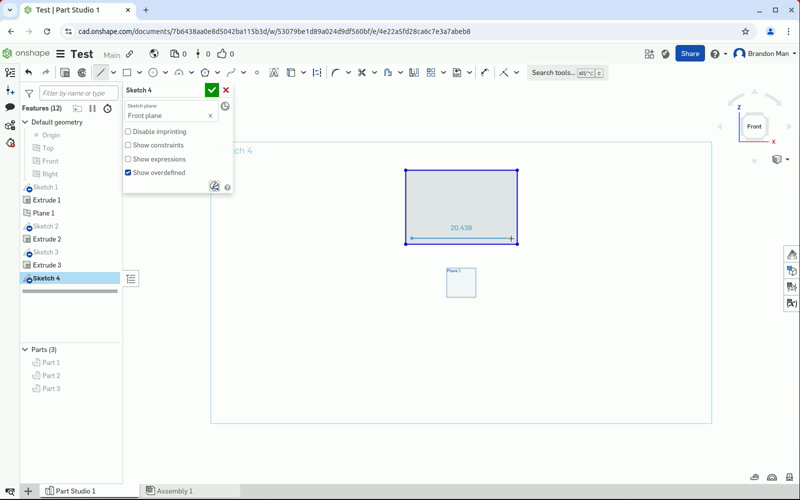
mouse_move(511, 176)
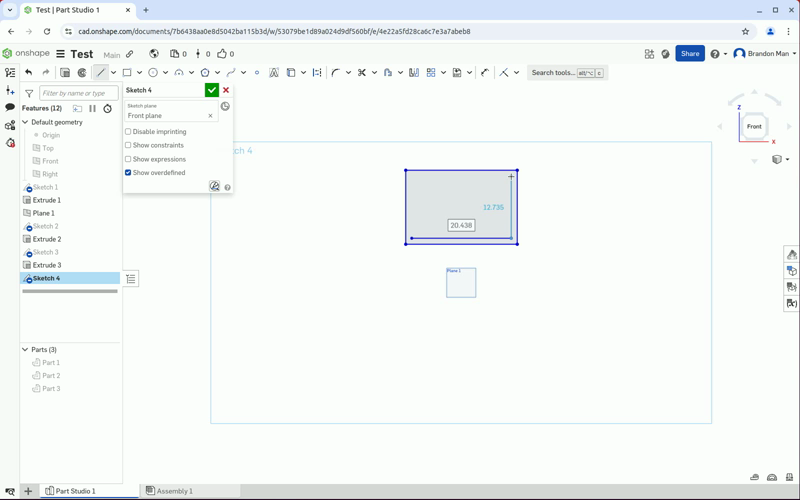
click(511, 176)
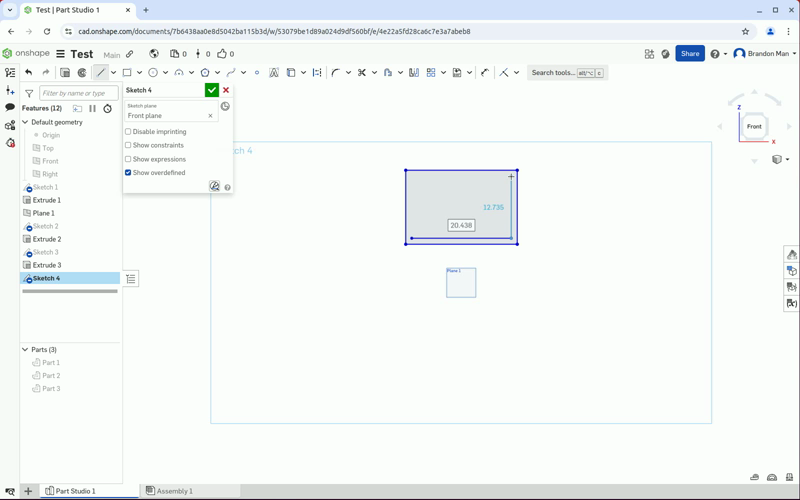
key_up(shift)
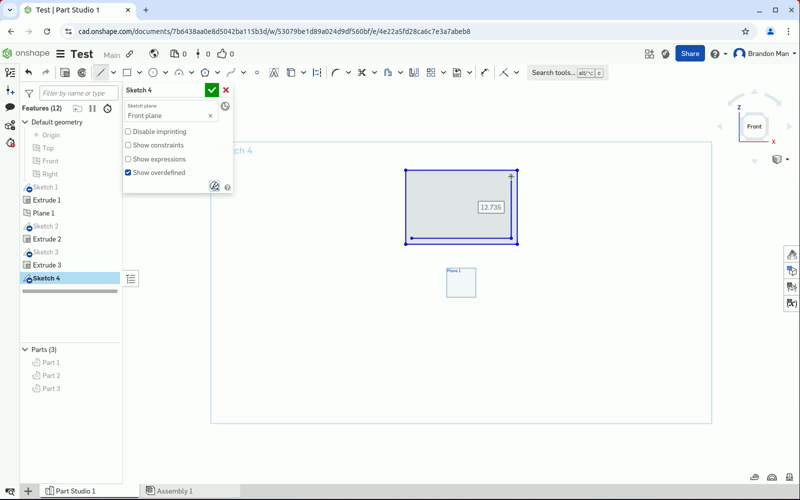
key_down(shift)
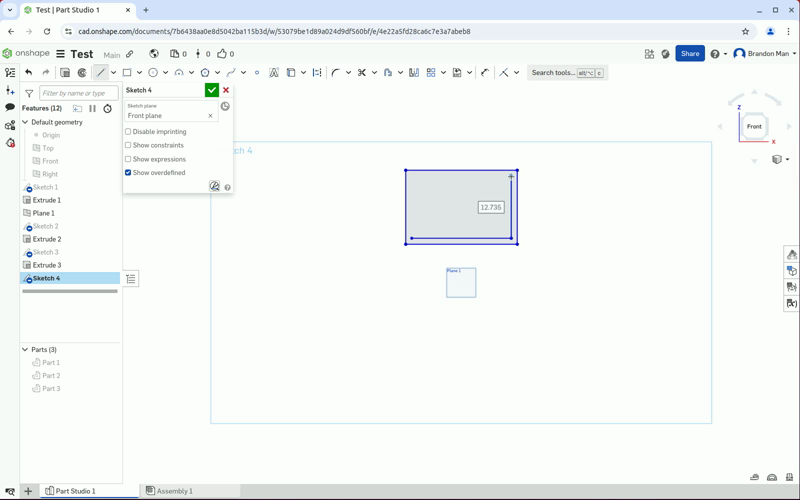
mouse_move(411, 176)
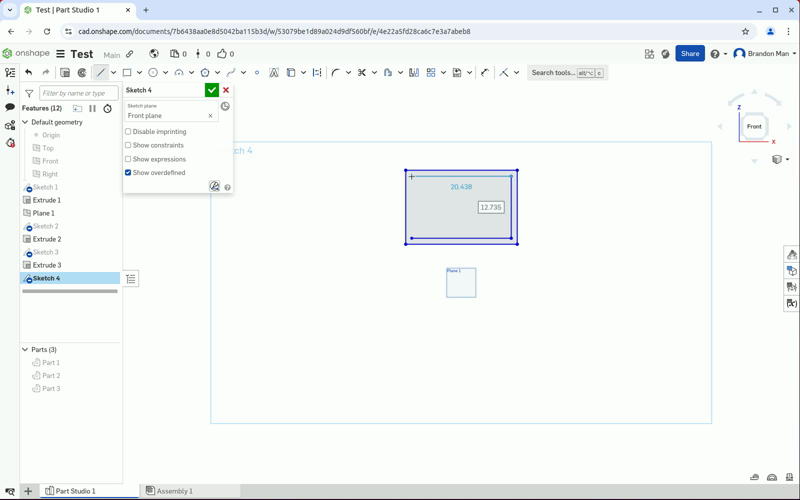
click(411, 176)
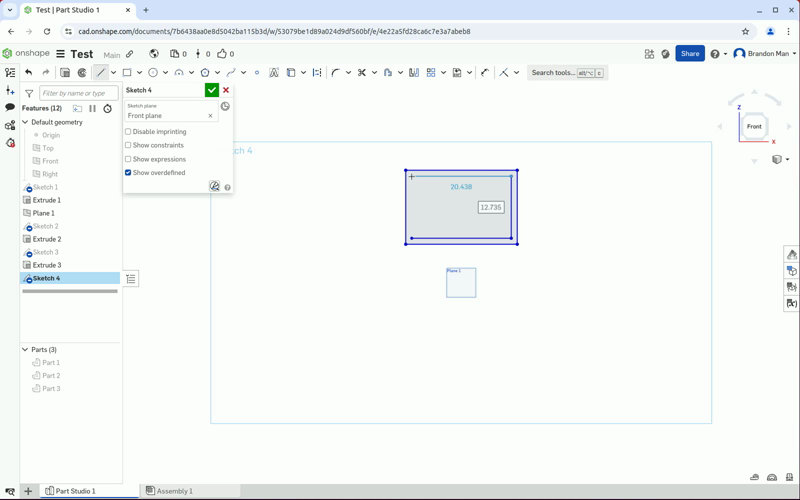
key_up(shift)
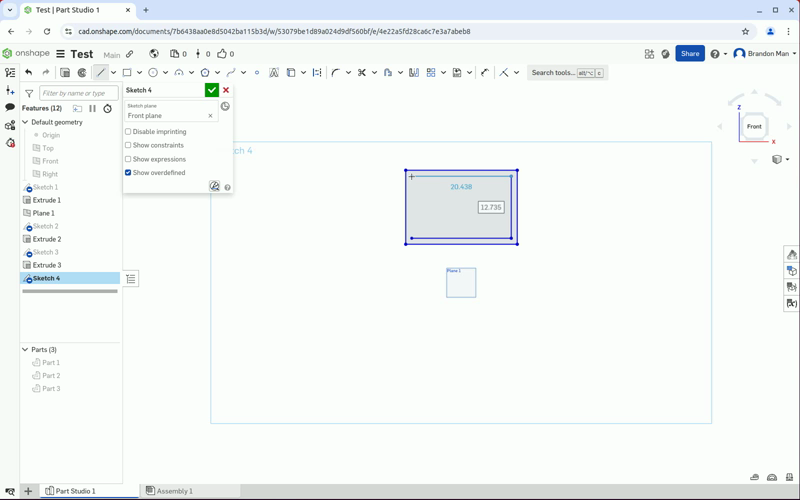
key_down(shift)
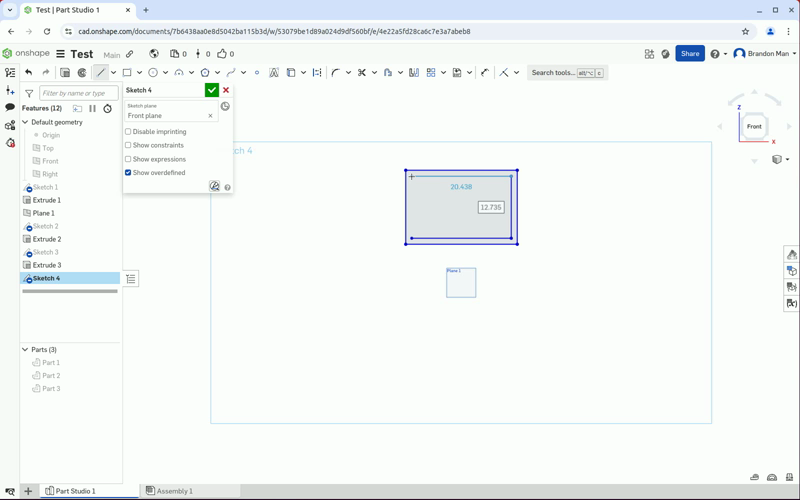
mouse_move(411, 238)
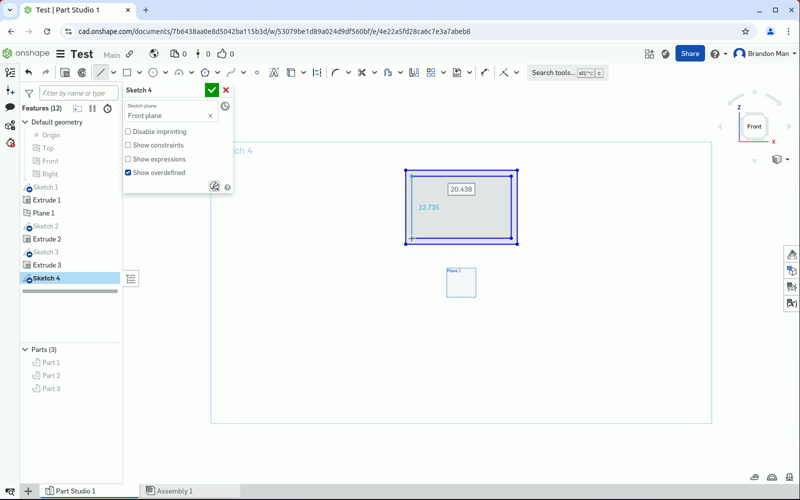
key_up(shift)
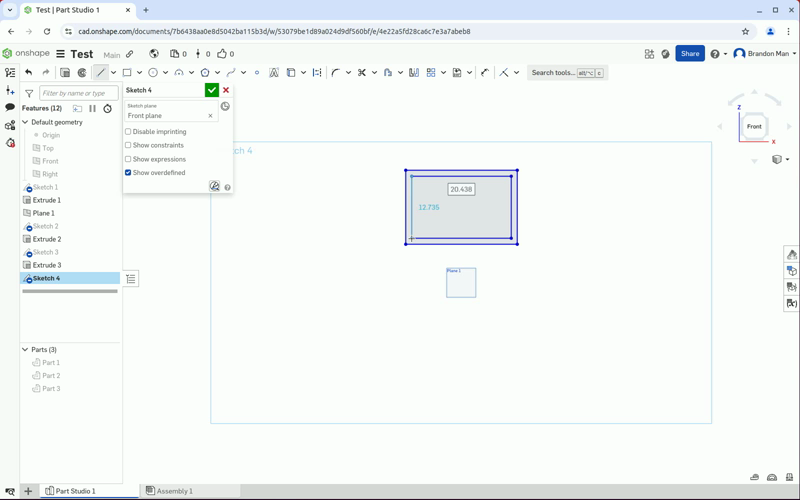
click(411, 238)
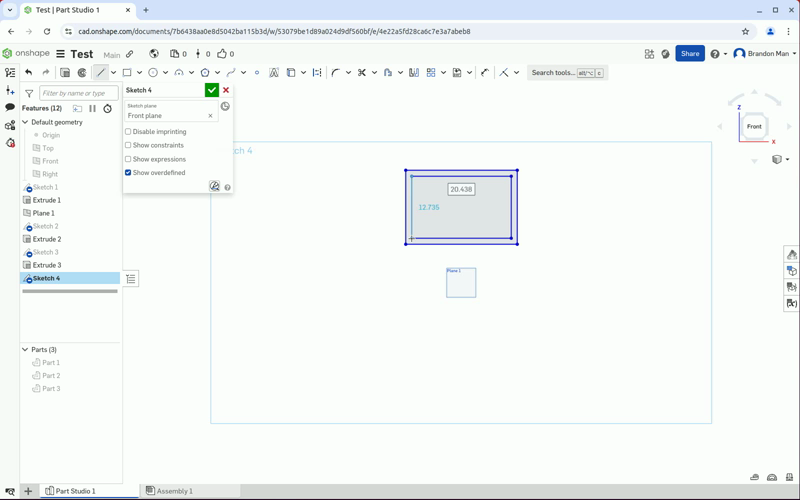
key(esc)
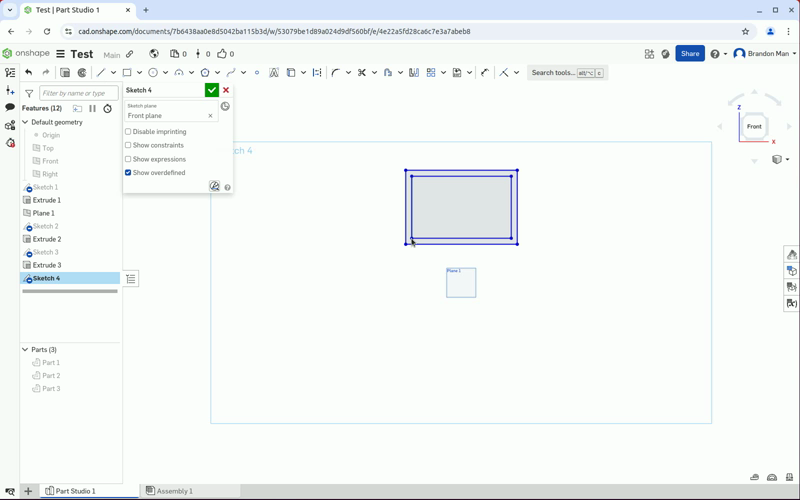
mouse_move(451, 241)
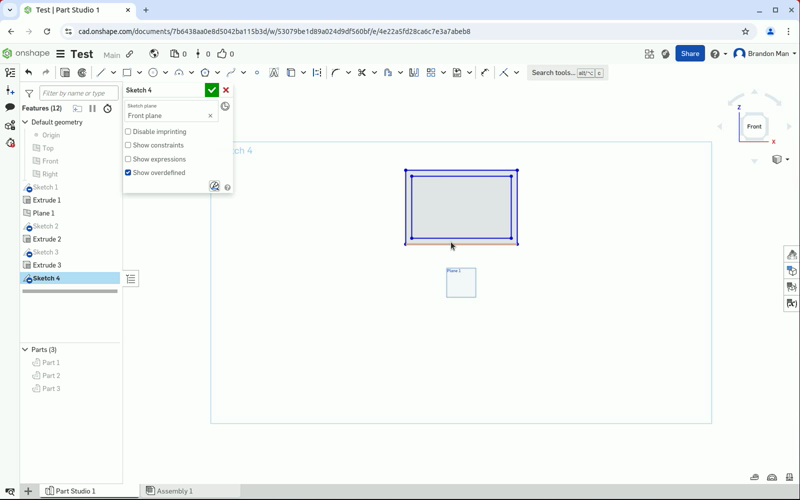
click(451, 241)
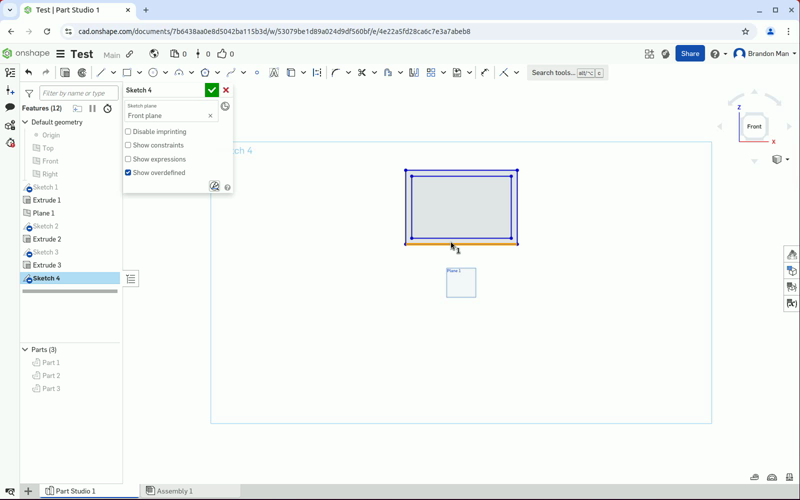
mouse_move(73, 352)
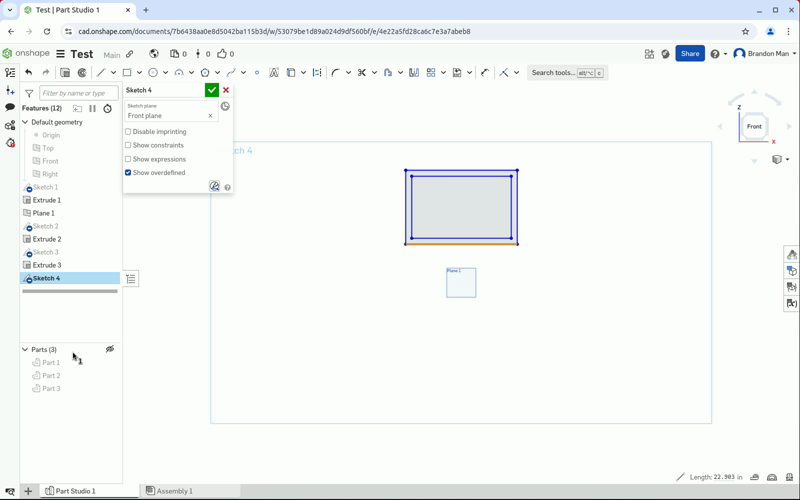
key(shift+y)
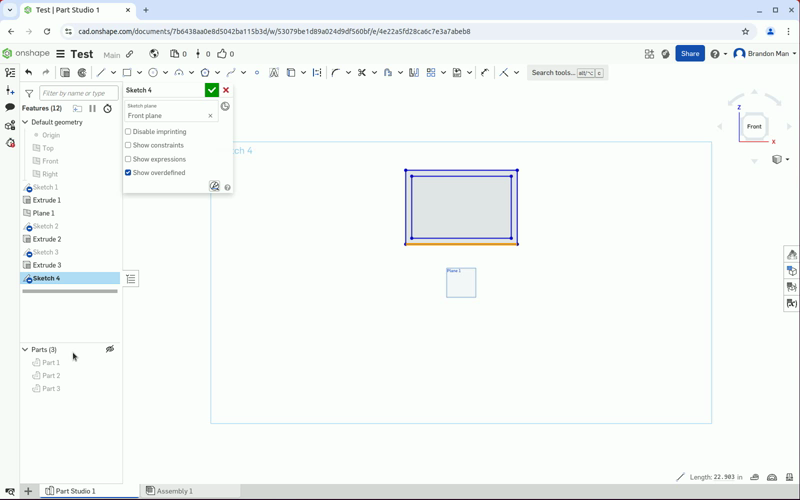
key(shift+e)
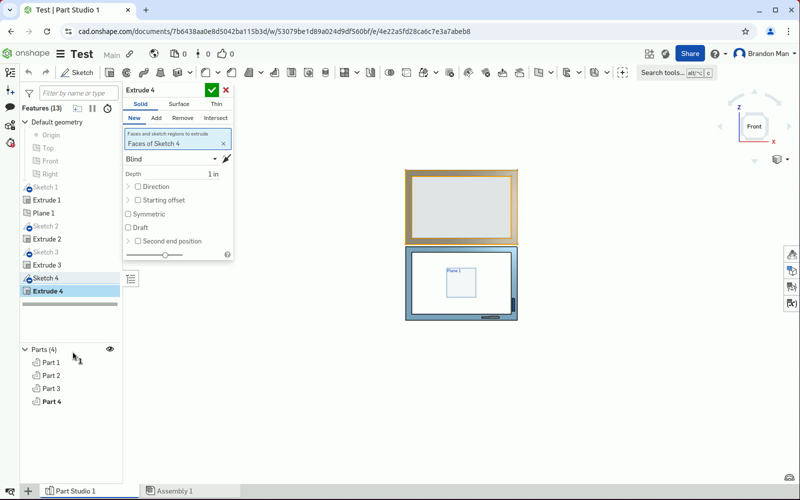
mouse_move(143, 106)
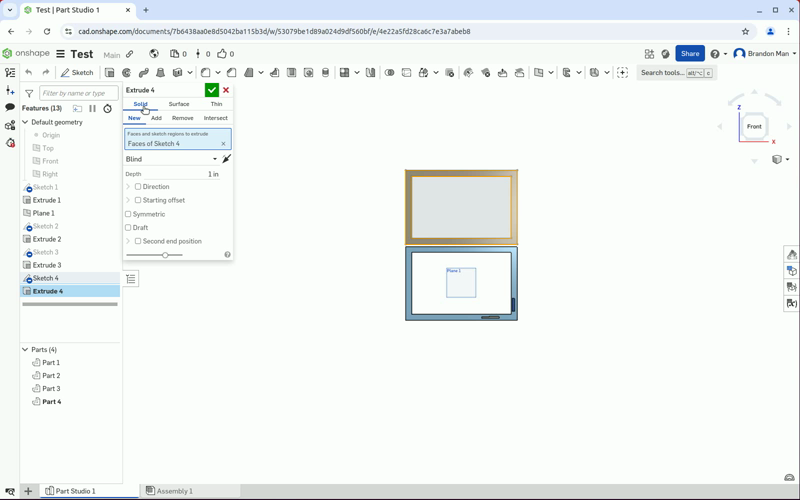
click(143, 106)
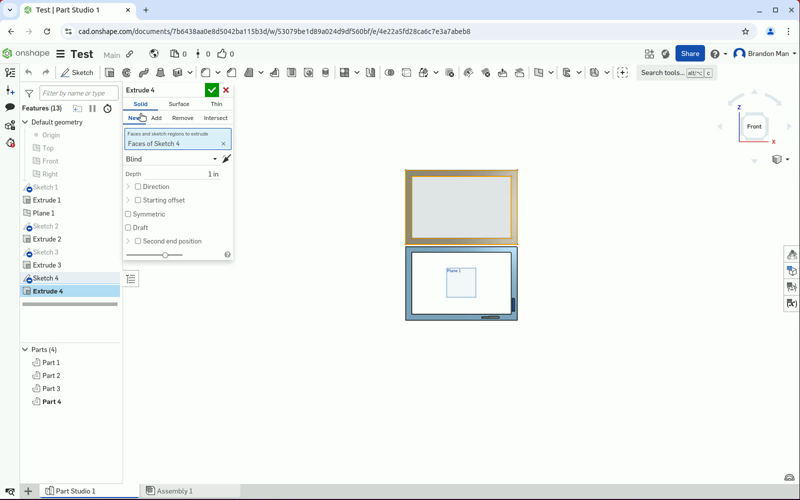
mouse_move(137, 120)
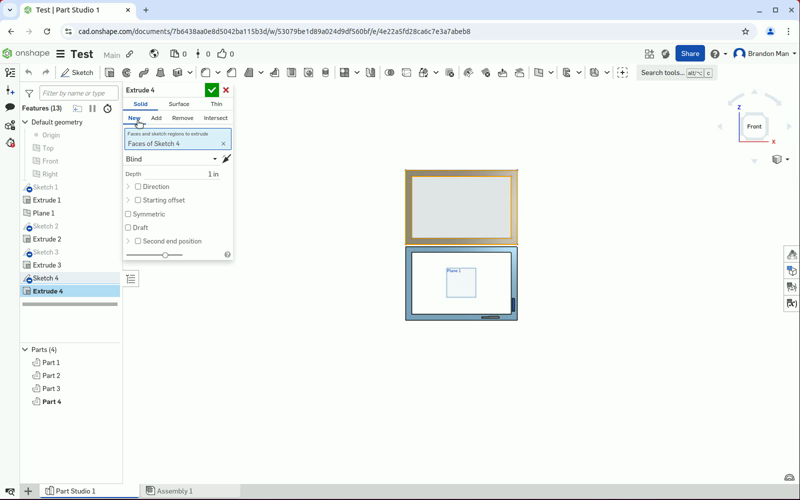
click(137, 120)
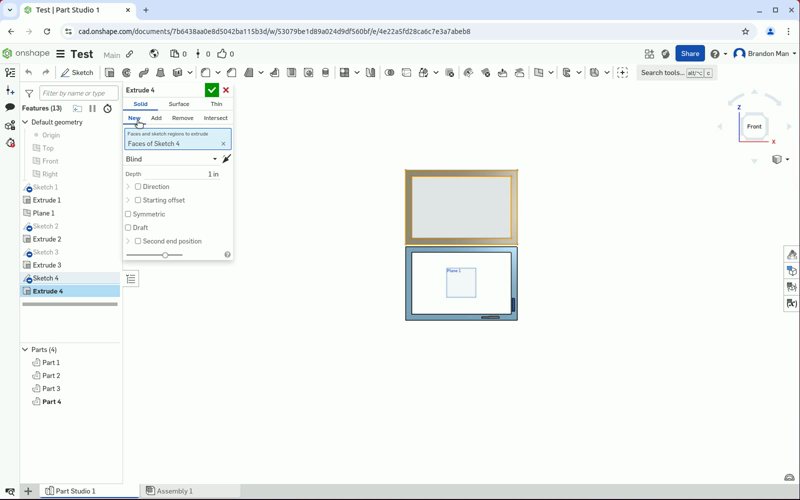
key(tab, 4)
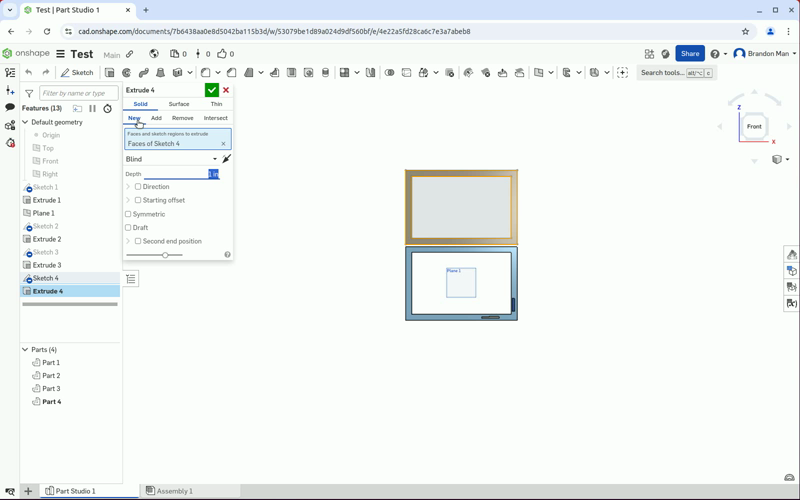
text(0.722)
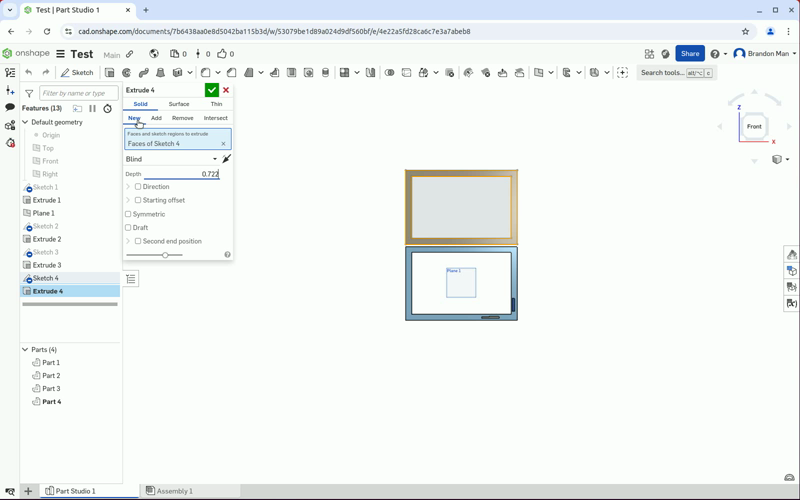
key(enter)
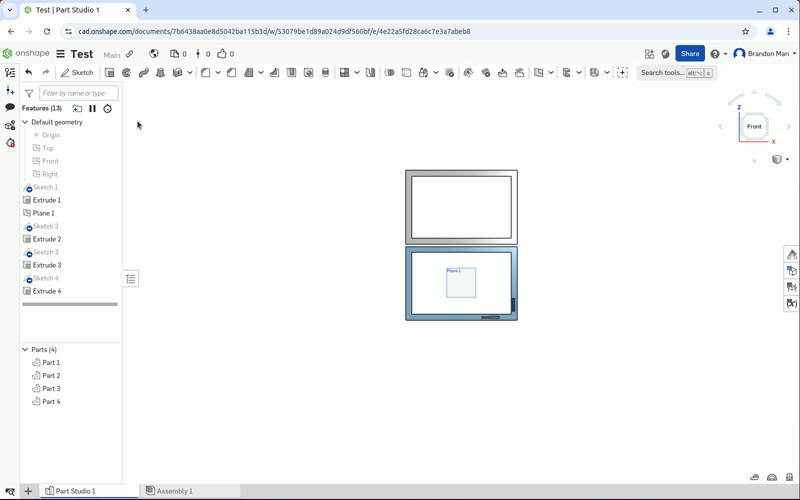
key(shift+h)
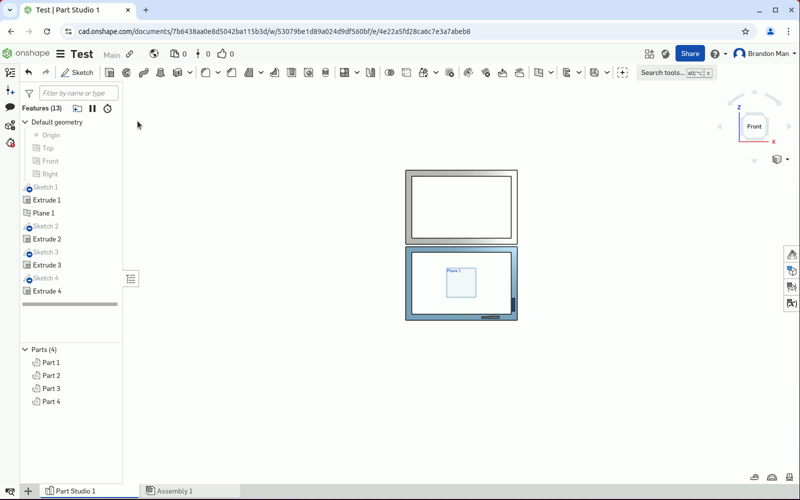
key(shift+h)
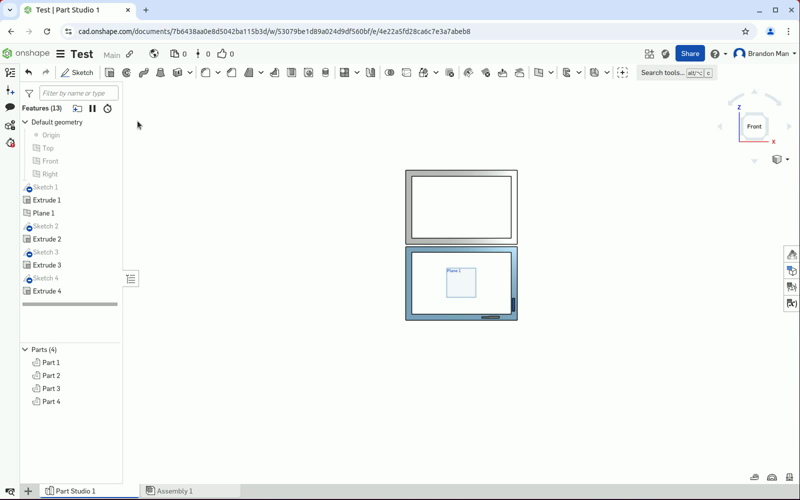
mouse_move(73, 189)
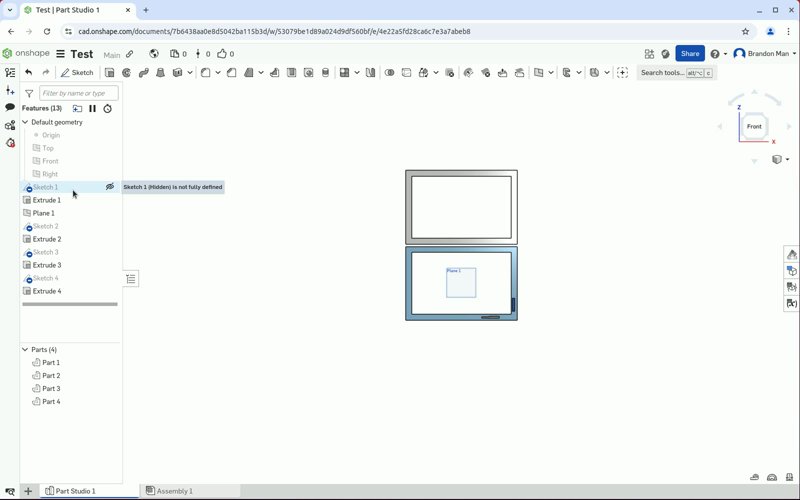
click(73, 189)
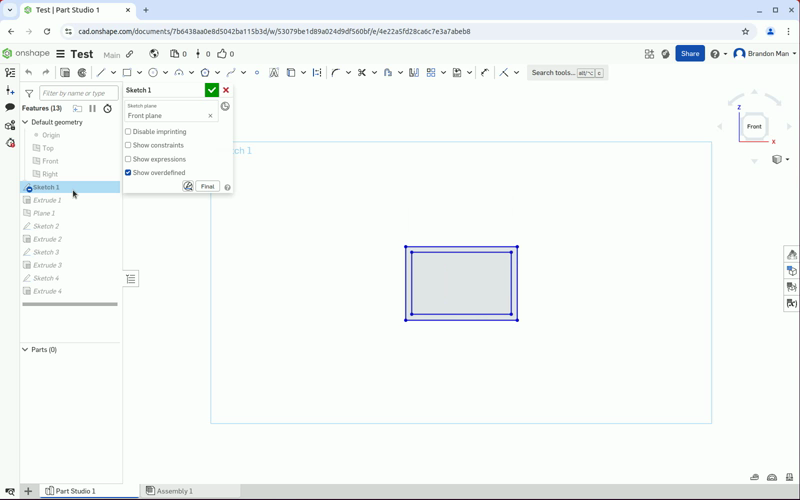
mouse_move(229, 92)
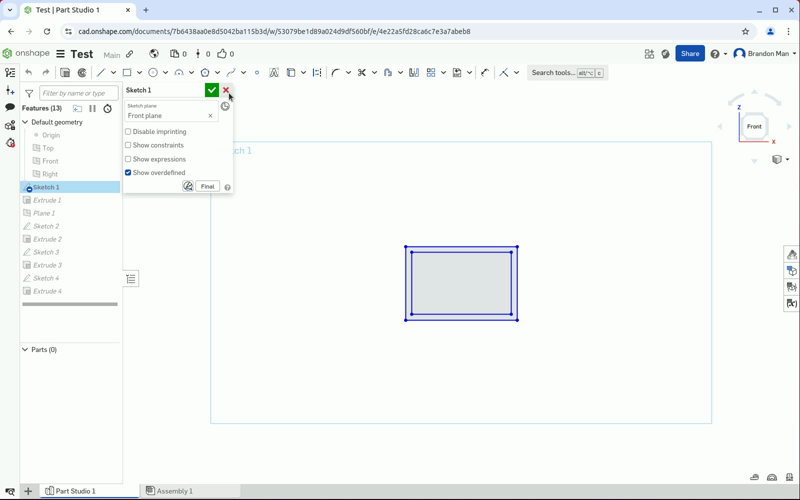
click(229, 92)
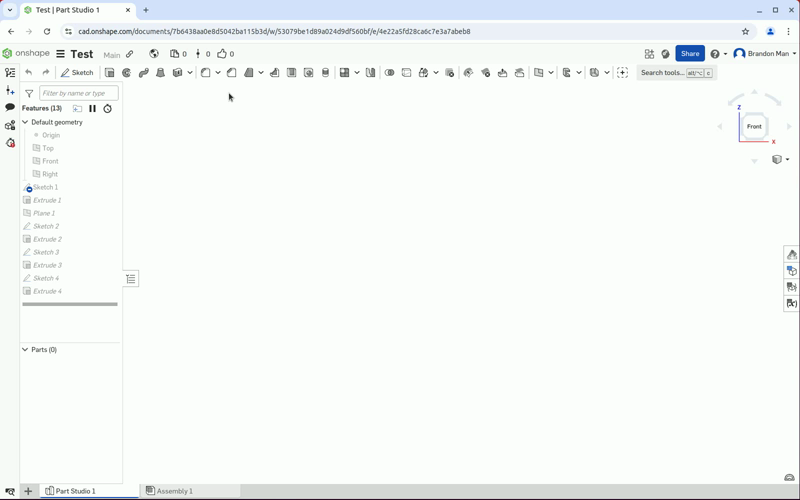
key(shift+s)
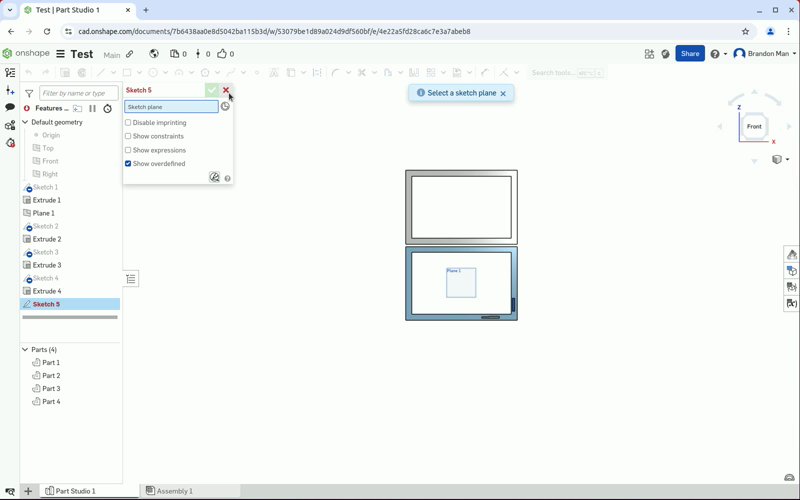
mouse_move(73, 215)
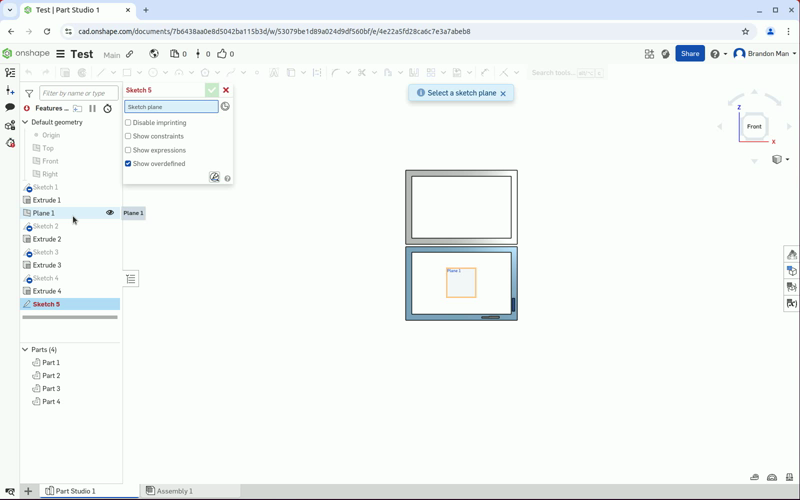
click(73, 215)
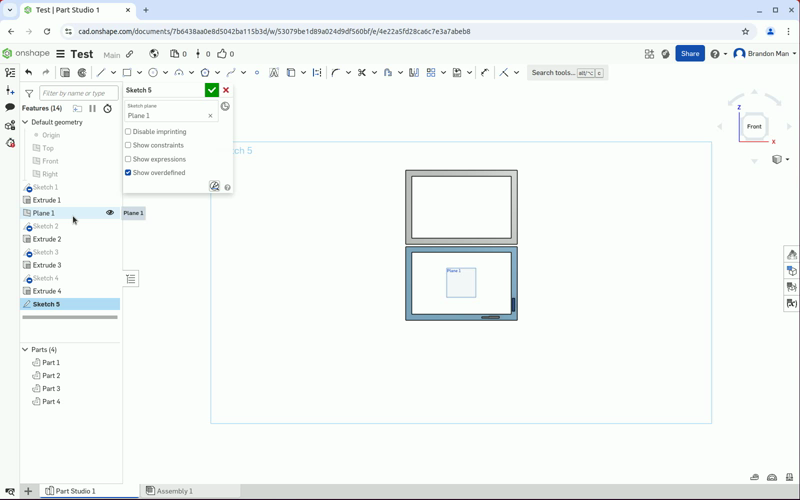
mouse_move(73, 352)
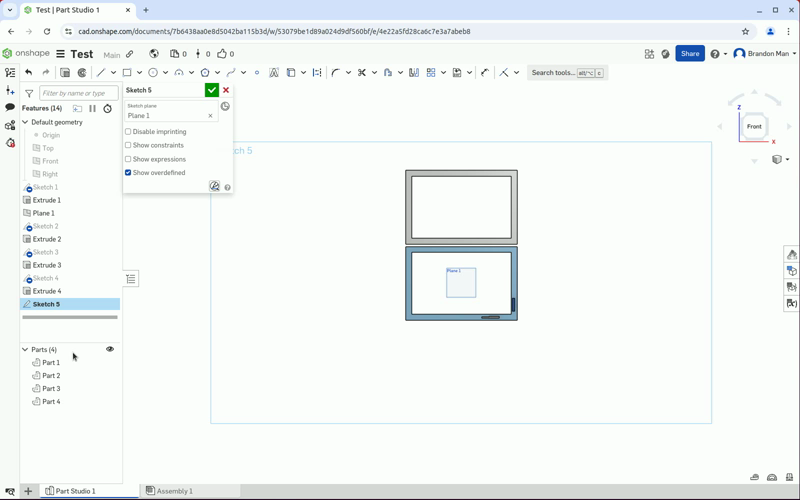
key(y)
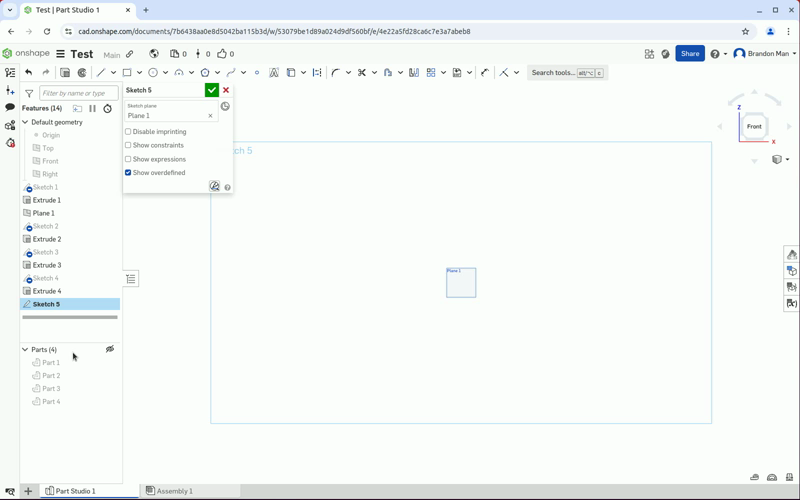
key(l)
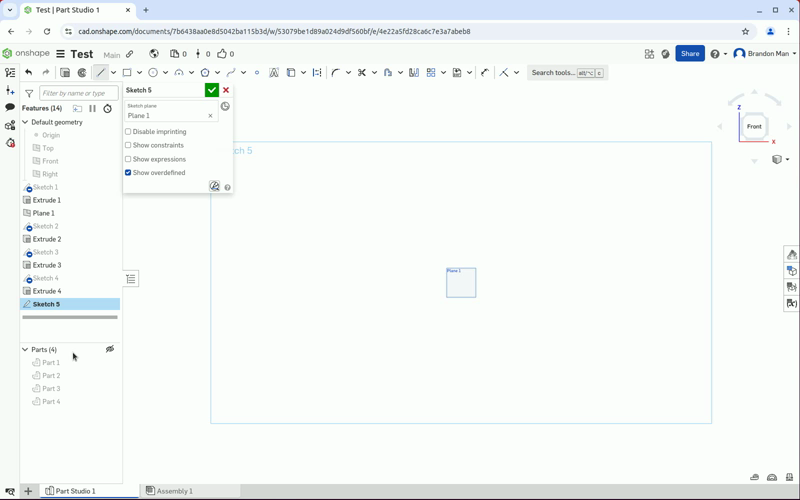
key_down(shift)
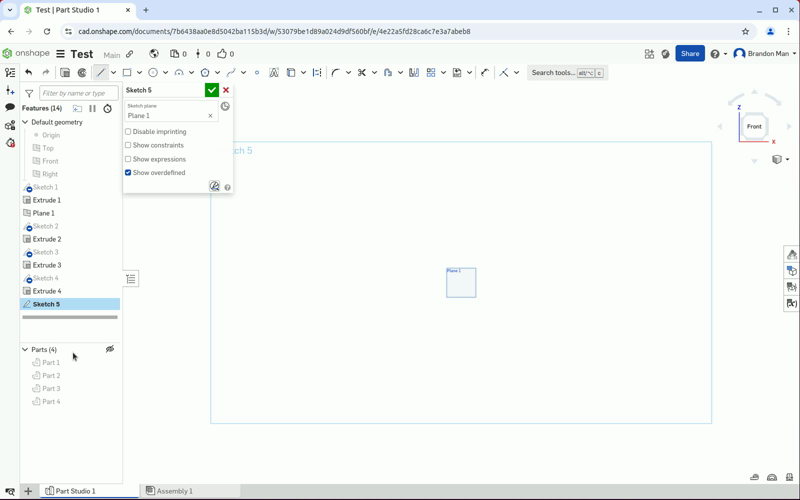
mouse_move(512, 190)
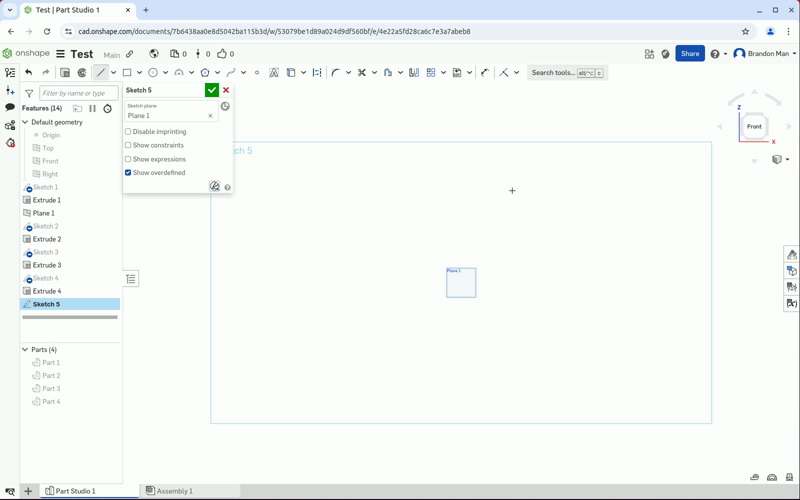
click(512, 190)
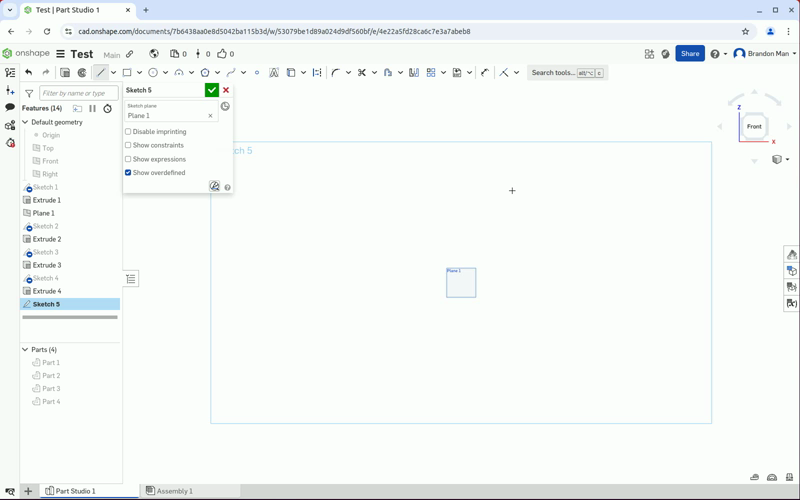
key_up(shift)
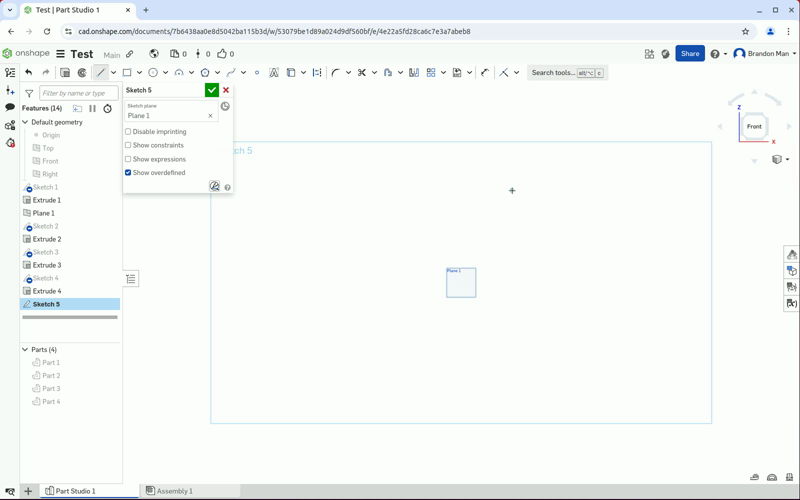
key_down(shift)
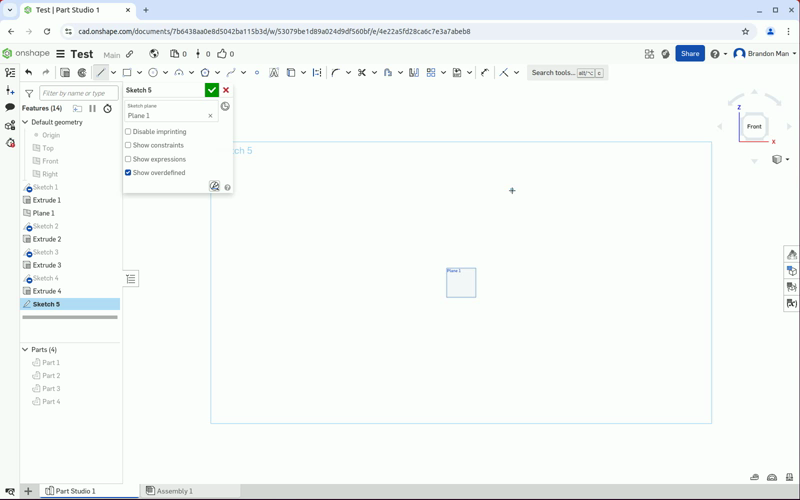
mouse_move(542, 190)
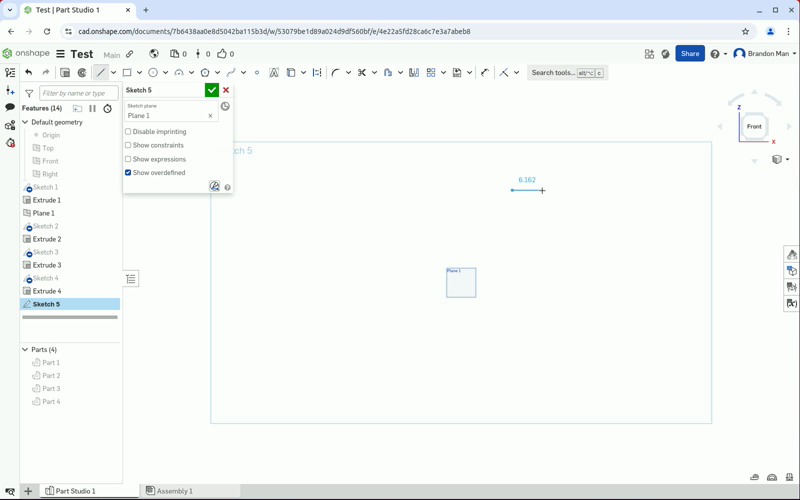
mouse_move(514, 190)
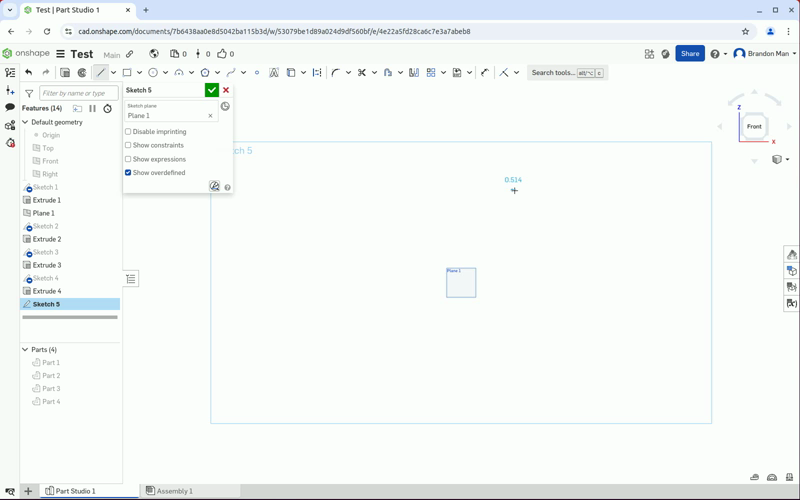
scroll(6)
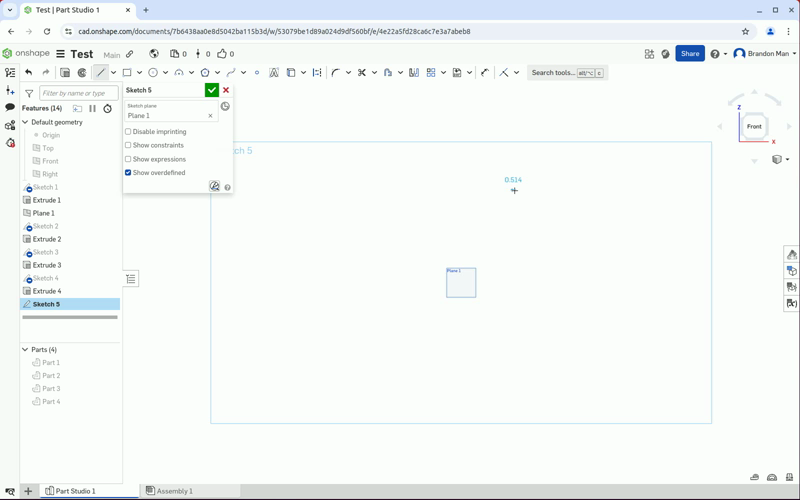
scroll(6)
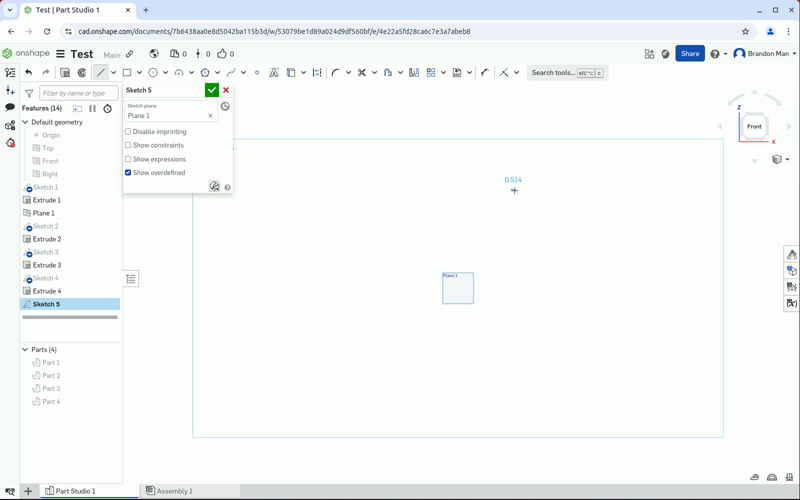
scroll(6)
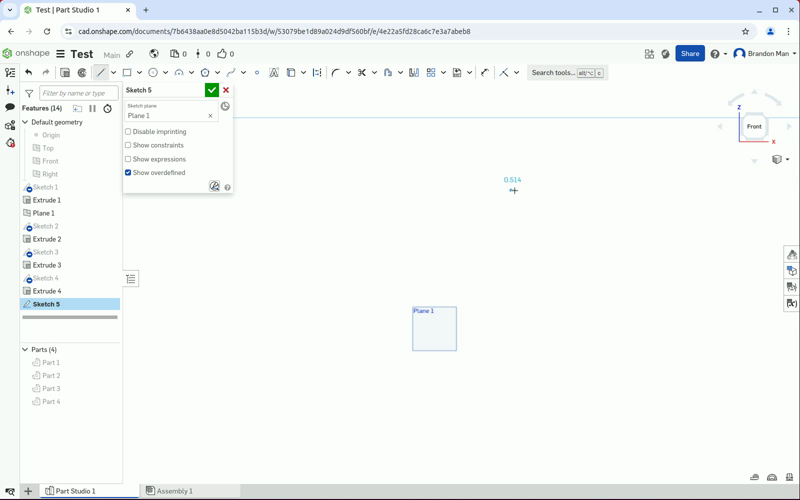
scroll(6)
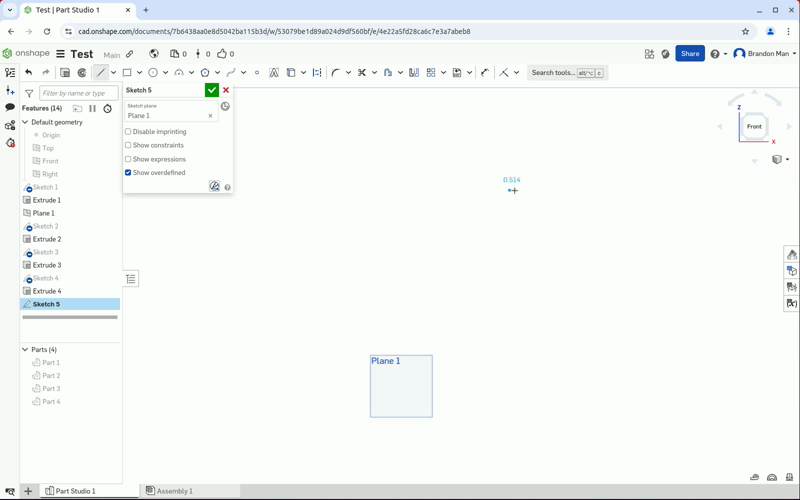
scroll(6)
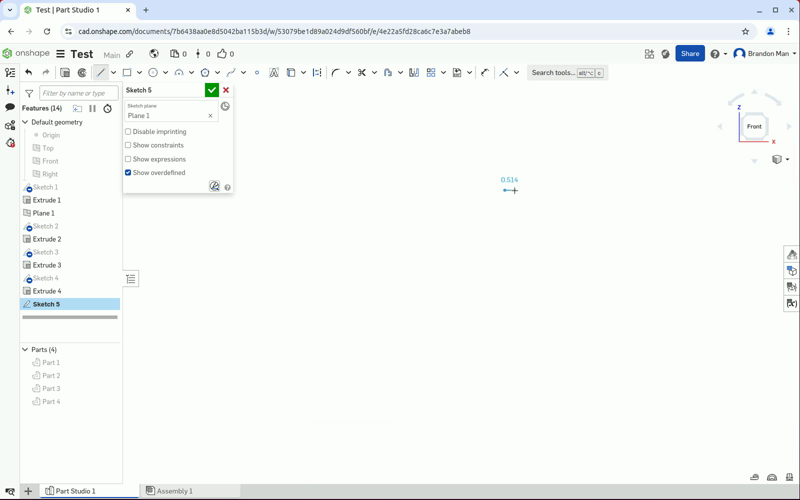
scroll(6)
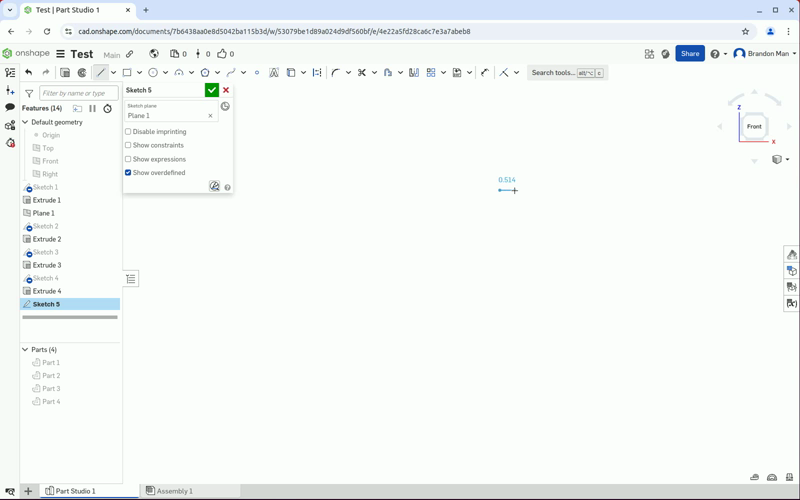
scroll(6)
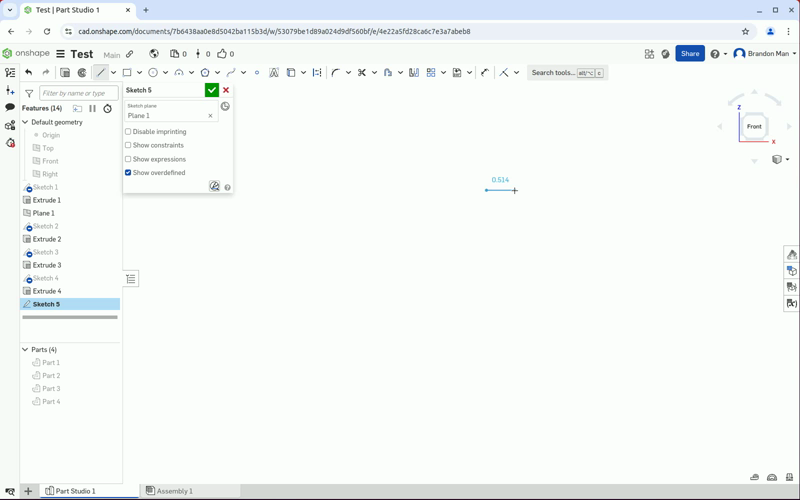
click(514, 190)
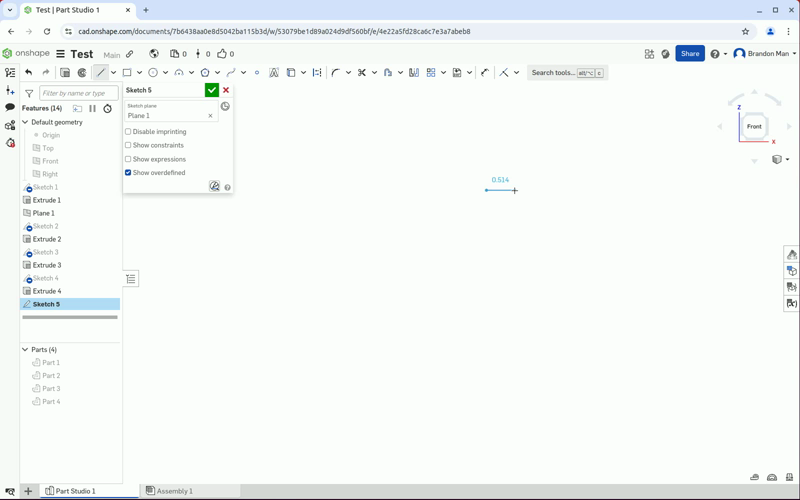
scroll(-6)
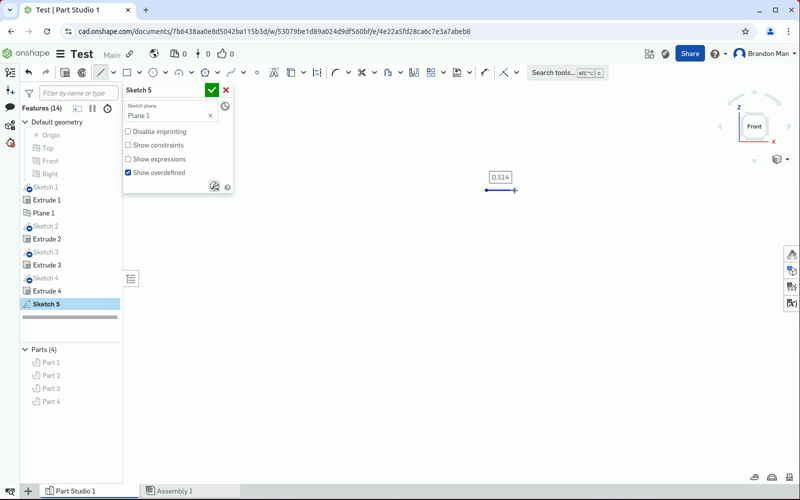
scroll(-6)
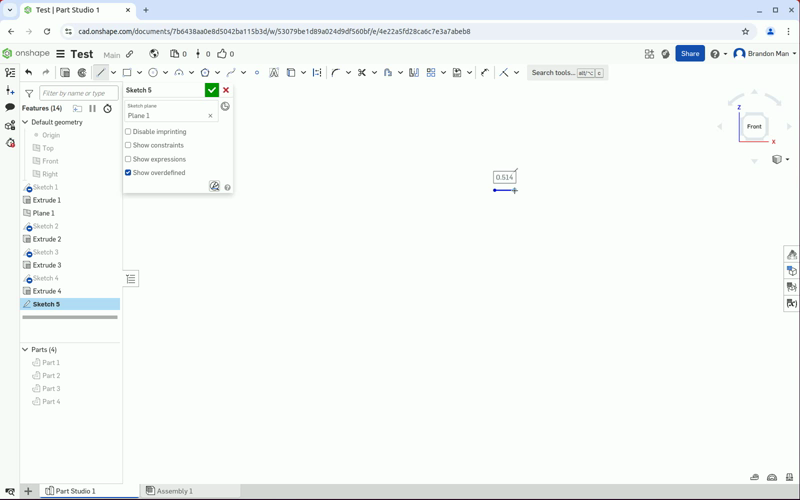
scroll(-6)
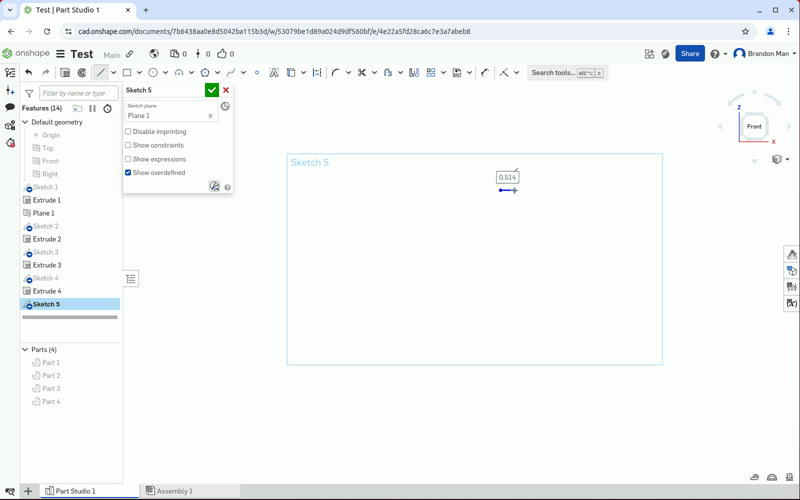
scroll(-6)
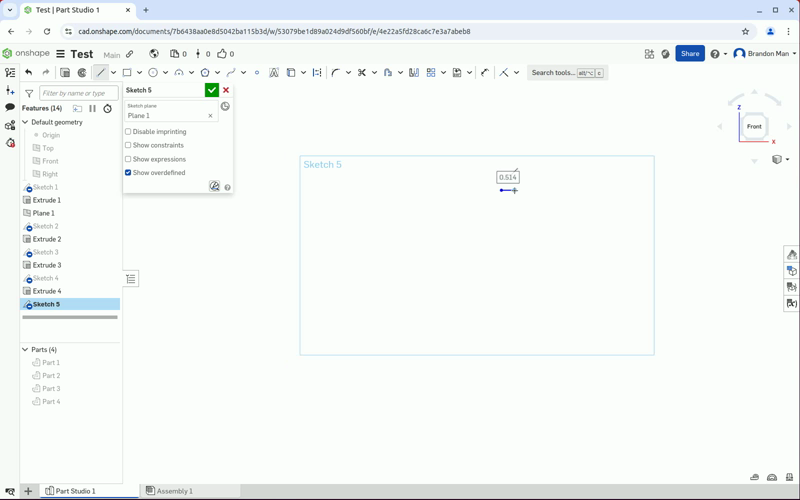
scroll(-6)
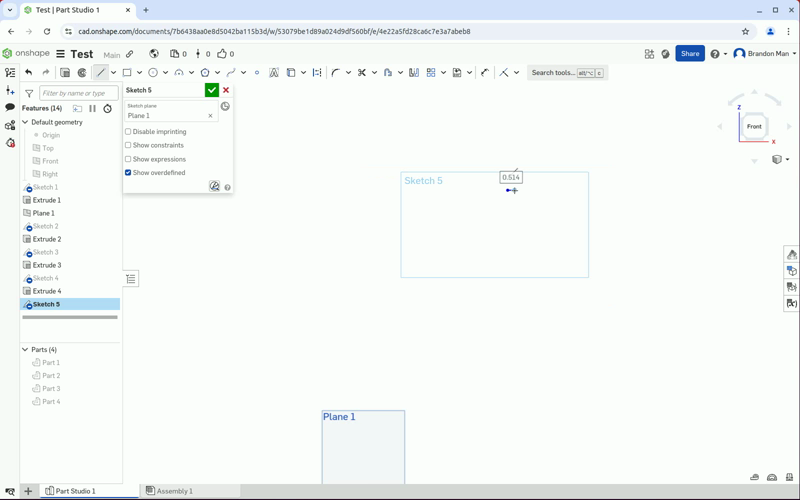
scroll(-6)
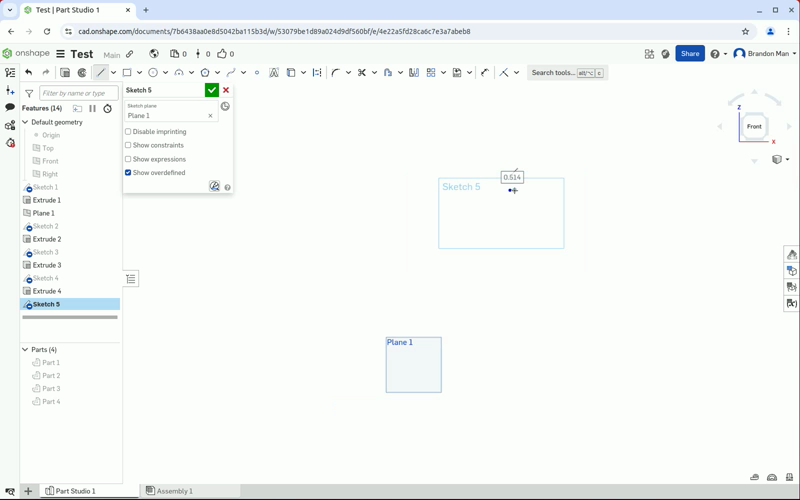
scroll(-6)
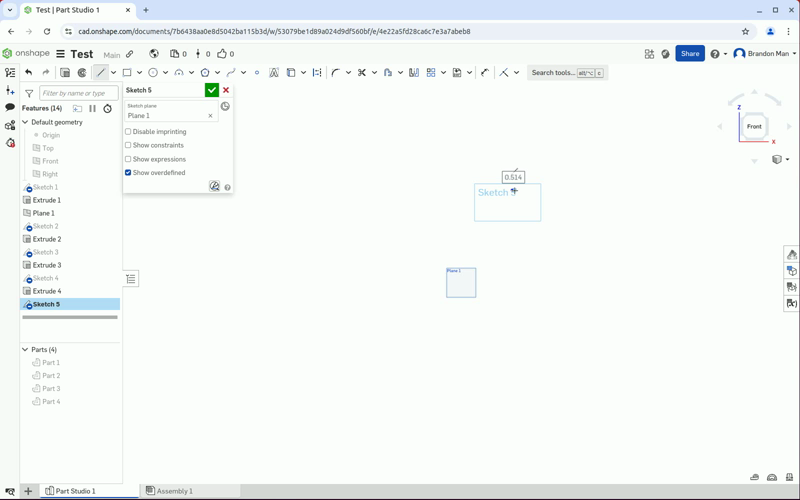
key_up(shift)
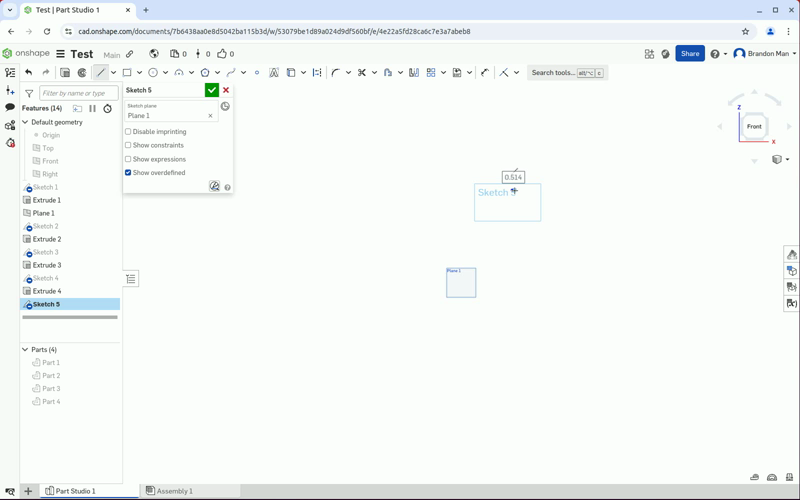
key_down(shift)
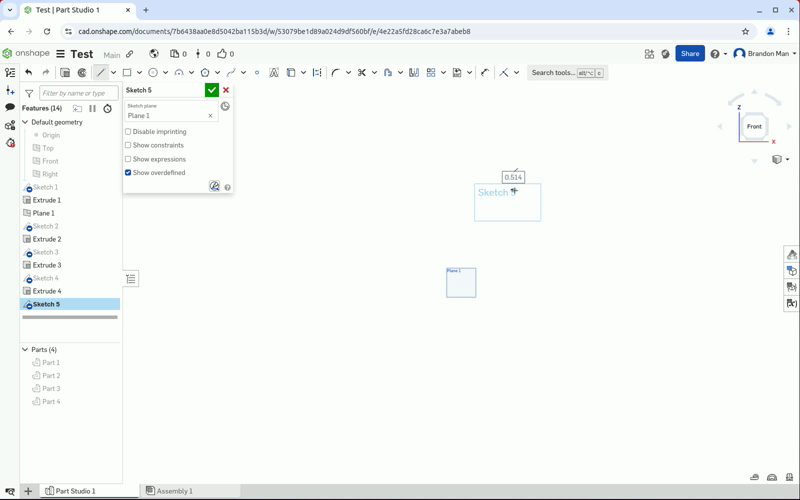
mouse_move(544, 190)
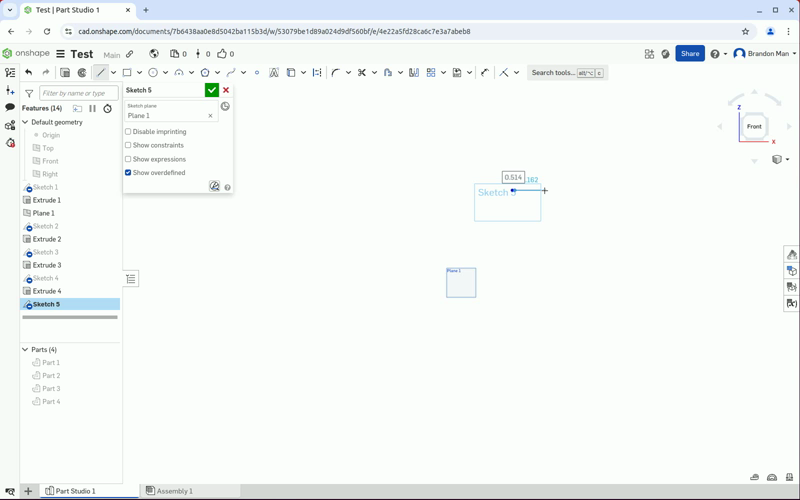
mouse_move(514, 177)
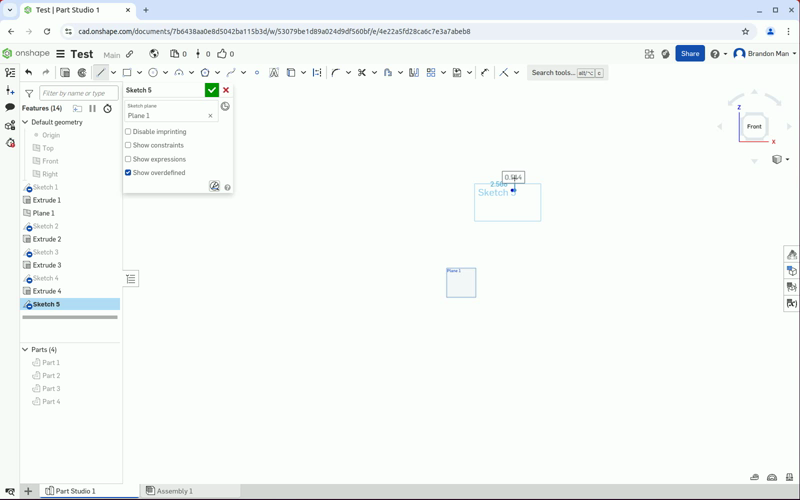
click(514, 177)
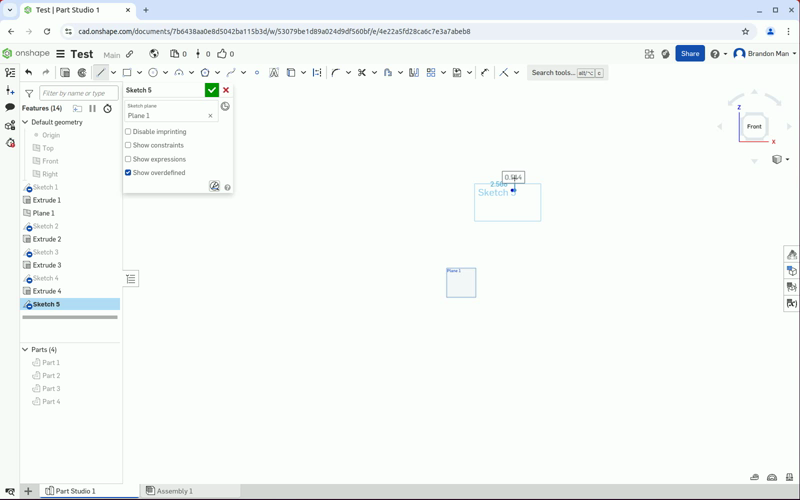
key_up(shift)
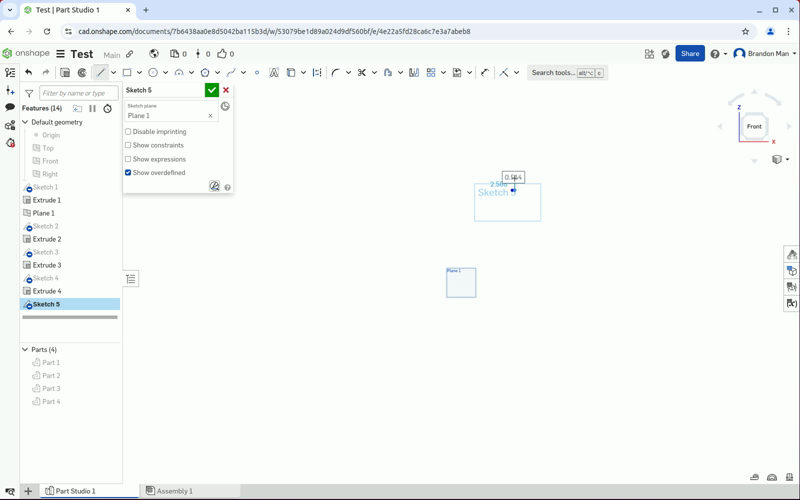
key_down(shift)
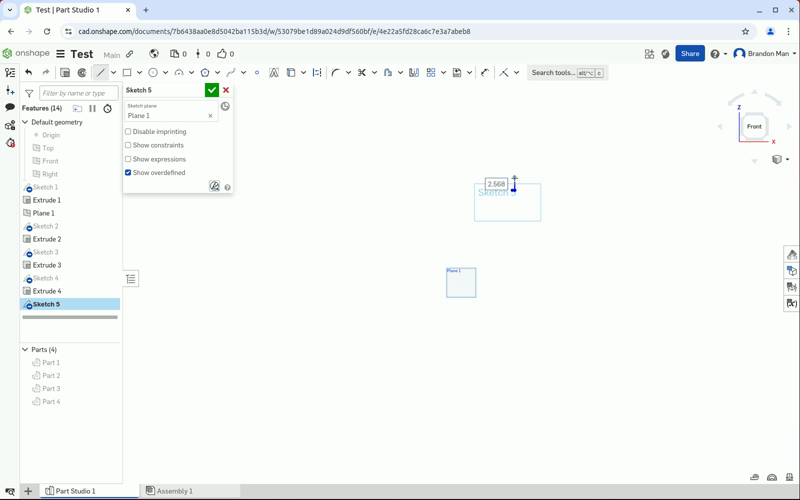
mouse_move(544, 177)
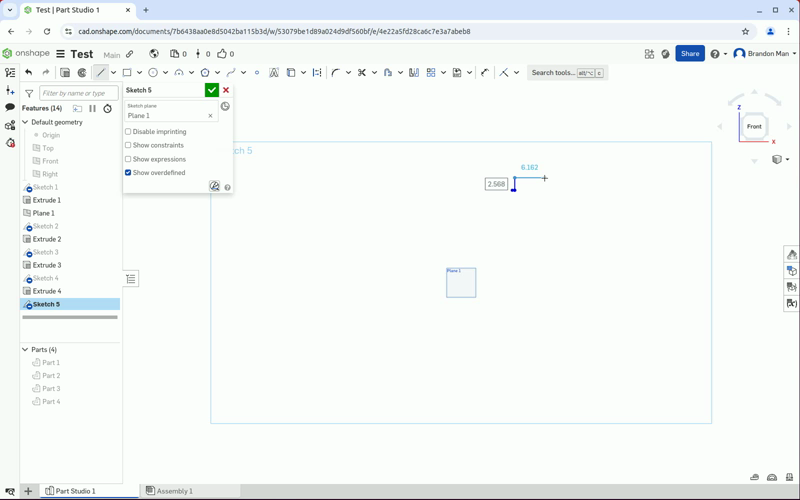
mouse_move(512, 177)
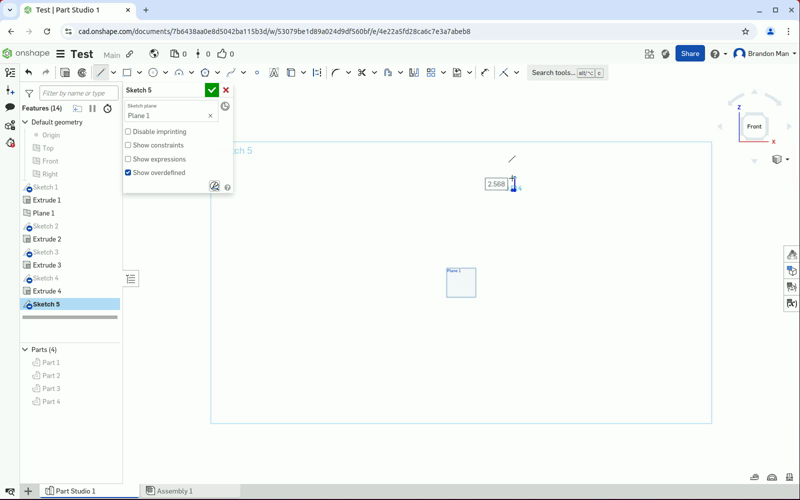
scroll(6)
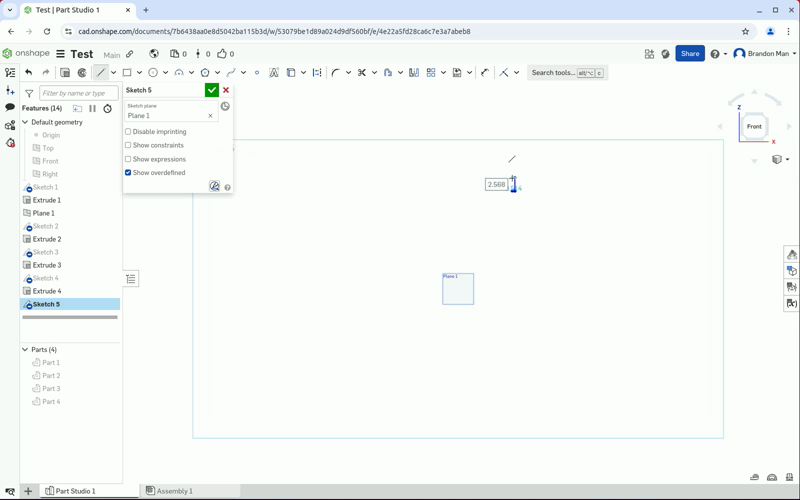
scroll(6)
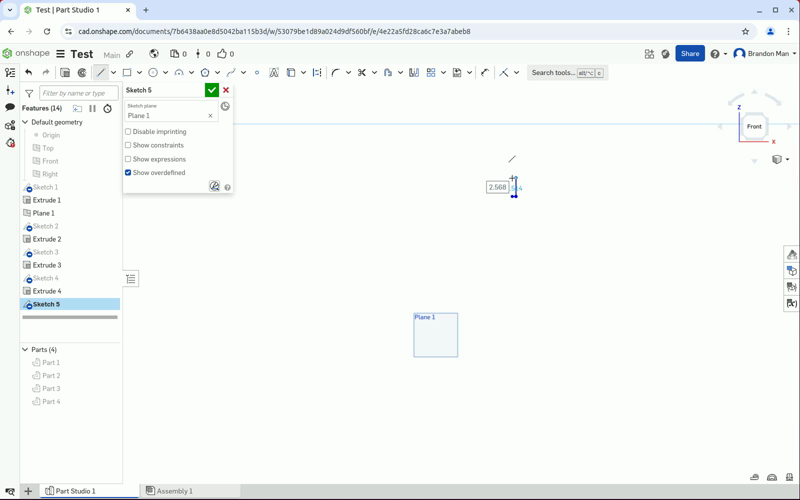
scroll(6)
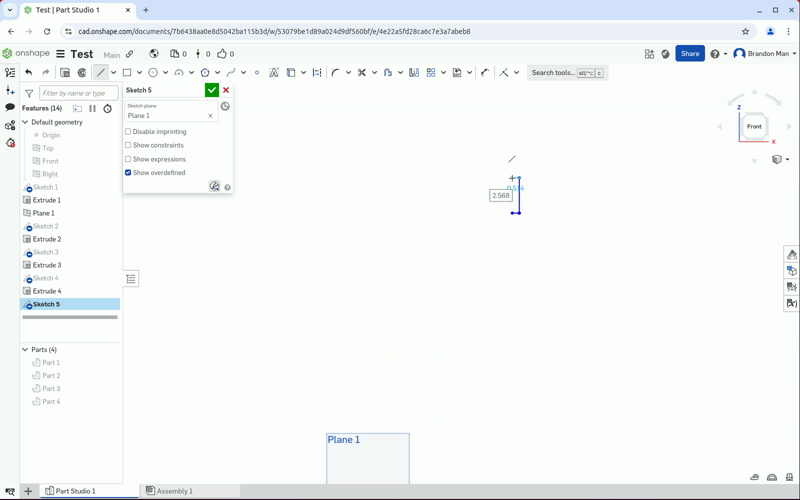
scroll(6)
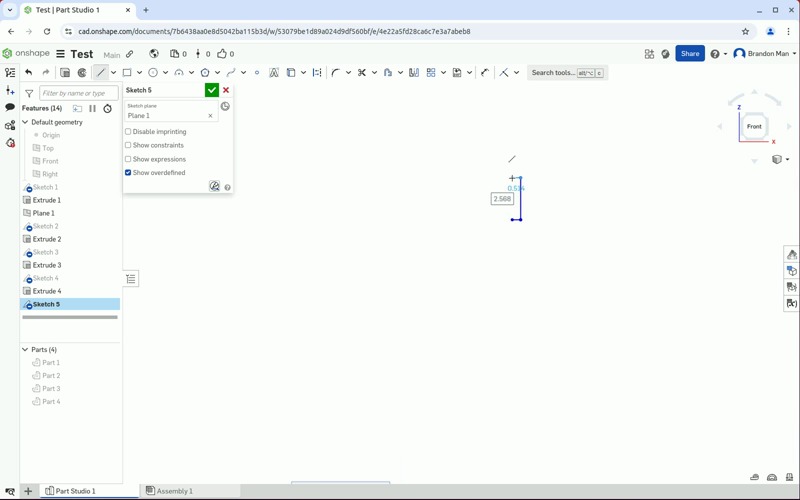
scroll(6)
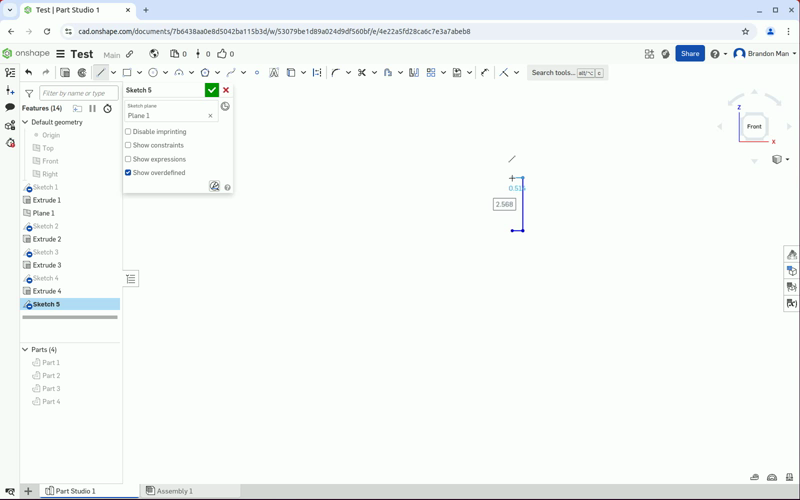
scroll(6)
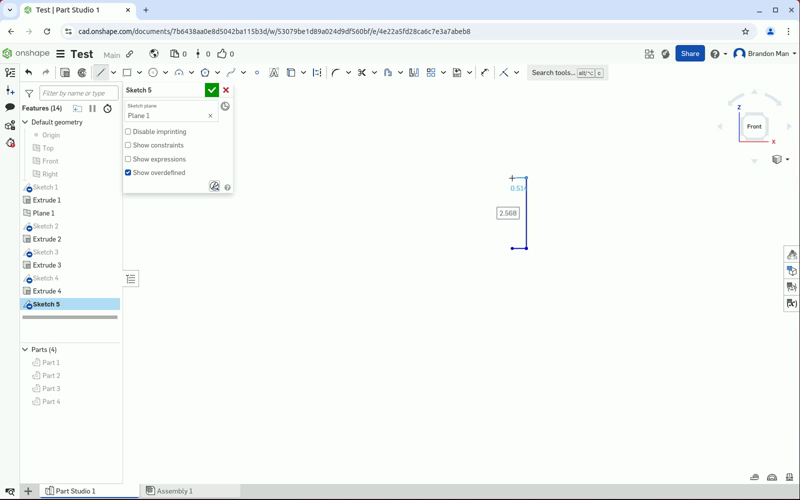
scroll(6)
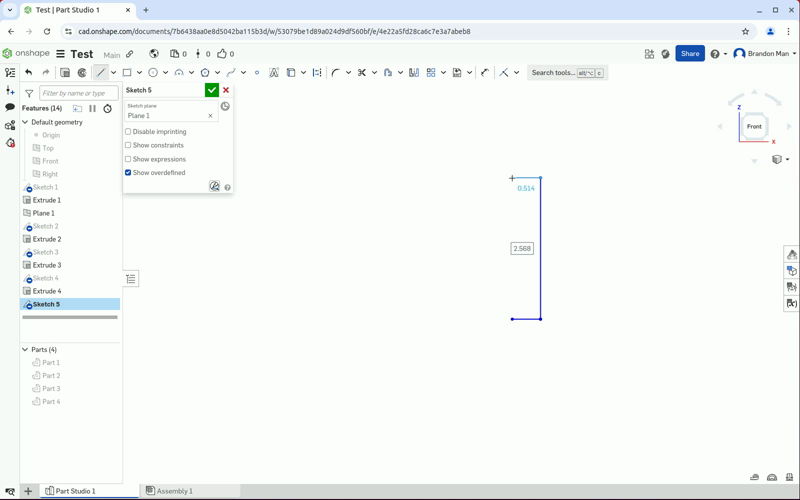
click(512, 177)
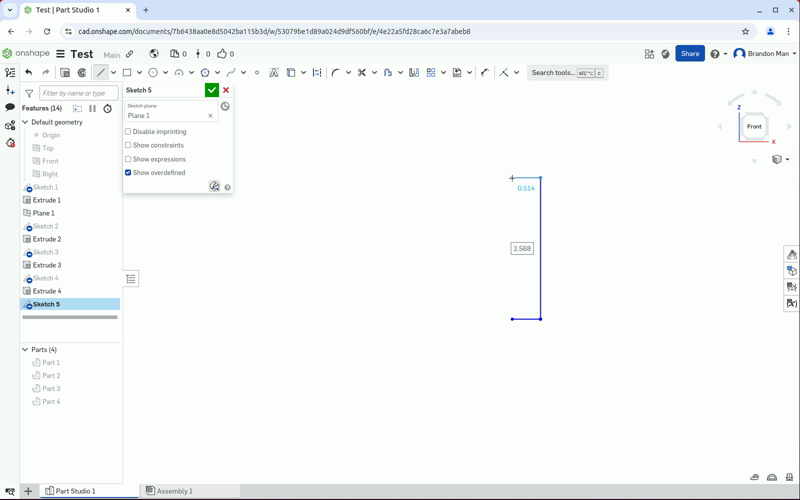
scroll(-6)
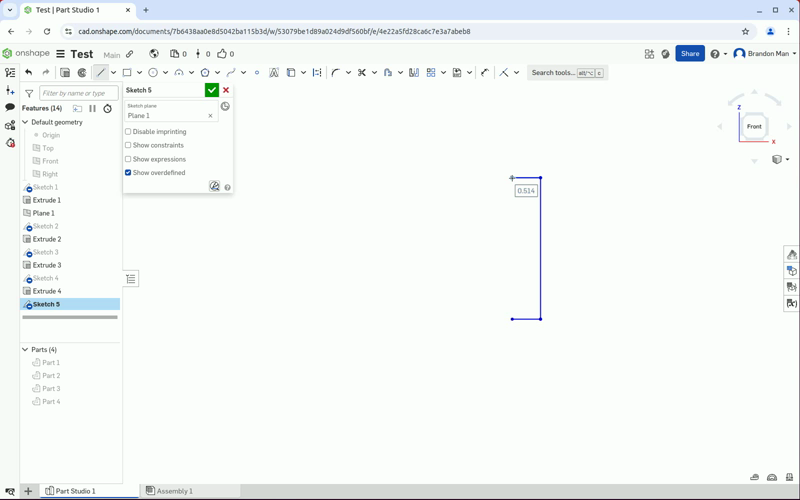
scroll(-6)
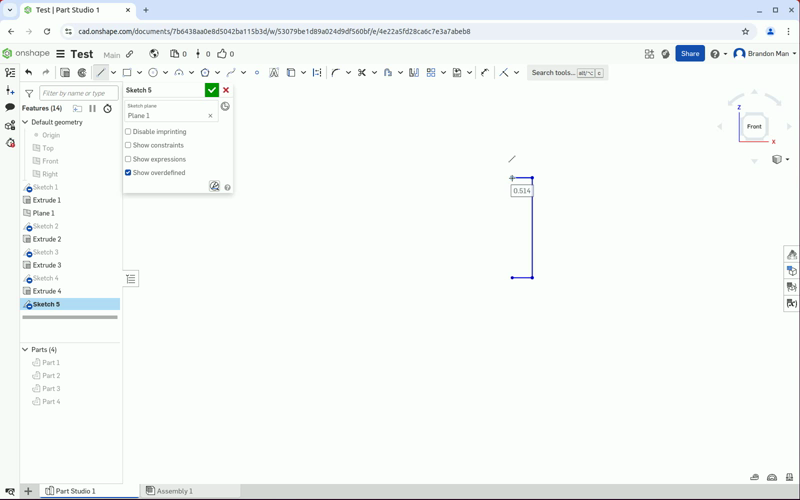
scroll(-6)
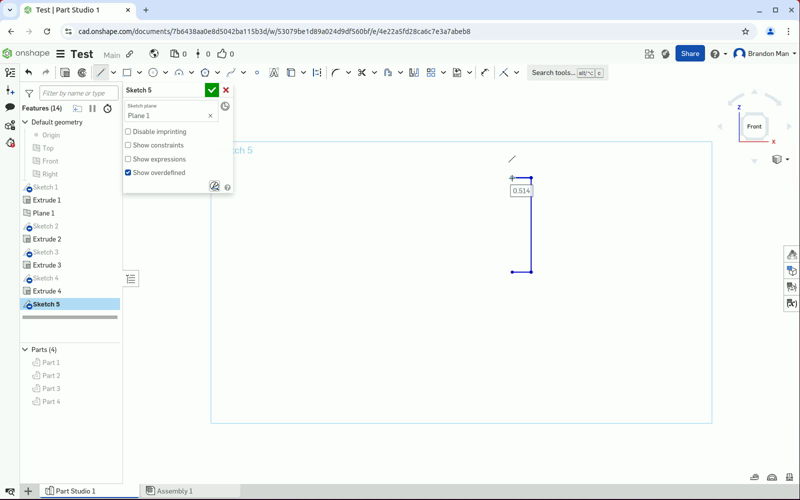
scroll(-6)
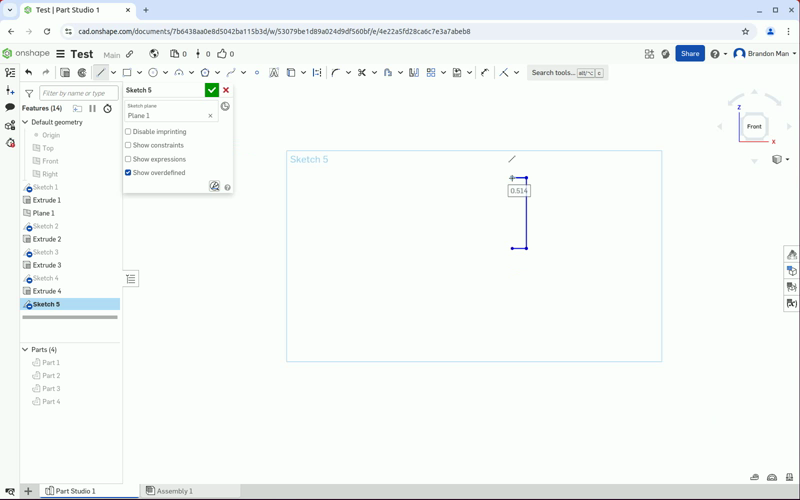
scroll(-6)
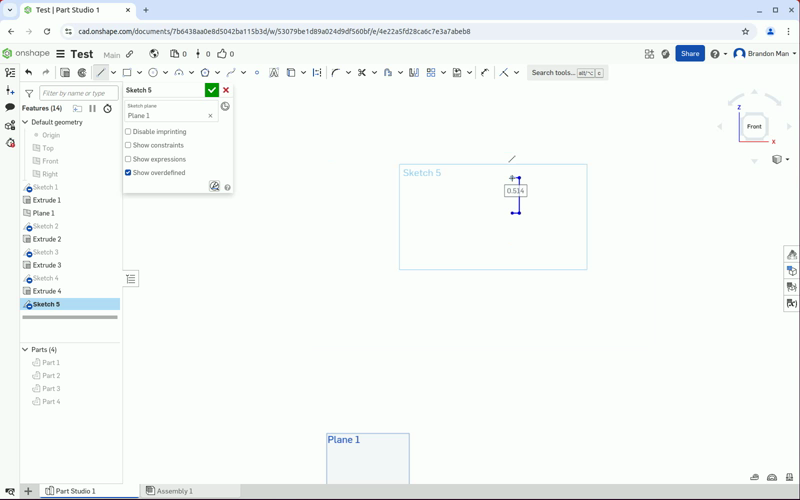
scroll(-6)
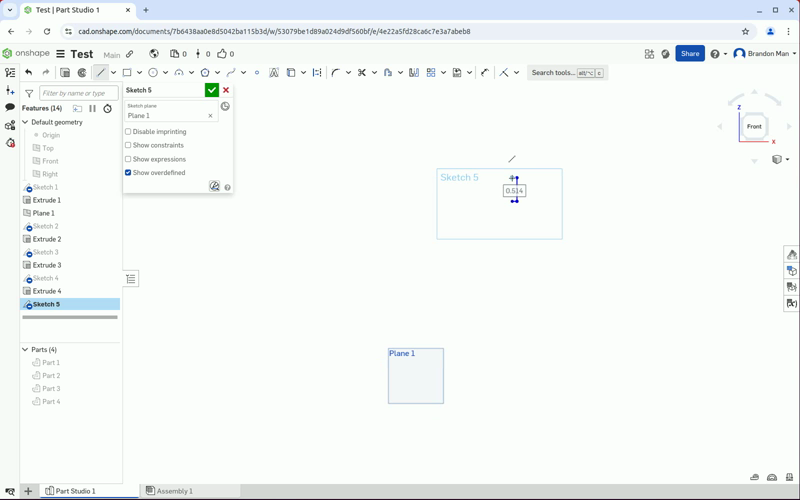
scroll(-6)
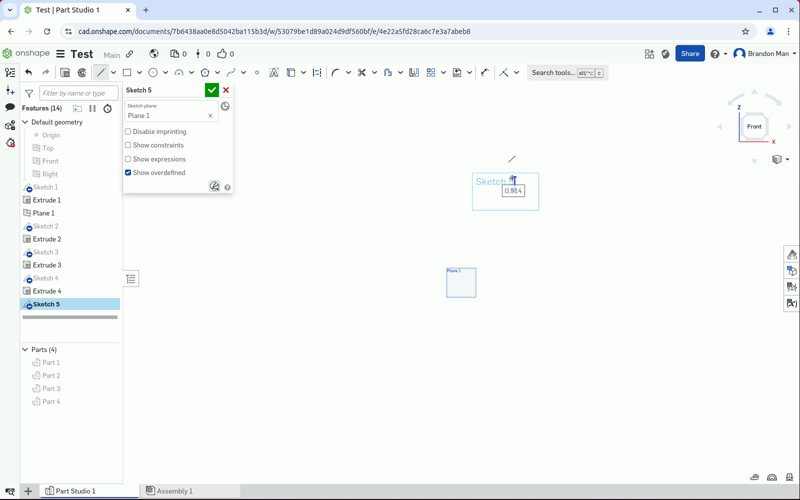
key_up(shift)
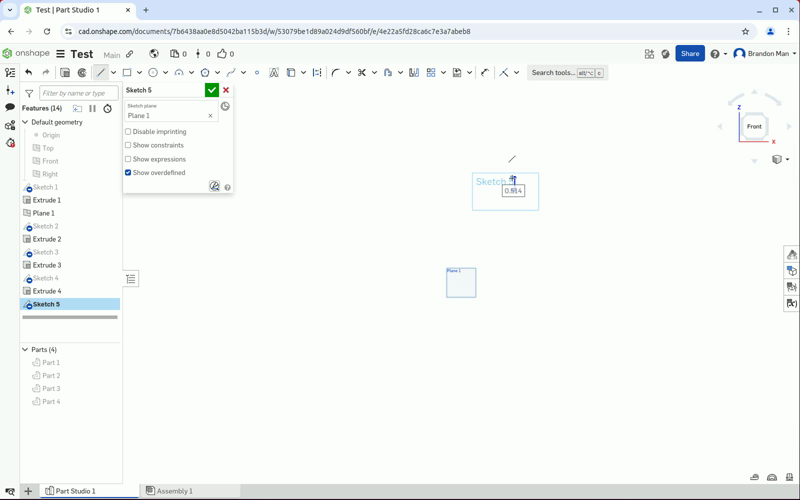
mouse_move(542, 177)
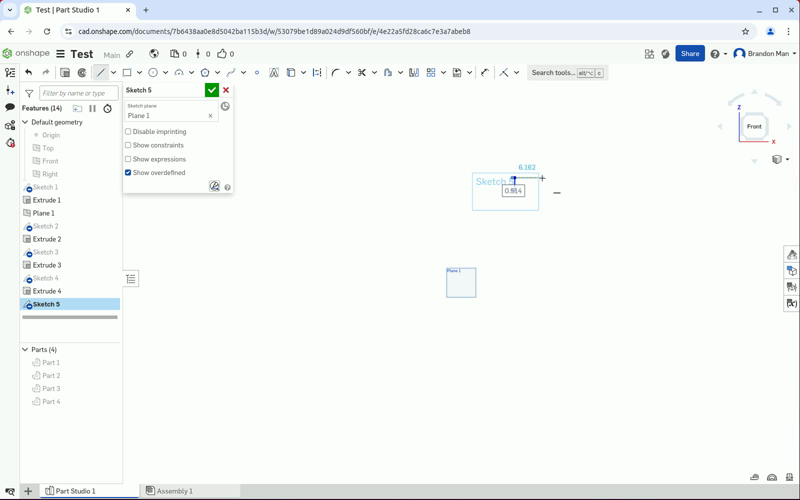
key_down(shift)
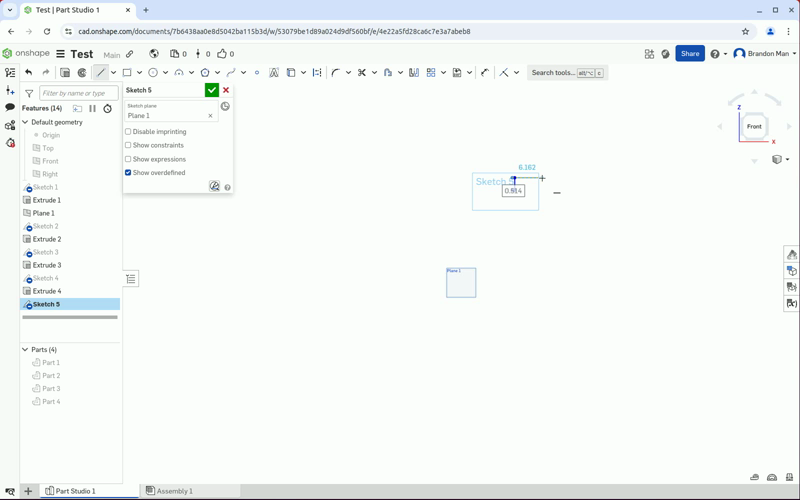
mouse_move(512, 190)
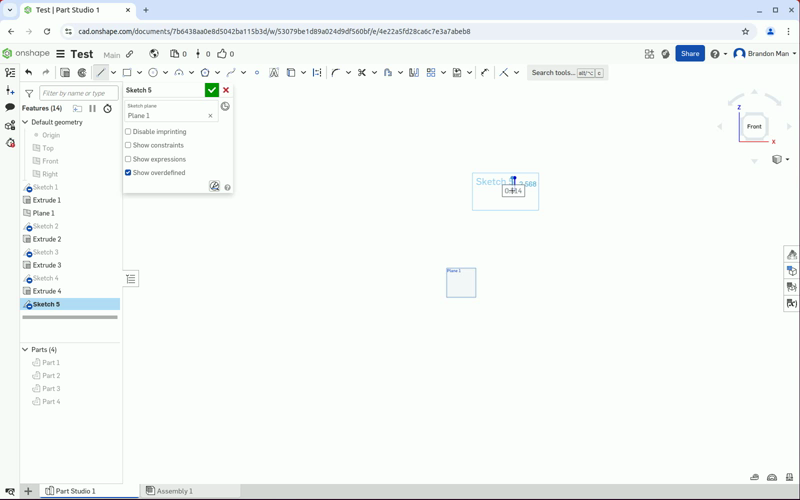
scroll(6)
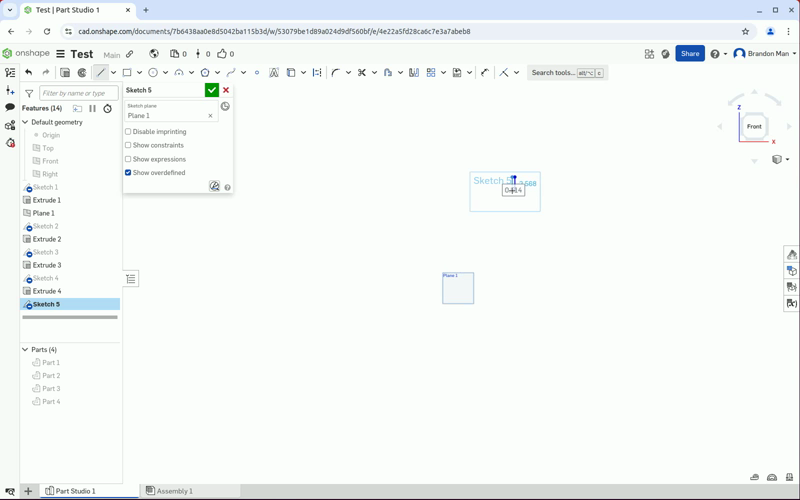
scroll(6)
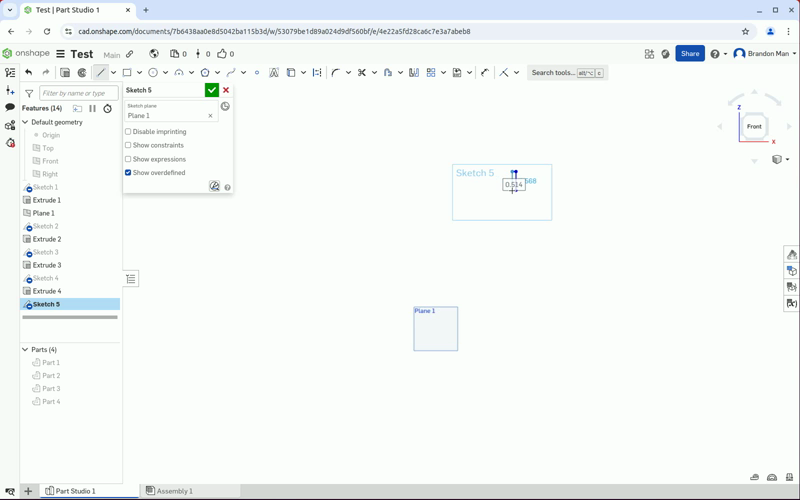
scroll(6)
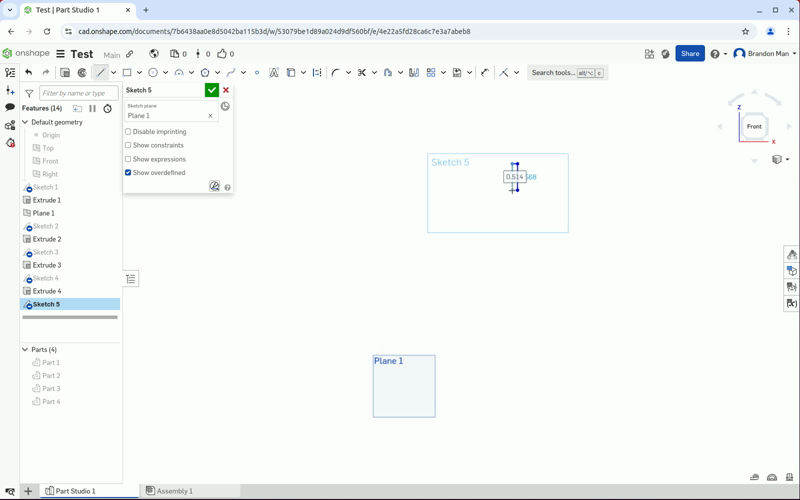
scroll(6)
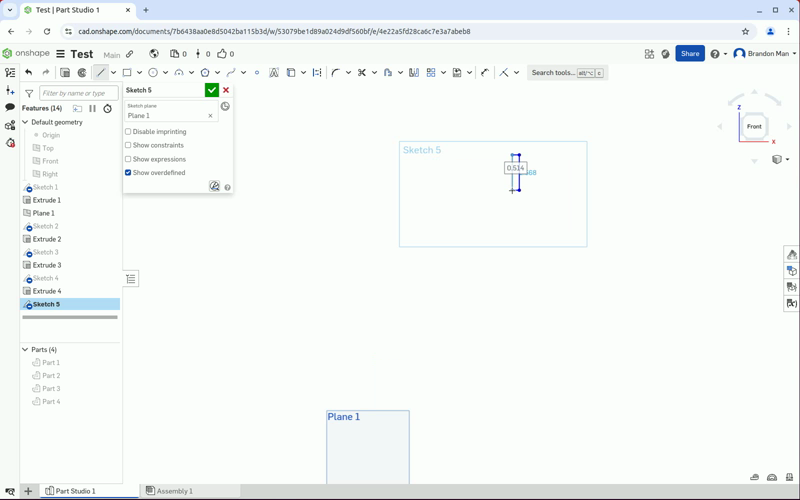
scroll(6)
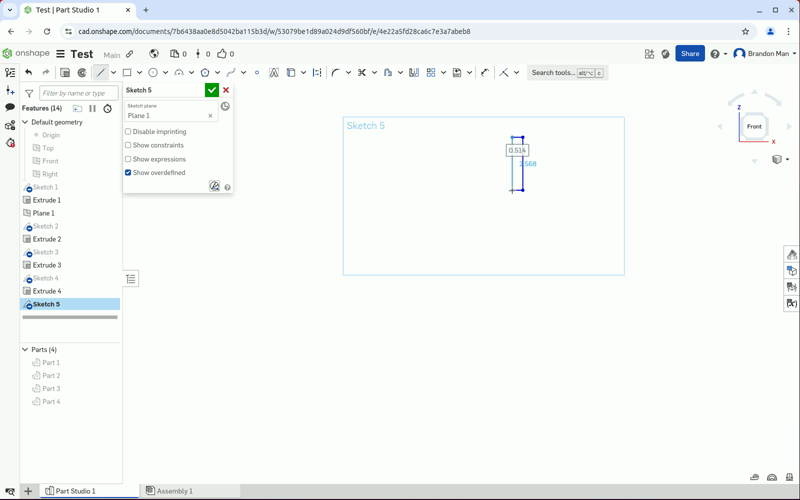
scroll(6)
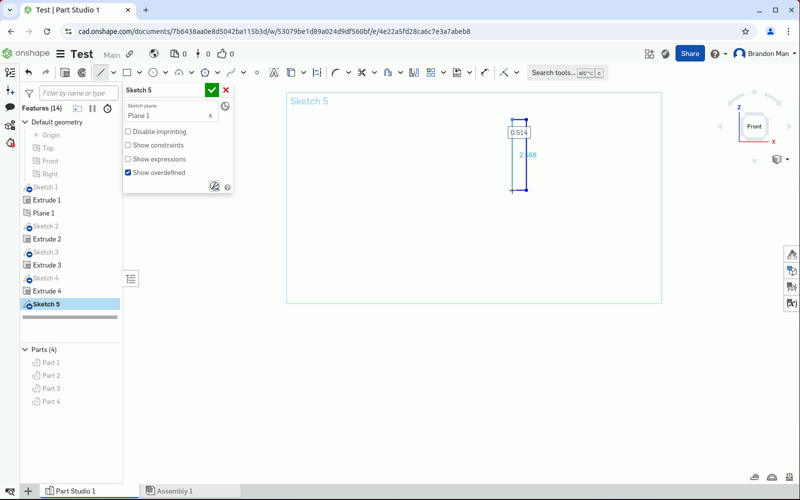
scroll(6)
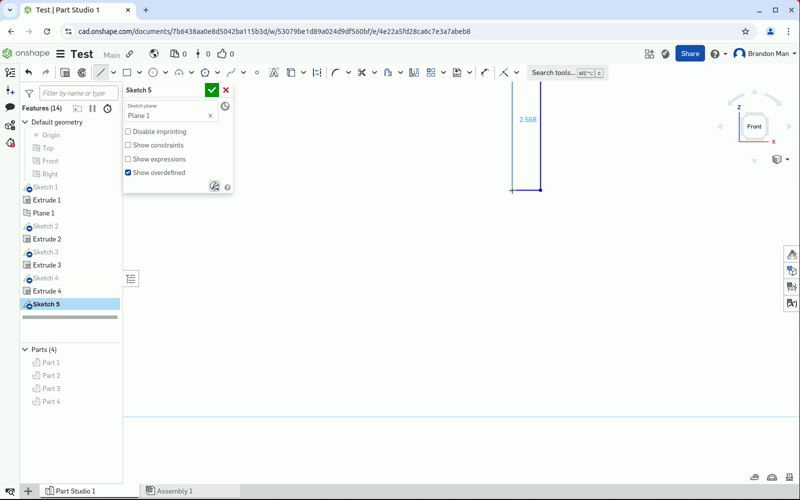
key_up(shift)
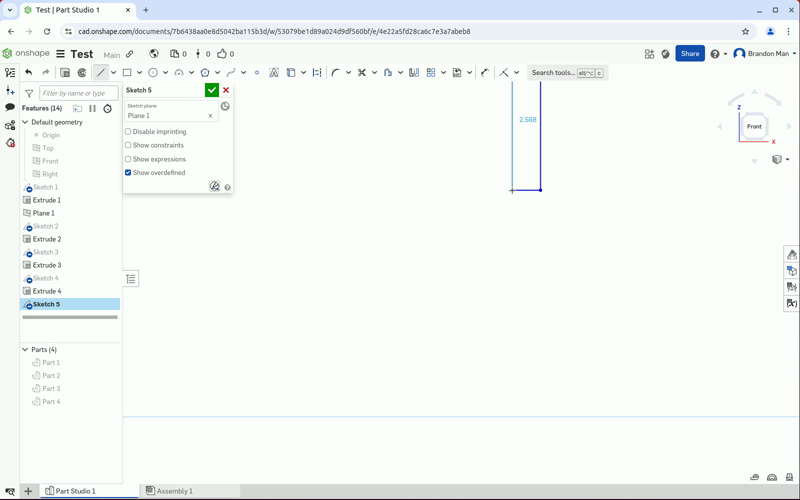
click(512, 190)
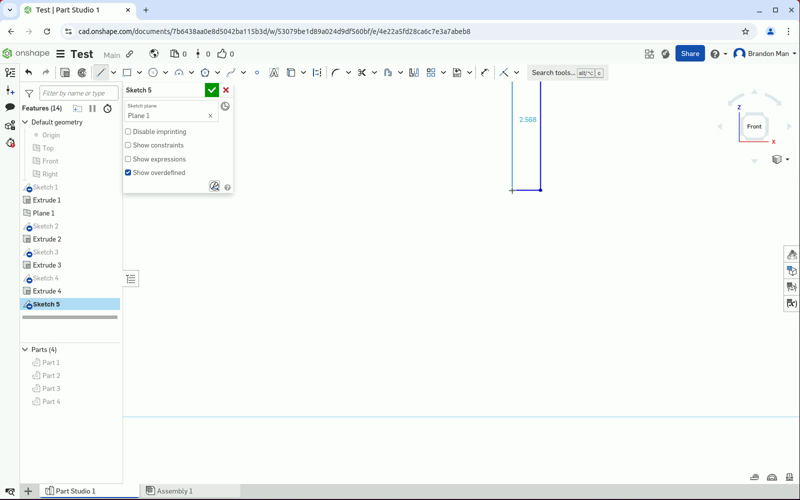
scroll(-6)
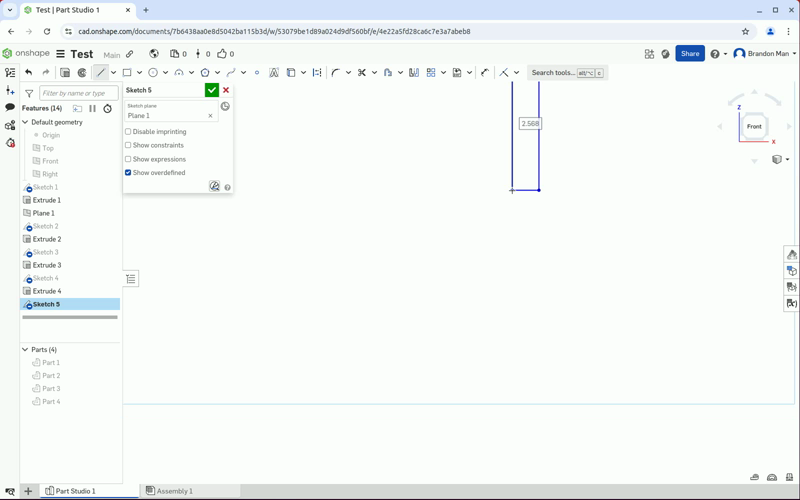
scroll(-6)
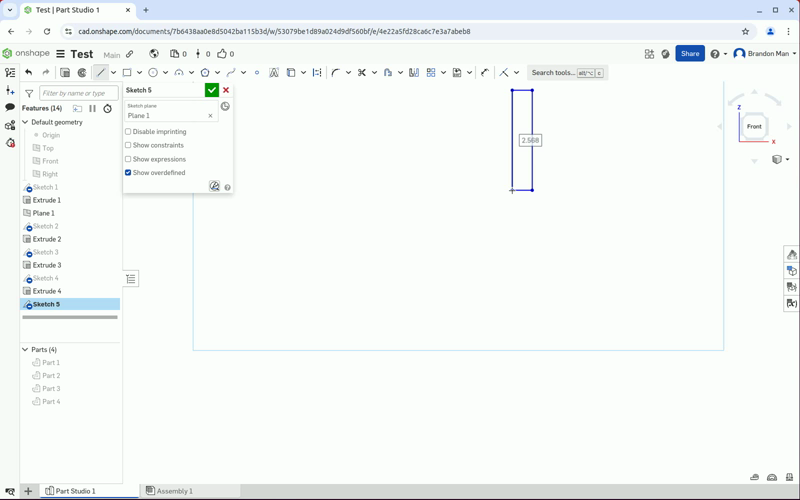
scroll(-6)
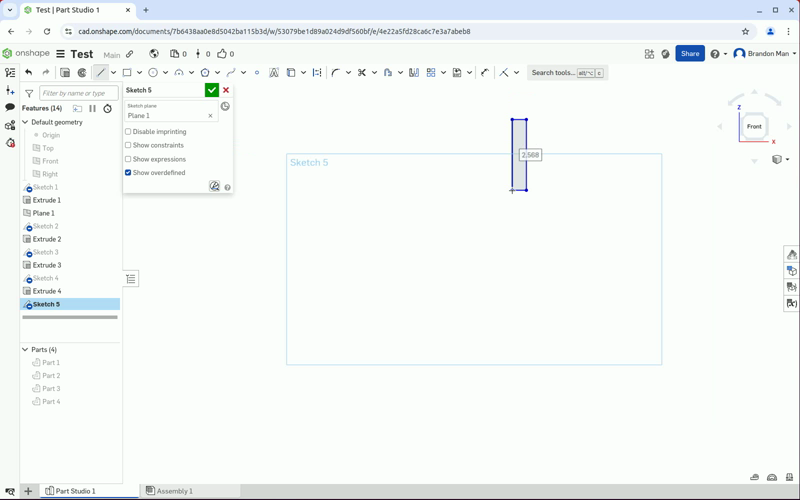
scroll(-6)
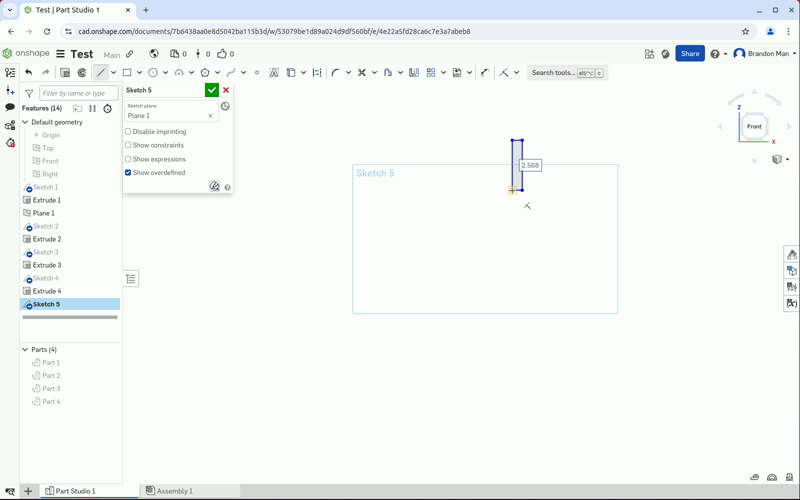
scroll(-6)
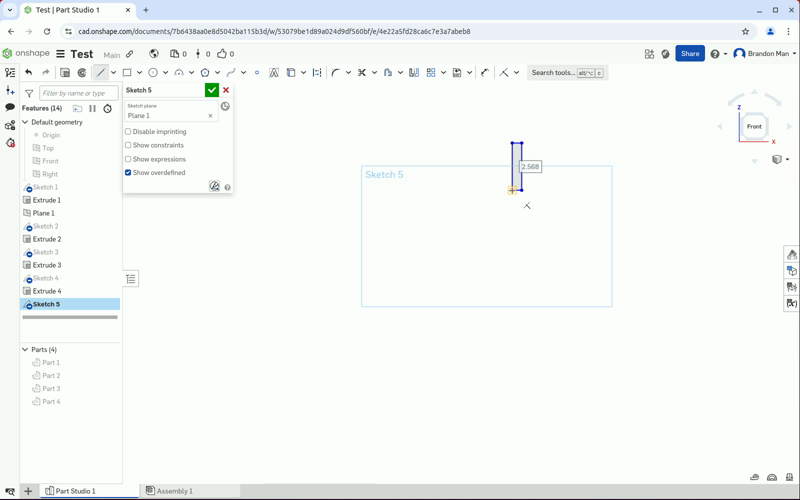
scroll(-6)
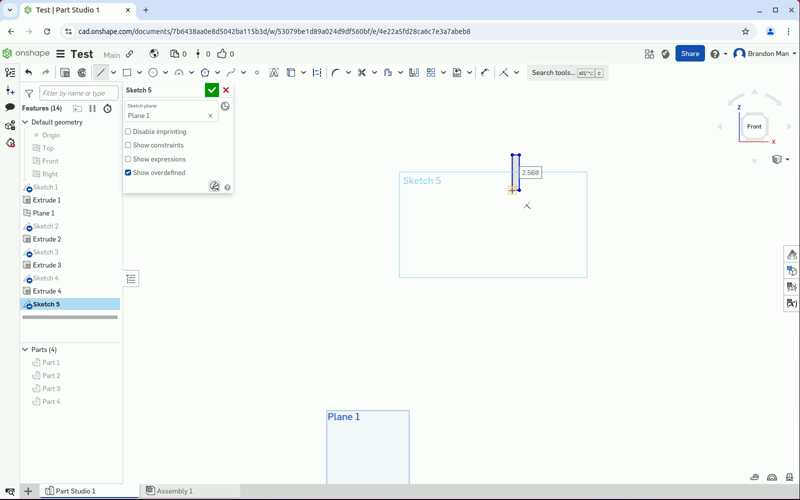
scroll(-6)
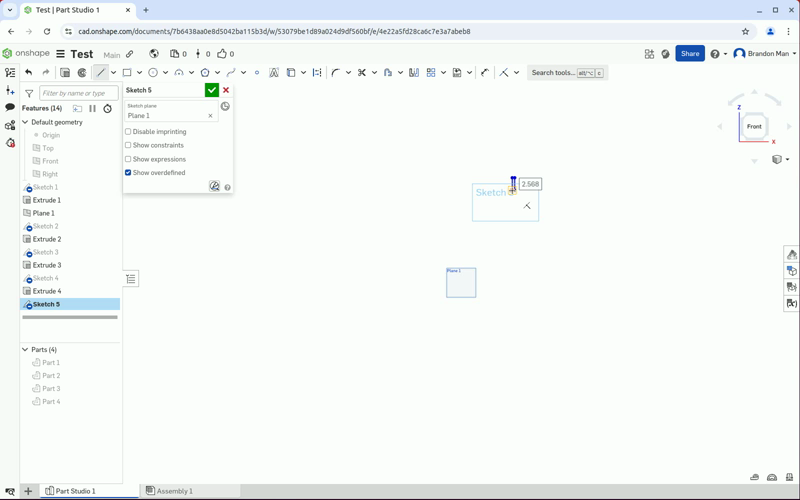
key(esc)
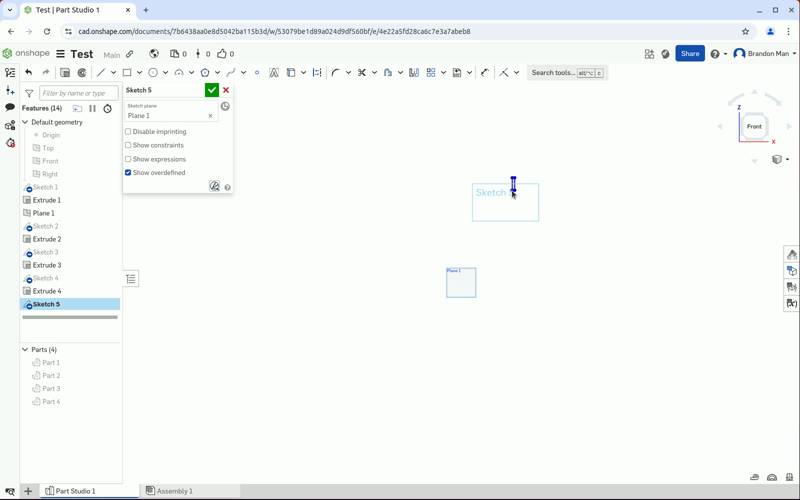
mouse_move(513, 180)
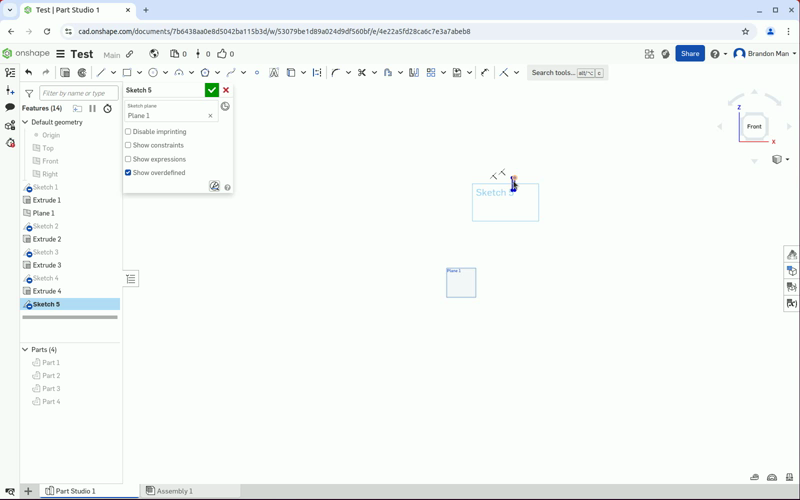
scroll(6)
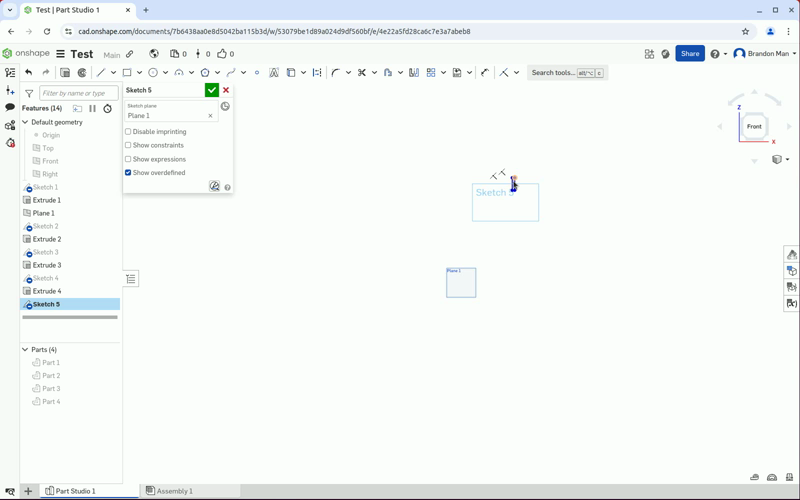
scroll(6)
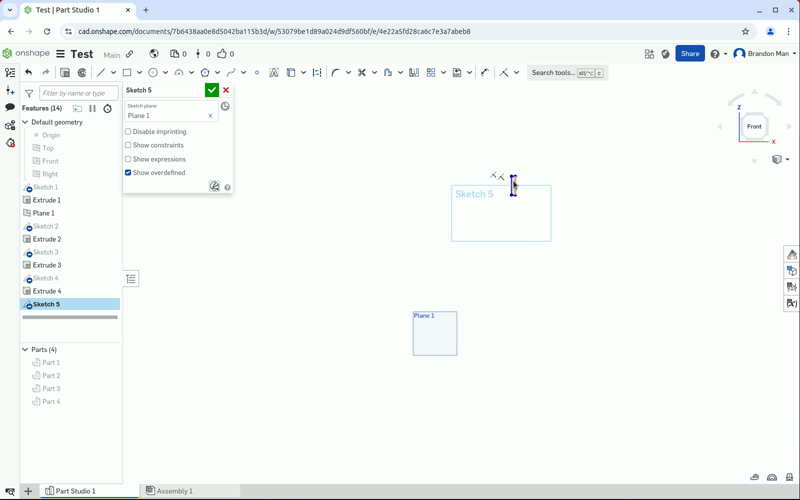
scroll(6)
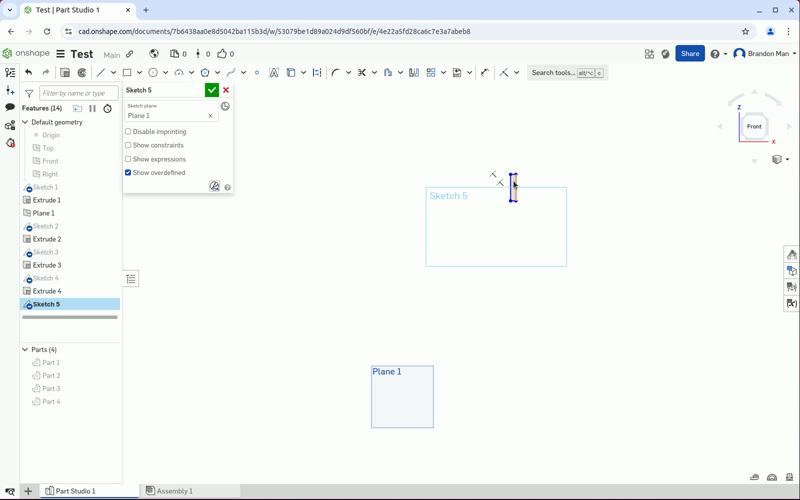
scroll(6)
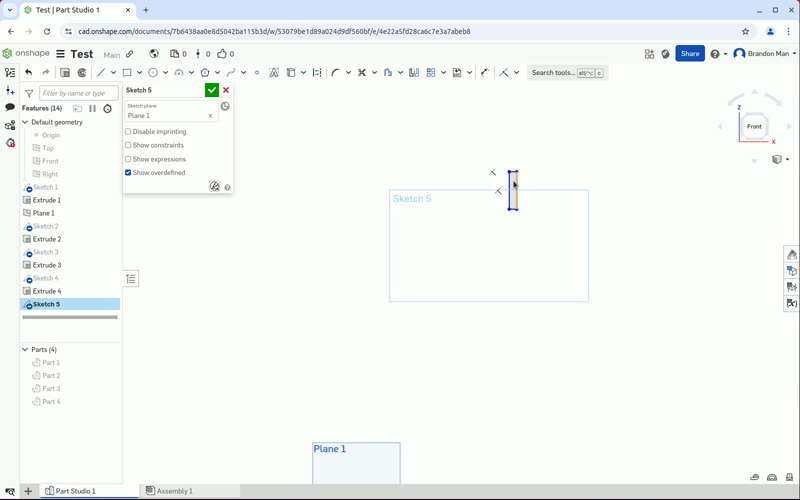
scroll(6)
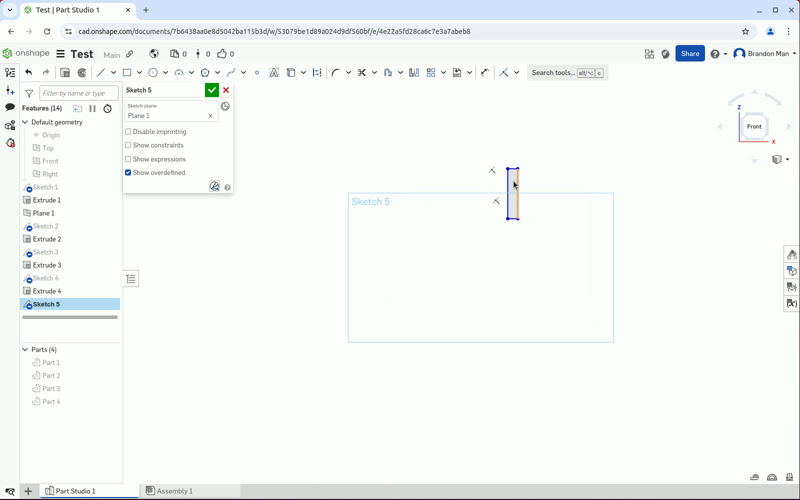
scroll(6)
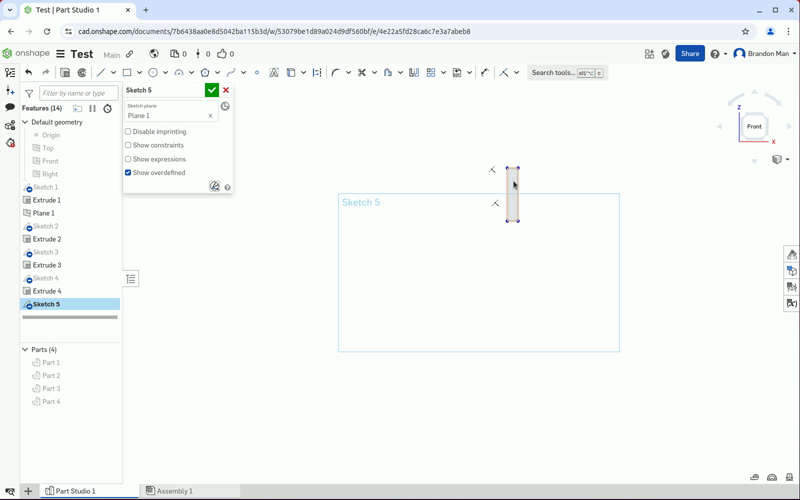
scroll(6)
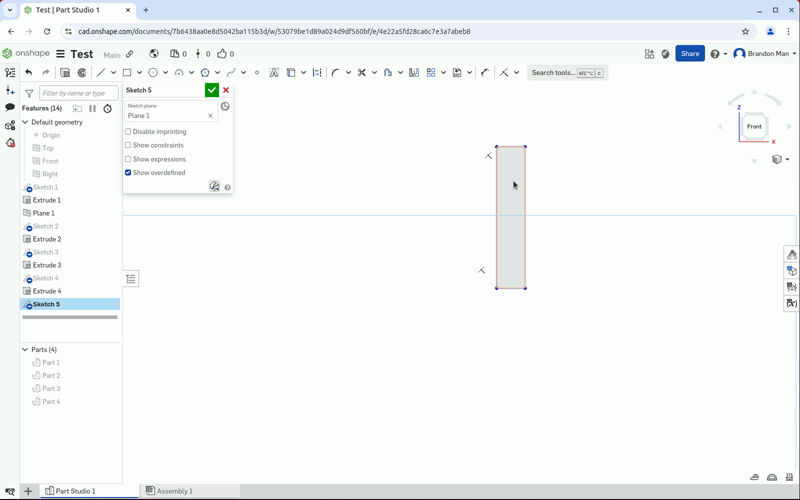
click(513, 180)
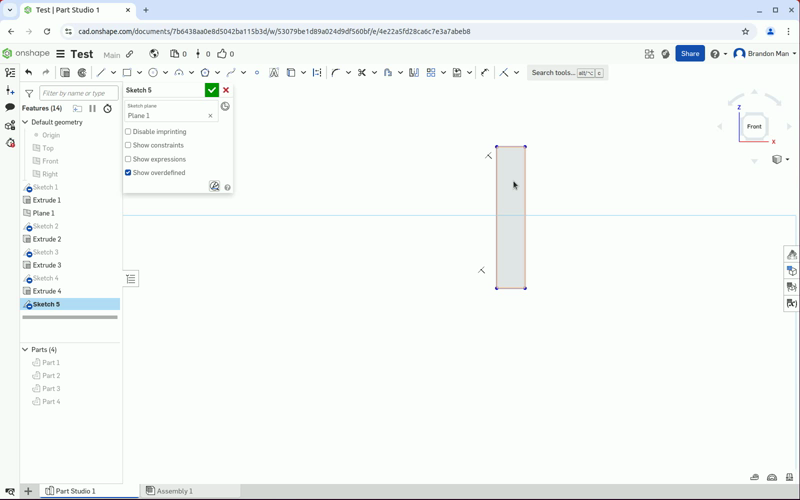
scroll(-6)
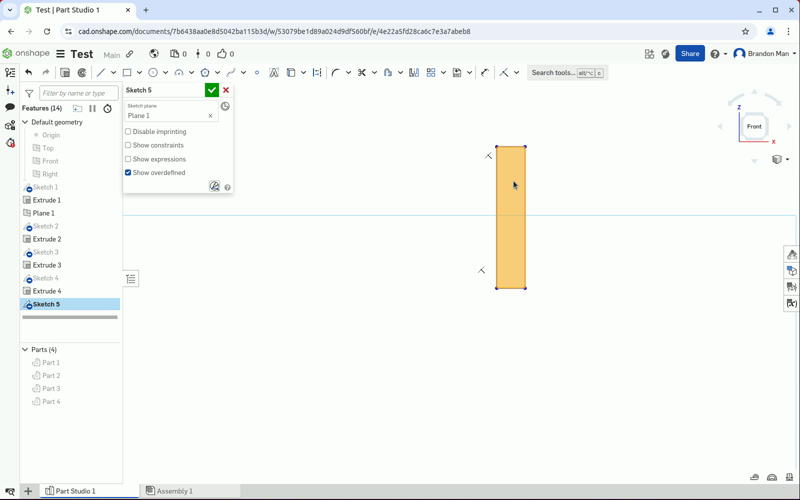
scroll(-6)
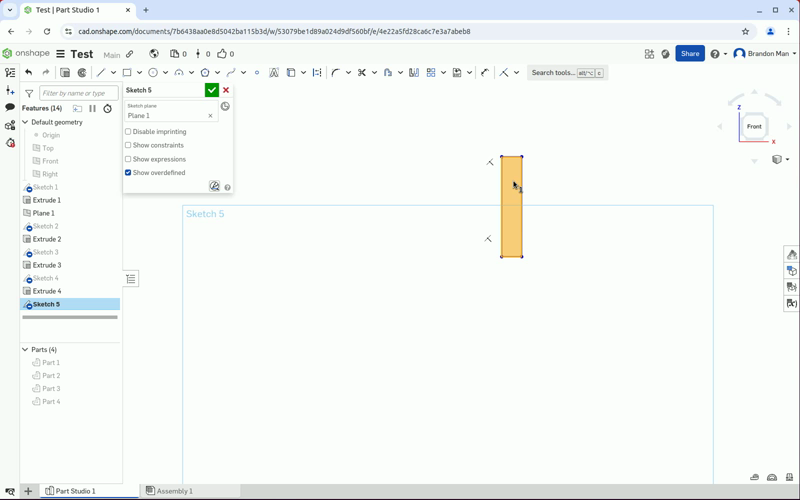
scroll(-6)
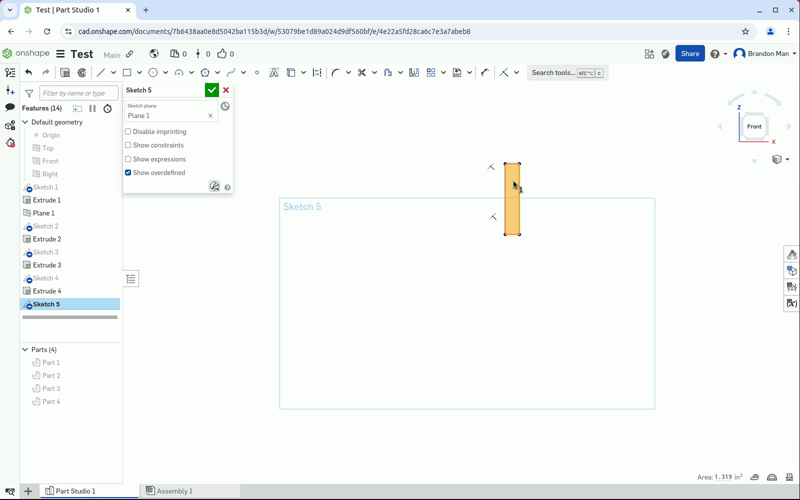
scroll(-6)
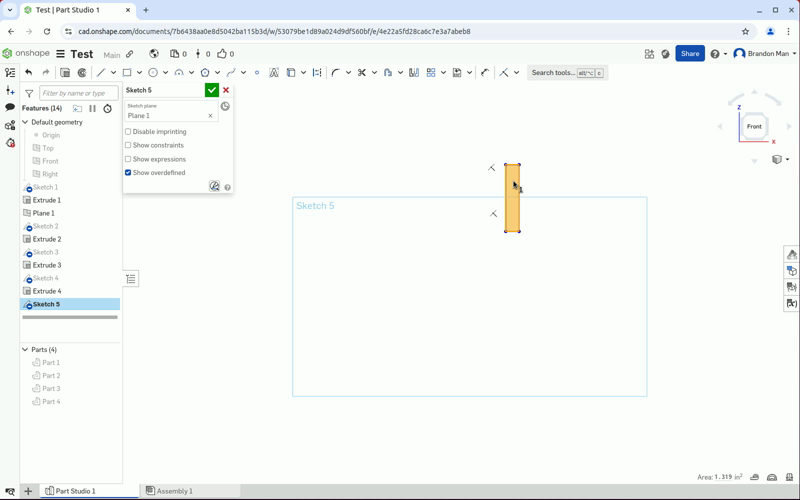
scroll(-6)
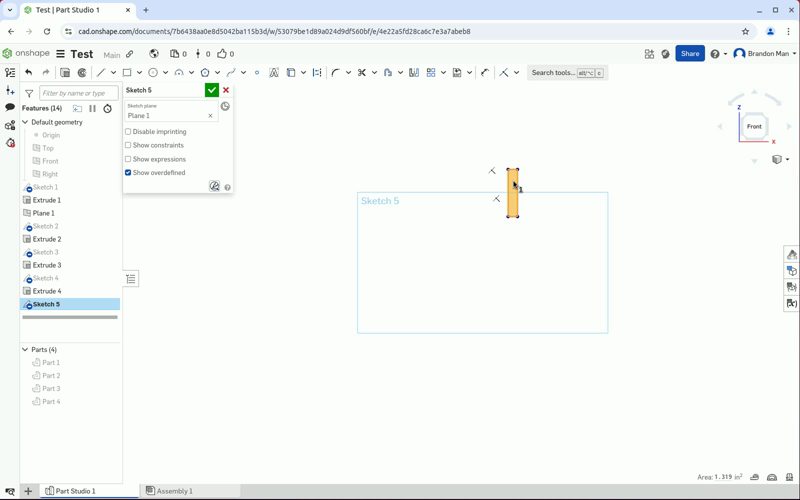
scroll(-6)
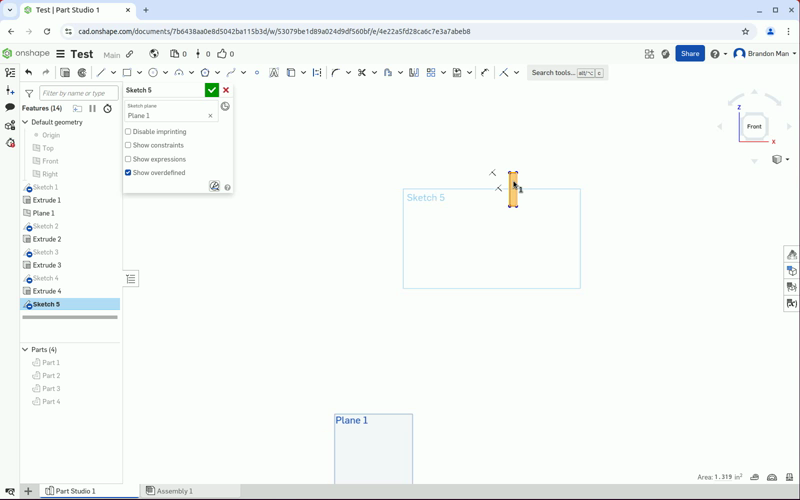
scroll(-6)
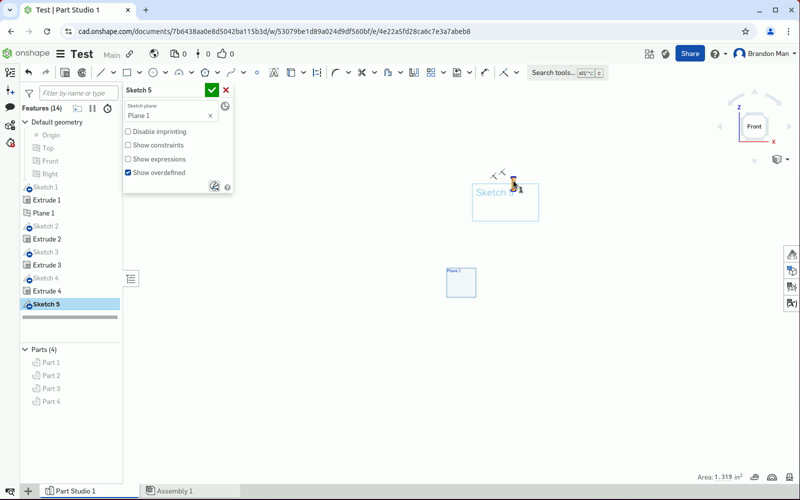
mouse_move(73, 352)
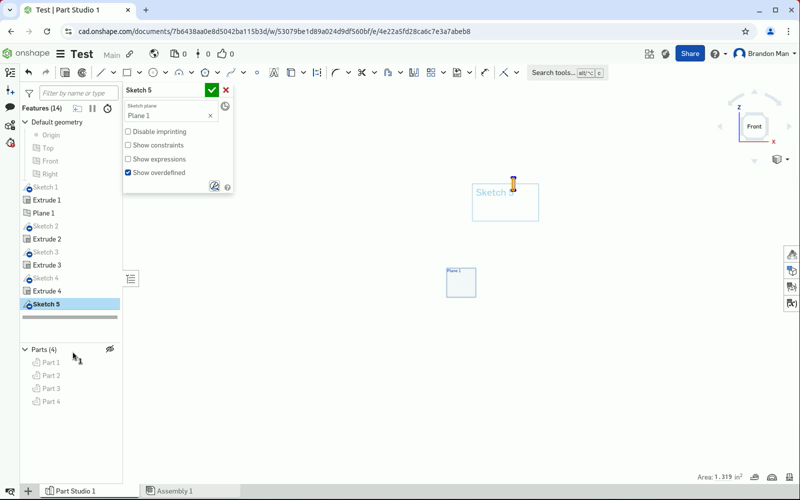
key(shift+y)
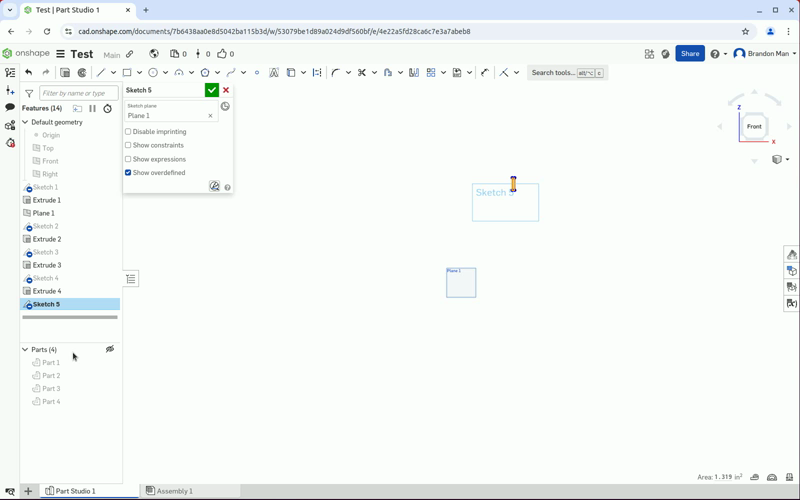
key(shift+e)
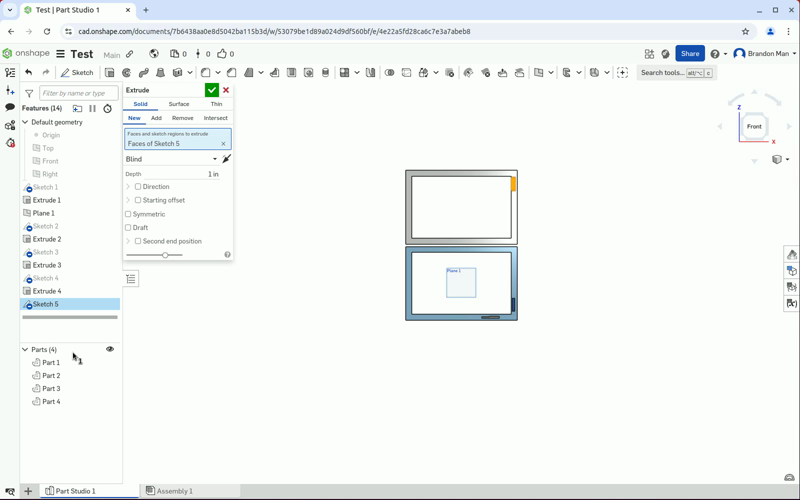
mouse_move(143, 106)
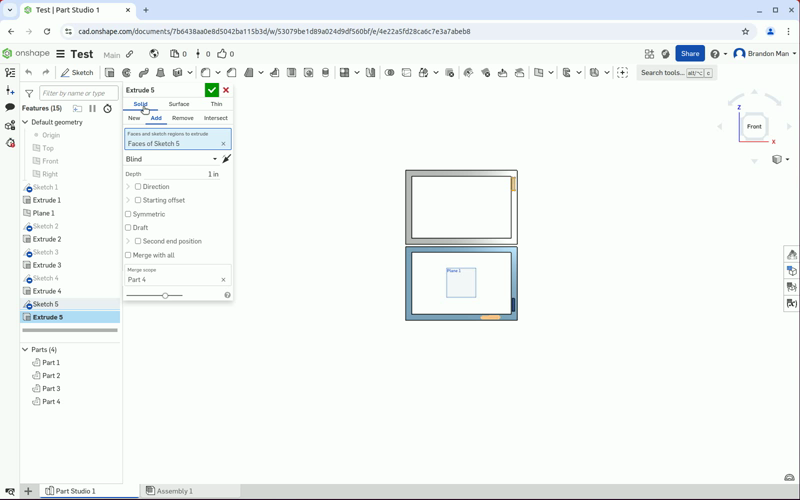
click(143, 106)
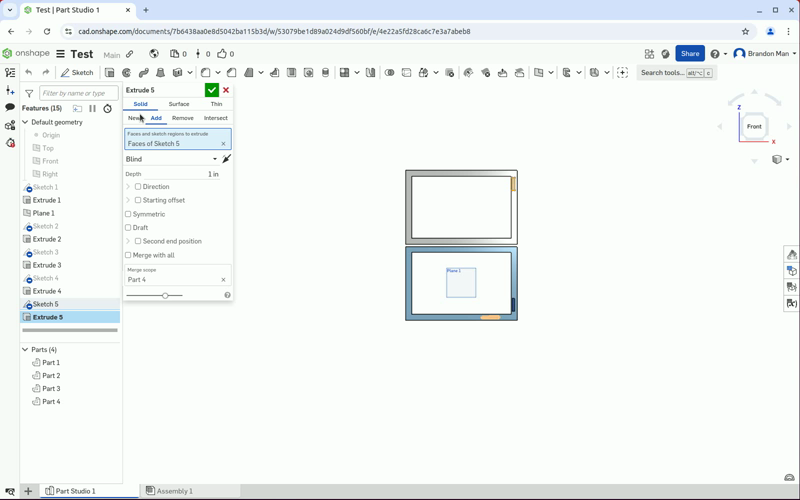
mouse_move(137, 120)
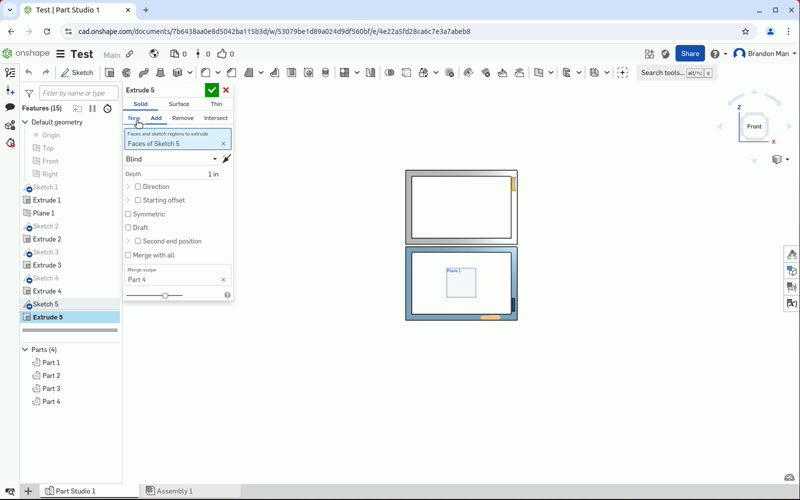
click(137, 120)
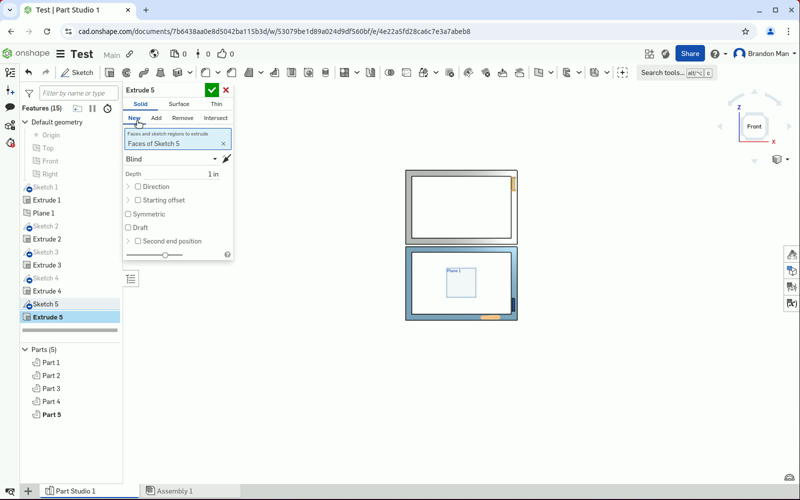
key(tab, 4)
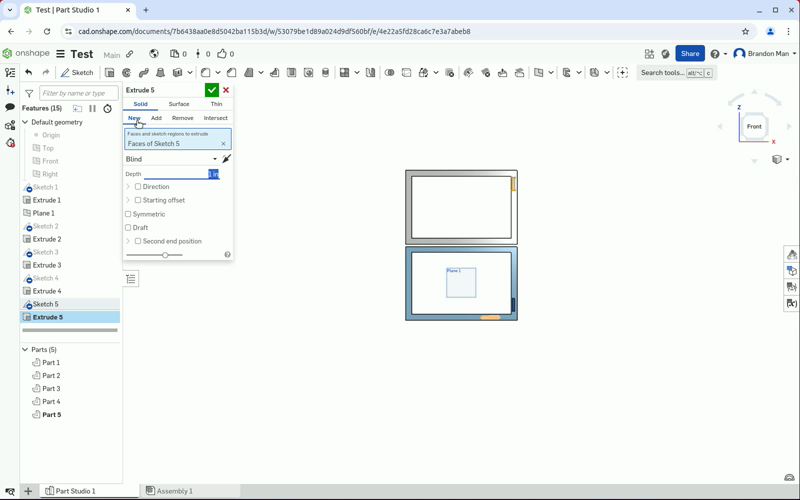
text(0.722)
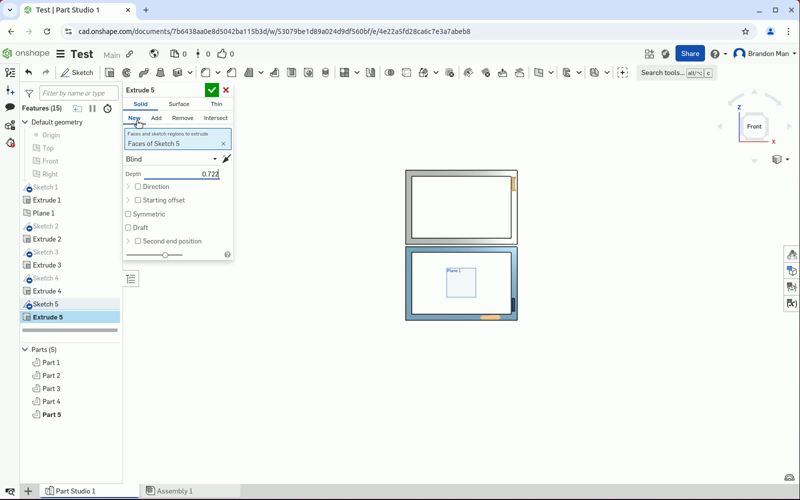
key(enter)
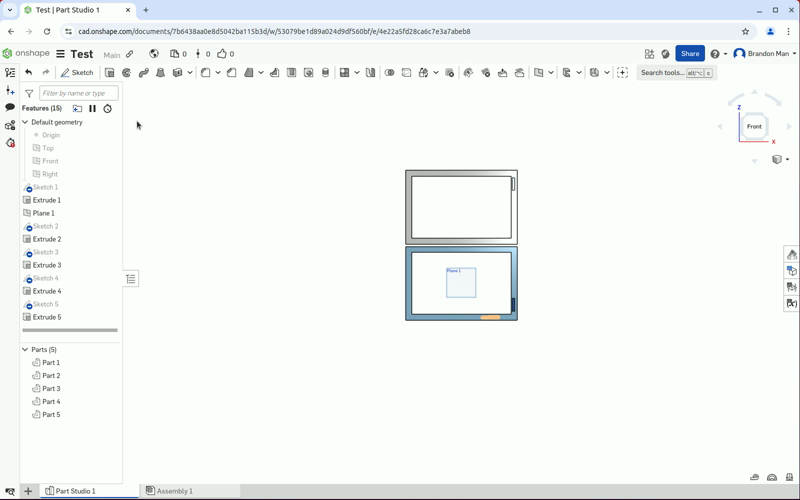
key(shift+h)
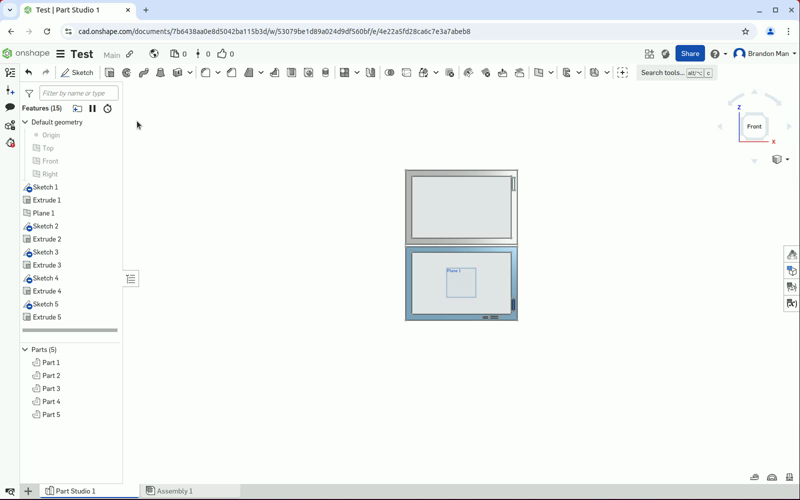
key(shift+h)
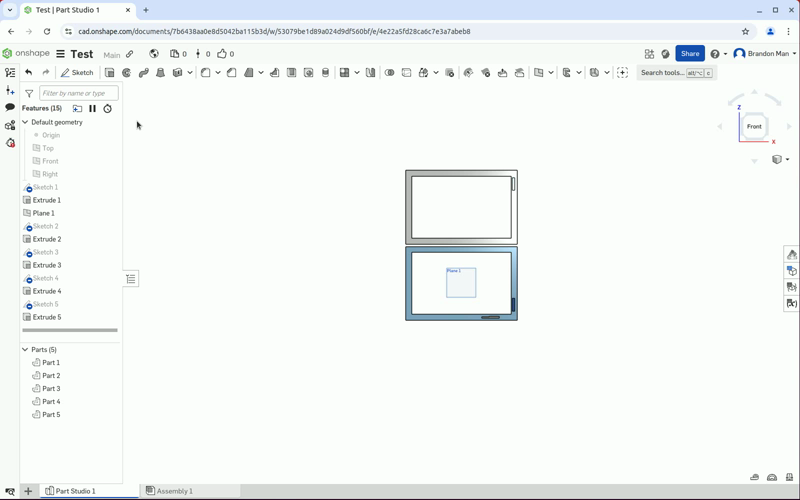
mouse_move(73, 189)
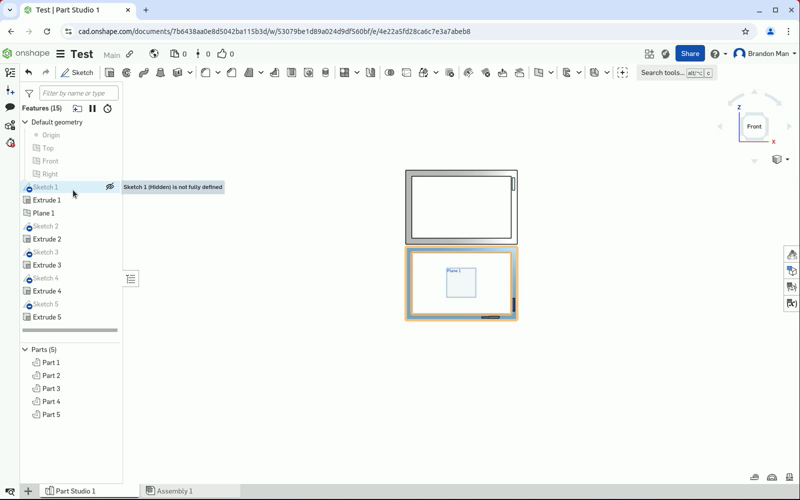
click(73, 189)
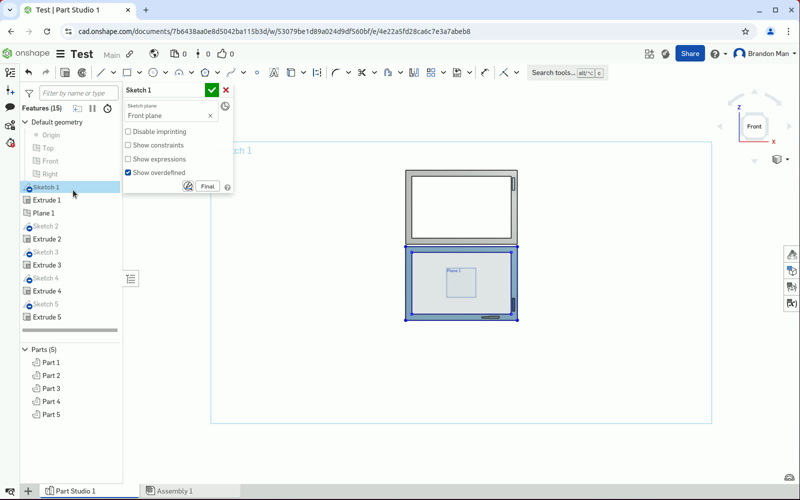
mouse_move(229, 92)
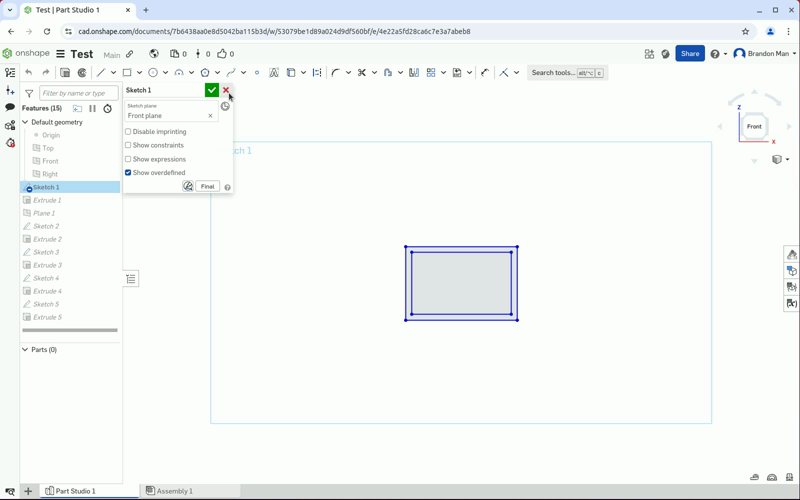
click(229, 92)
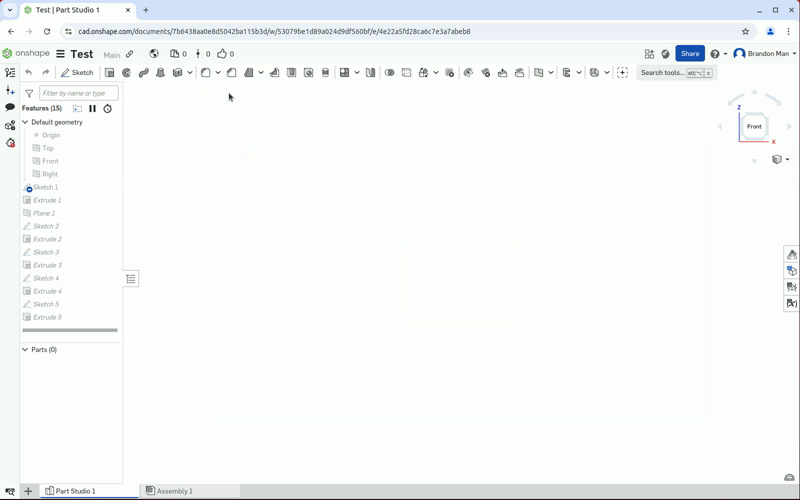
key(shift+s)
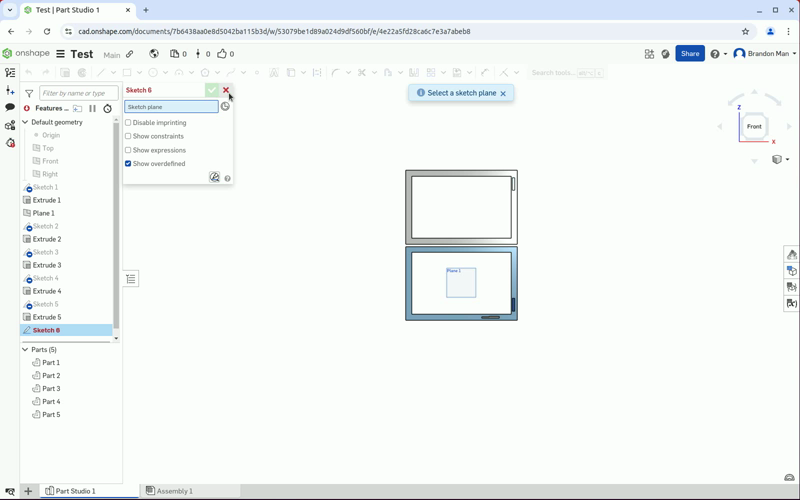
mouse_move(69, 215)
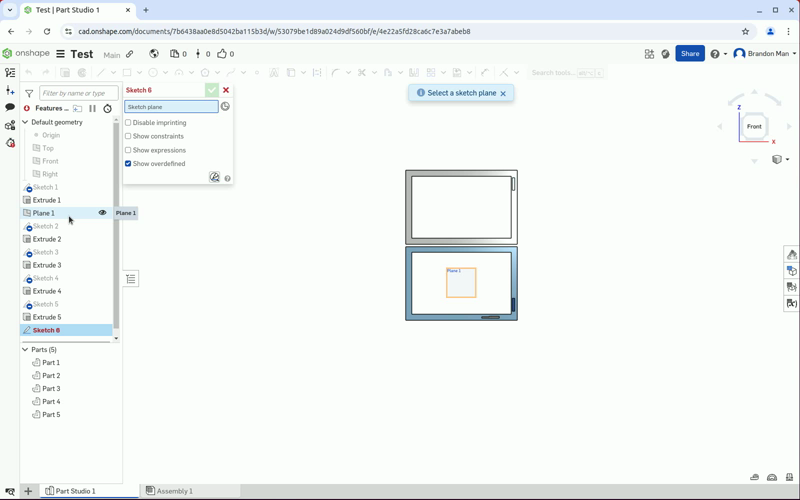
click(69, 215)
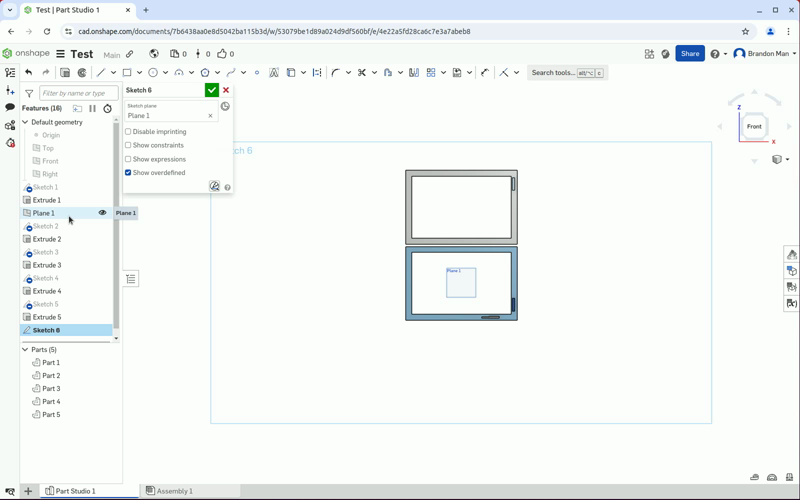
mouse_move(73, 352)
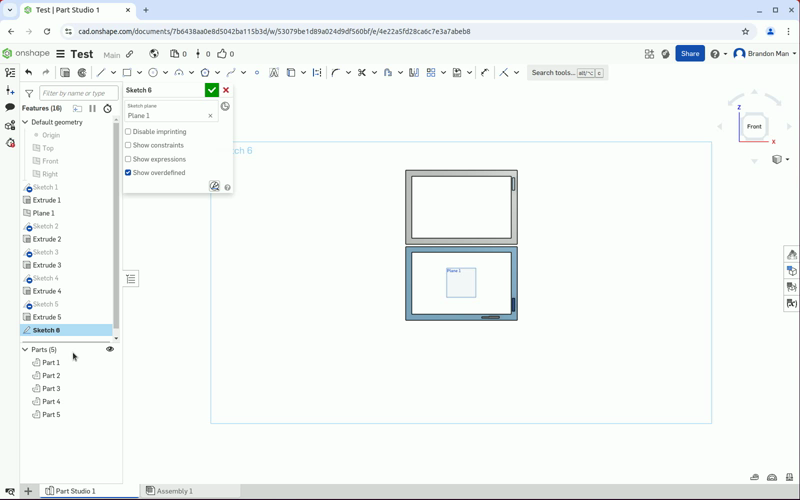
key(y)
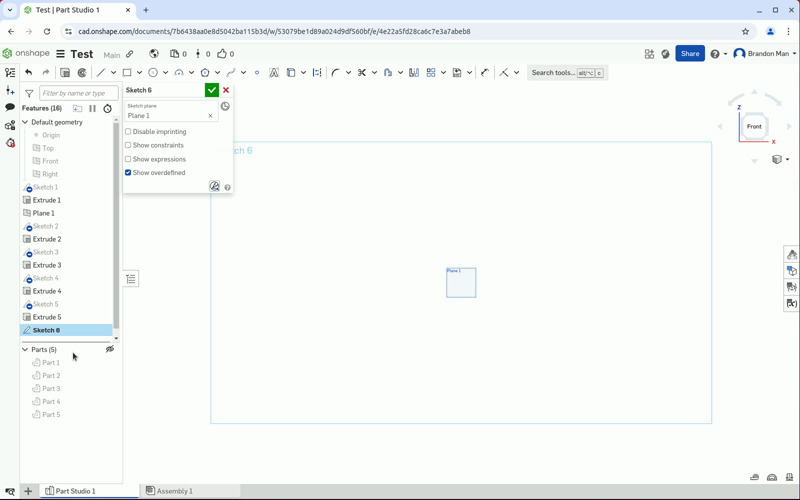
key(l)
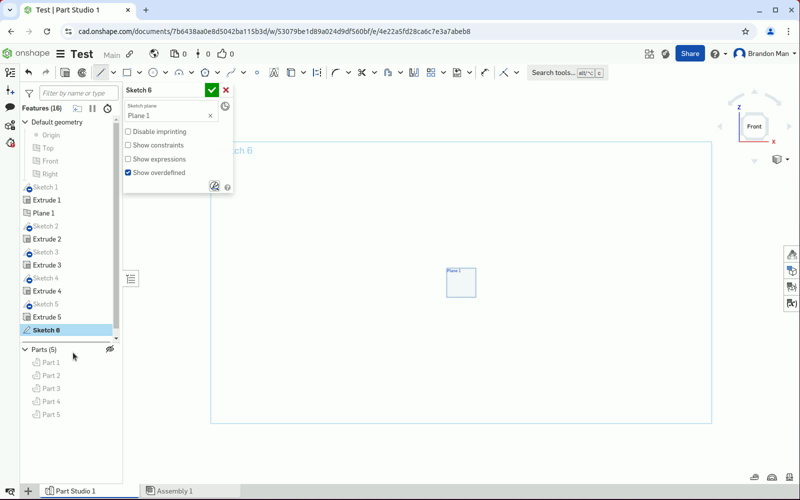
key_down(shift)
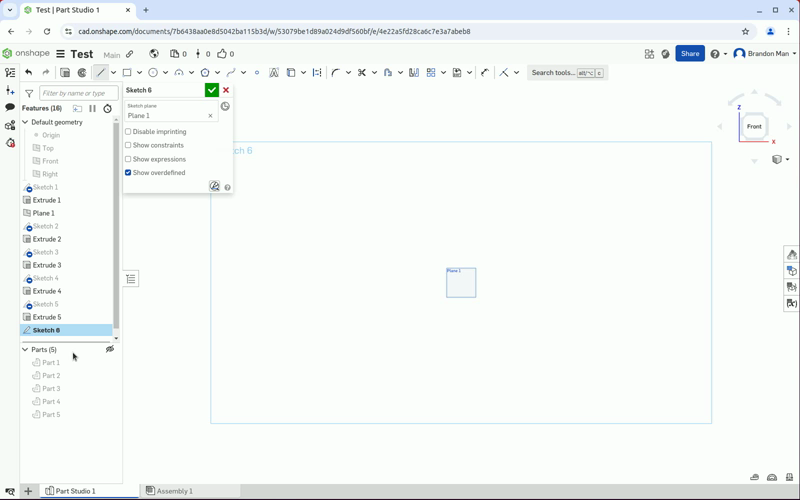
mouse_move(481, 174)
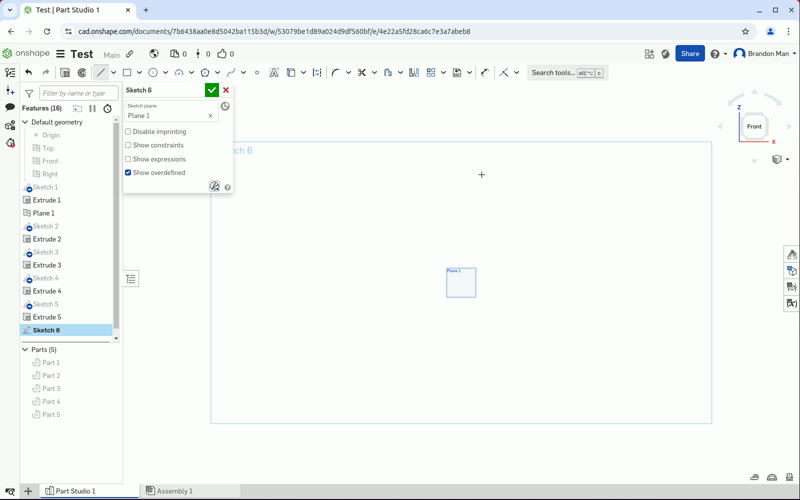
click(481, 174)
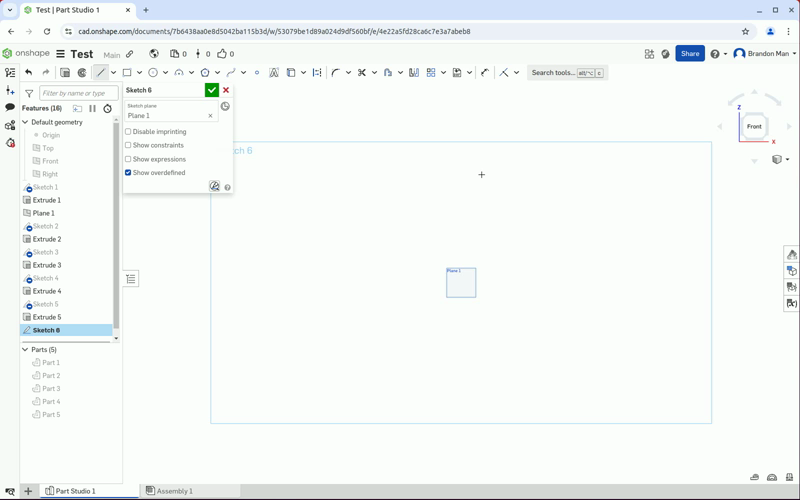
key_up(shift)
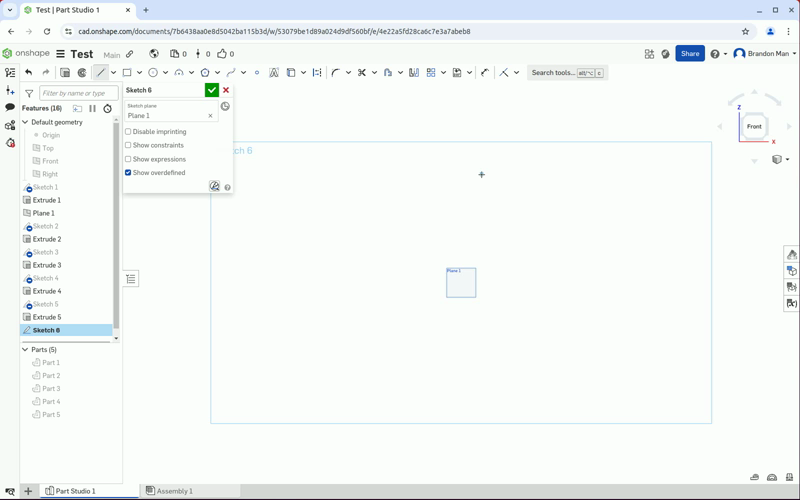
key_down(shift)
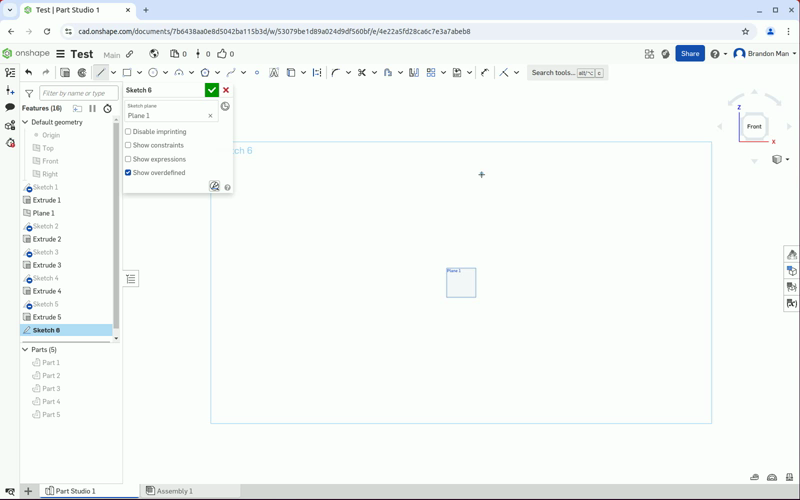
mouse_move(511, 174)
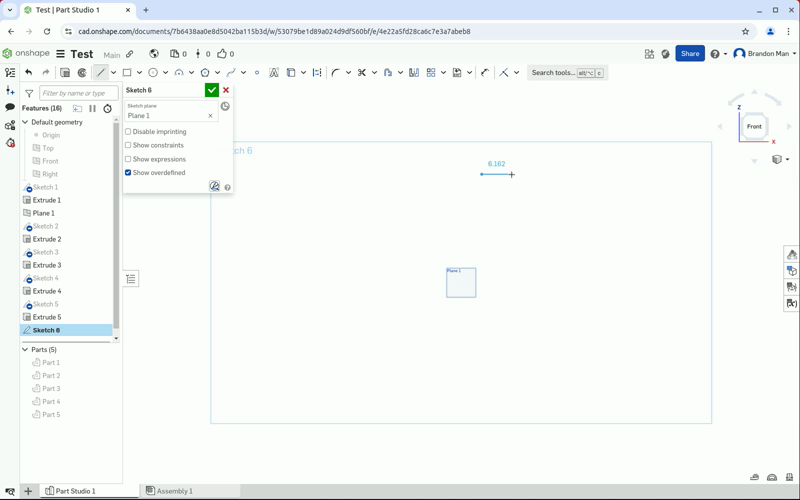
mouse_move(489, 174)
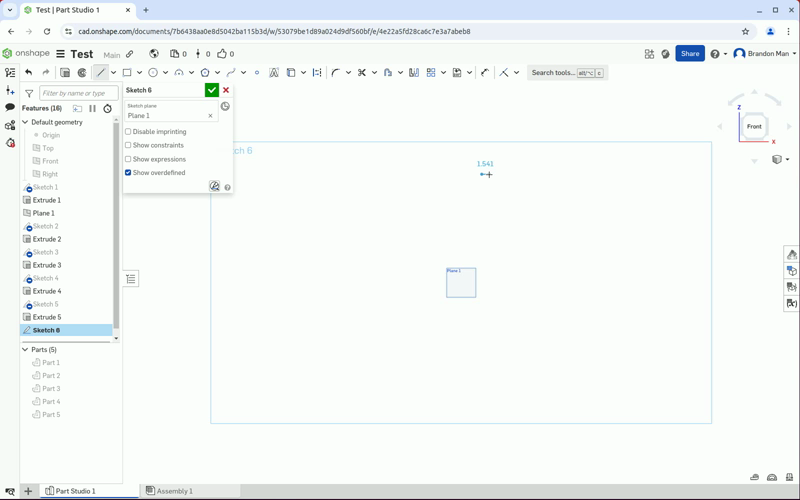
scroll(6)
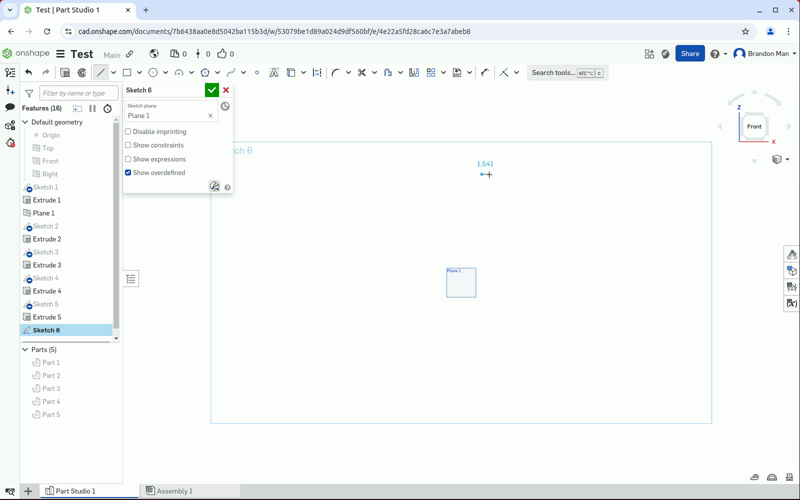
scroll(6)
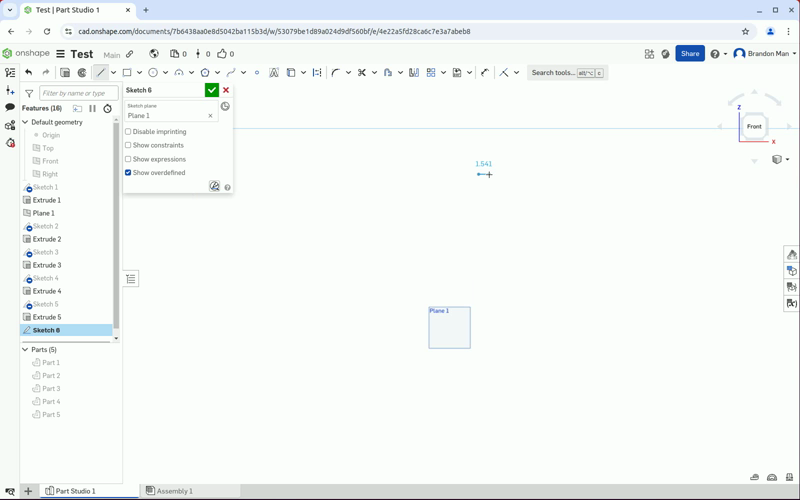
scroll(6)
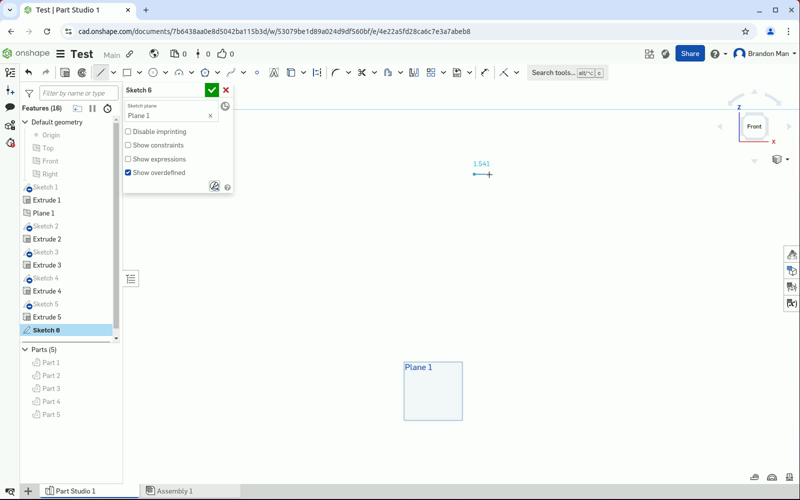
scroll(6)
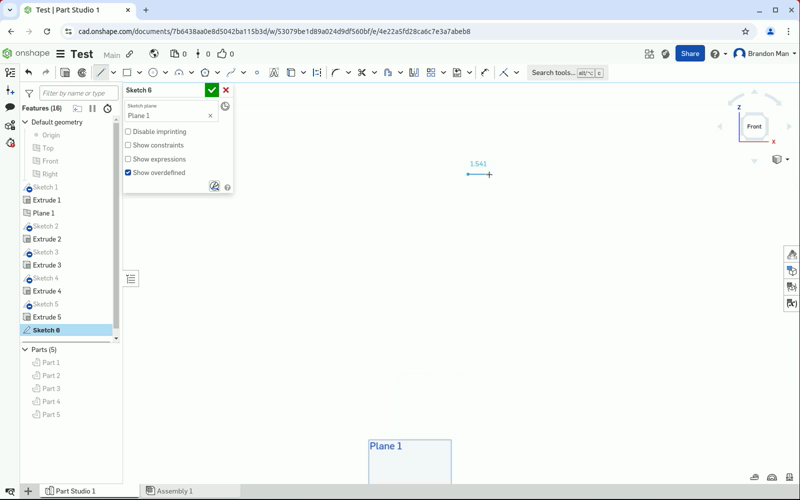
scroll(6)
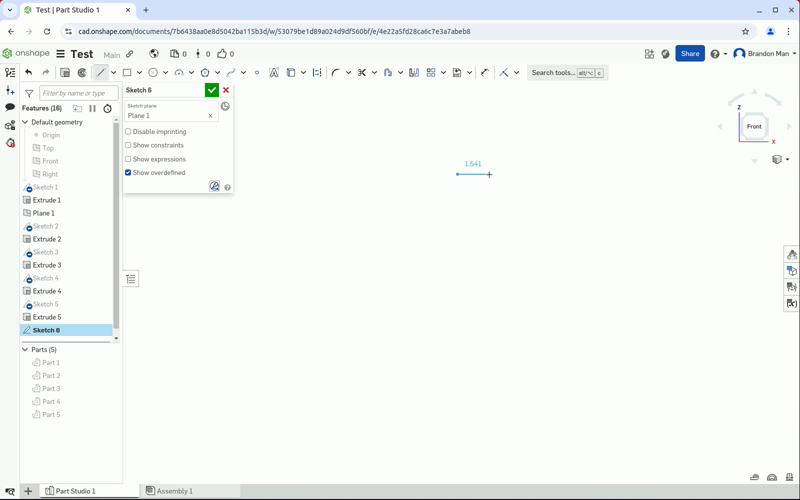
scroll(6)
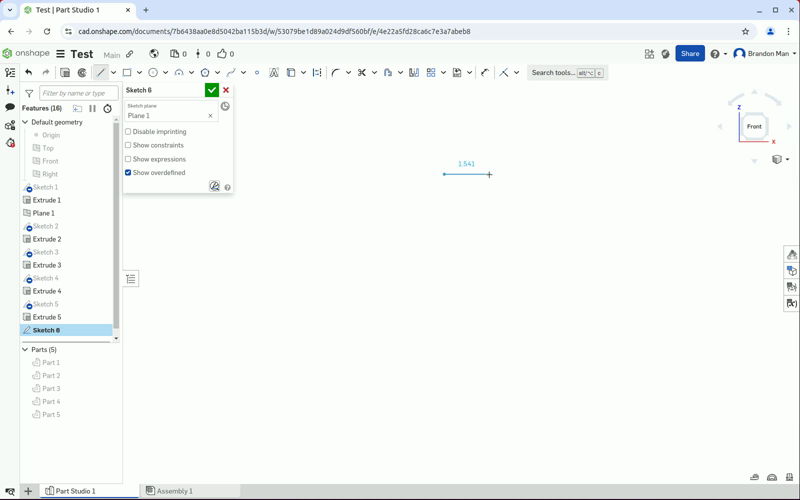
scroll(6)
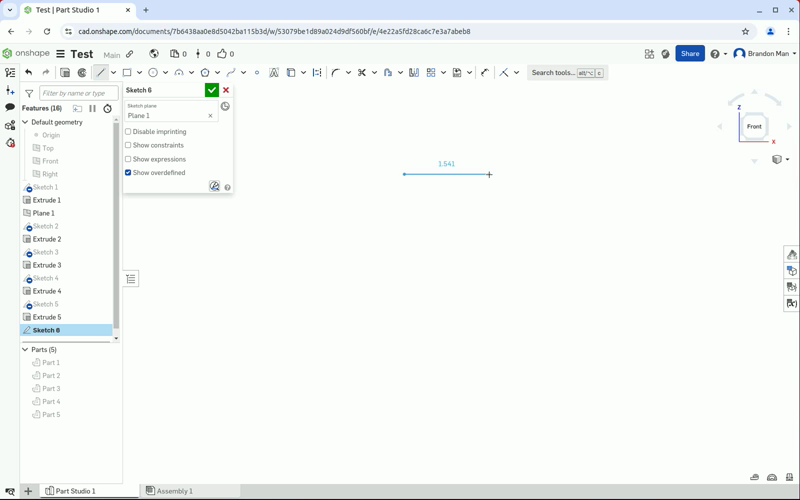
click(489, 174)
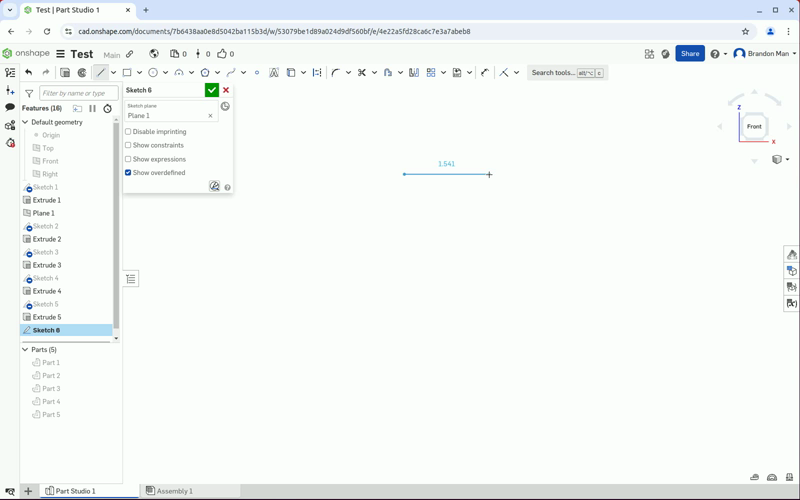
scroll(-6)
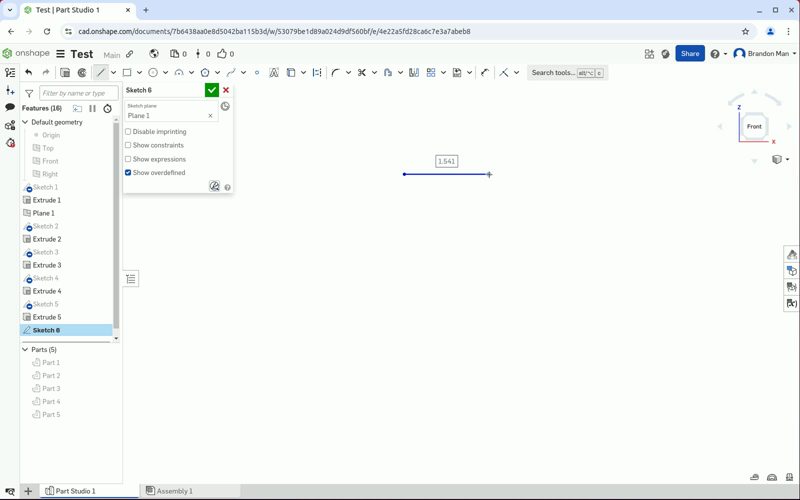
scroll(-6)
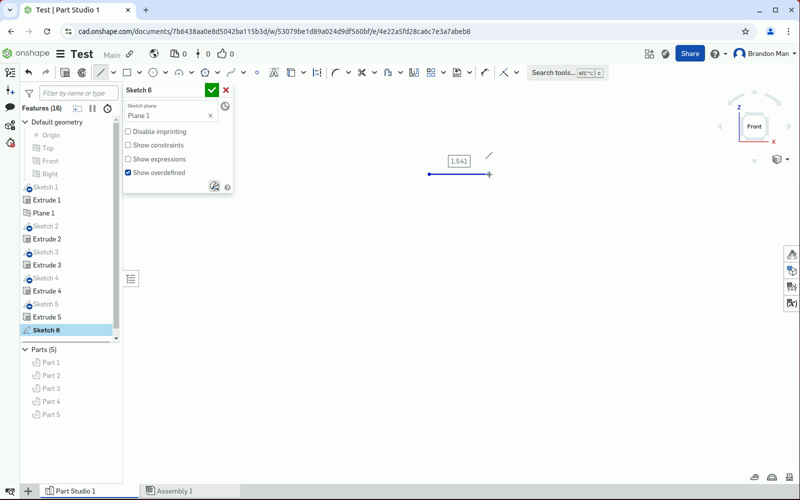
scroll(-6)
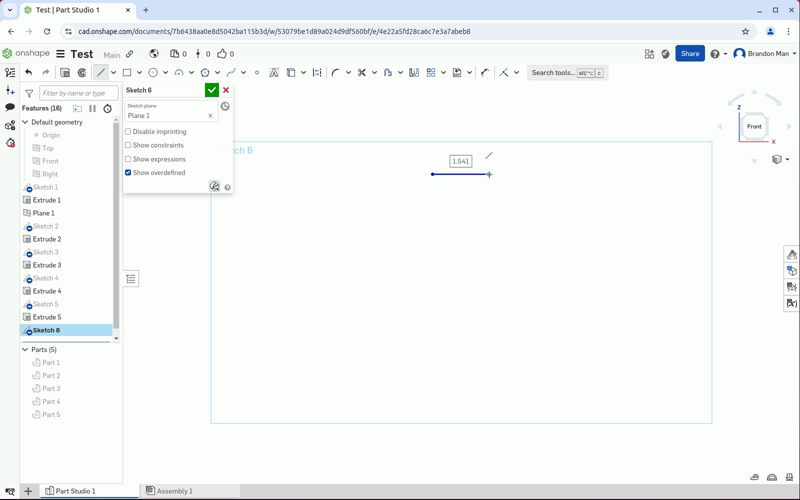
scroll(-6)
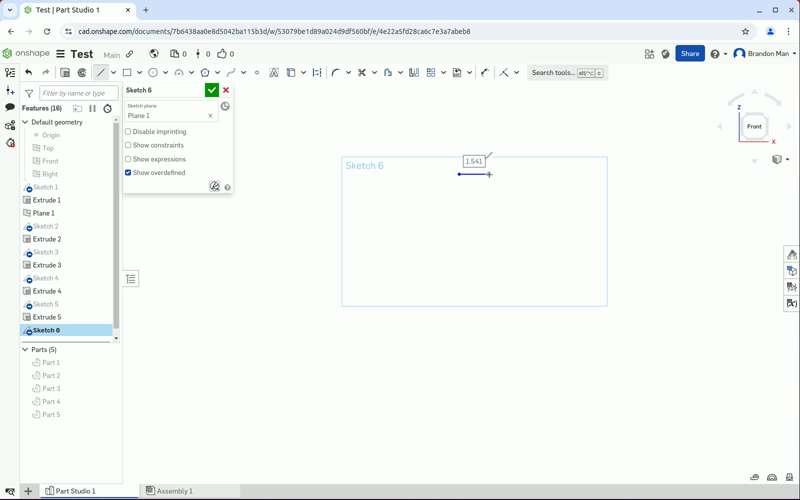
scroll(-6)
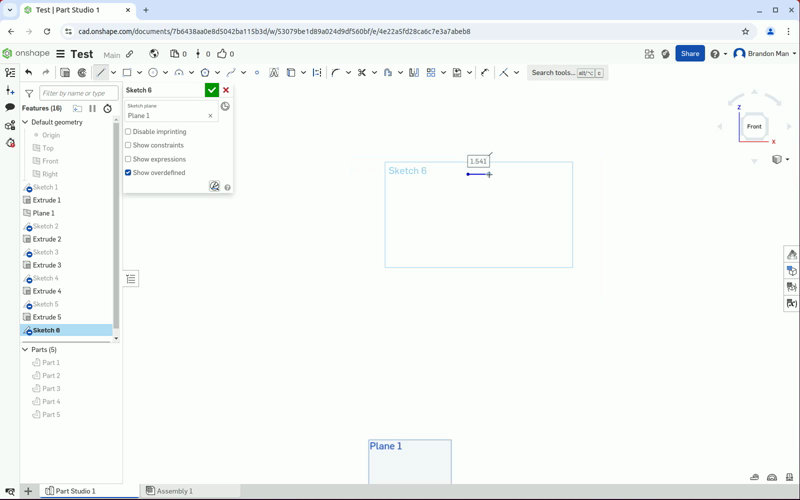
scroll(-6)
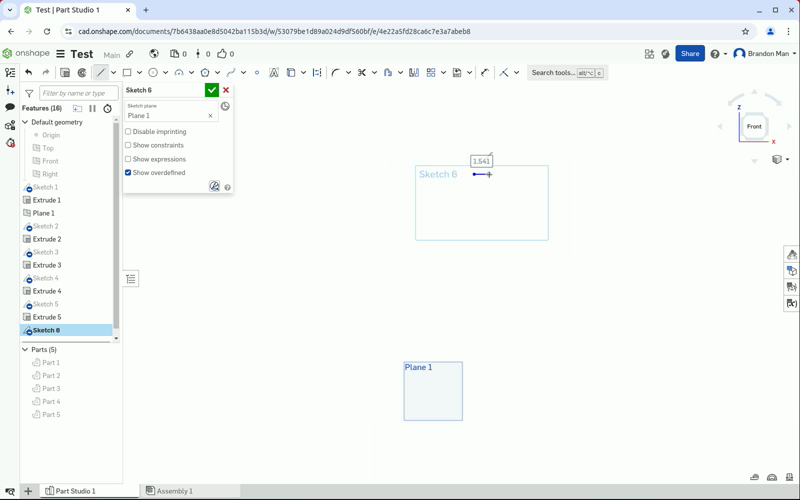
scroll(-6)
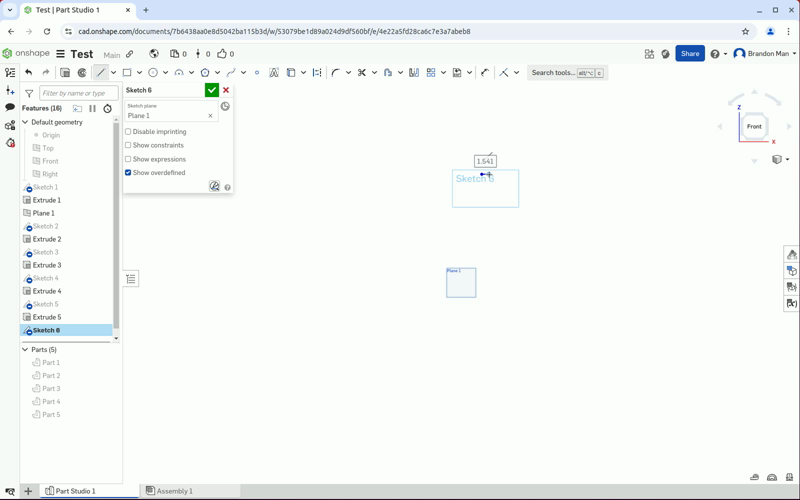
key_up(shift)
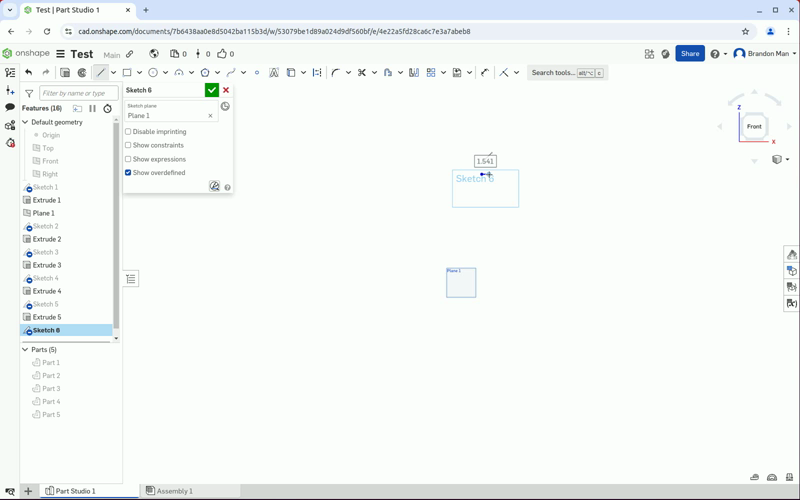
key_down(shift)
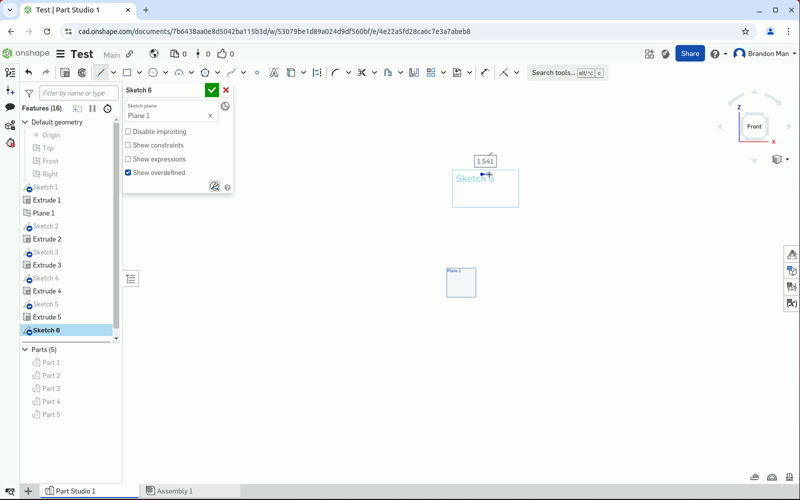
mouse_move(519, 174)
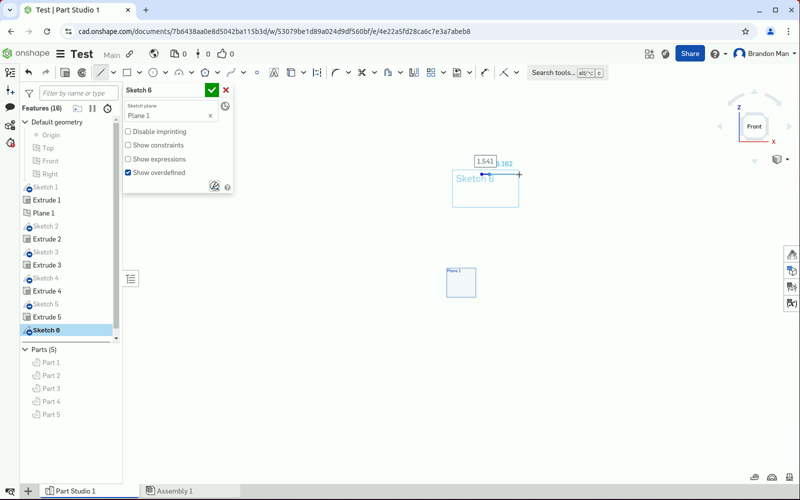
mouse_move(489, 174)
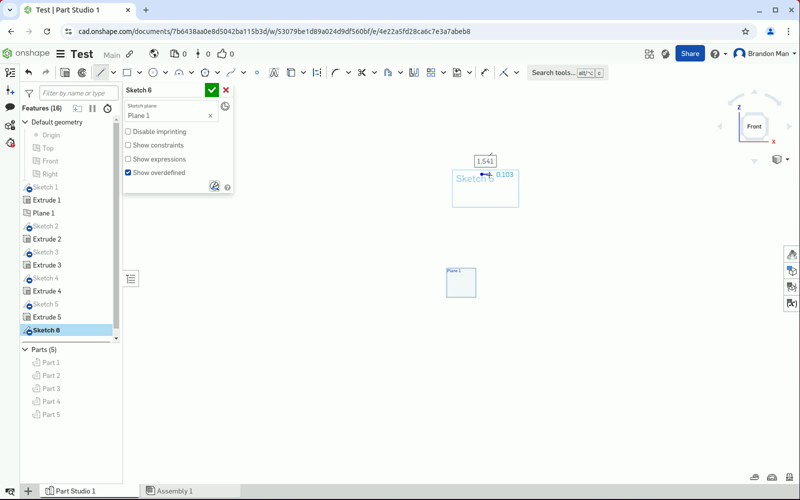
scroll(6)
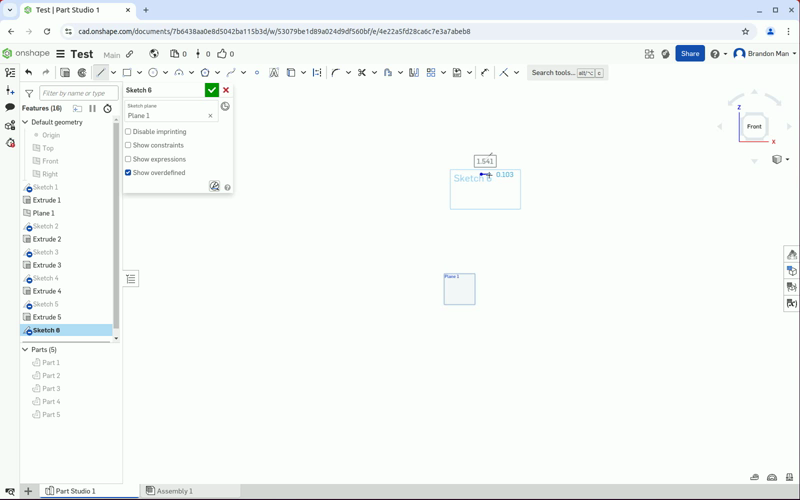
scroll(6)
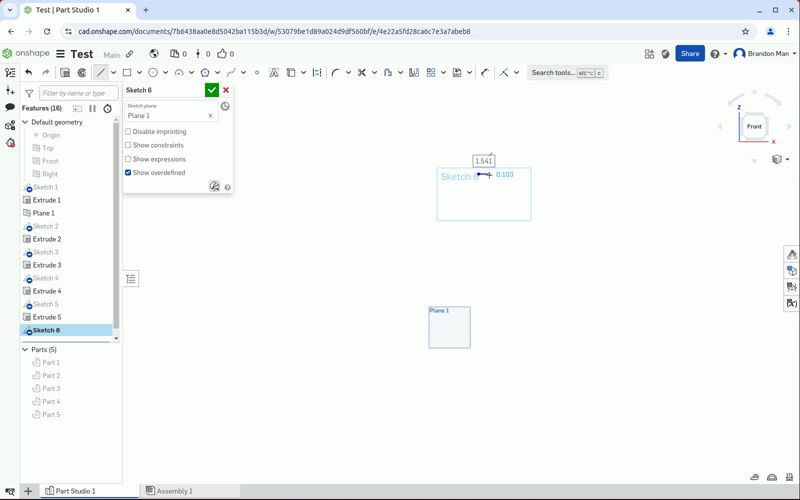
scroll(6)
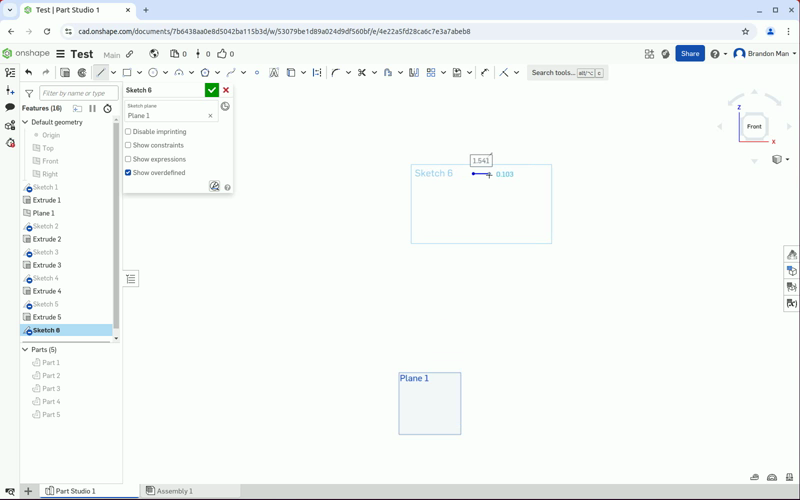
scroll(6)
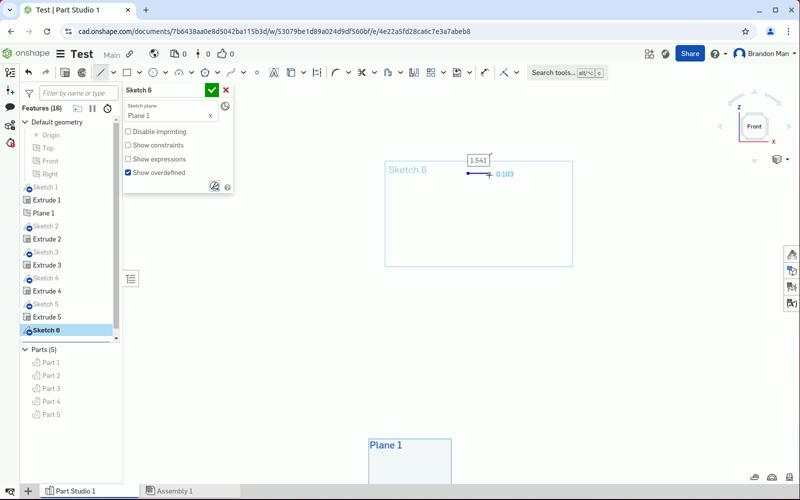
scroll(6)
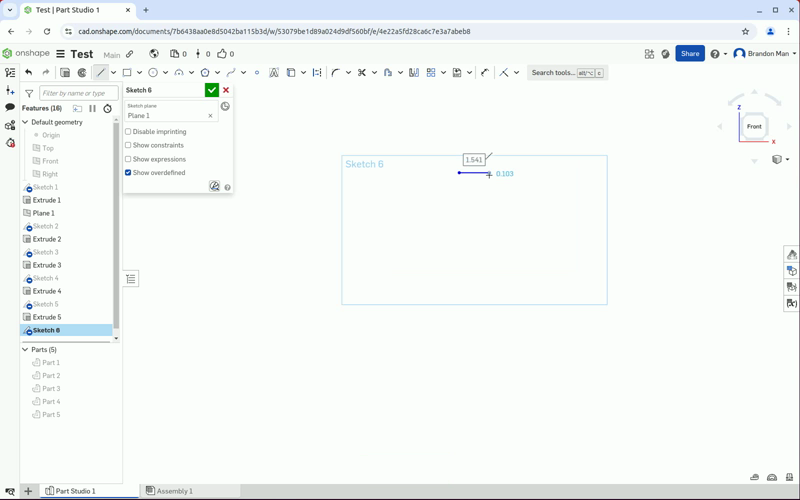
scroll(6)
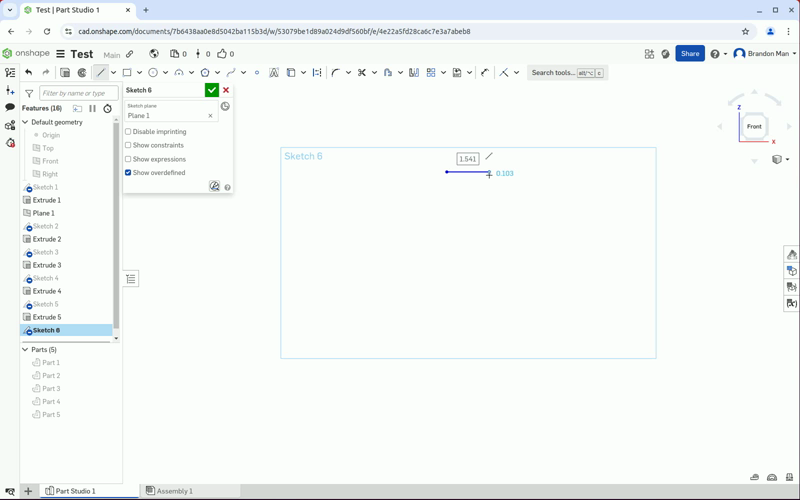
scroll(6)
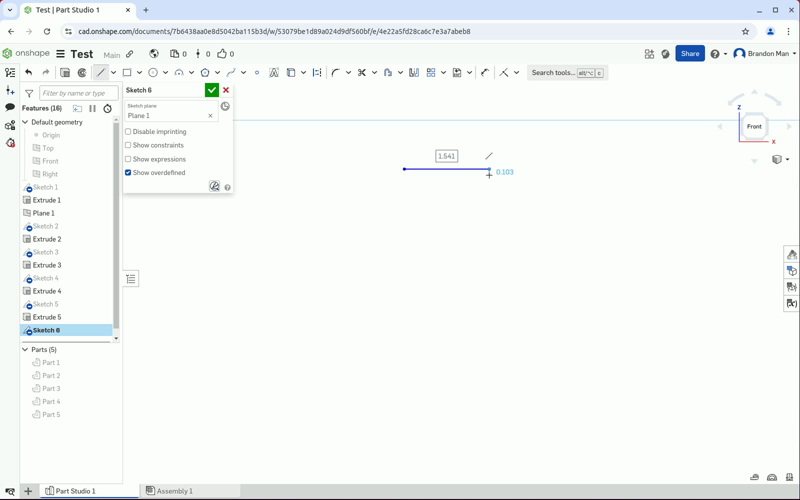
click(489, 174)
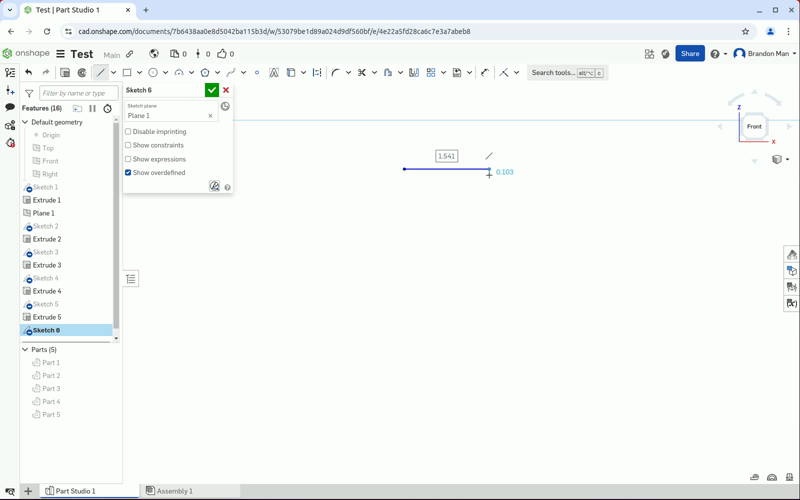
scroll(-6)
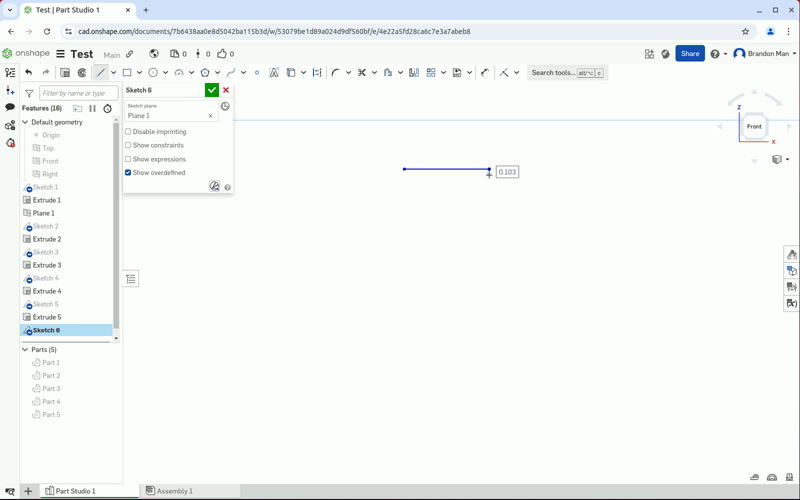
scroll(-6)
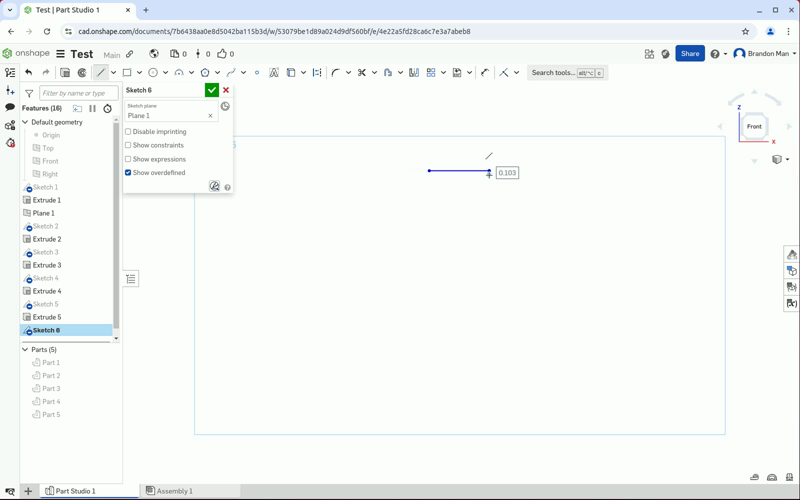
scroll(-6)
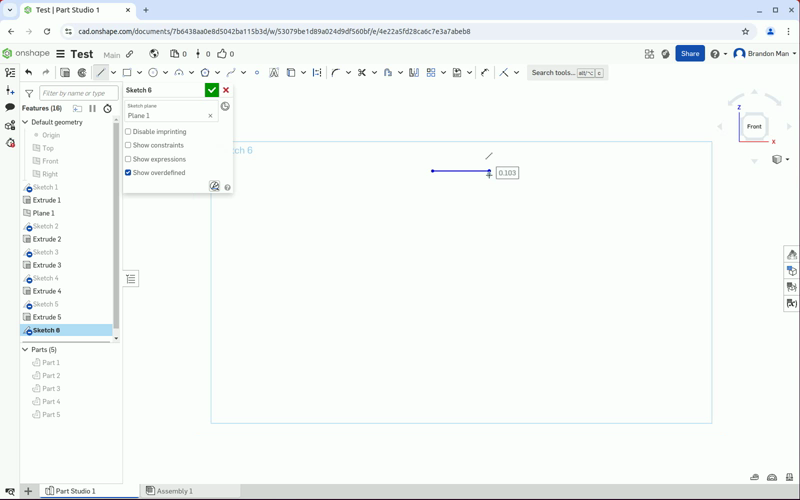
scroll(-6)
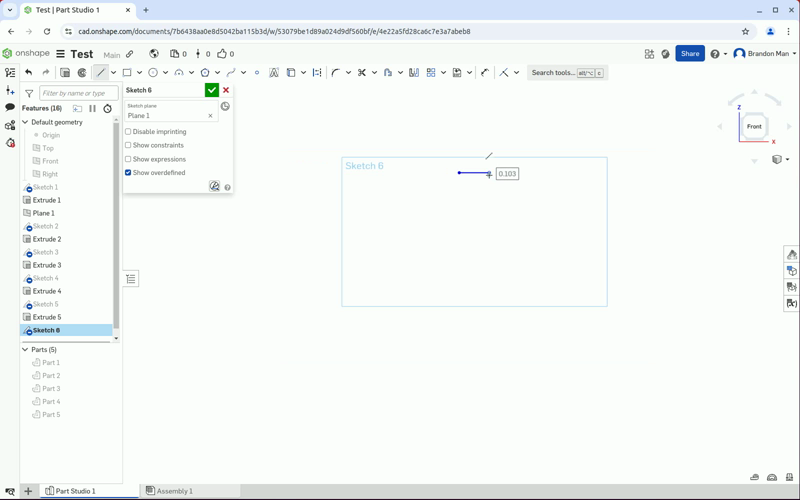
scroll(-6)
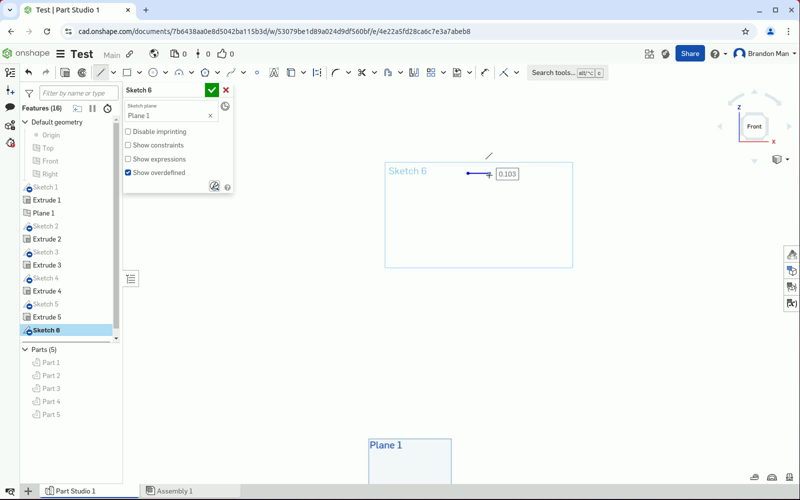
scroll(-6)
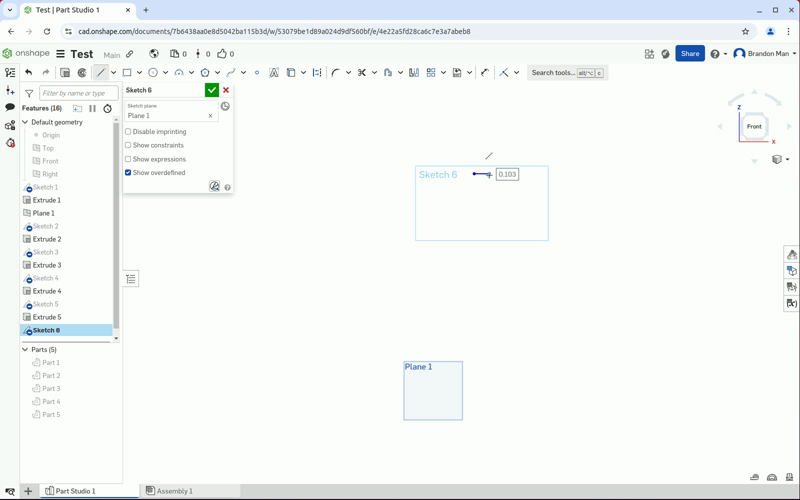
scroll(-6)
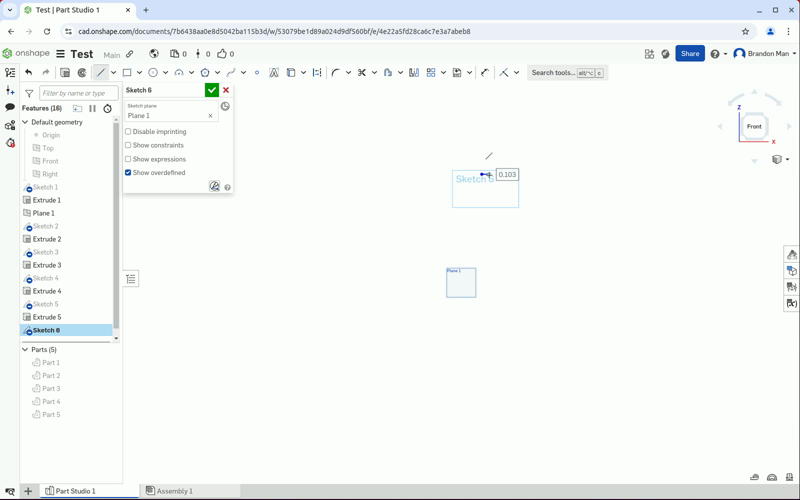
key_up(shift)
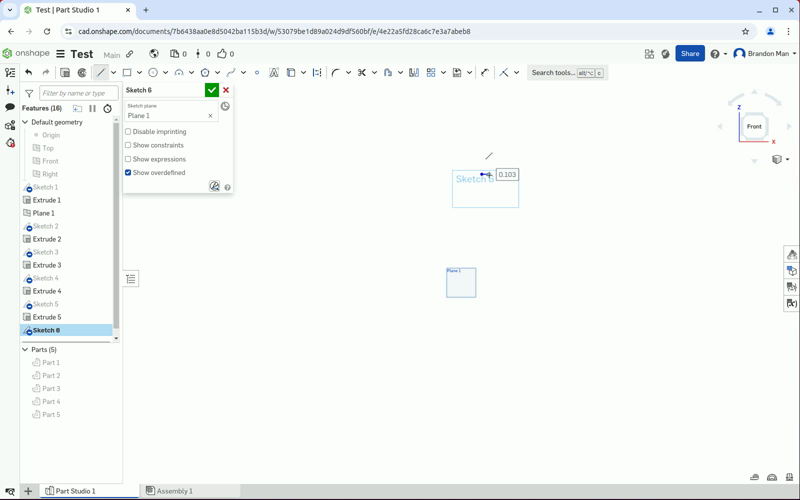
key_down(shift)
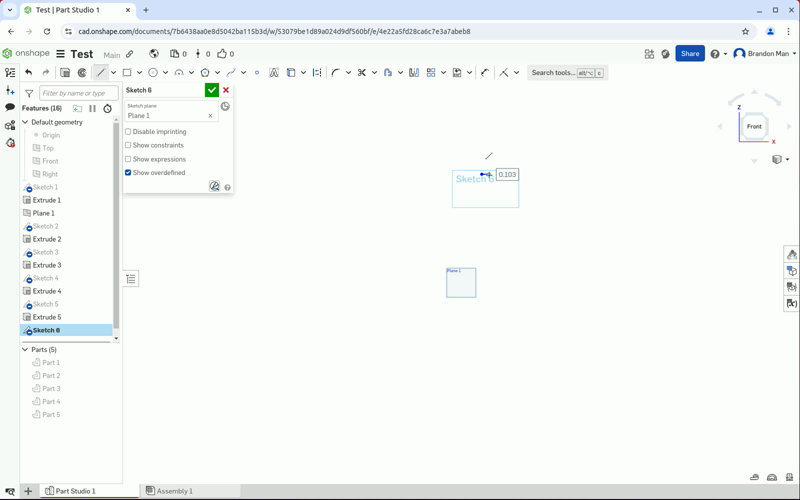
mouse_move(519, 174)
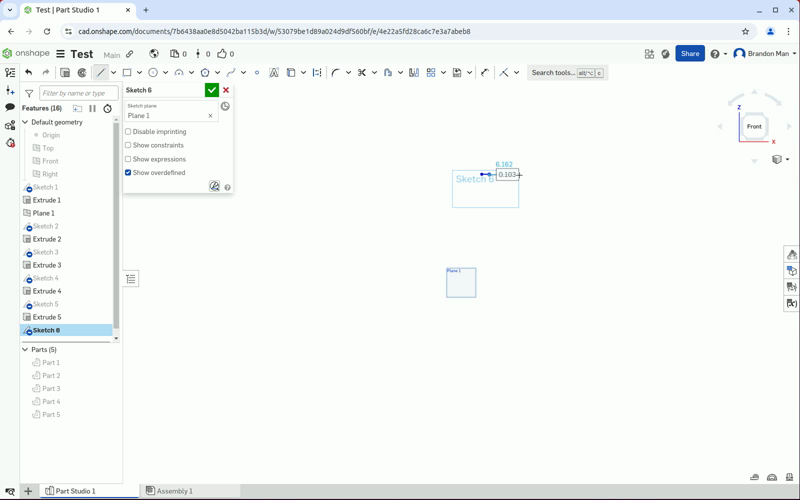
mouse_move(499, 174)
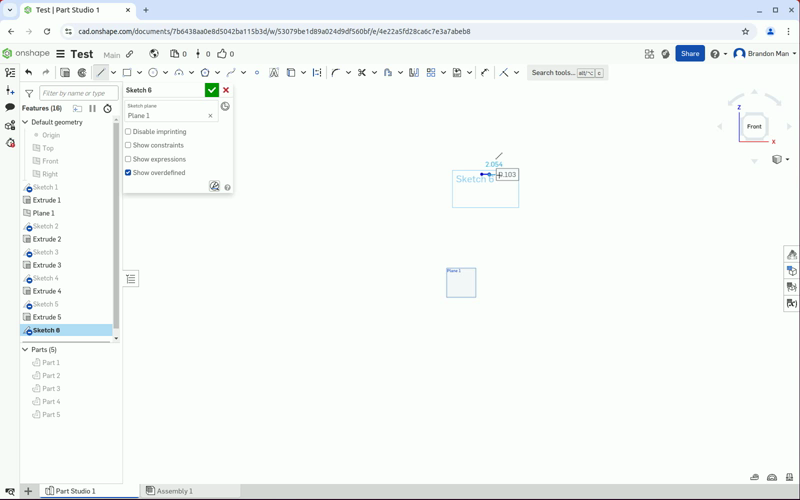
click(499, 174)
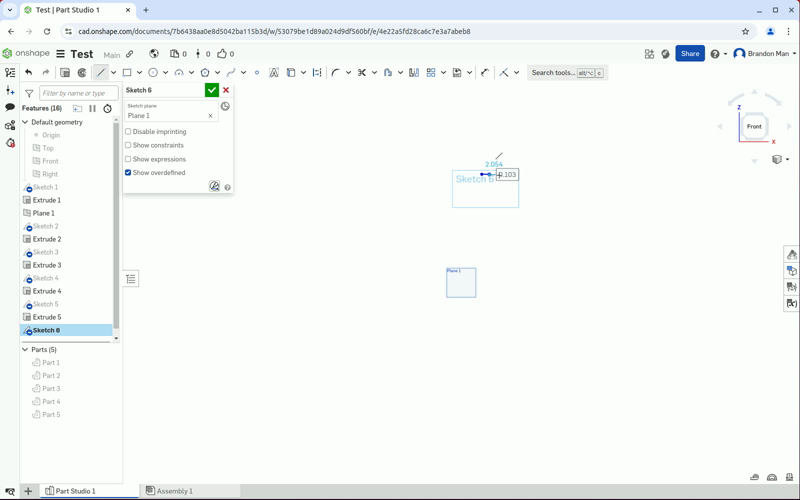
key_up(shift)
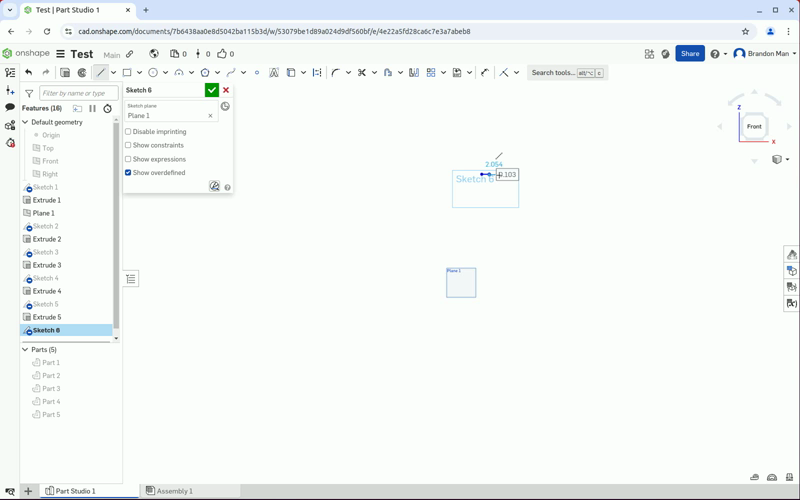
key_down(shift)
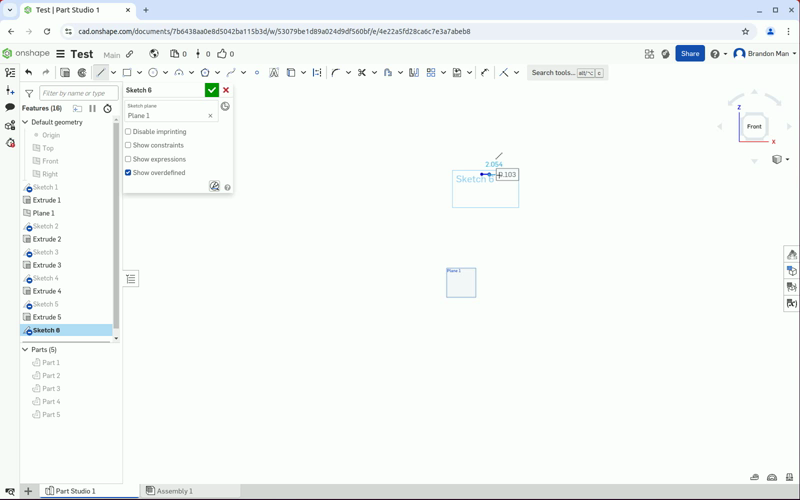
mouse_move(529, 174)
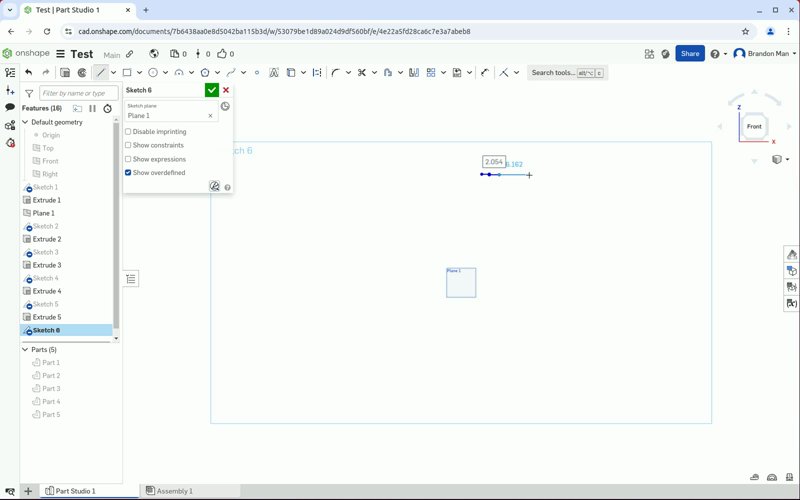
mouse_move(499, 172)
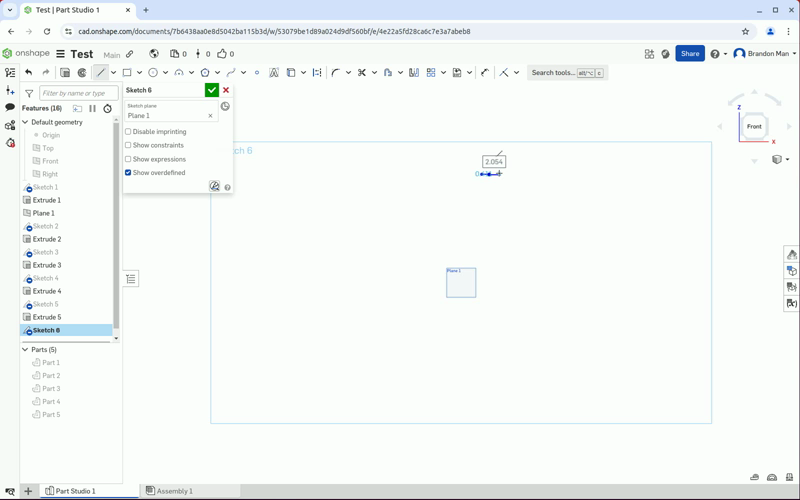
scroll(6)
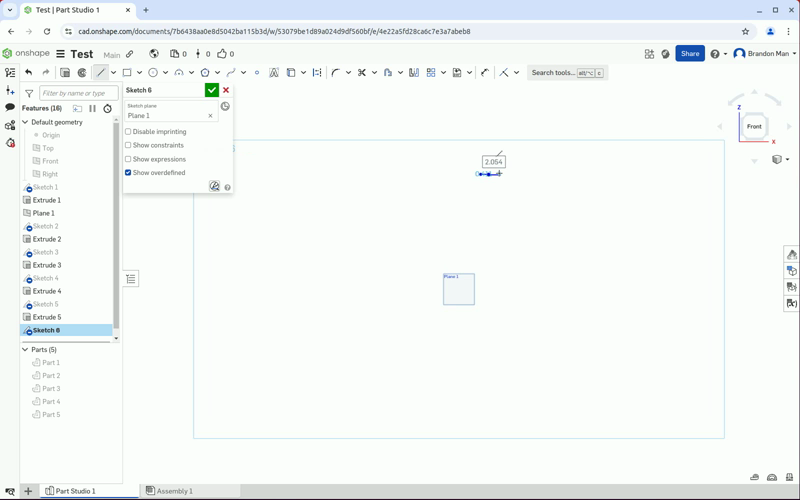
scroll(6)
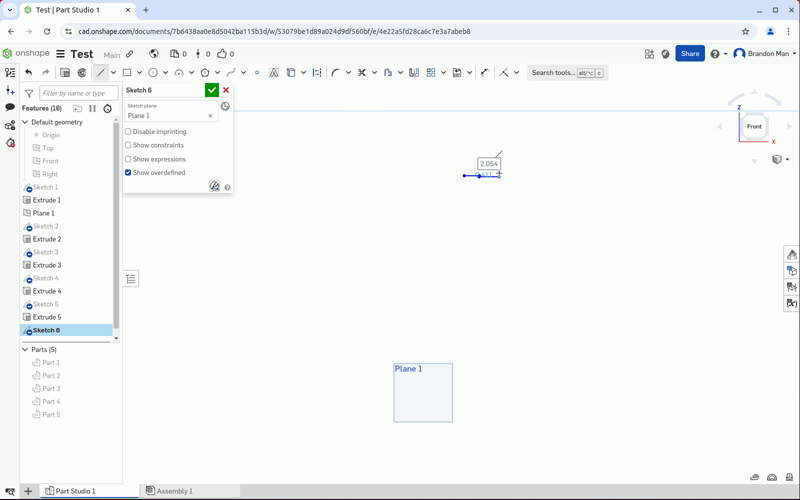
scroll(6)
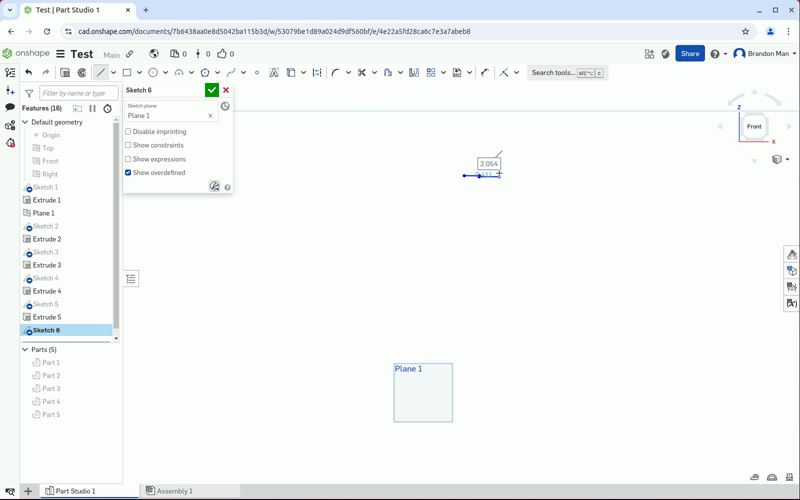
scroll(6)
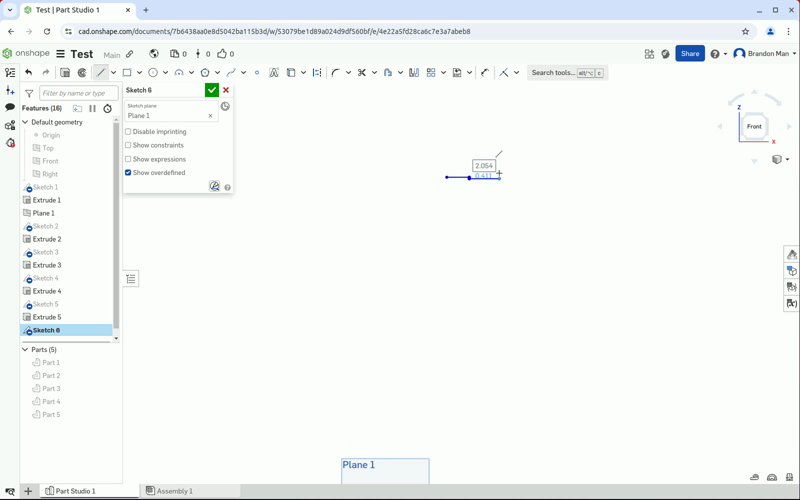
scroll(6)
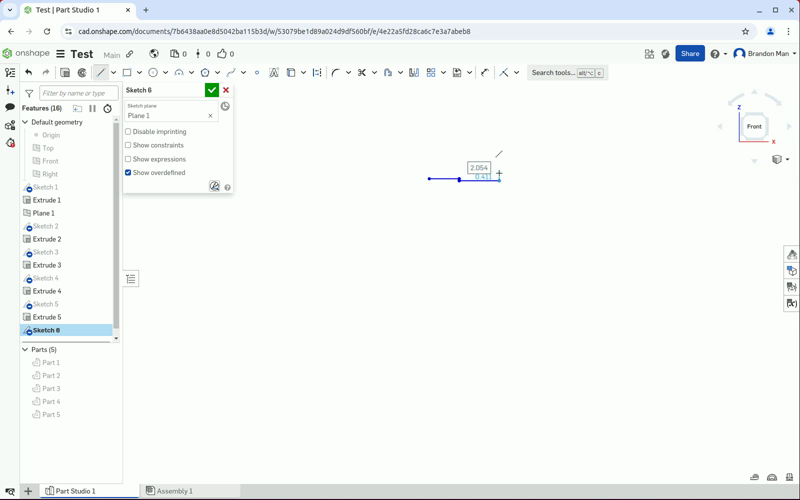
scroll(6)
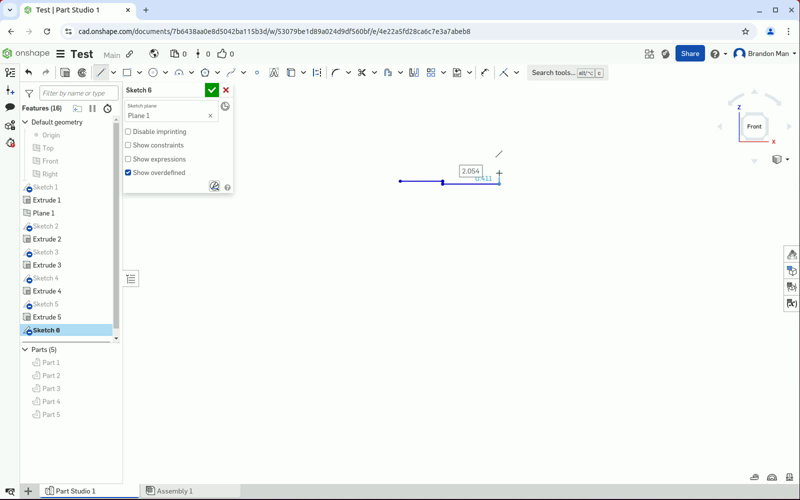
scroll(6)
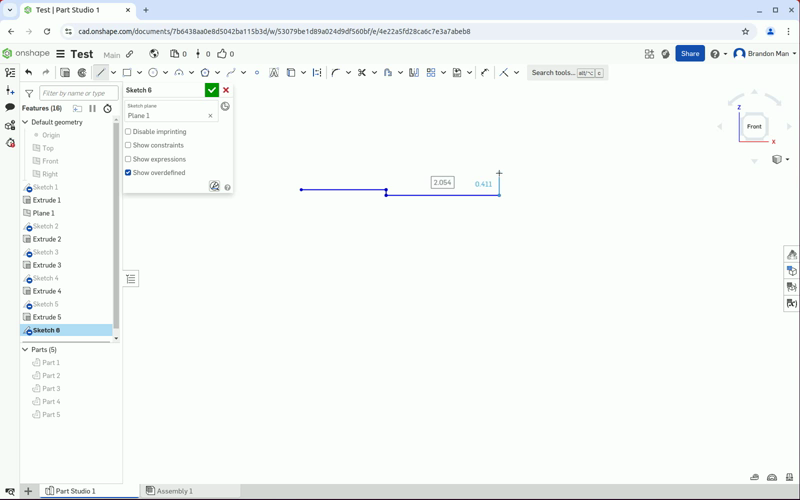
click(499, 172)
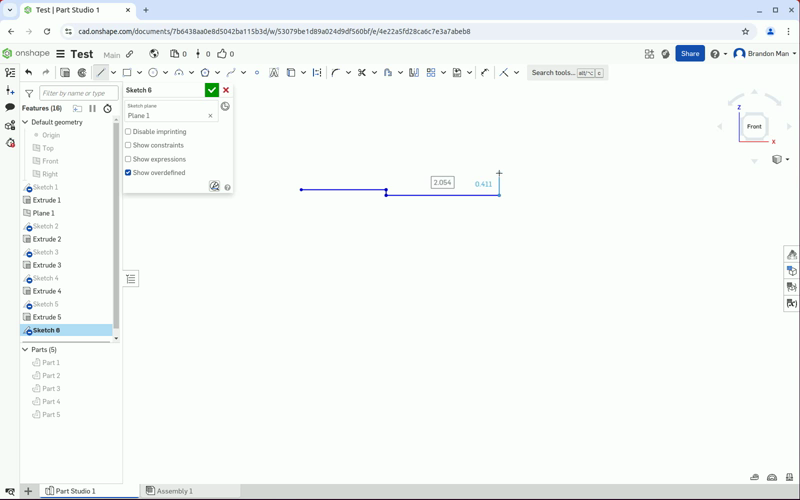
scroll(-6)
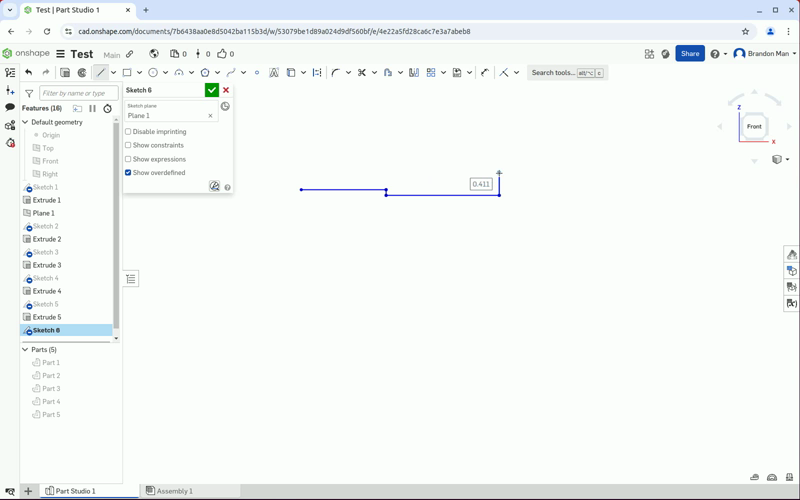
scroll(-6)
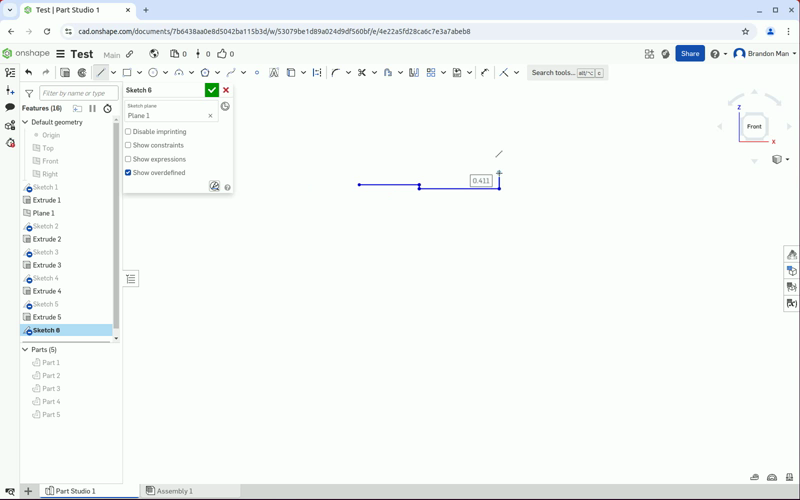
scroll(-6)
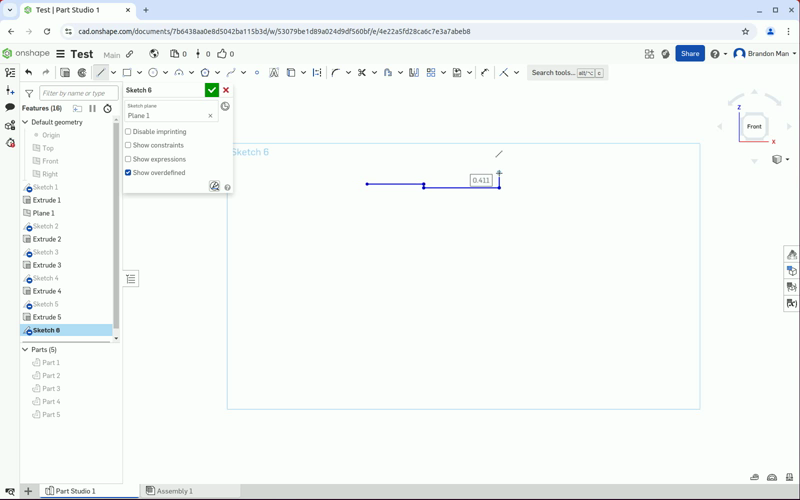
scroll(-6)
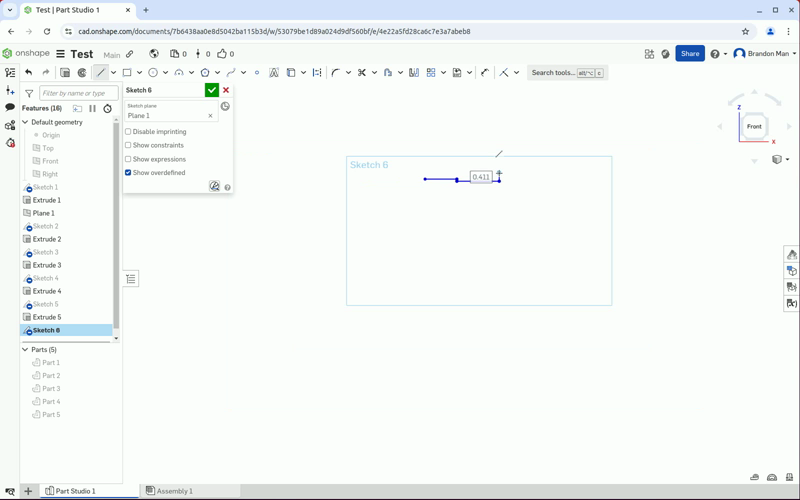
scroll(-6)
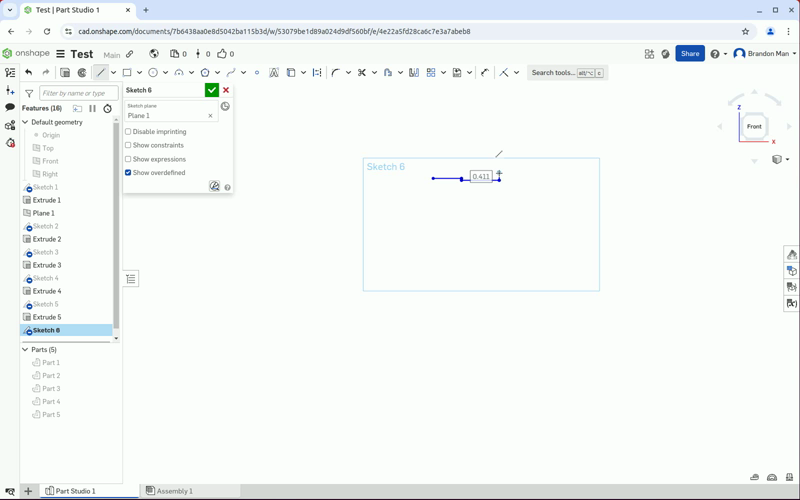
scroll(-6)
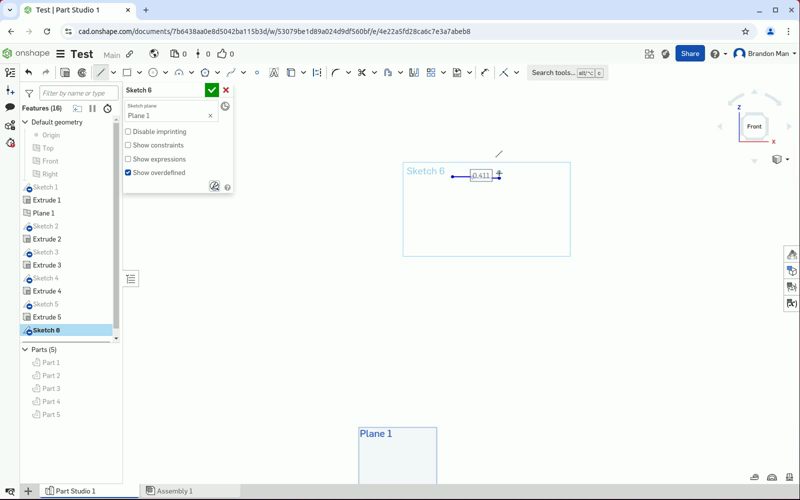
scroll(-6)
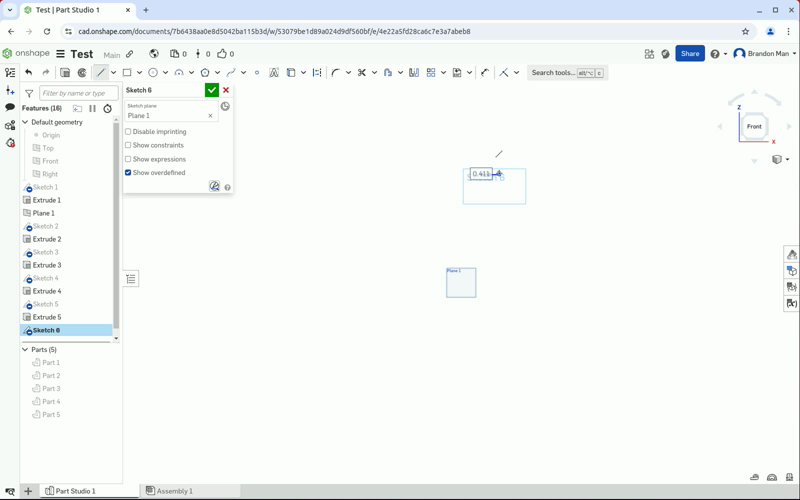
key_up(shift)
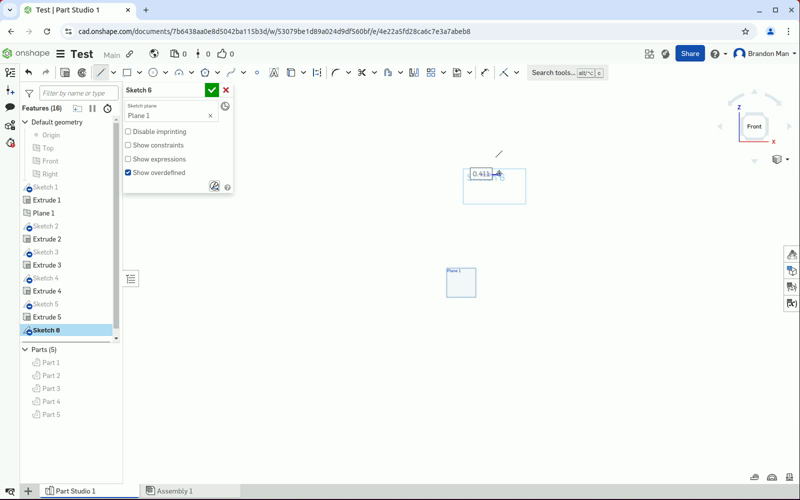
key_down(shift)
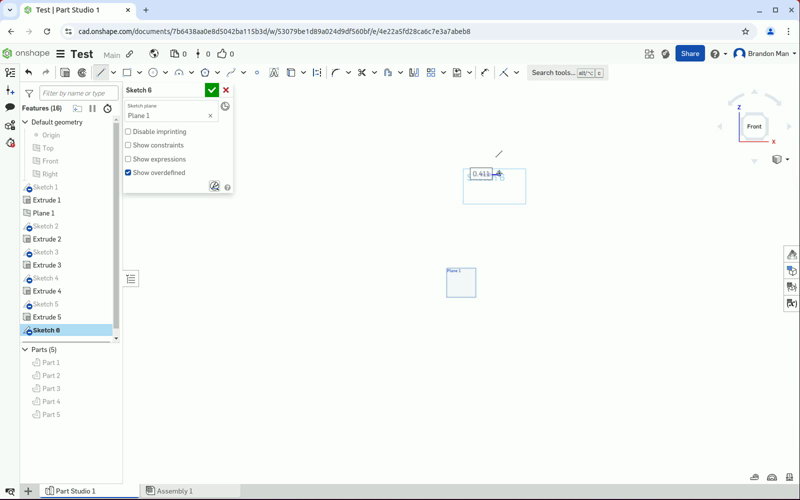
mouse_move(529, 172)
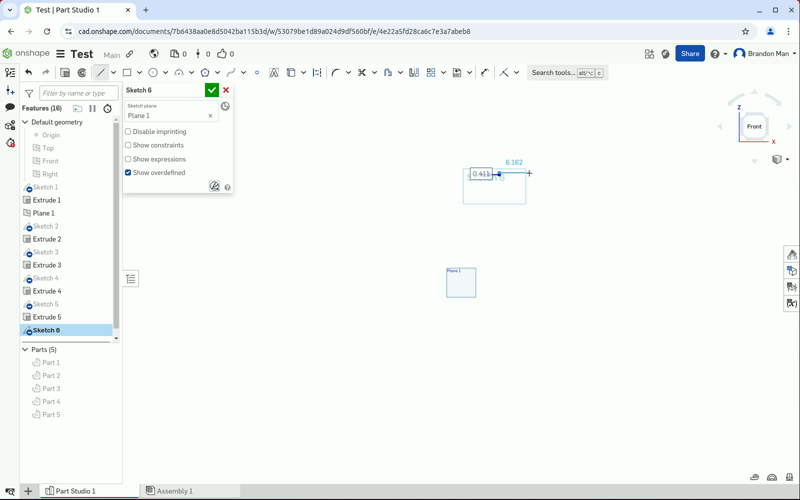
mouse_move(489, 172)
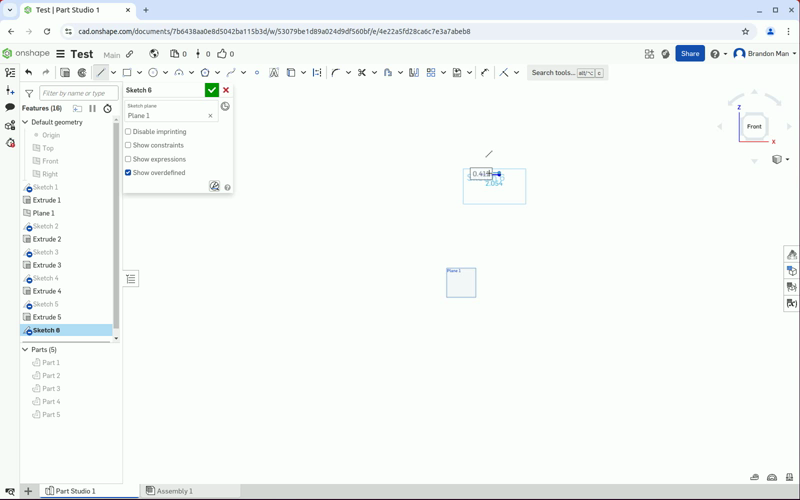
scroll(6)
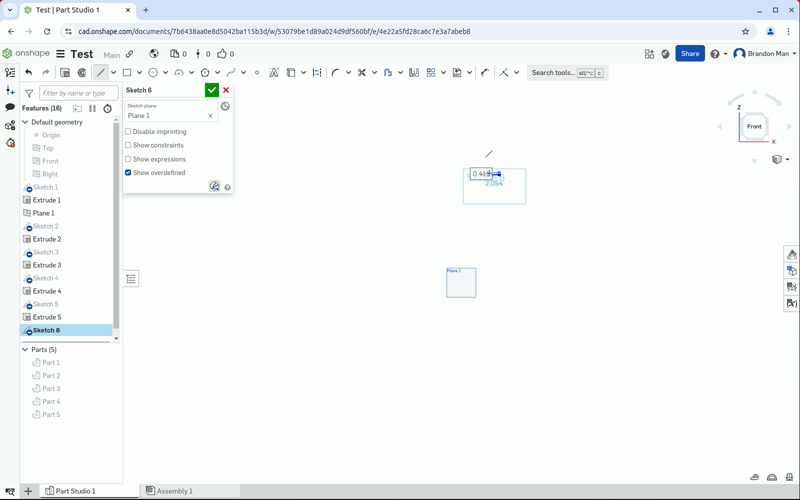
scroll(6)
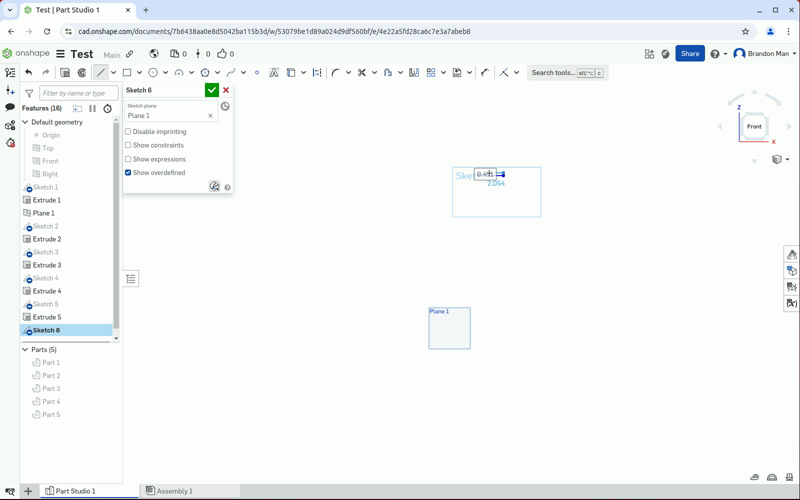
scroll(6)
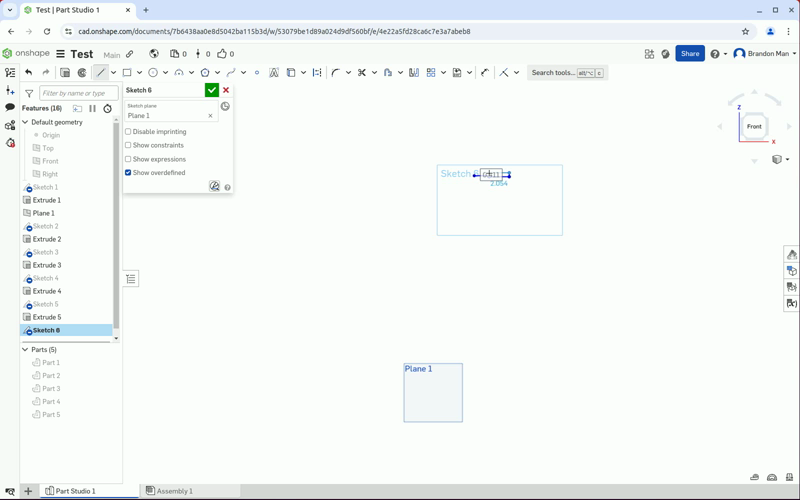
scroll(6)
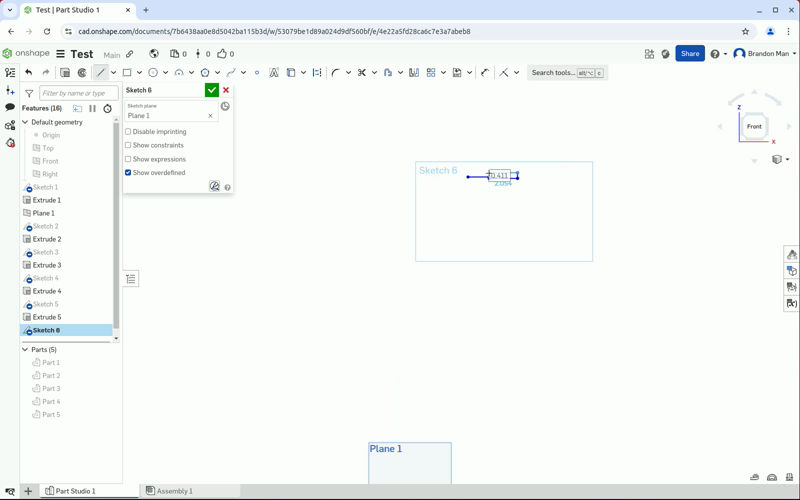
scroll(6)
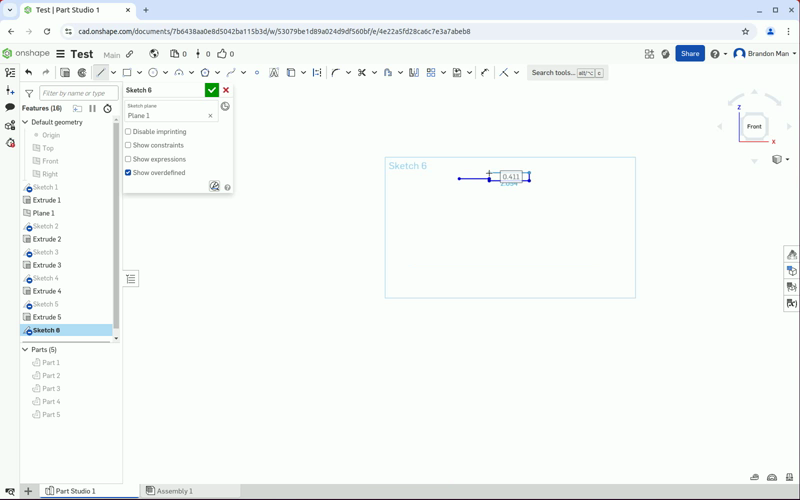
scroll(6)
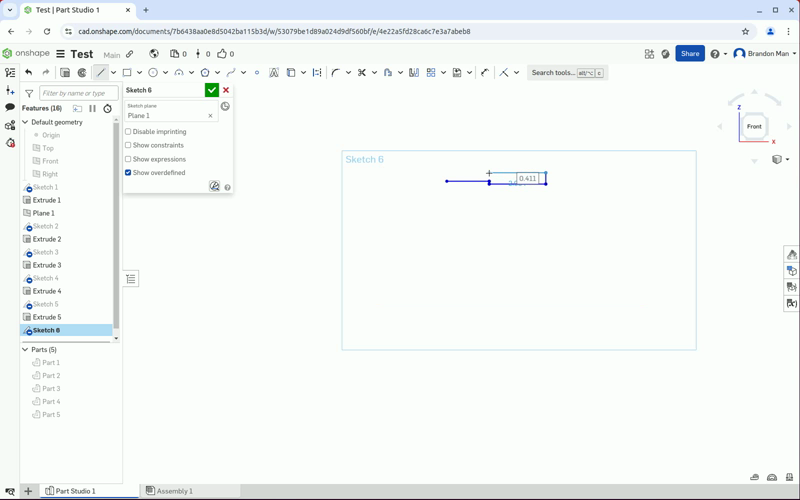
scroll(6)
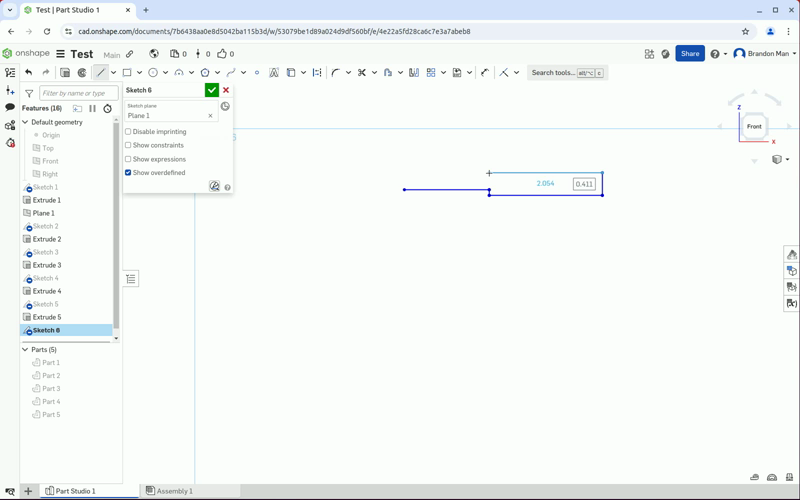
click(489, 172)
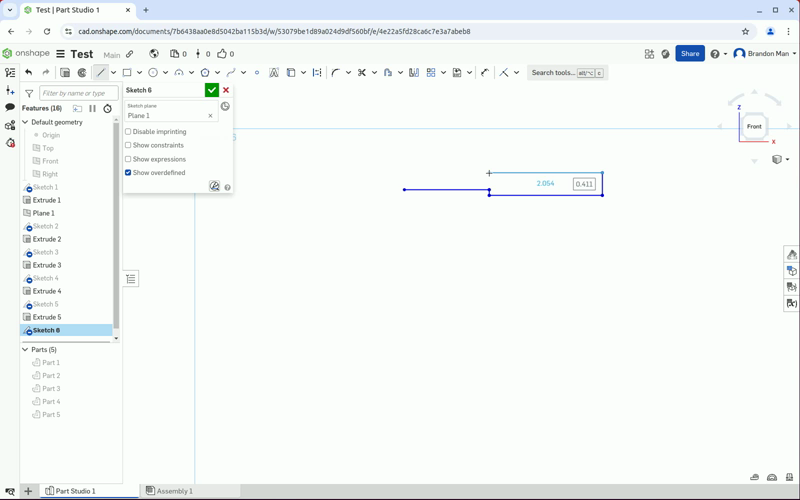
scroll(-6)
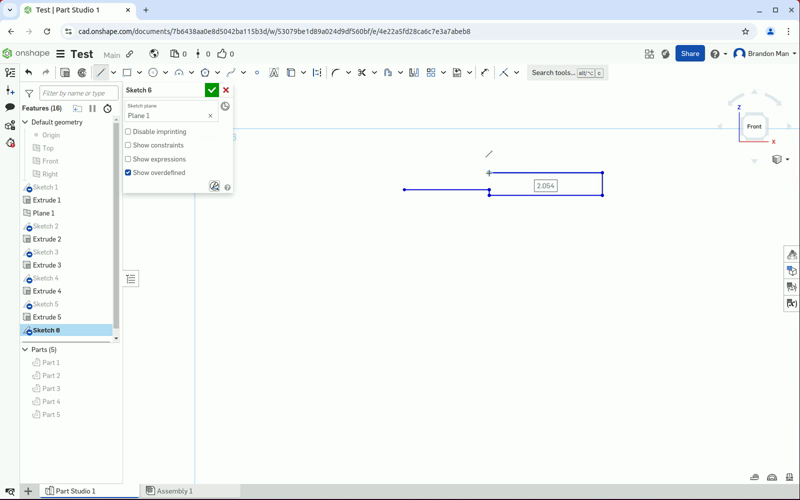
scroll(-6)
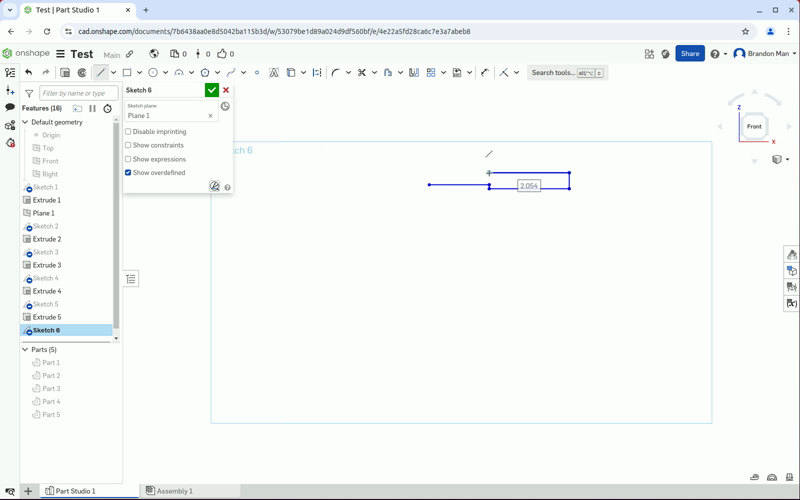
scroll(-6)
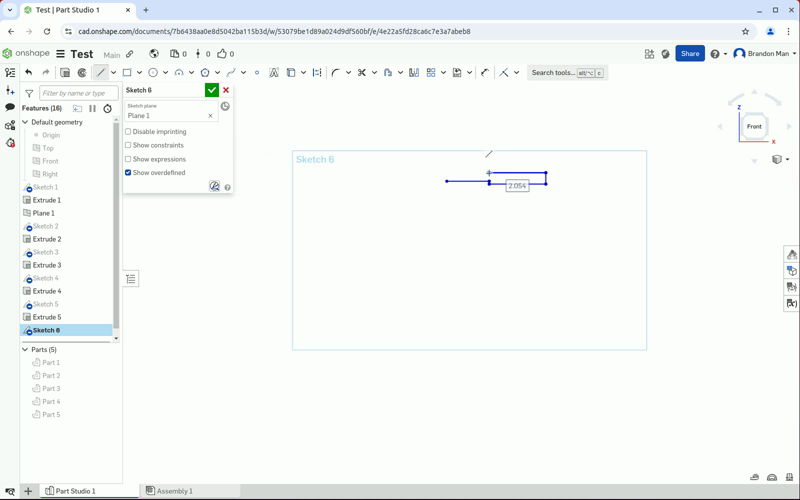
scroll(-6)
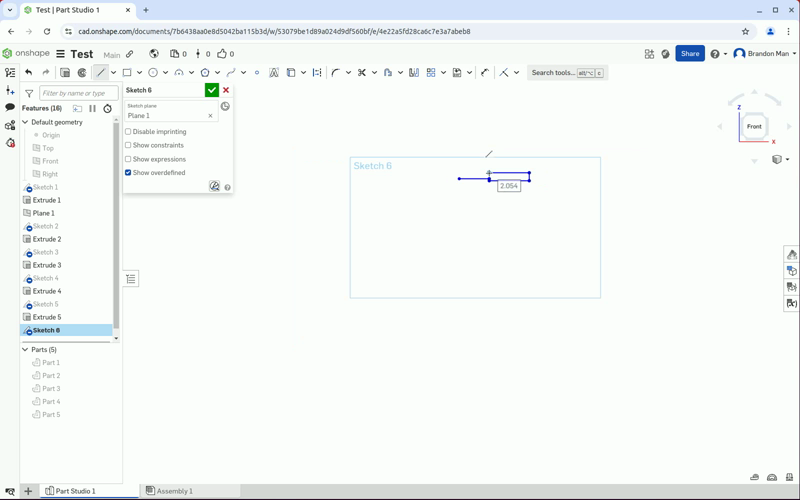
scroll(-6)
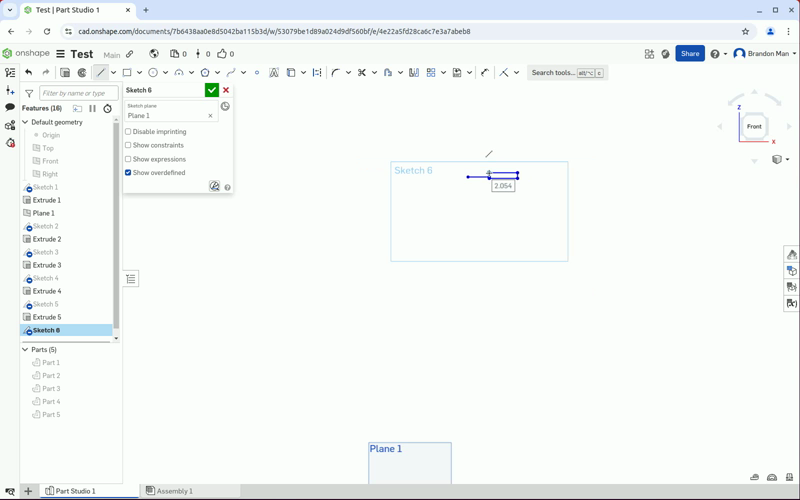
scroll(-6)
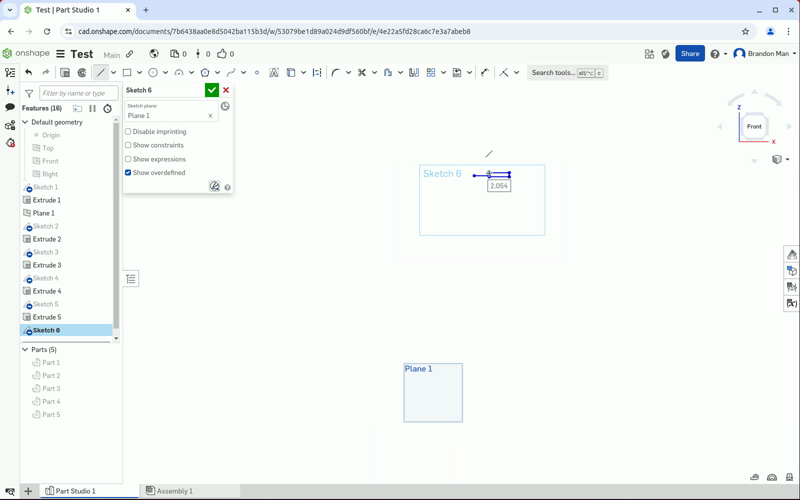
scroll(-6)
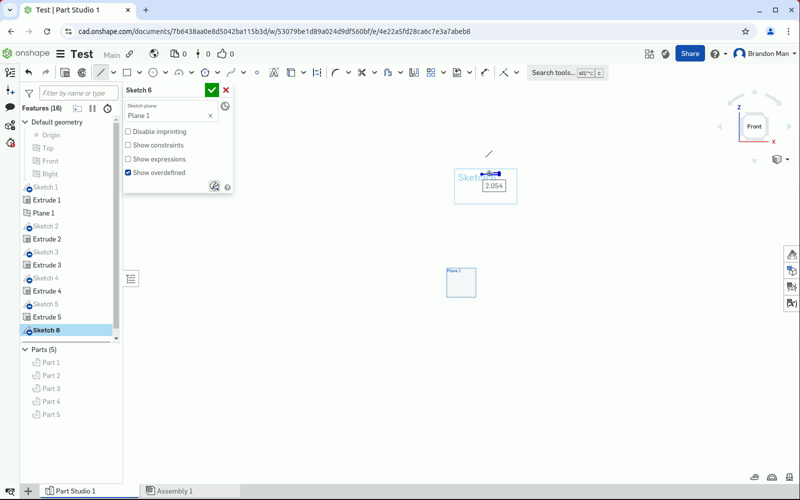
key_up(shift)
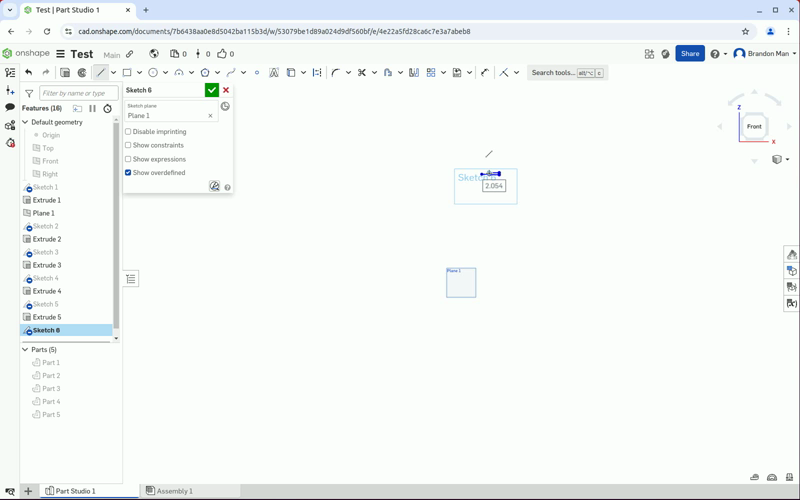
key_down(shift)
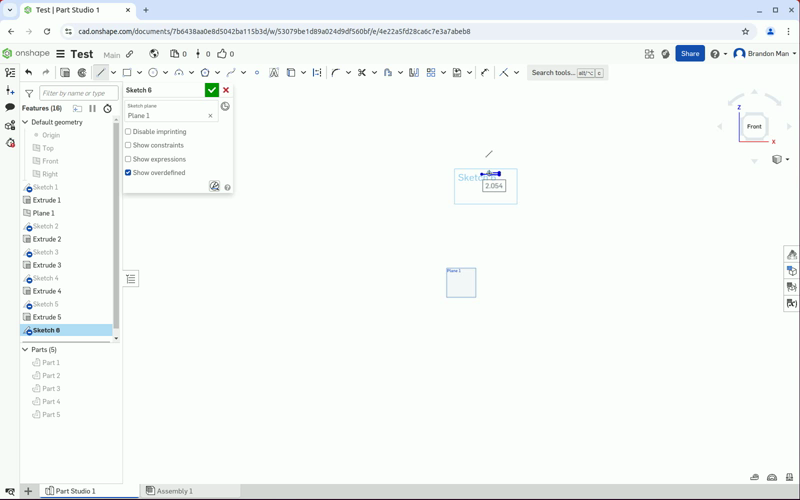
mouse_move(519, 172)
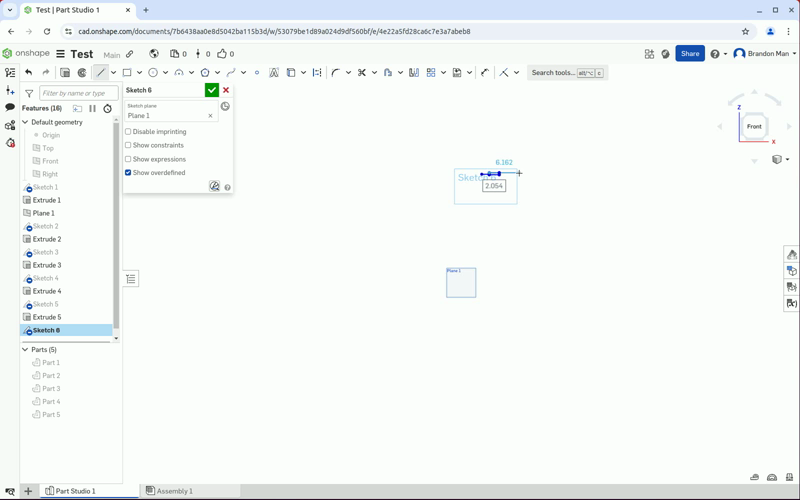
mouse_move(481, 172)
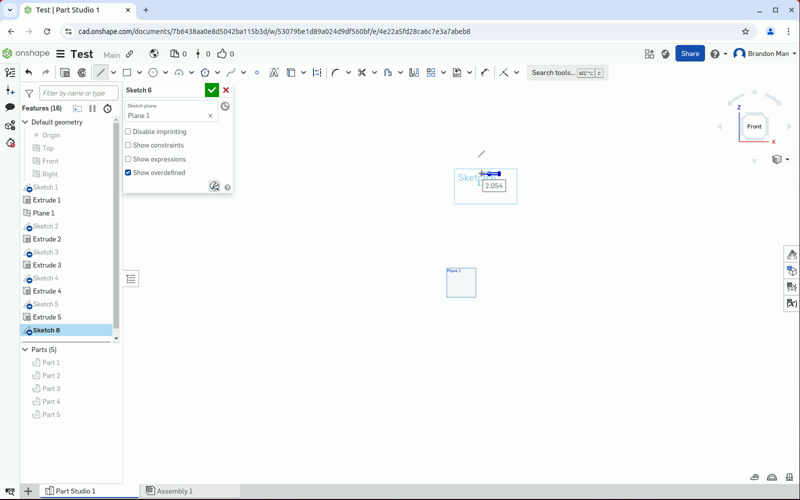
scroll(6)
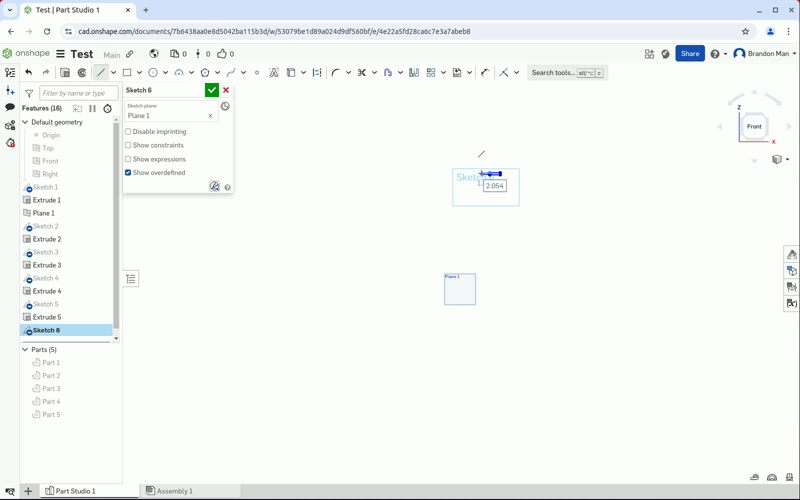
scroll(6)
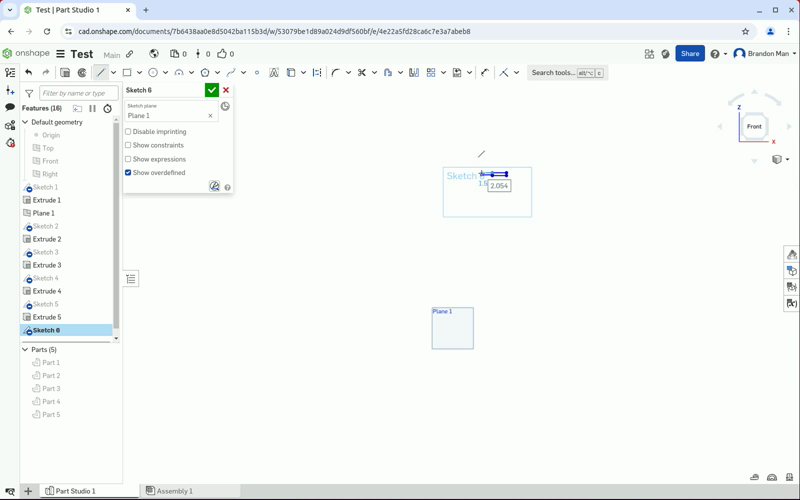
scroll(6)
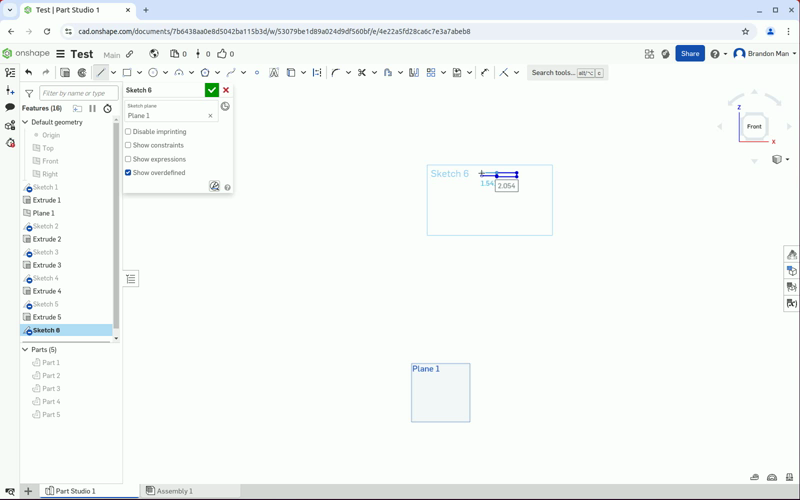
scroll(6)
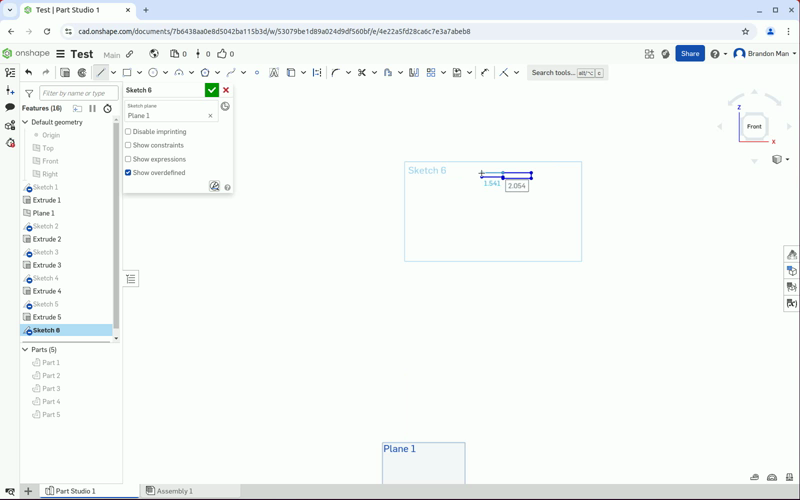
scroll(6)
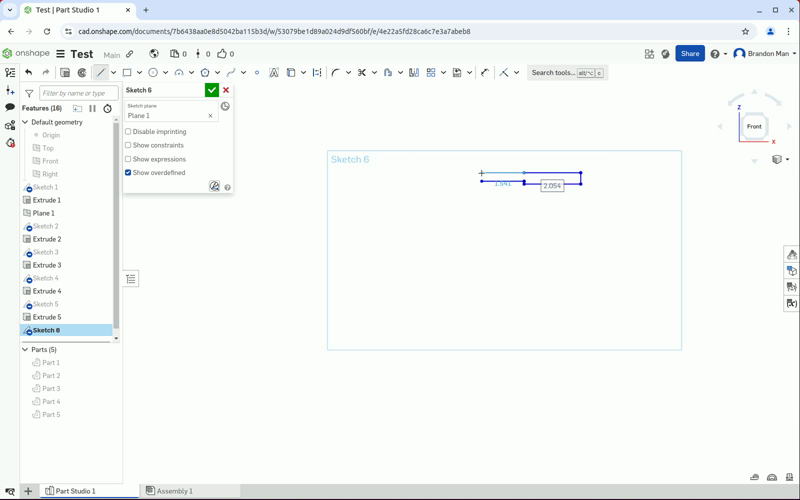
scroll(6)
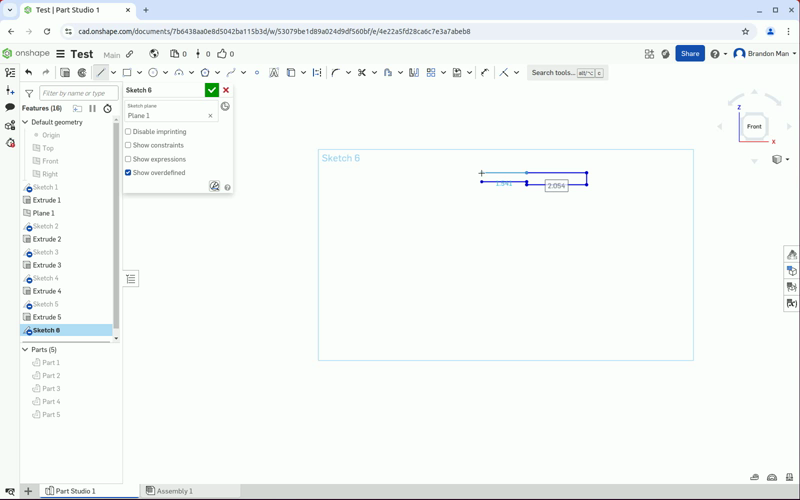
scroll(6)
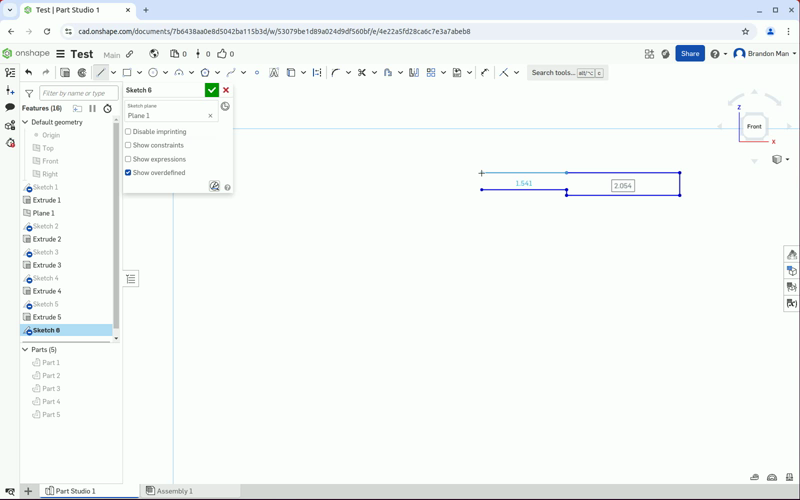
click(481, 172)
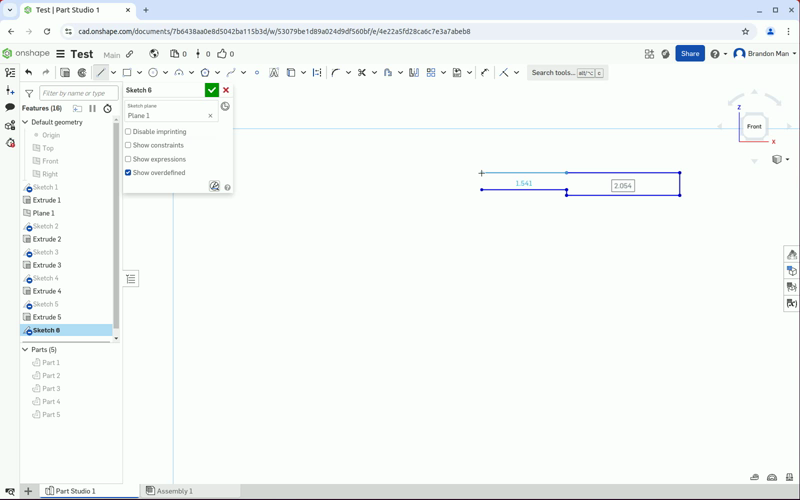
scroll(-6)
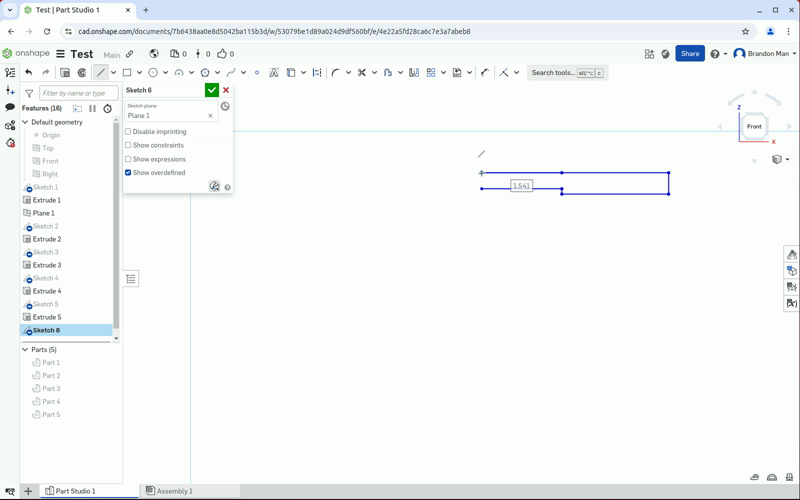
scroll(-6)
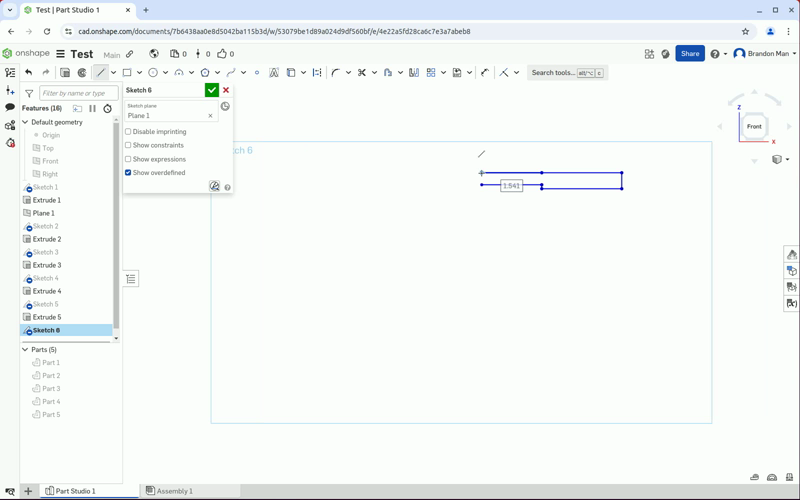
scroll(-6)
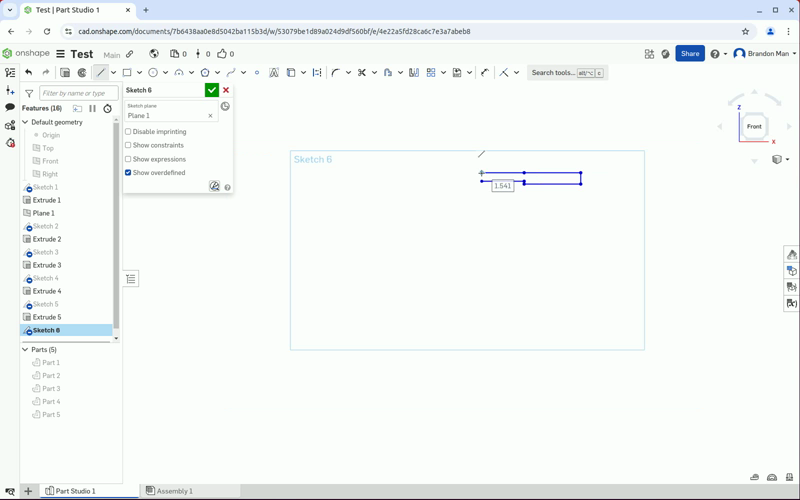
scroll(-6)
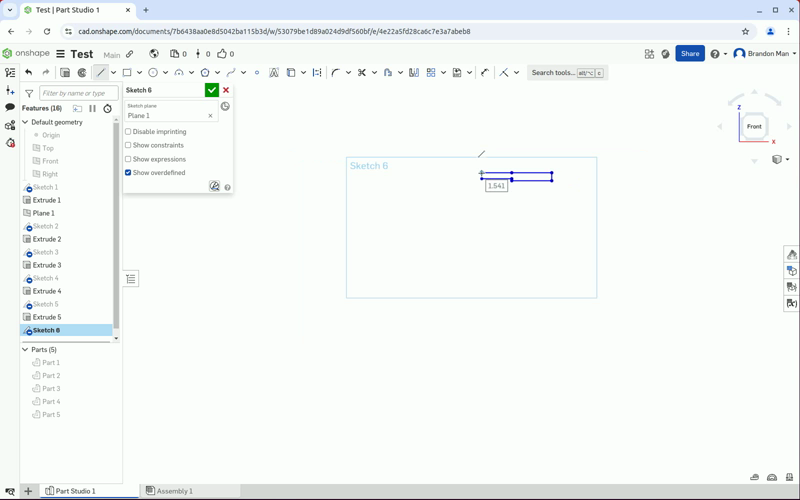
scroll(-6)
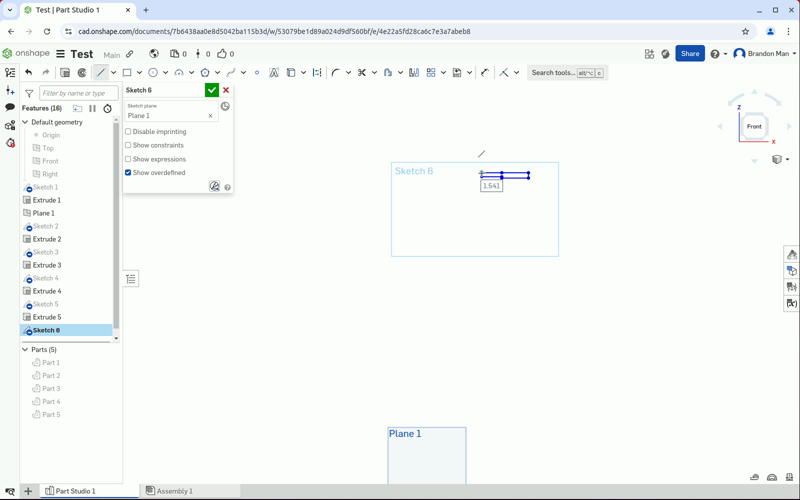
scroll(-6)
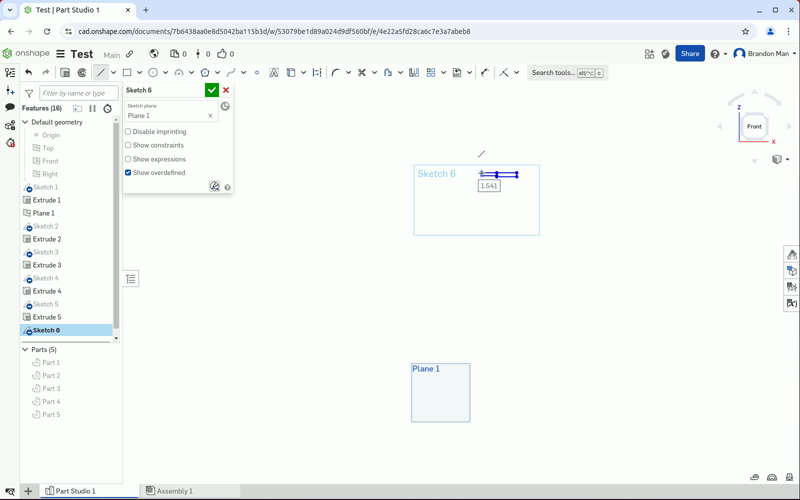
scroll(-6)
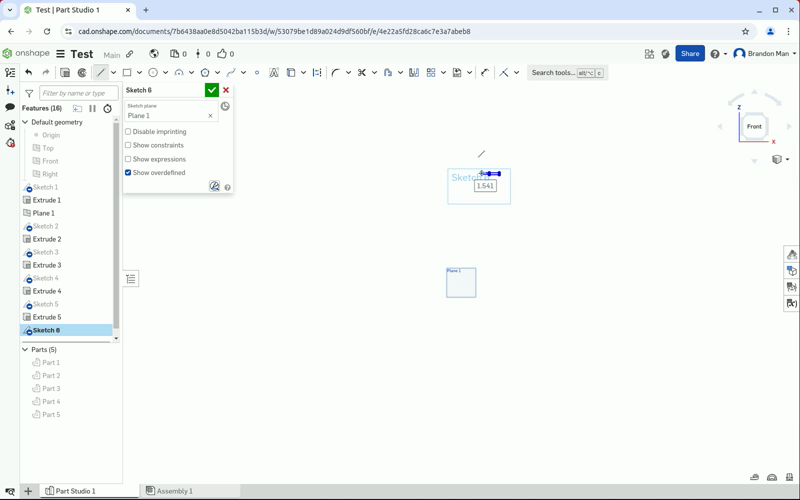
key_up(shift)
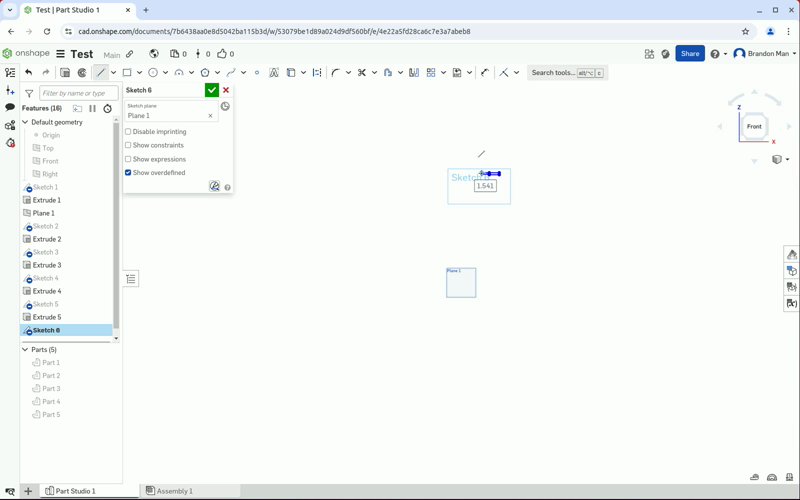
mouse_move(511, 172)
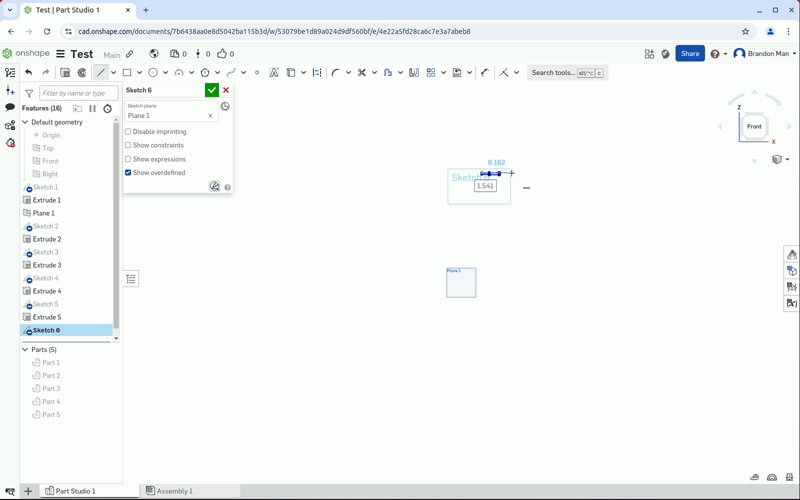
key_down(shift)
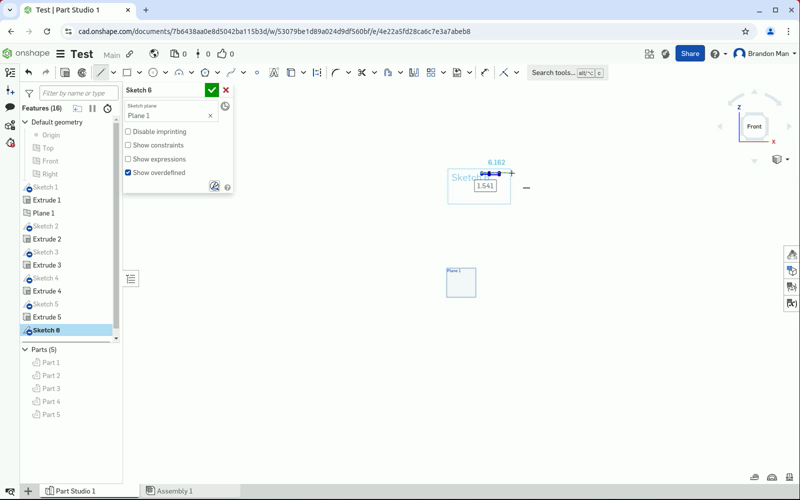
mouse_move(481, 174)
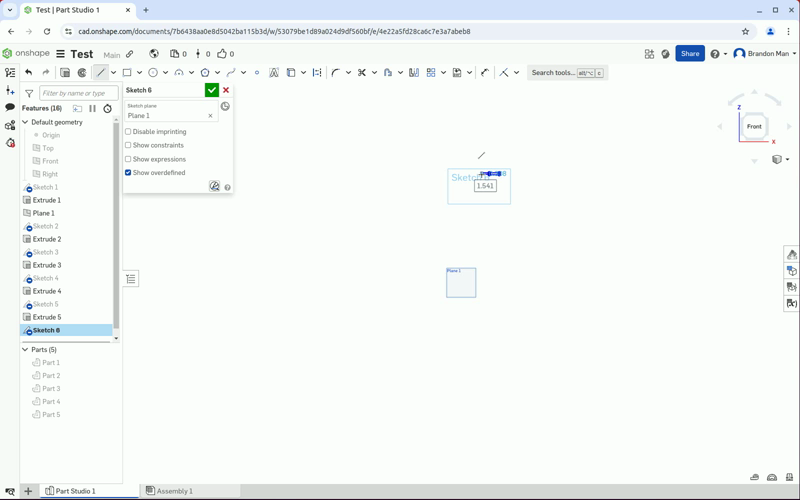
scroll(6)
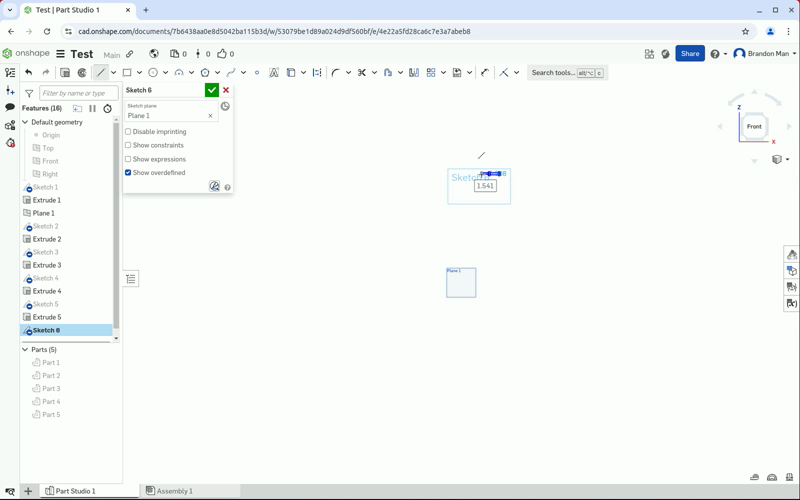
scroll(6)
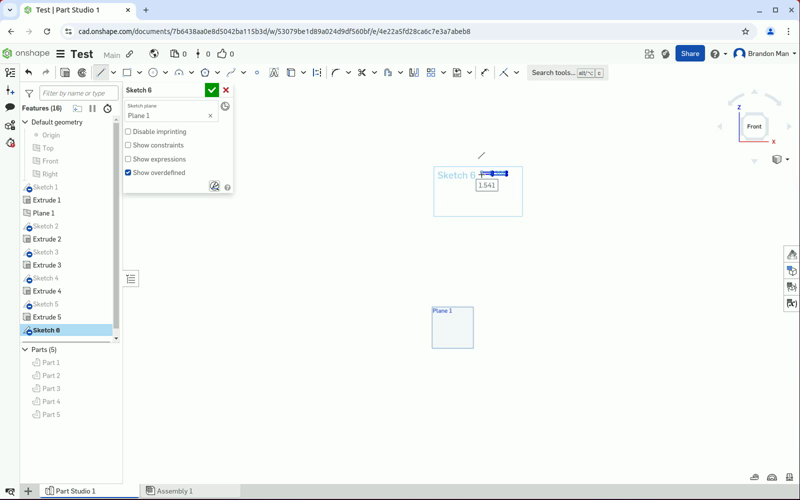
scroll(6)
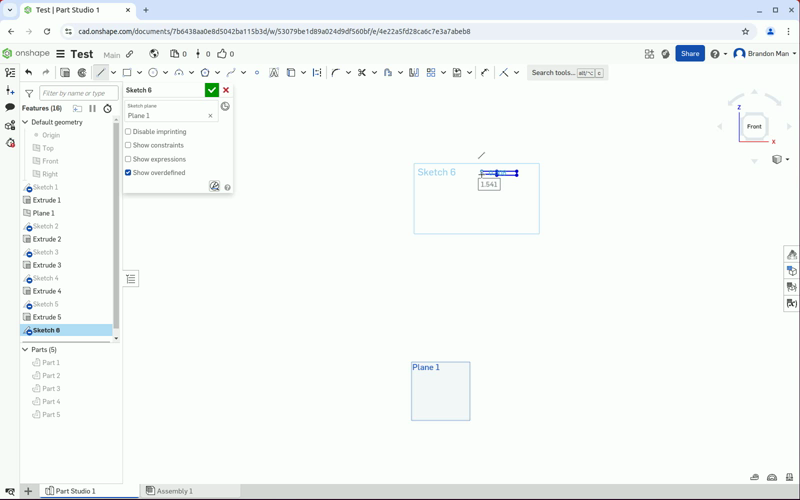
scroll(6)
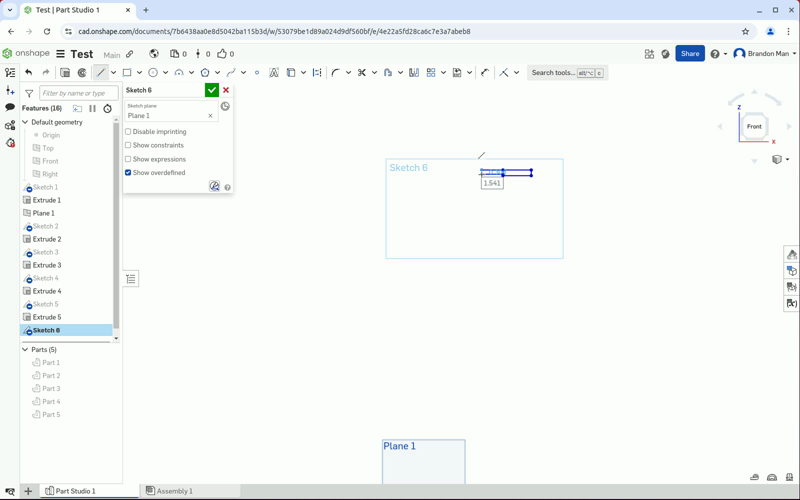
scroll(6)
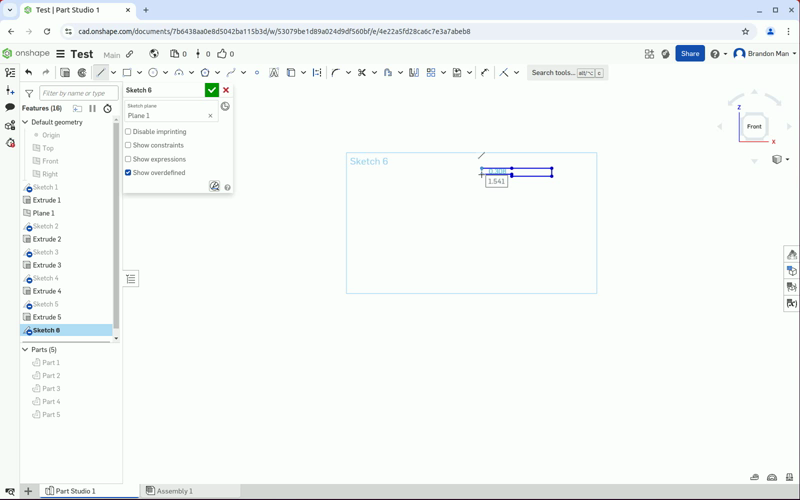
scroll(6)
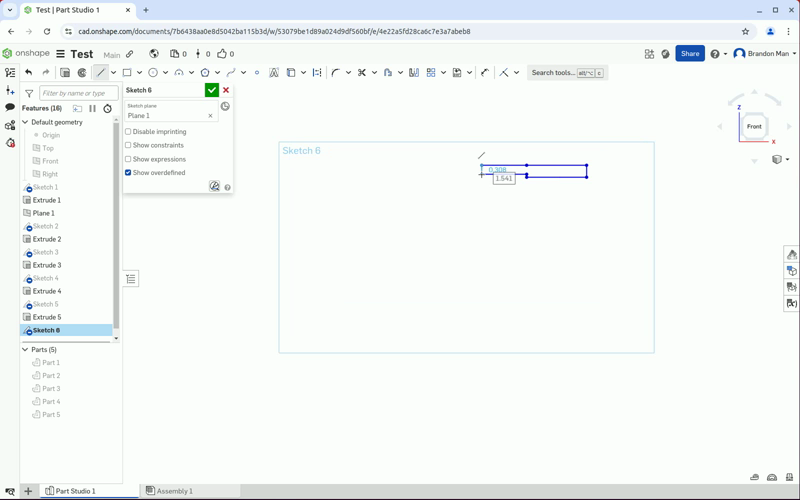
scroll(6)
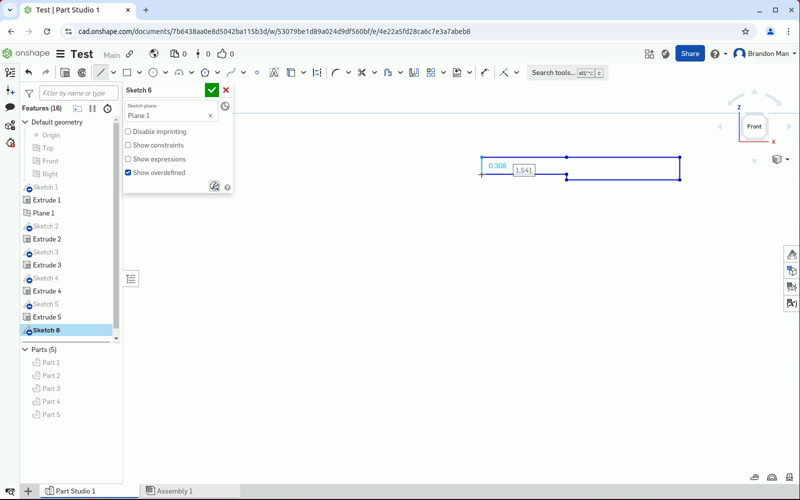
key_up(shift)
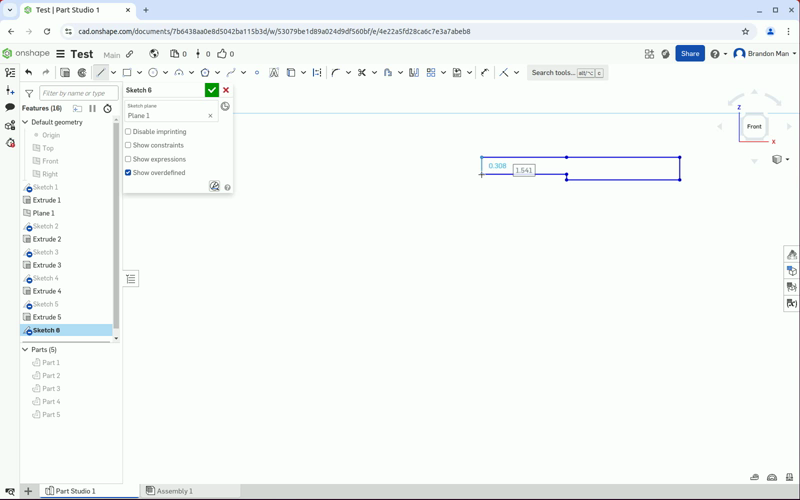
click(481, 174)
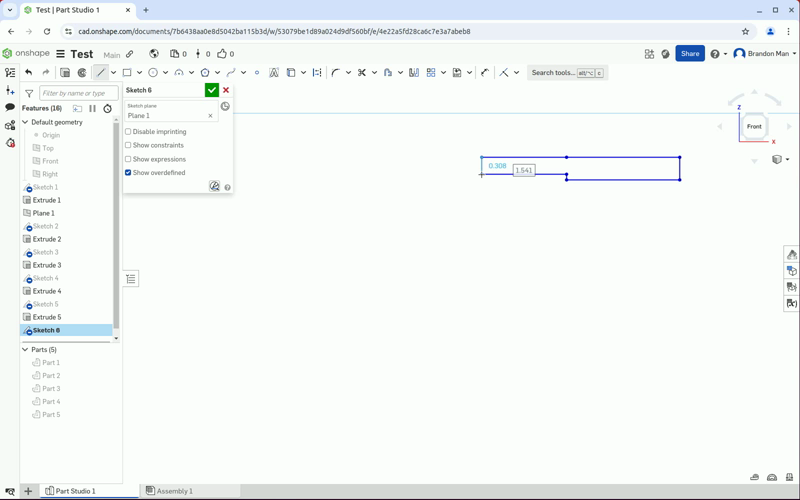
scroll(-6)
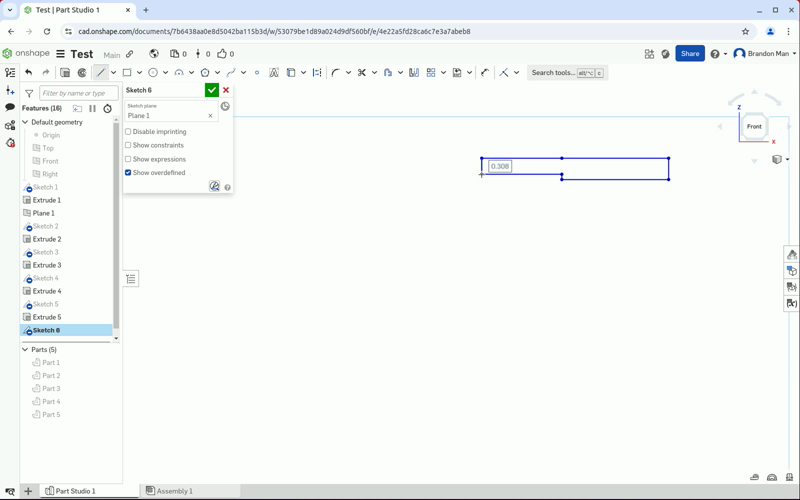
scroll(-6)
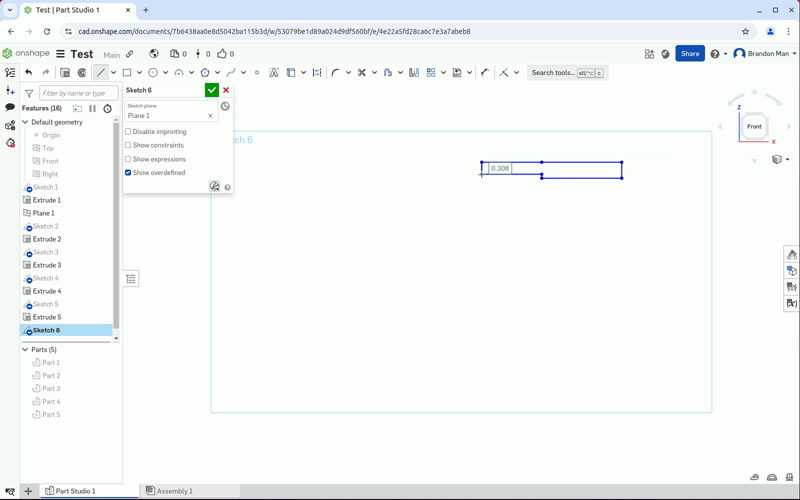
scroll(-6)
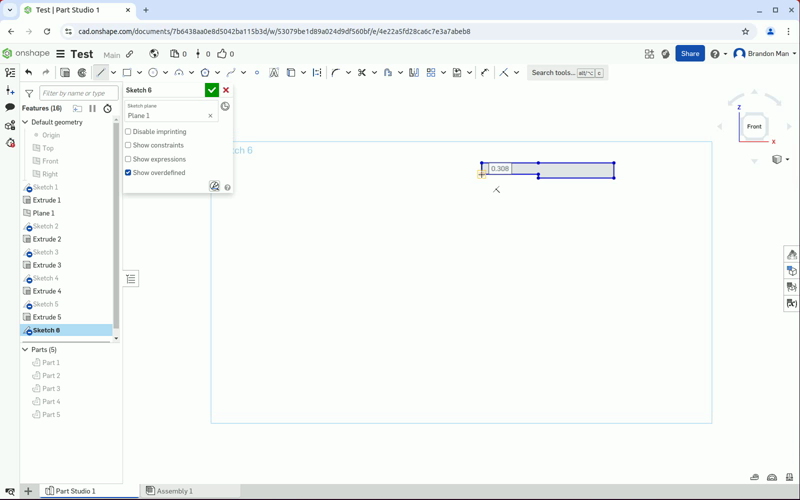
scroll(-6)
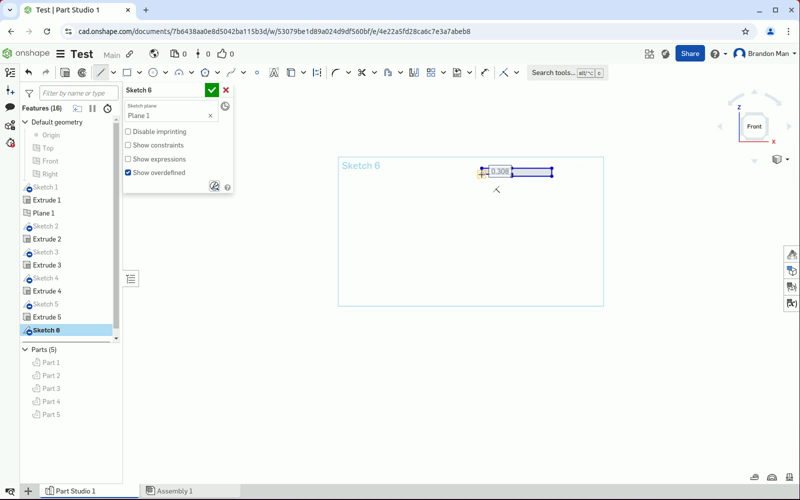
scroll(-6)
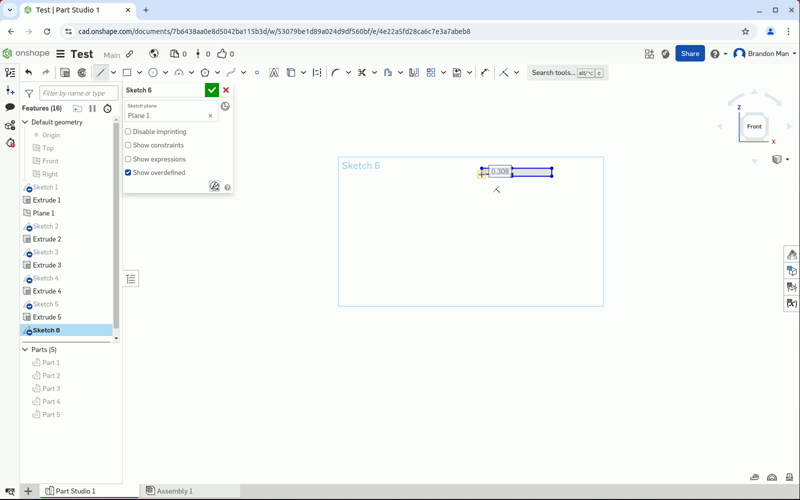
scroll(-6)
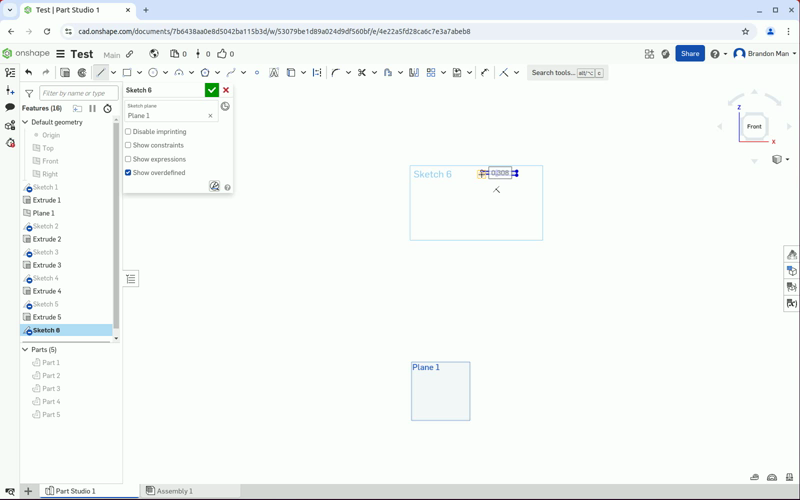
scroll(-6)
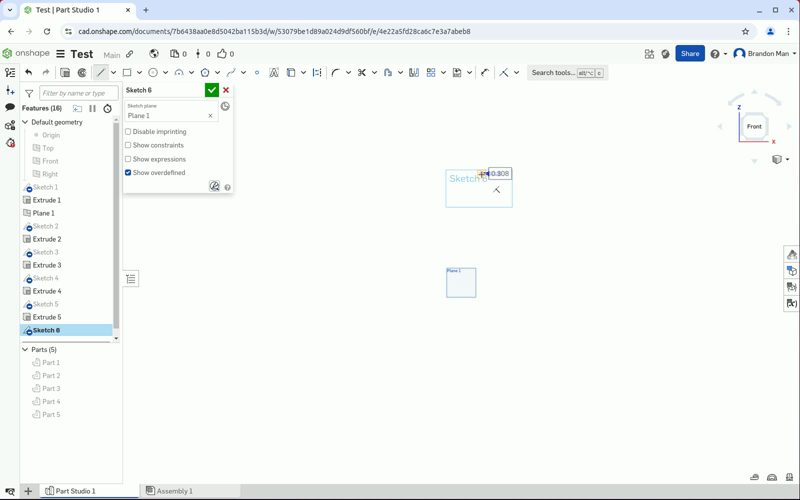
key(esc)
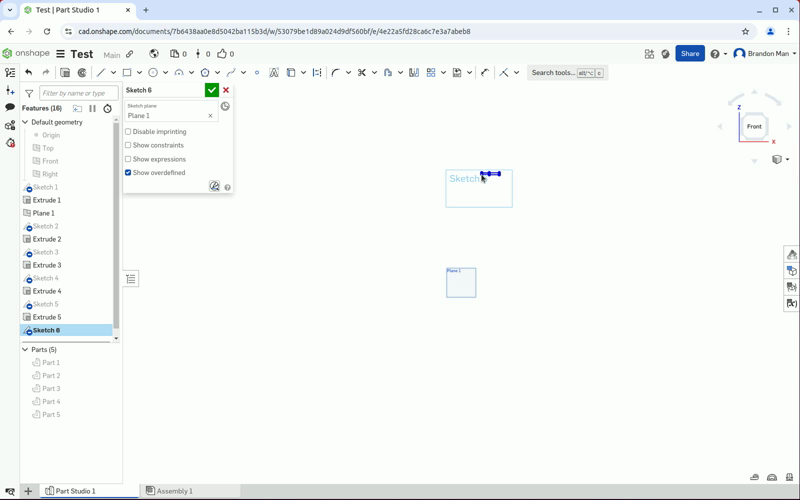
mouse_move(494, 173)
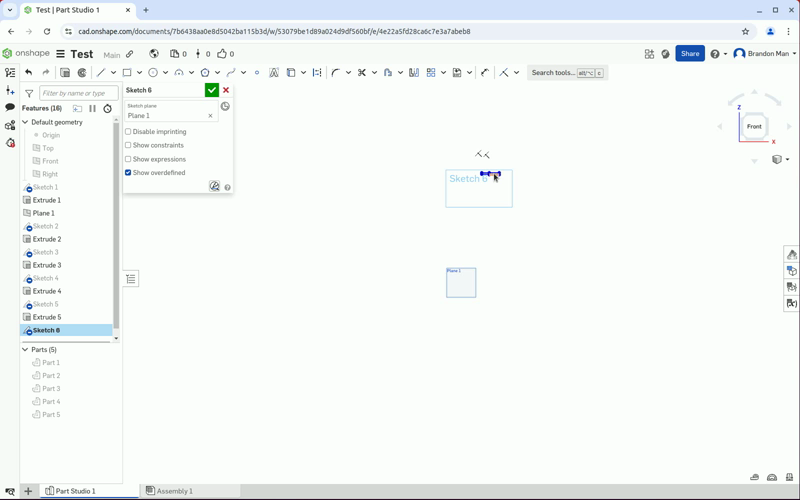
scroll(6)
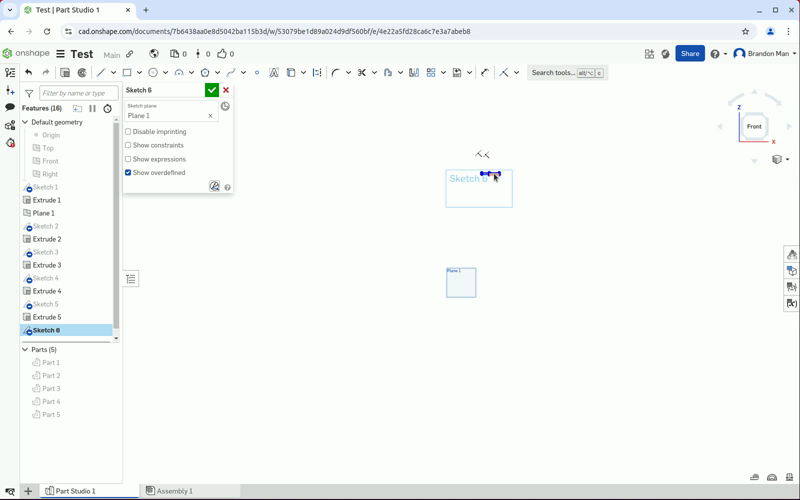
scroll(6)
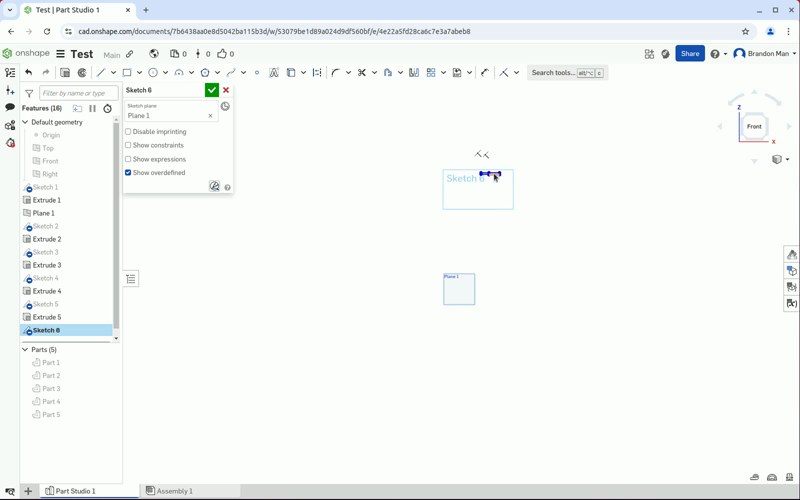
scroll(6)
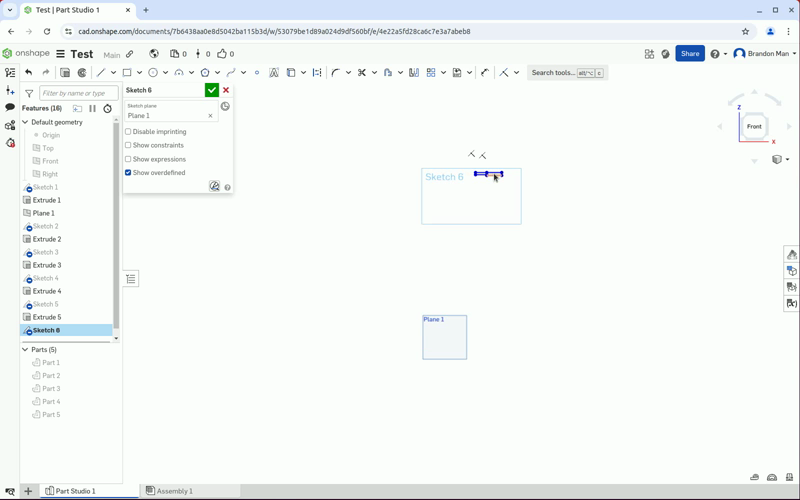
scroll(6)
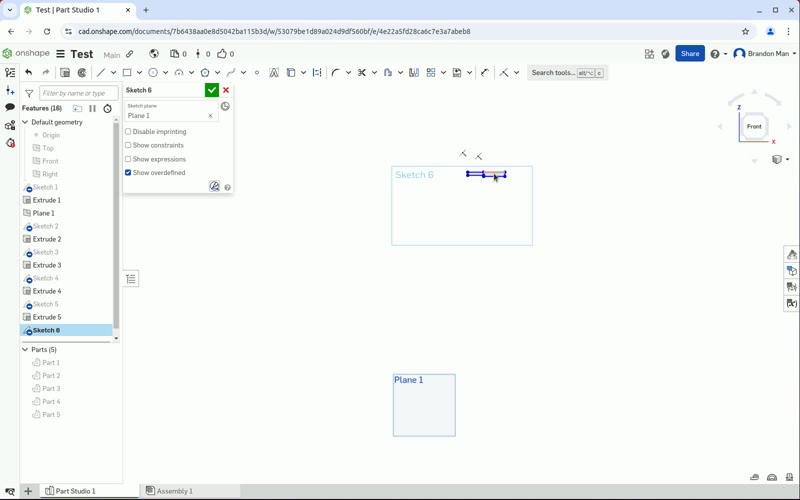
scroll(6)
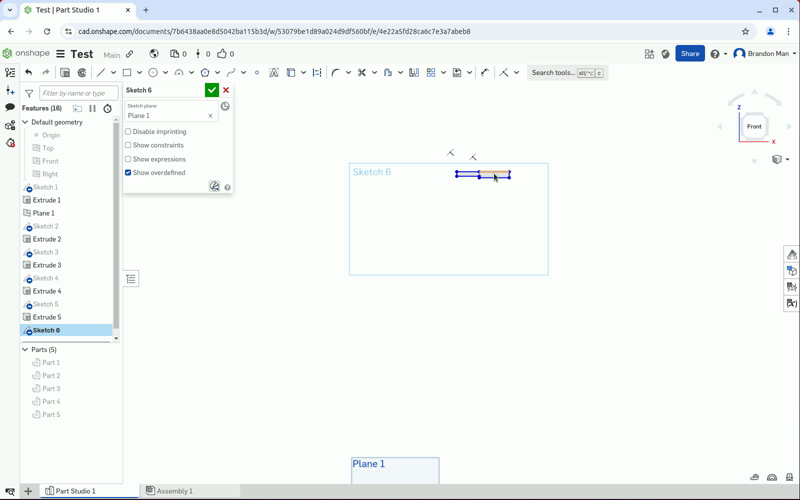
scroll(6)
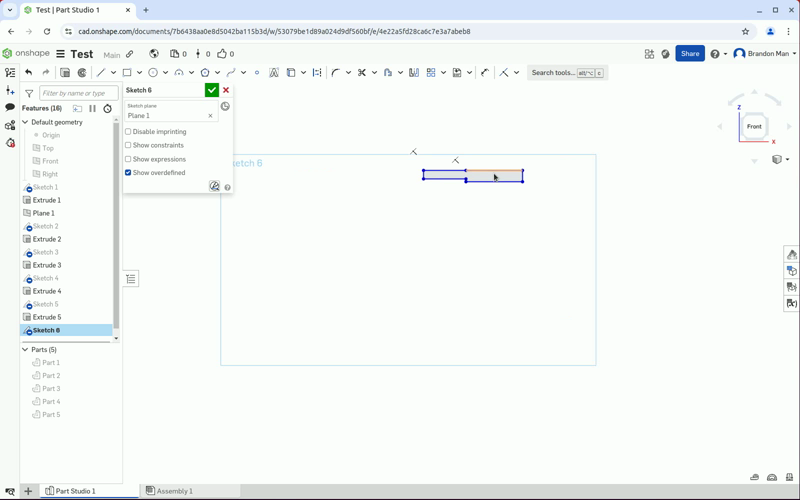
scroll(6)
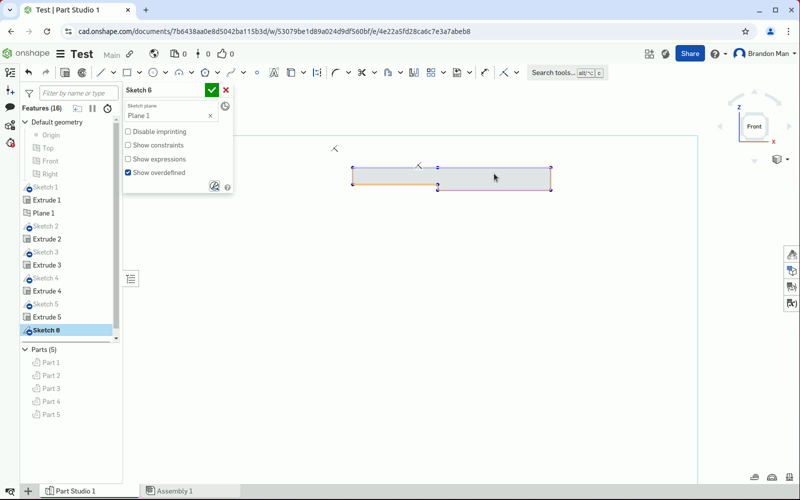
click(494, 173)
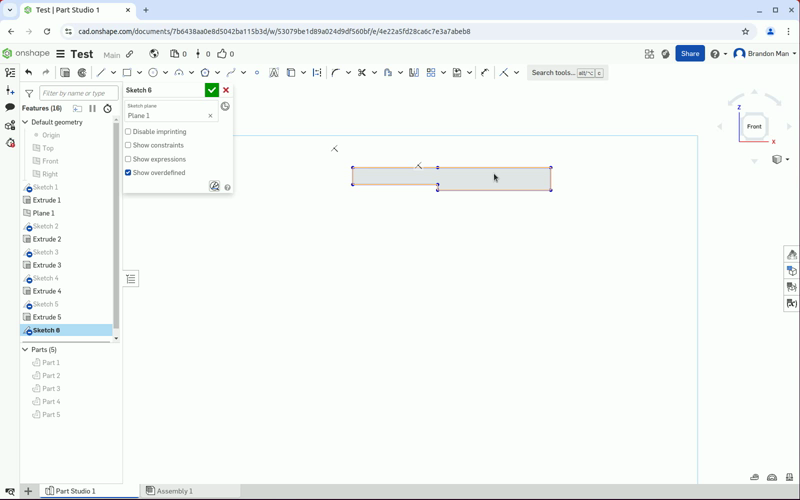
scroll(-6)
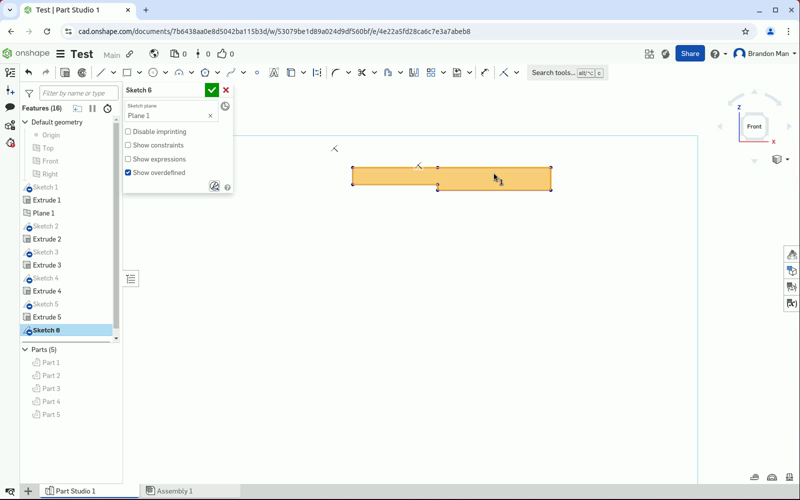
scroll(-6)
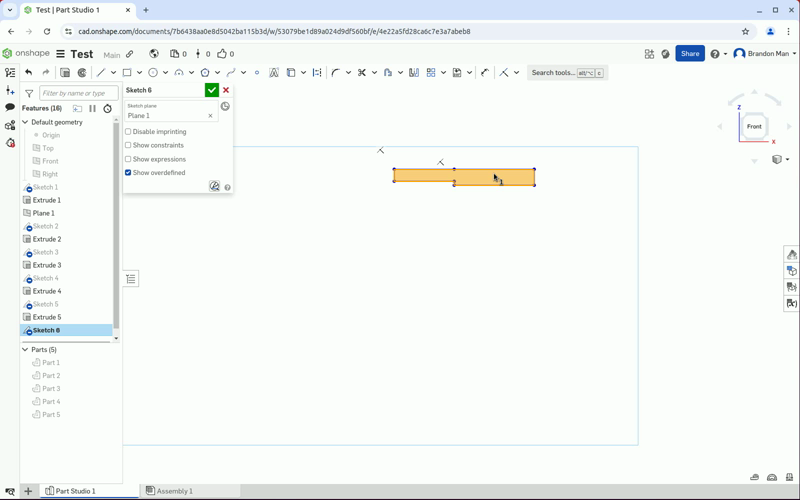
scroll(-6)
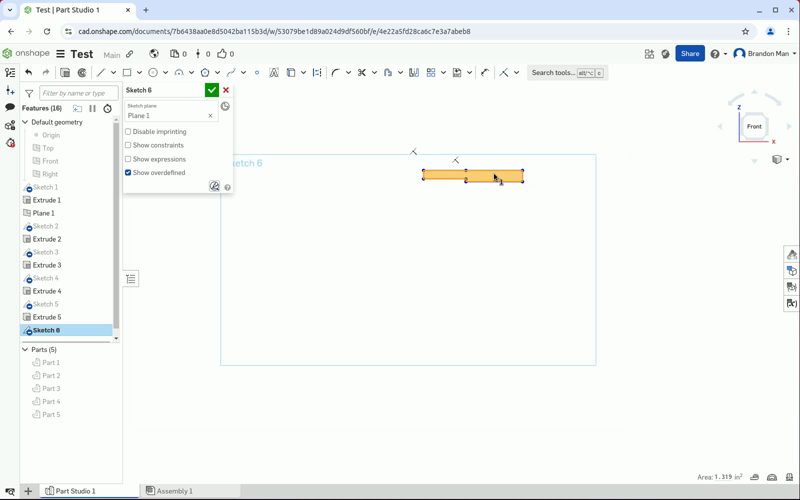
scroll(-6)
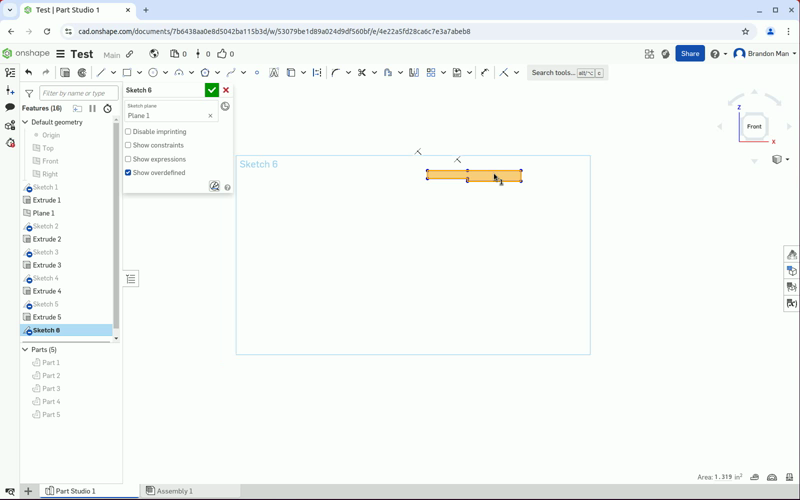
scroll(-6)
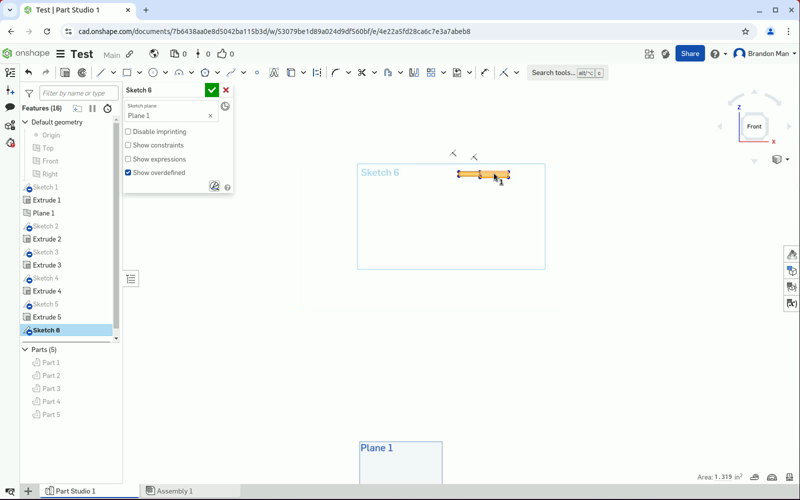
scroll(-6)
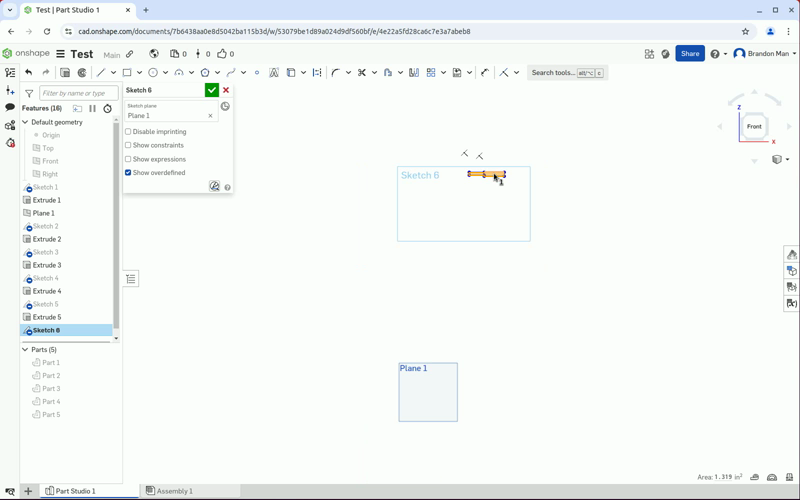
scroll(-6)
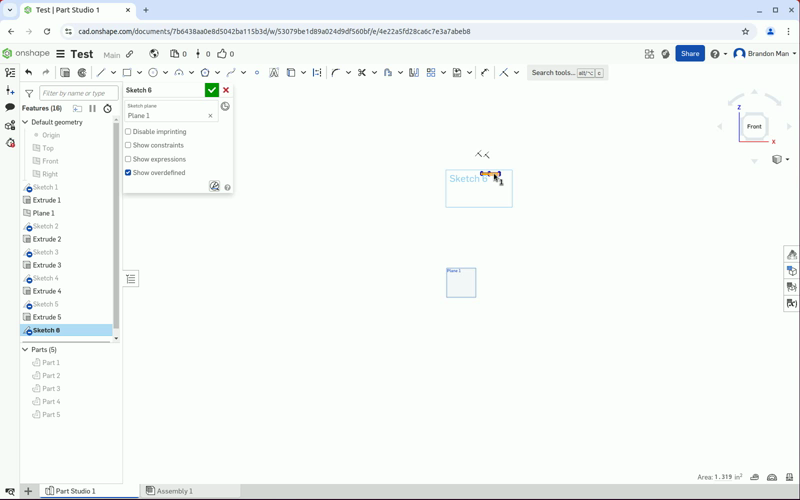
mouse_move(73, 352)
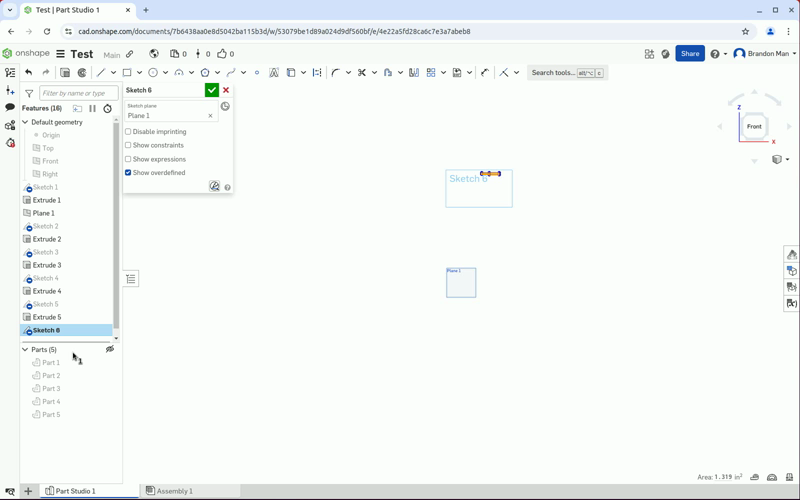
key(shift+y)
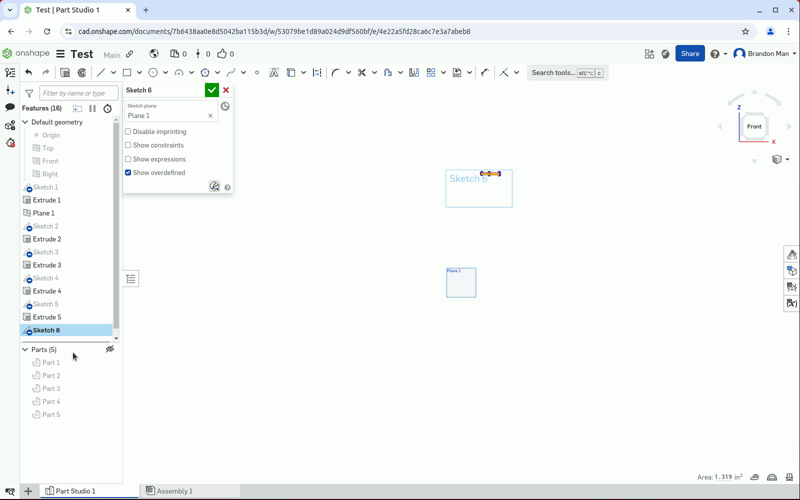
key(shift+e)
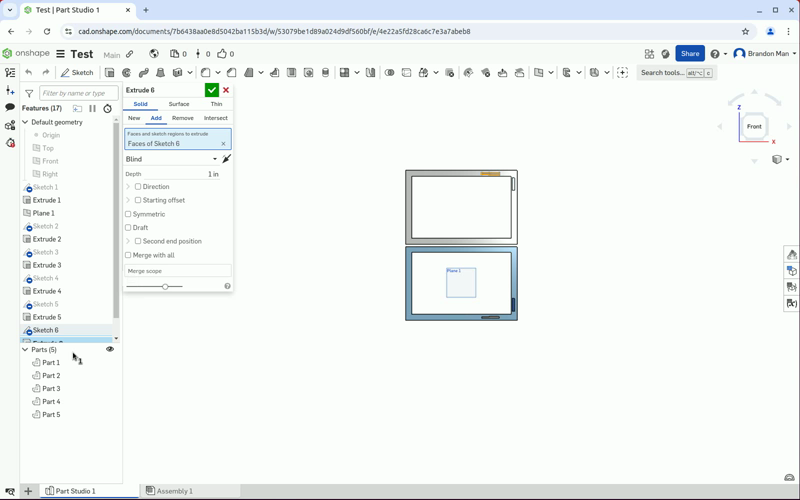
mouse_move(143, 106)
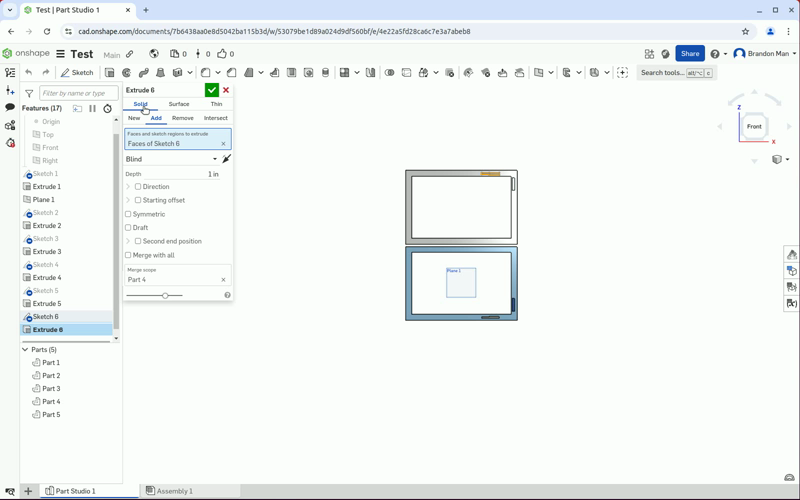
click(143, 106)
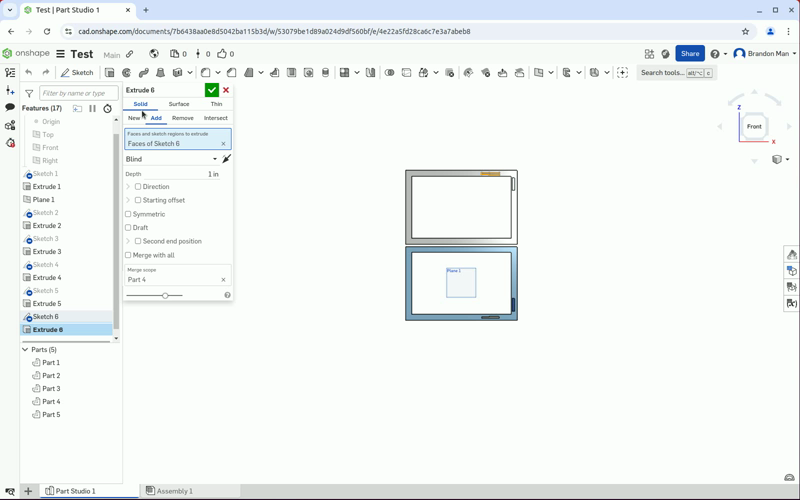
mouse_move(137, 120)
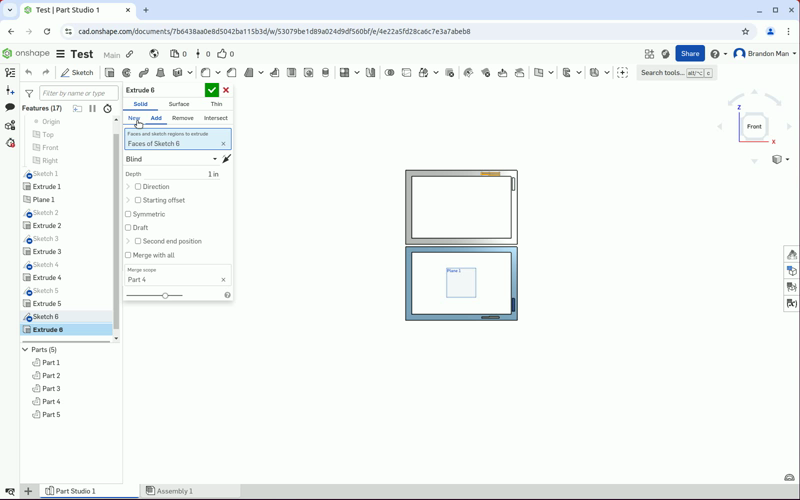
click(137, 120)
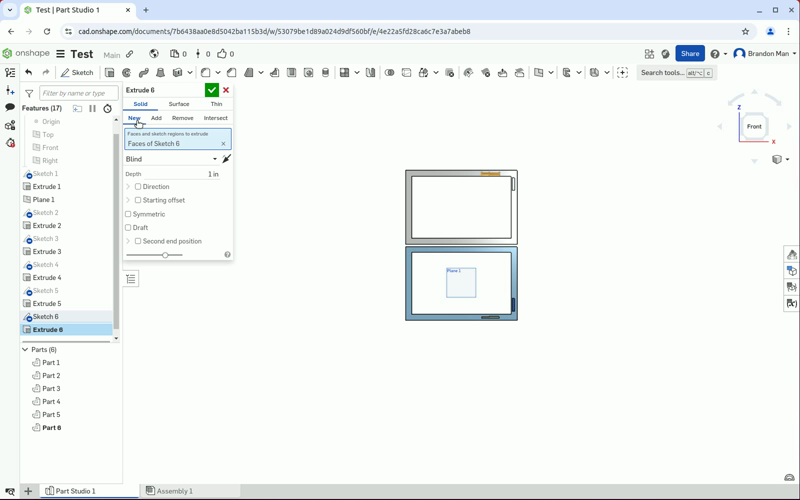
key(tab, 4)
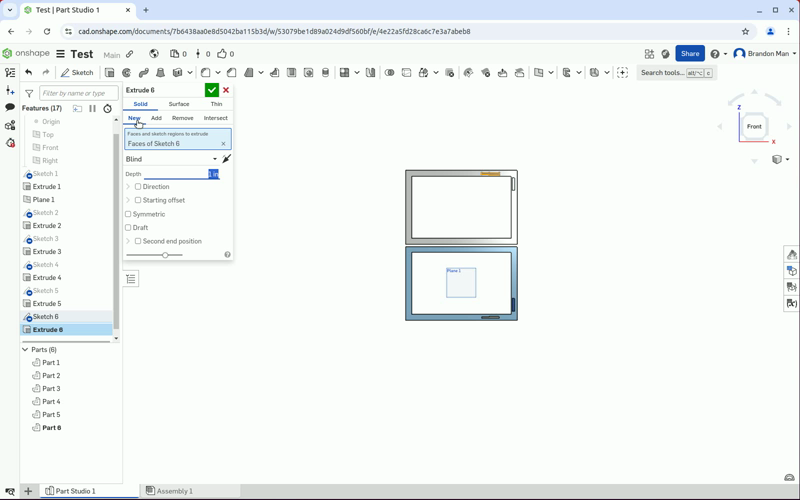
text(0.722)
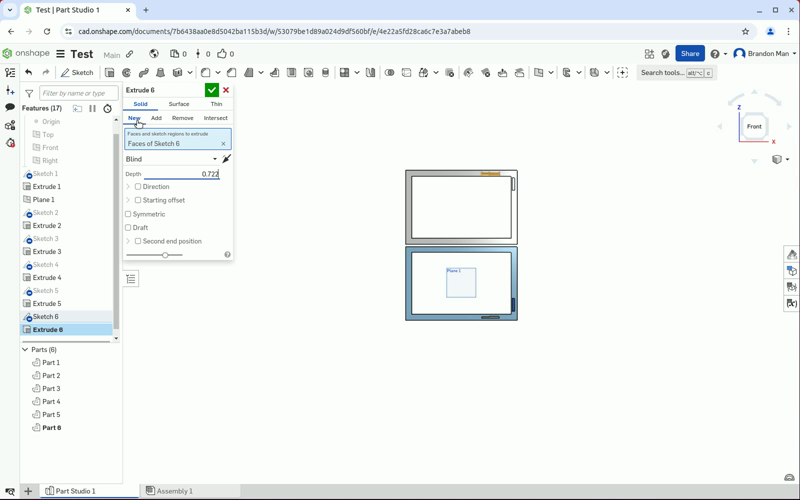
key(enter)
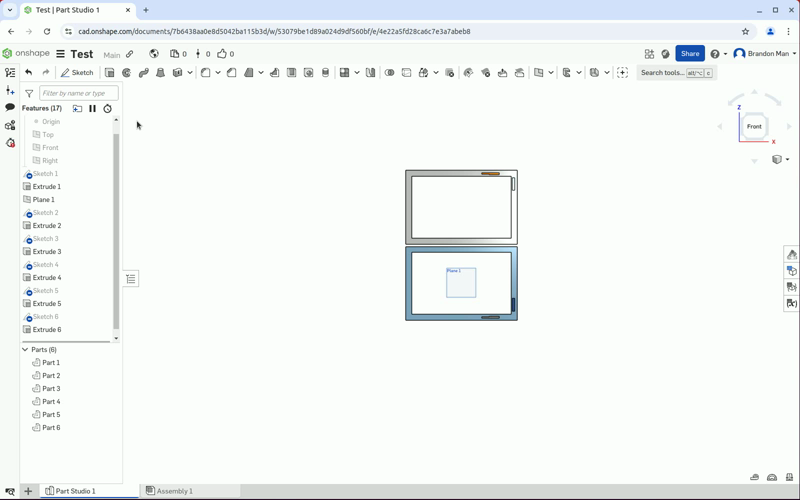
key(shift+h)
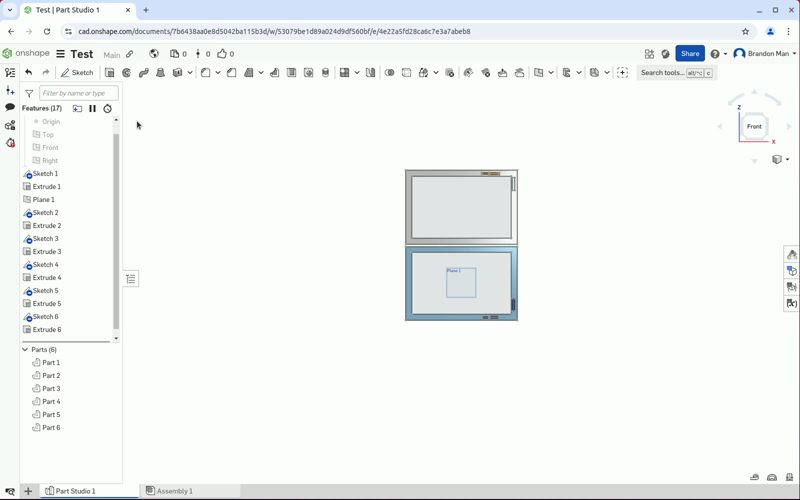
key(shift+h)
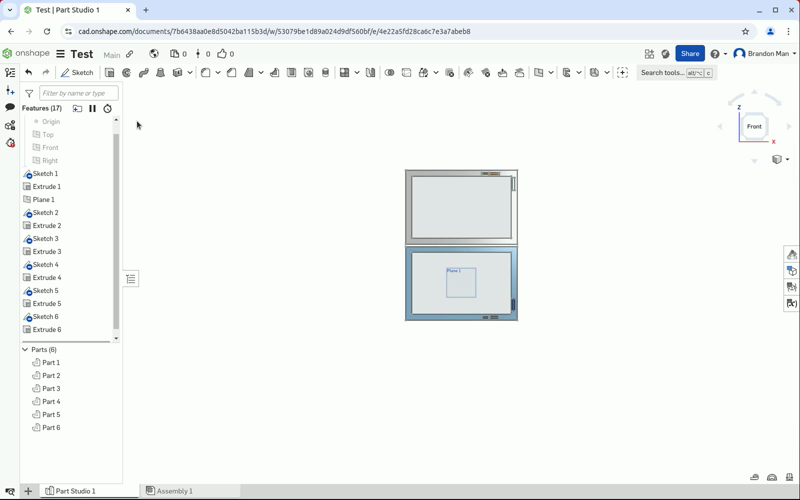
key(shift+7)
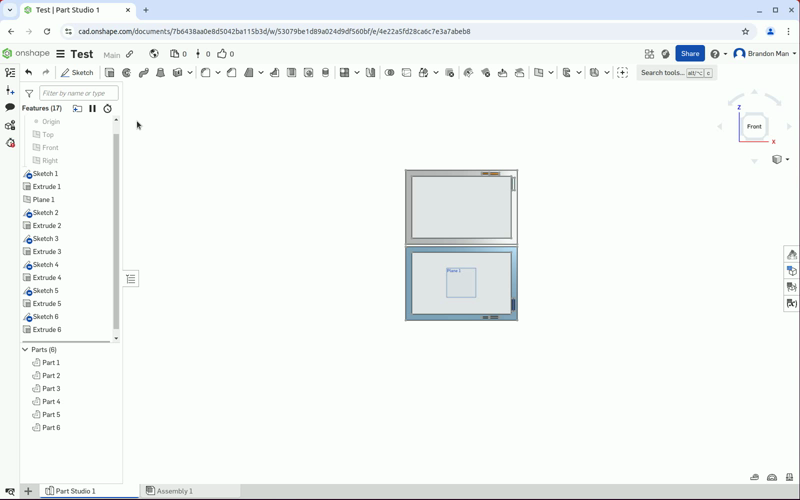
key(left, 2)
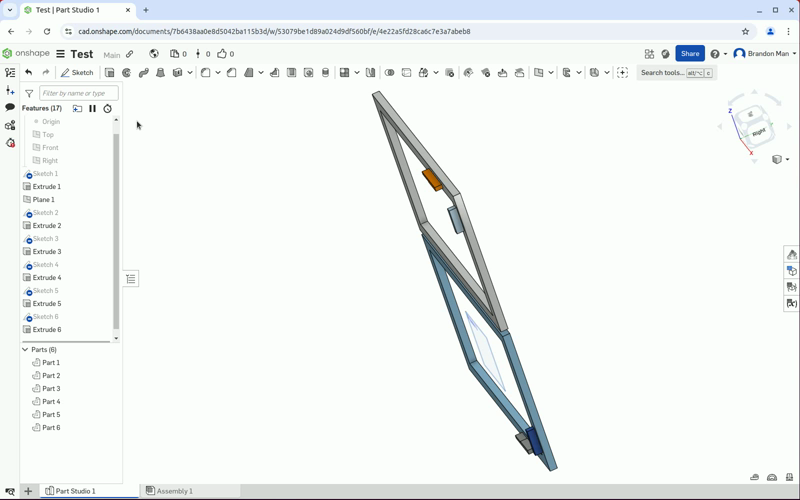
key(down, 2)
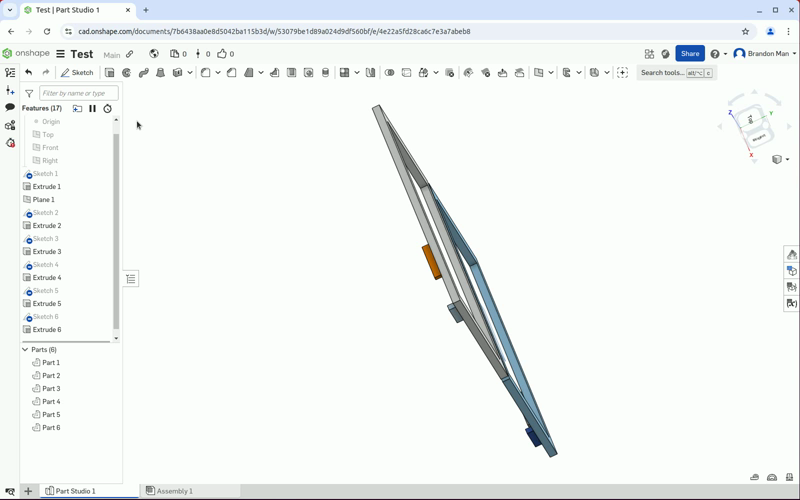
key(up, 2)
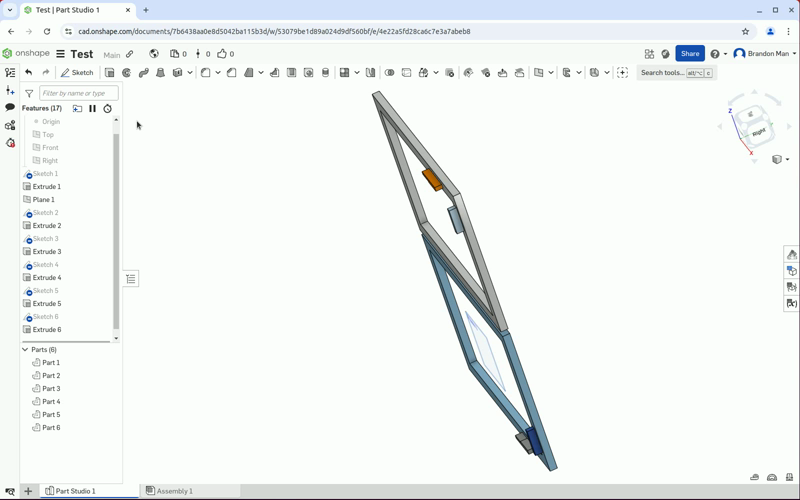
key(right, 2)
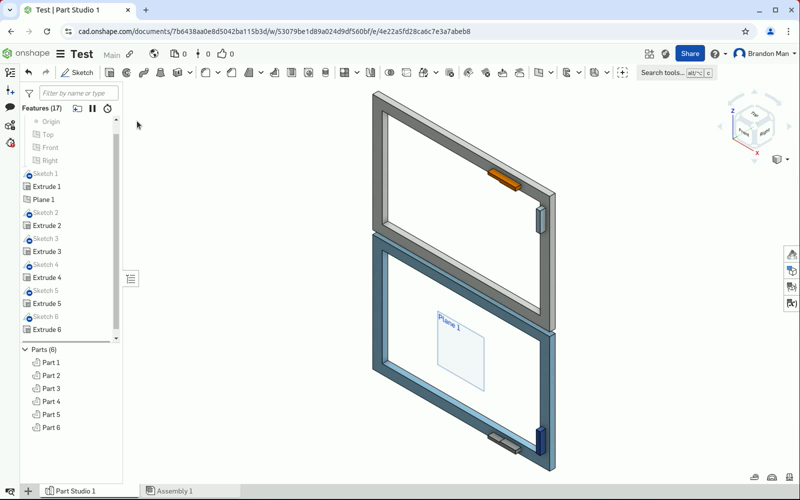
mouse_move(69, 176)
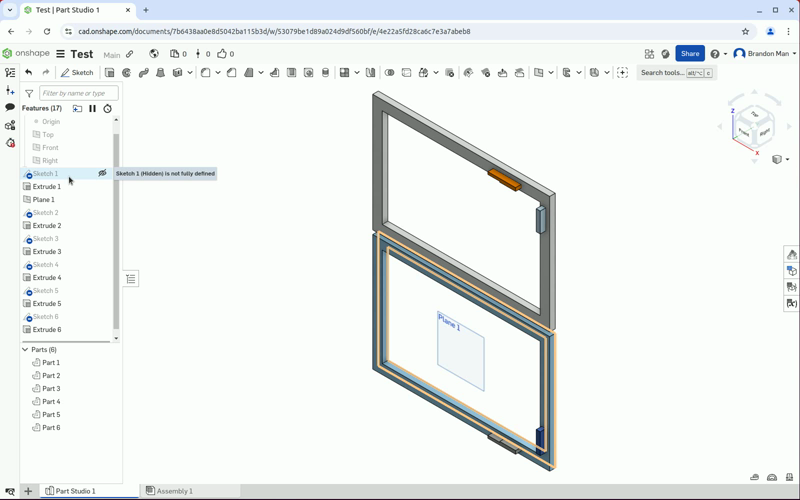
click(69, 176)